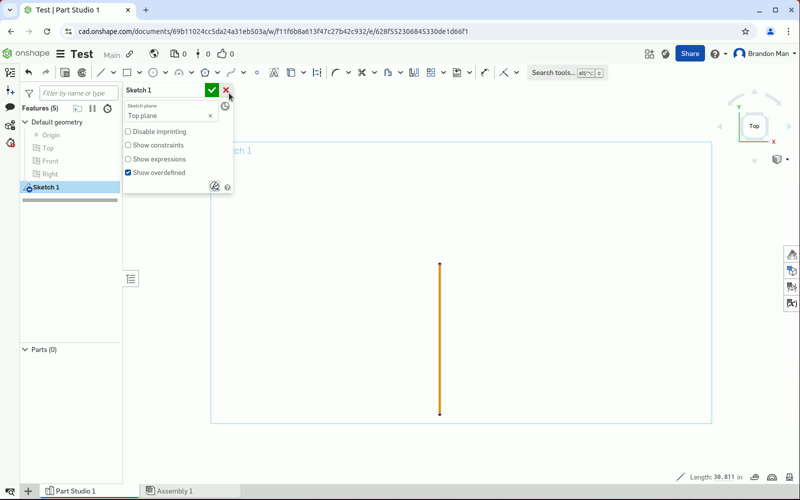
key(shift+h)
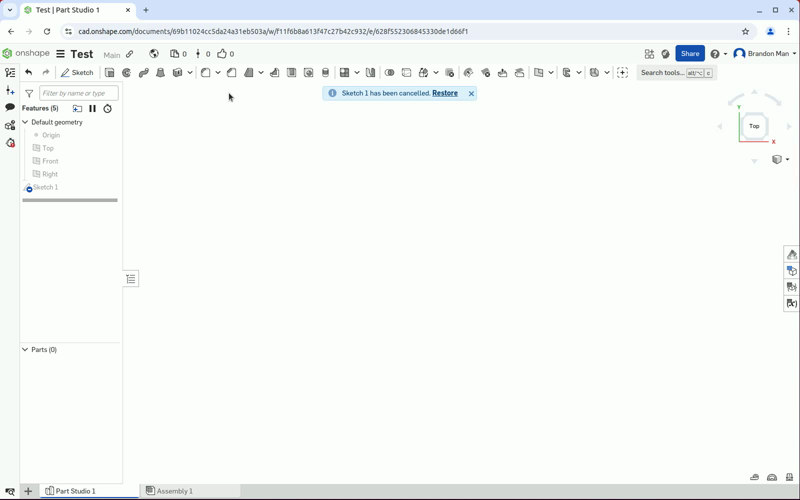
mouse_move(73, 352)
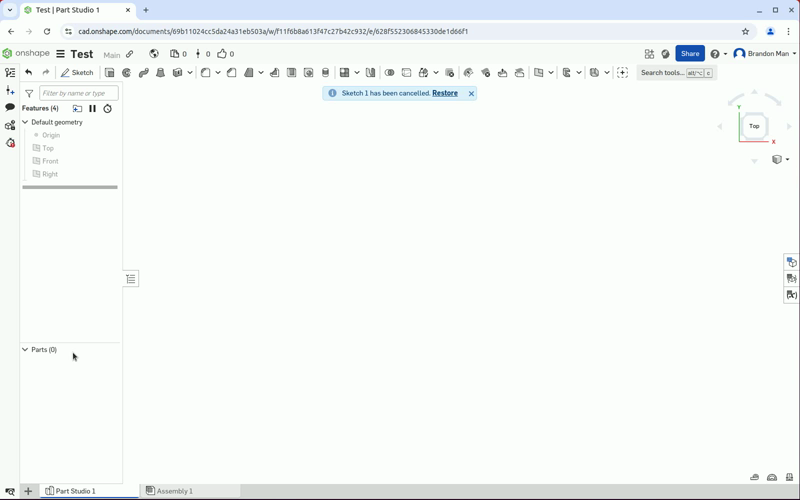
key(y)
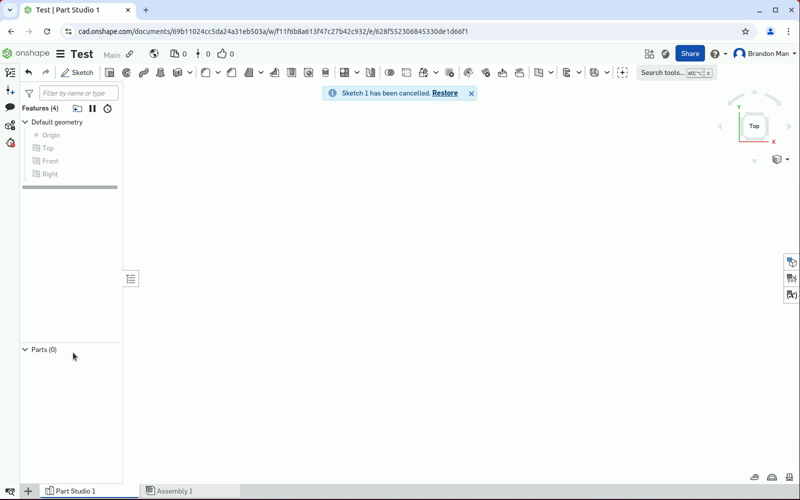
key(shift+p)
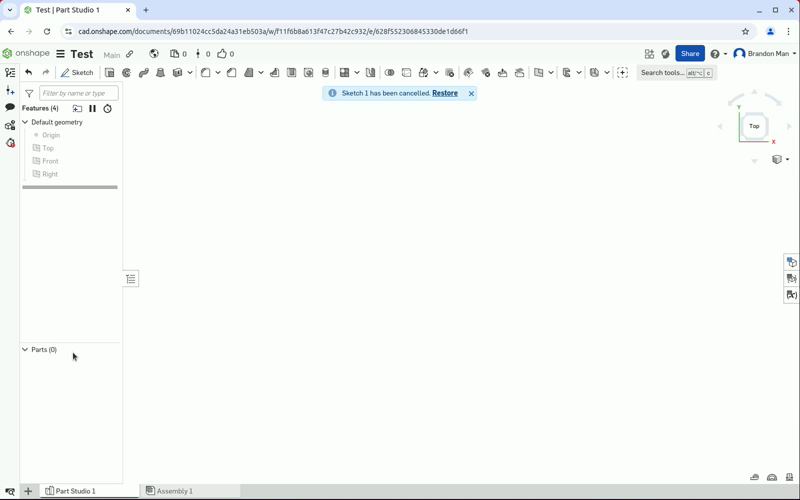
key(space)
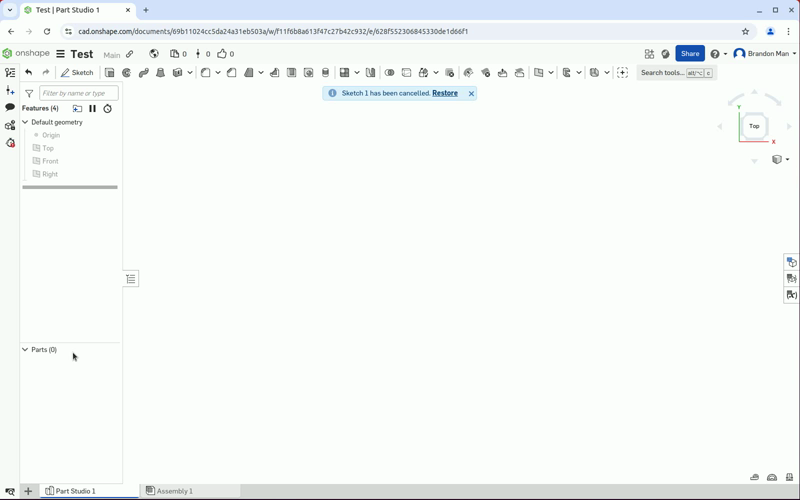
key_down(shift)
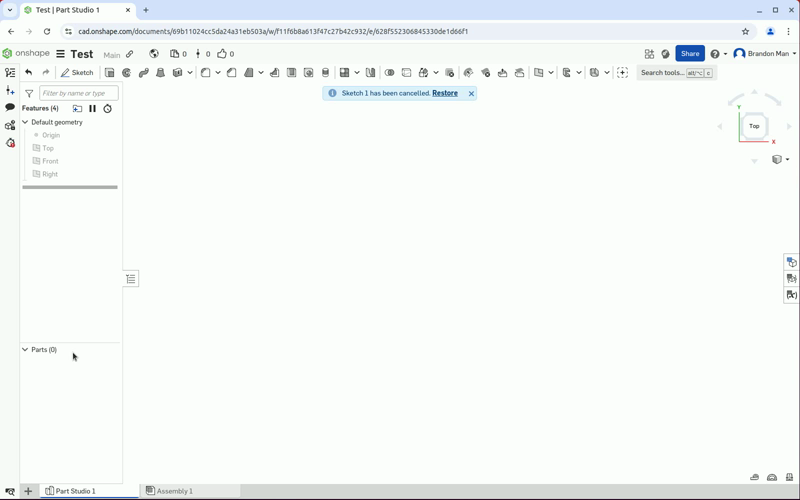
key(up)
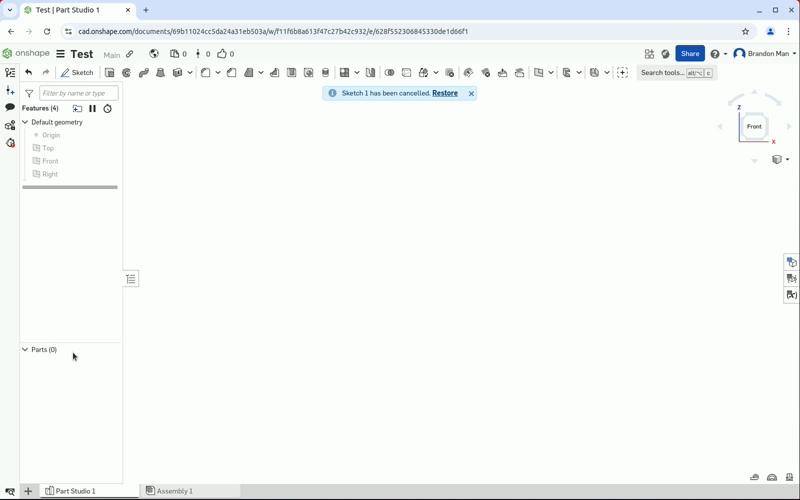
key_up(shift)
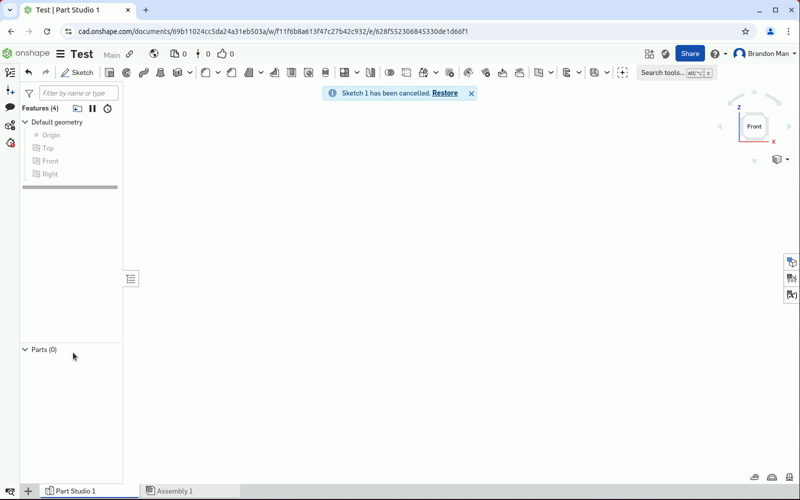
key(space)
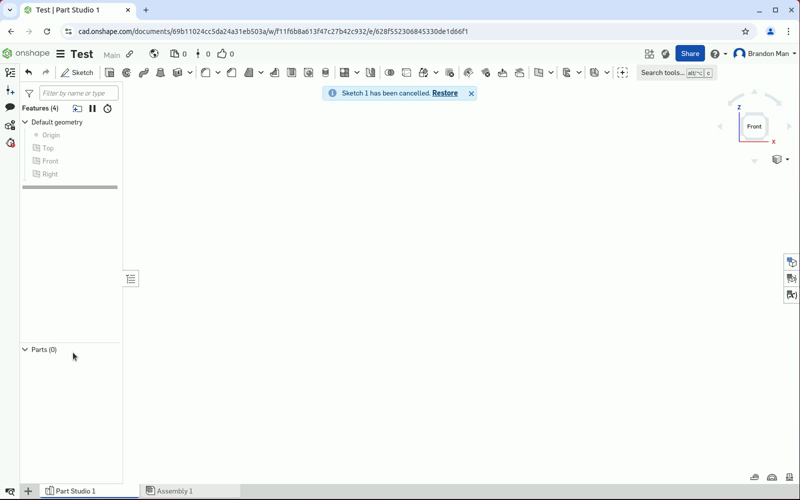
key_down(shift)
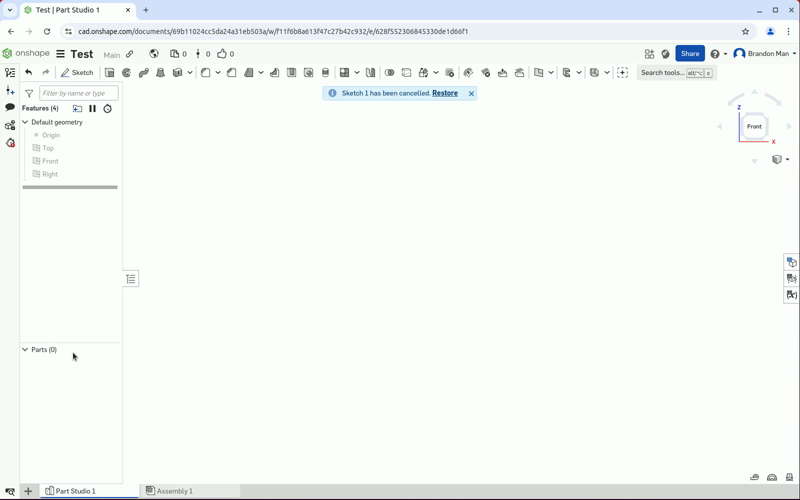
key(left)
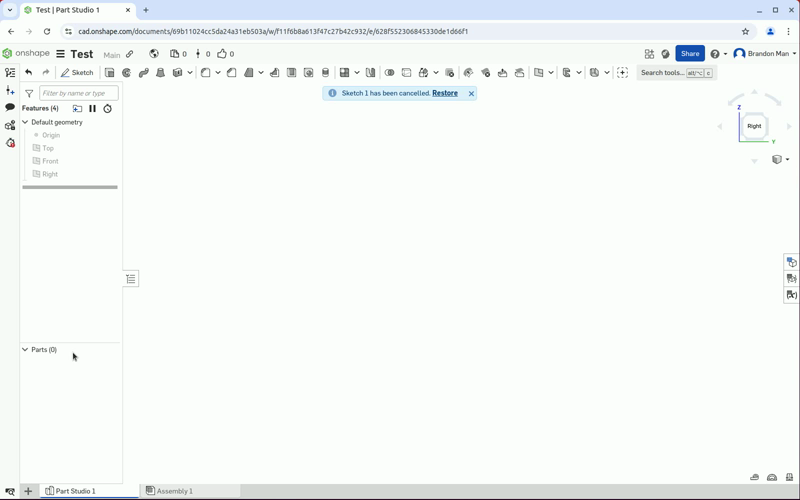
key_up(shift)
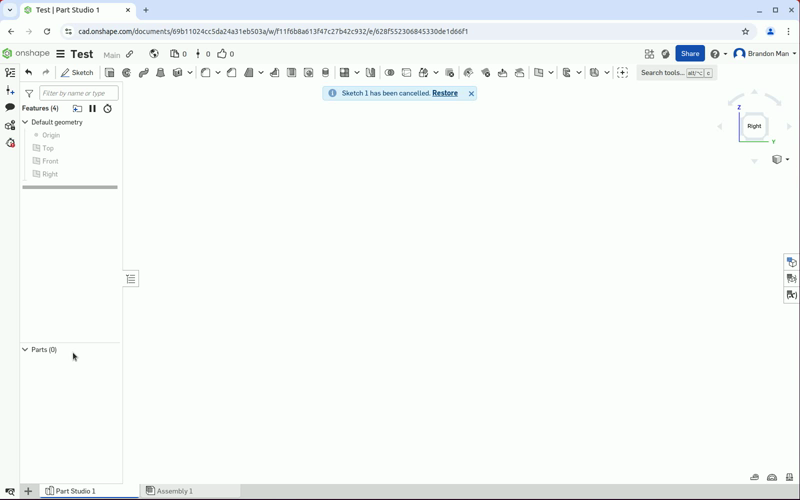
mouse_move(73, 352)
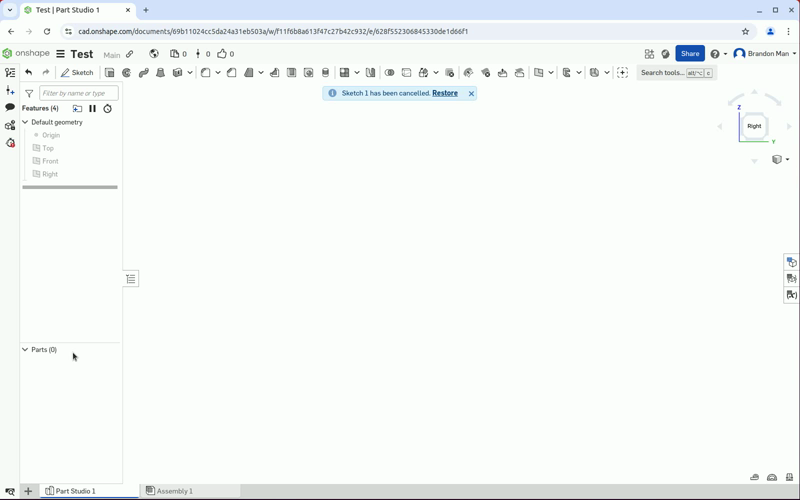
key(shift+y)
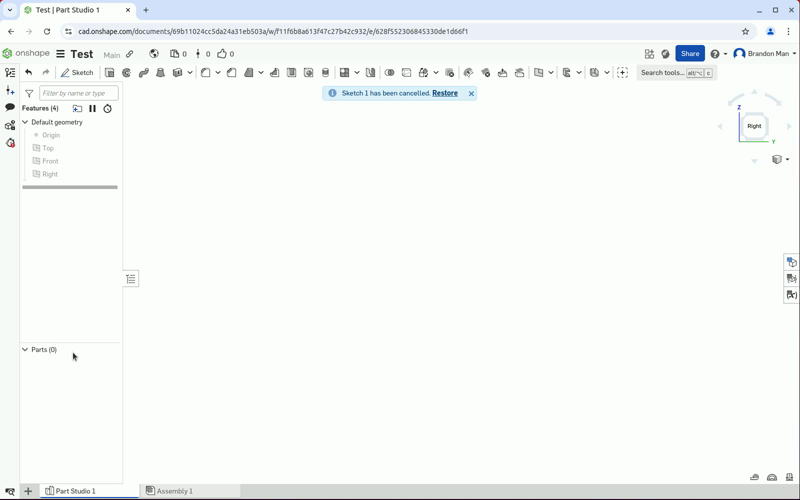
key(shift+s)
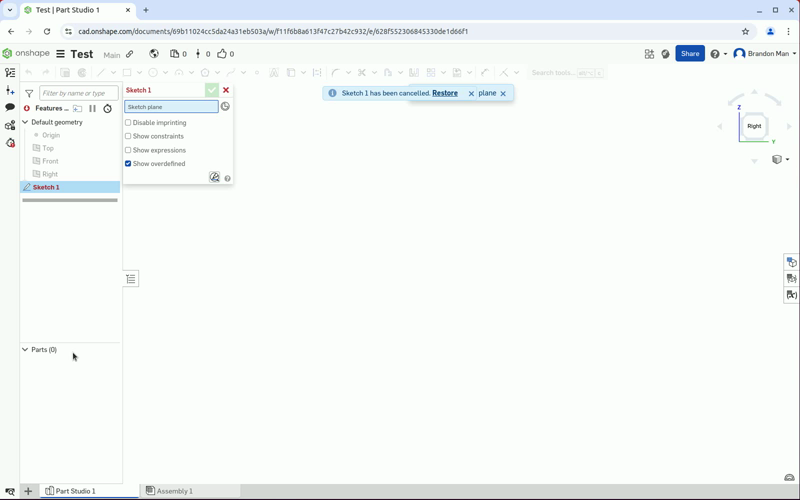
mouse_move(73, 176)
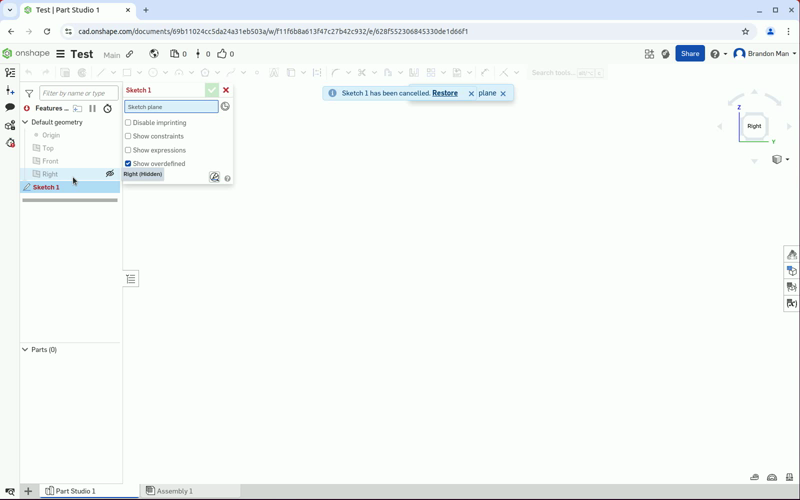
click(73, 176)
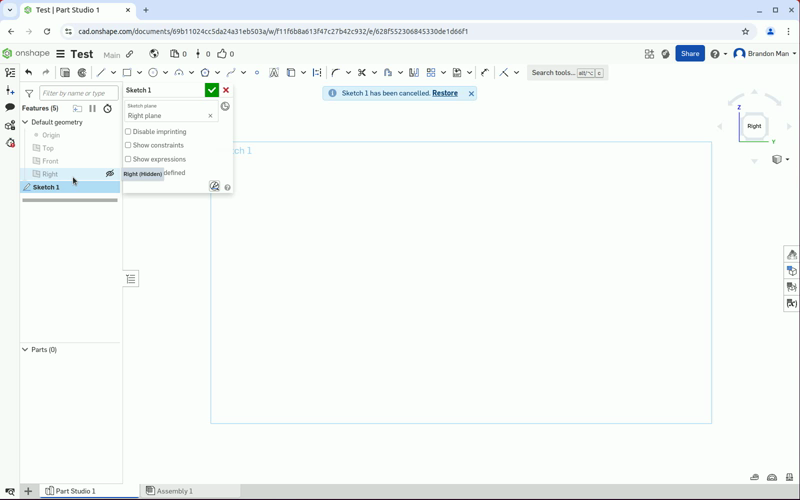
mouse_move(73, 352)
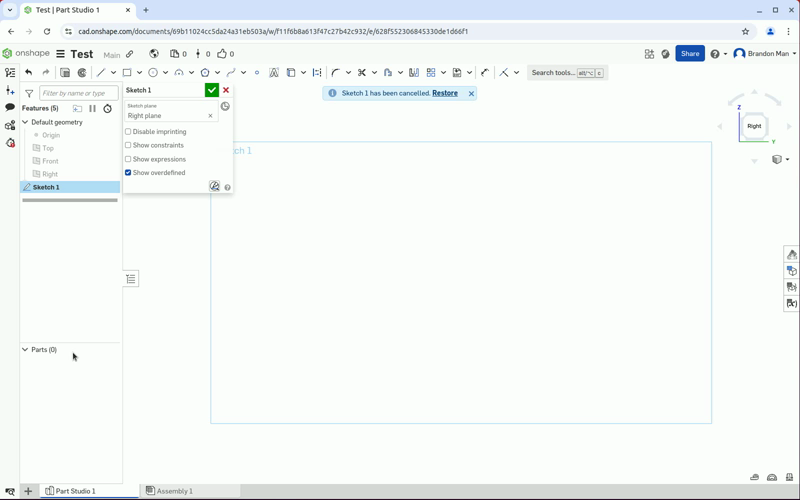
key(y)
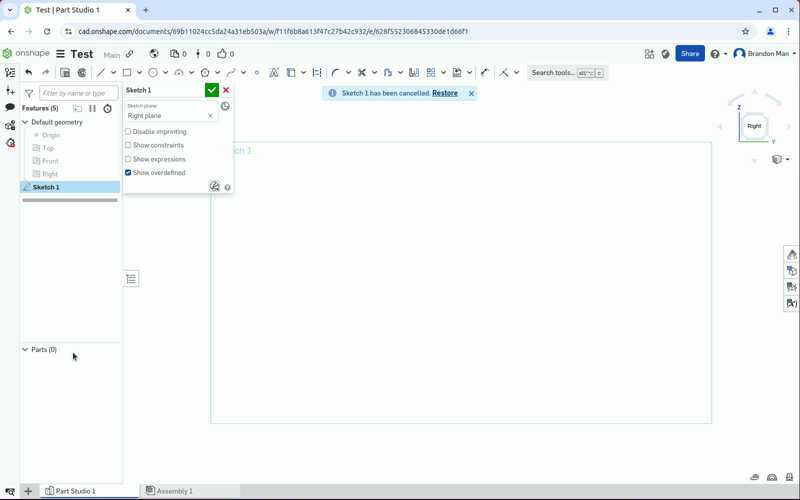
key(l)
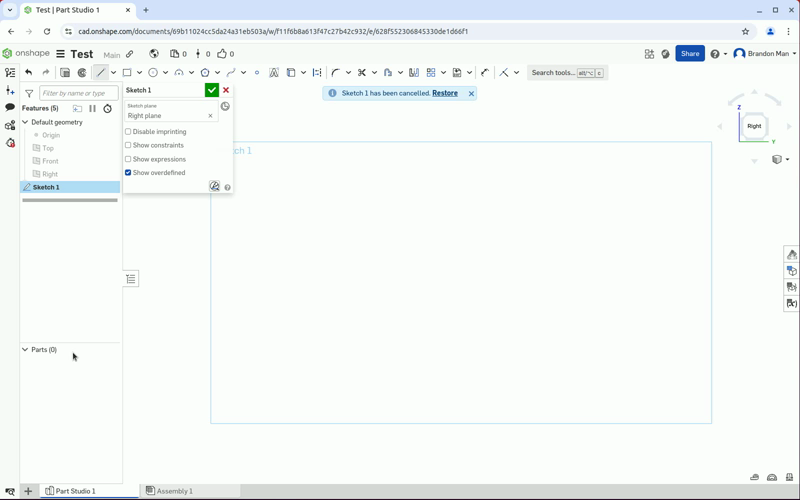
key_down(shift)
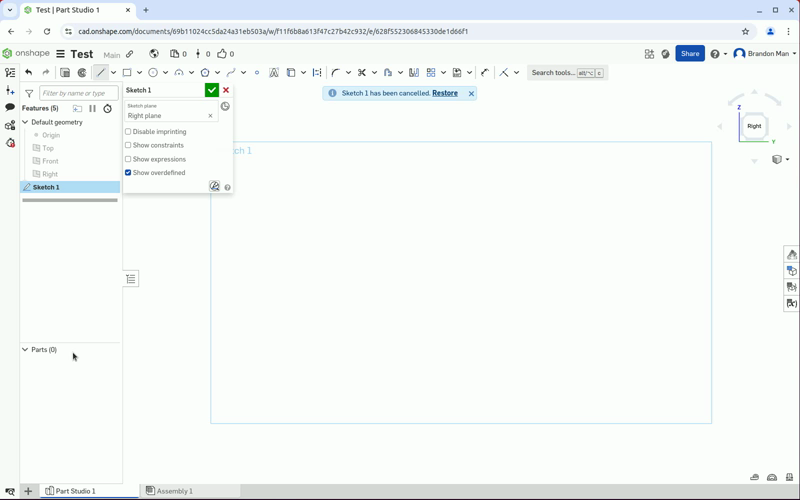
mouse_move(432, 266)
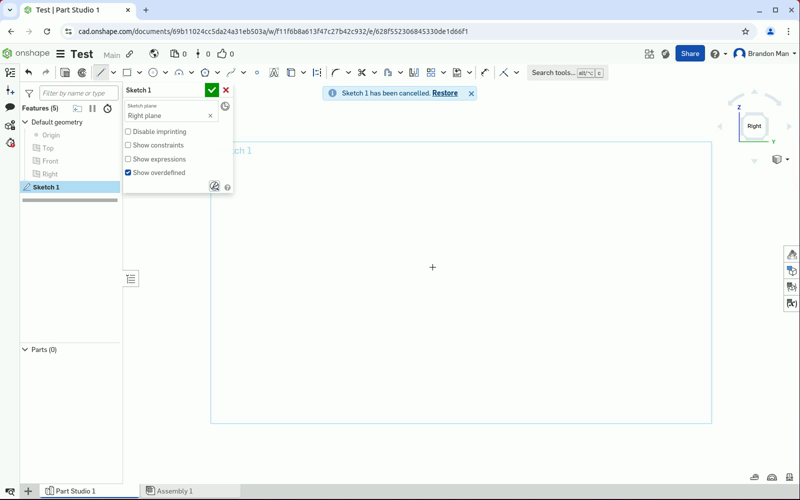
click(432, 266)
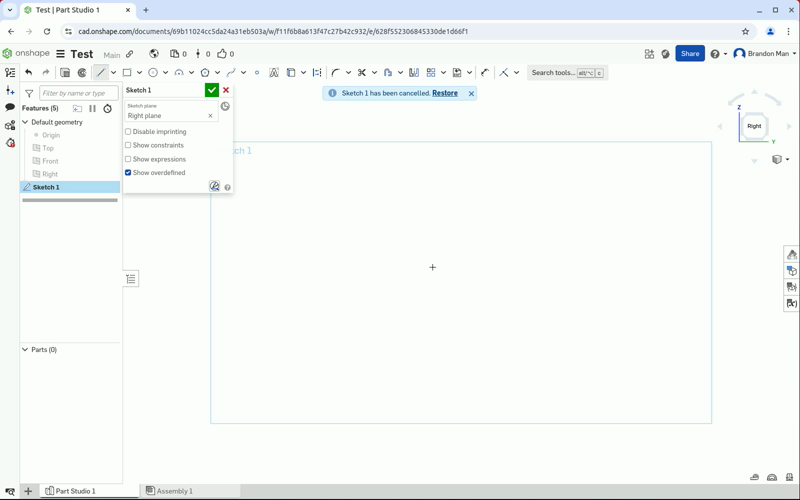
key_up(shift)
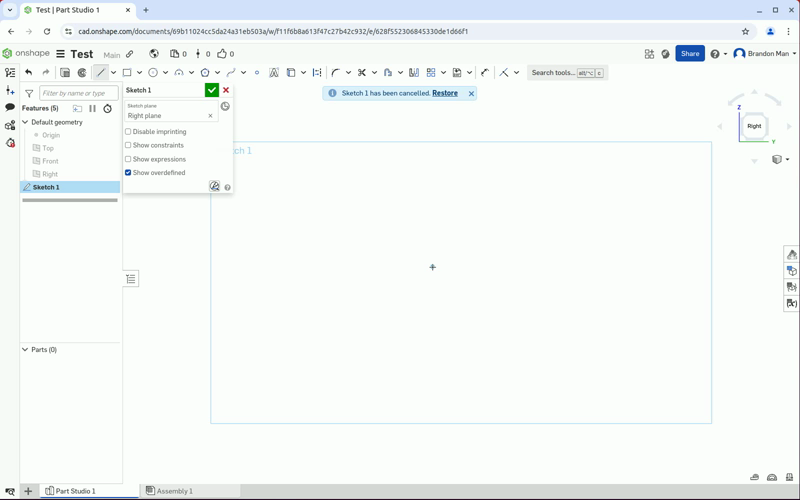
key_down(shift)
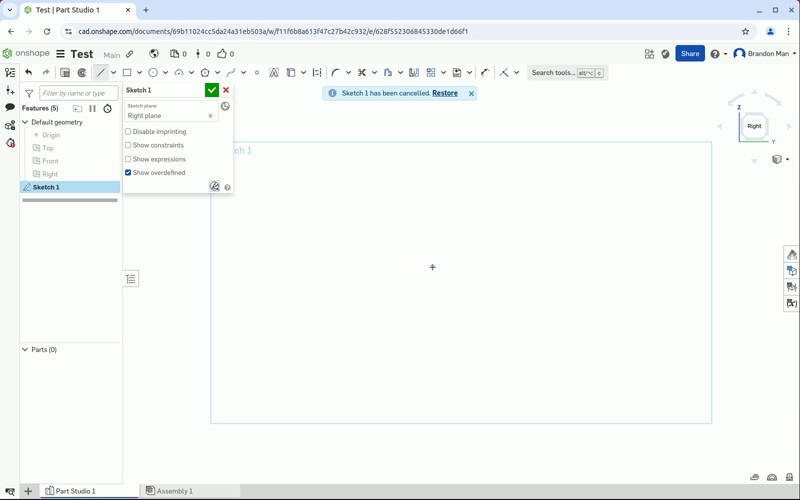
mouse_move(545, 266)
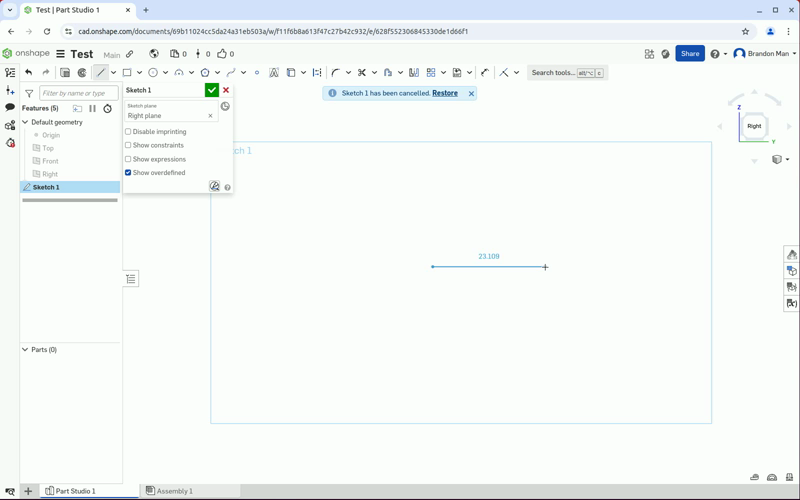
click(545, 266)
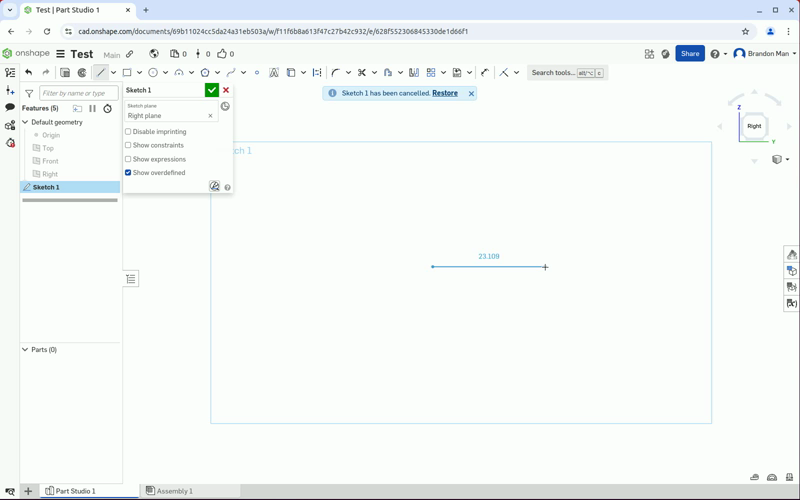
key_up(shift)
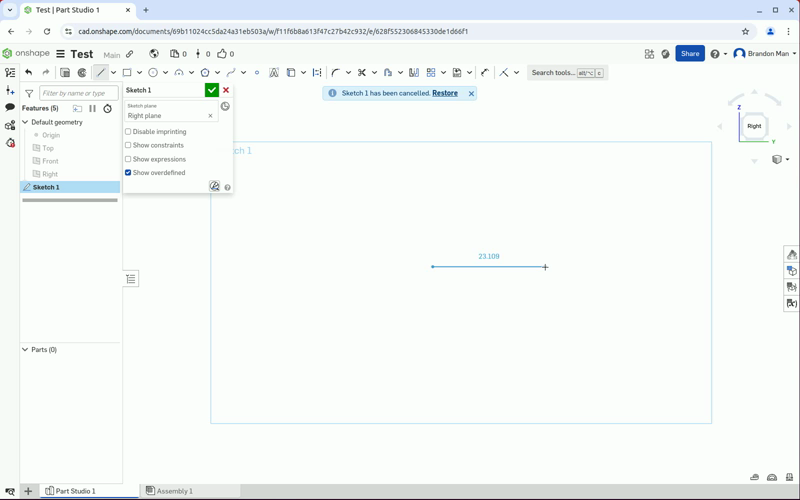
key(esc)
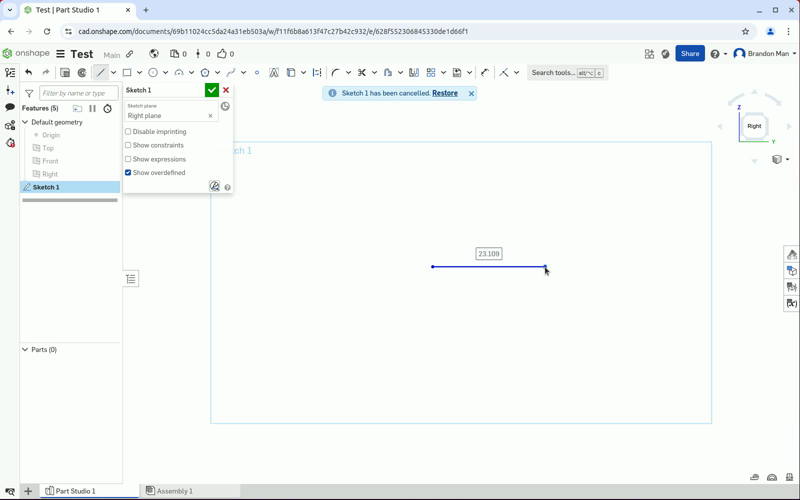
key(a)
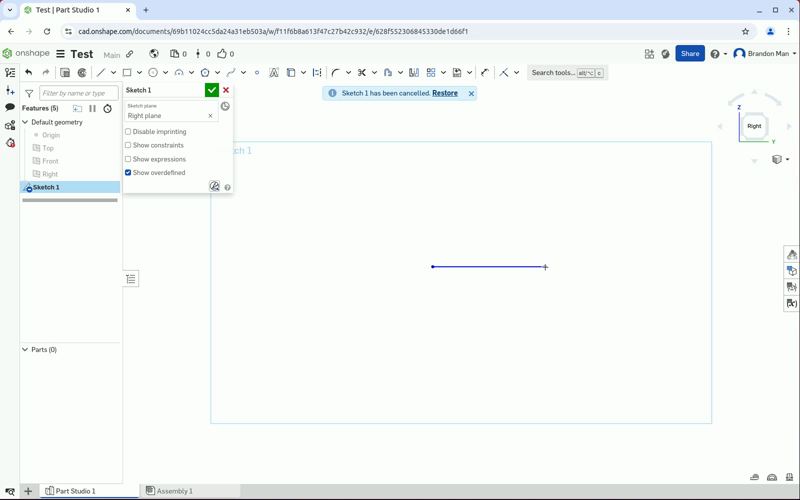
mouse_move(545, 266)
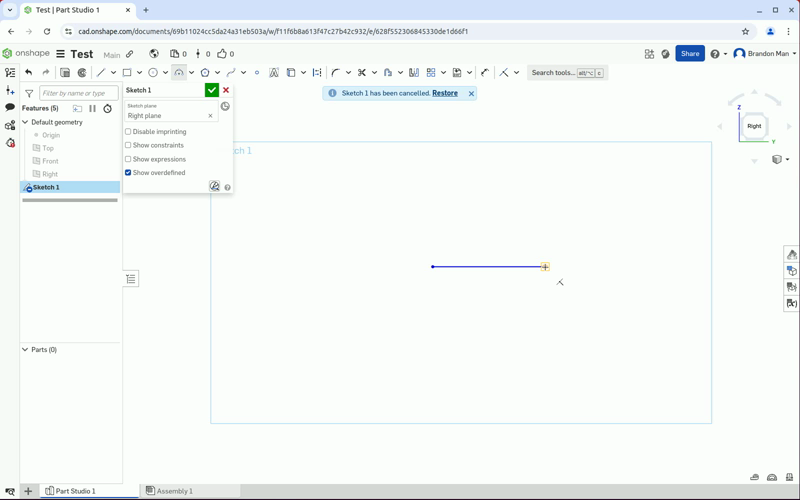
click(545, 266)
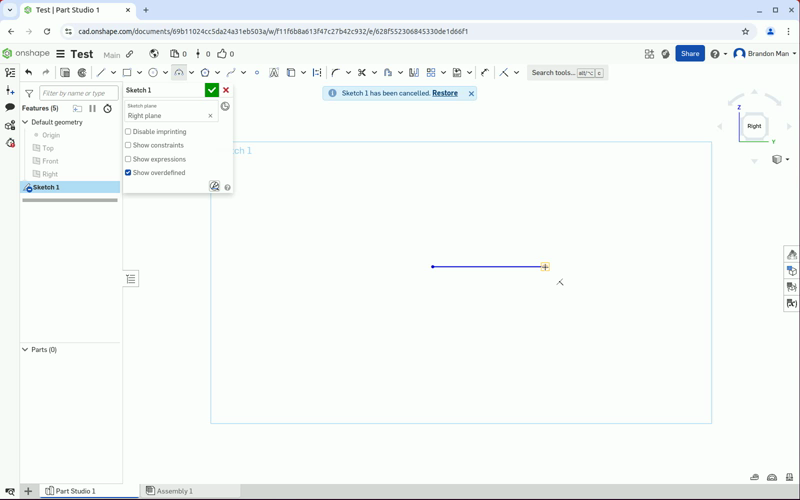
key_down(shift)
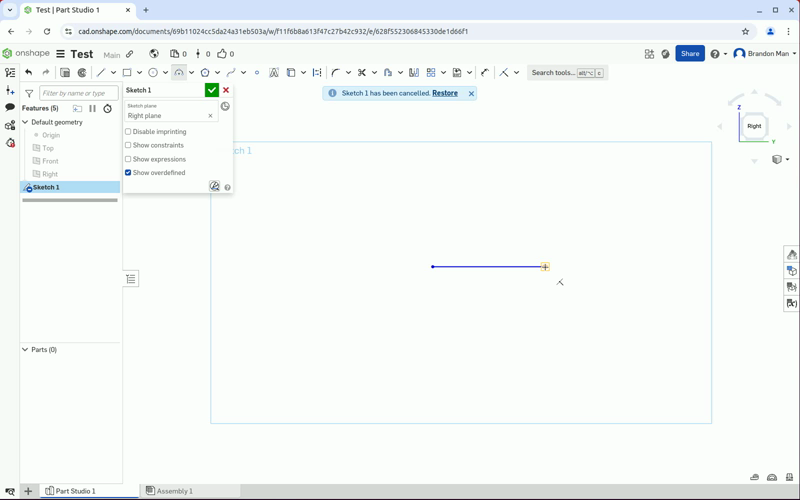
mouse_move(432, 216)
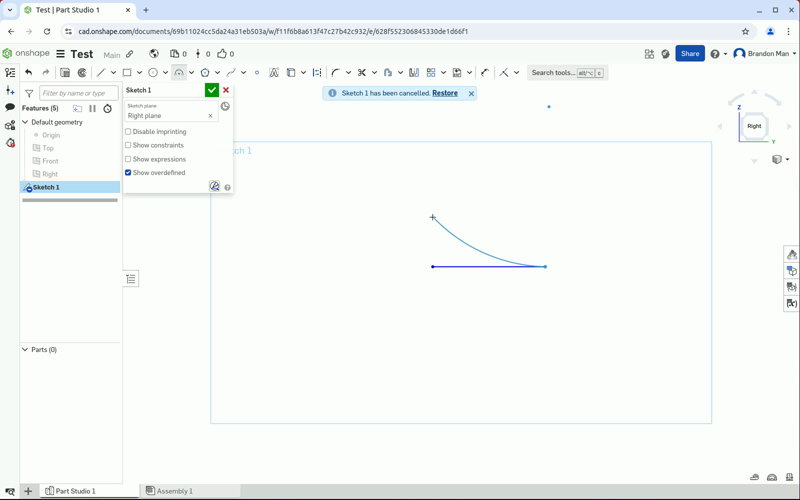
click(432, 216)
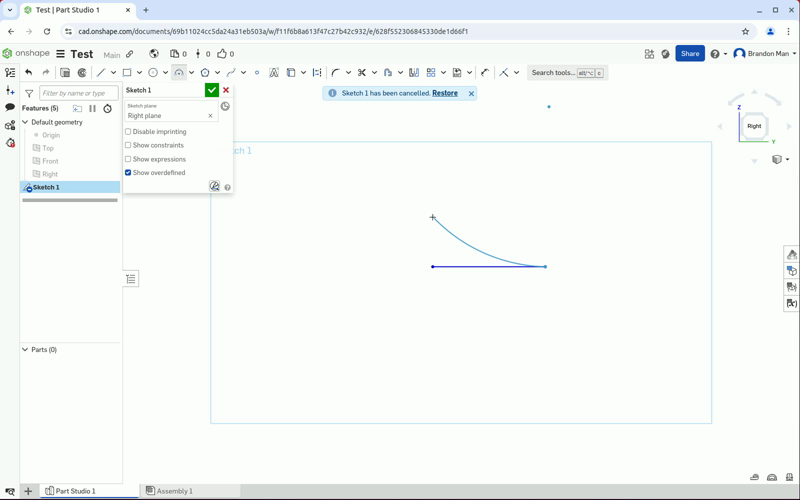
mouse_move(492, 234)
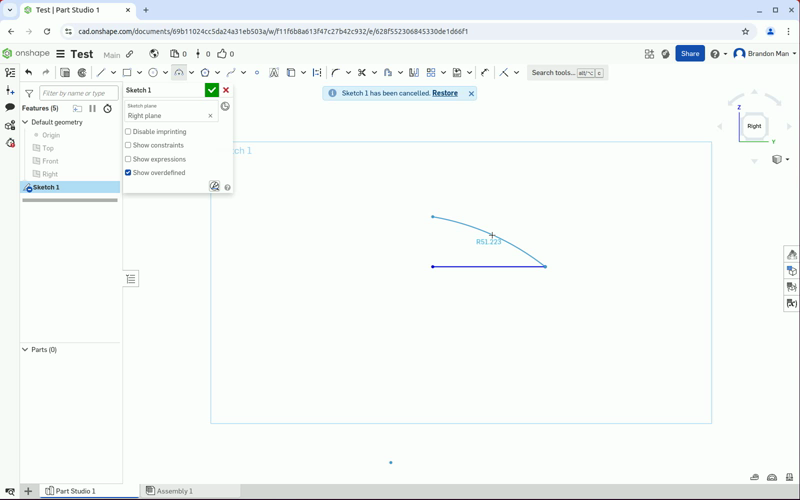
click(492, 234)
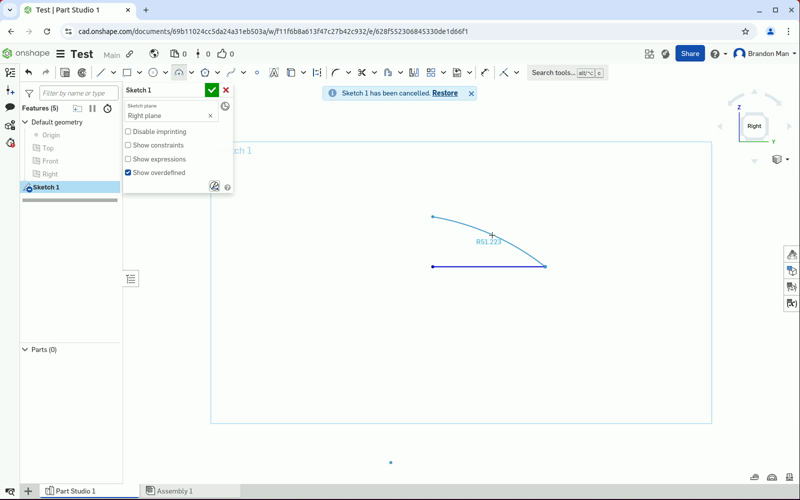
key_up(shift)
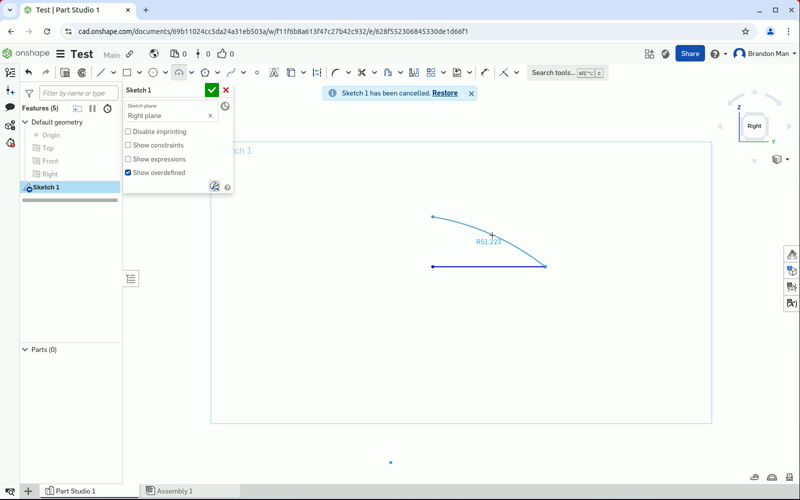
key(esc)
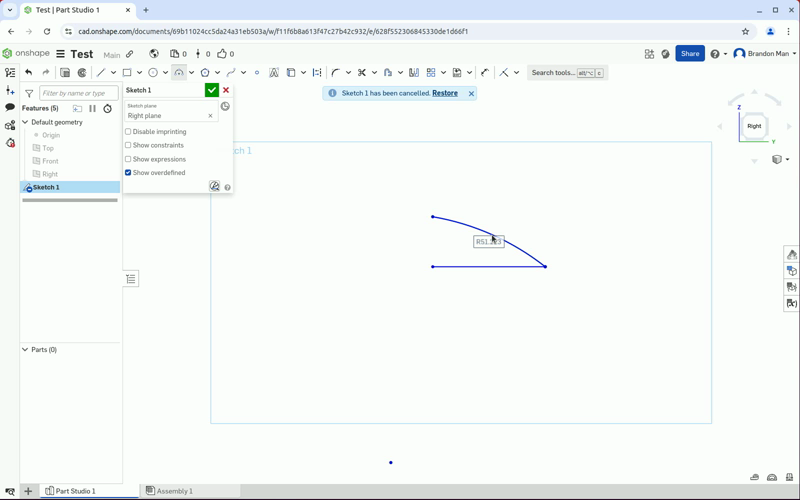
key(l)
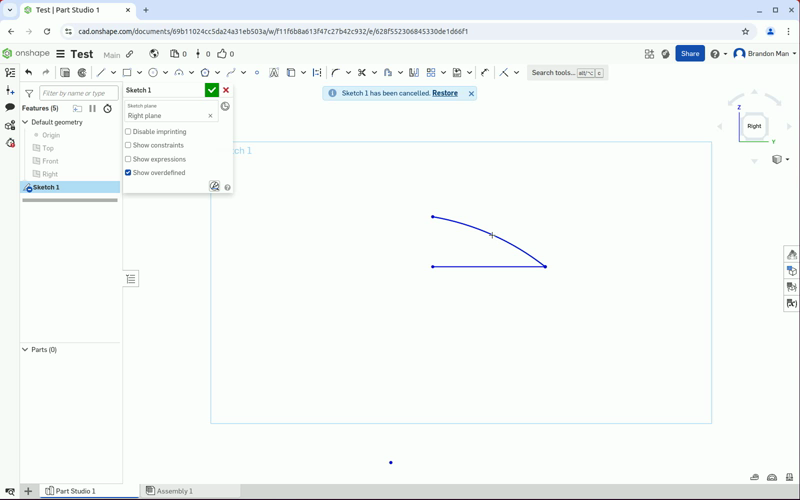
mouse_move(432, 216)
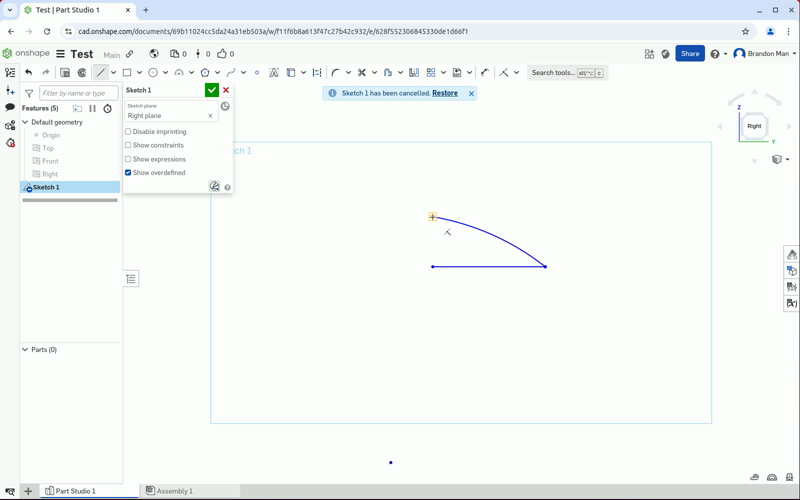
click(432, 216)
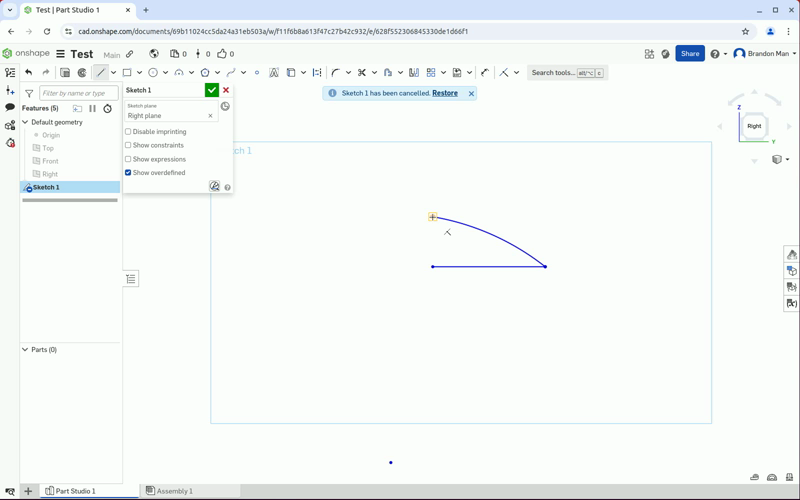
mouse_move(462, 216)
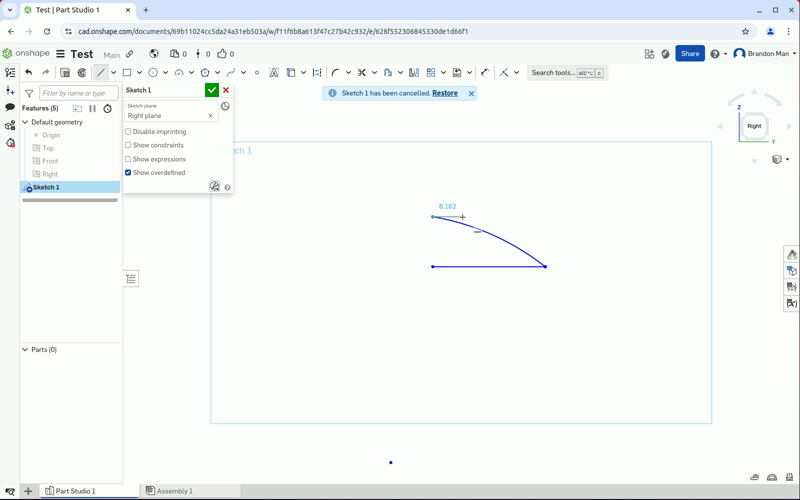
key_down(shift)
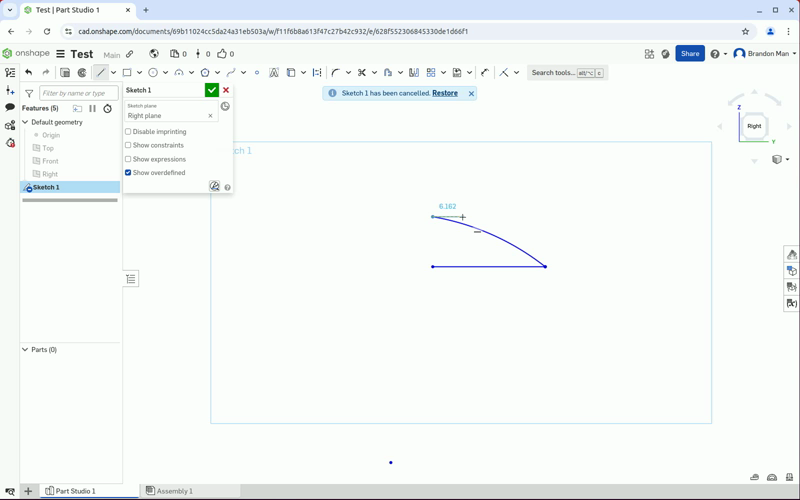
mouse_move(432, 266)
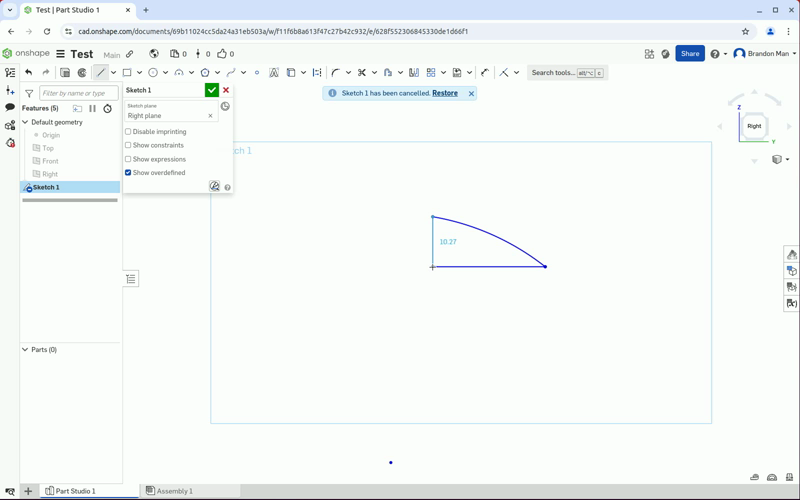
key_up(shift)
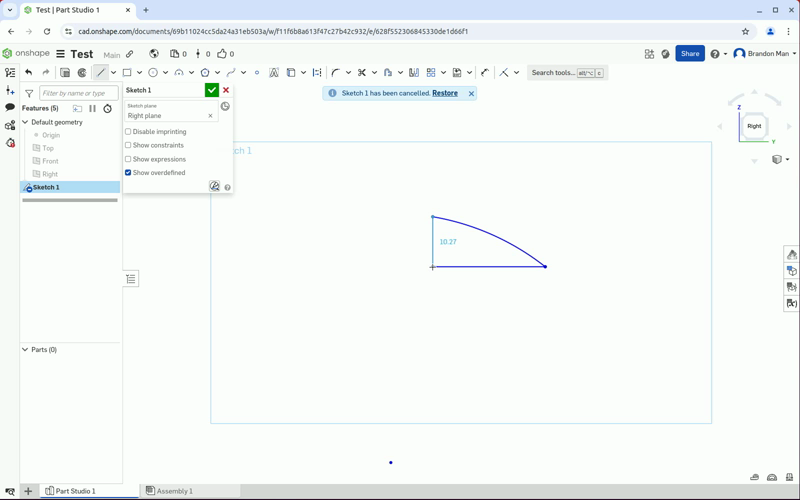
click(432, 266)
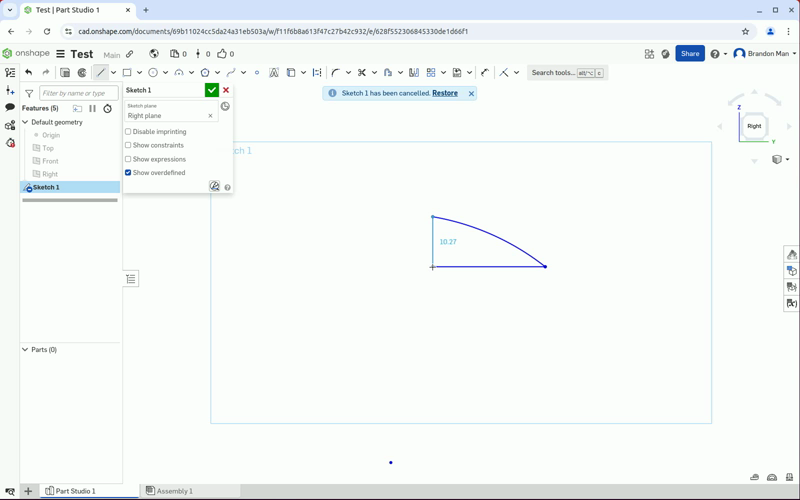
key(esc)
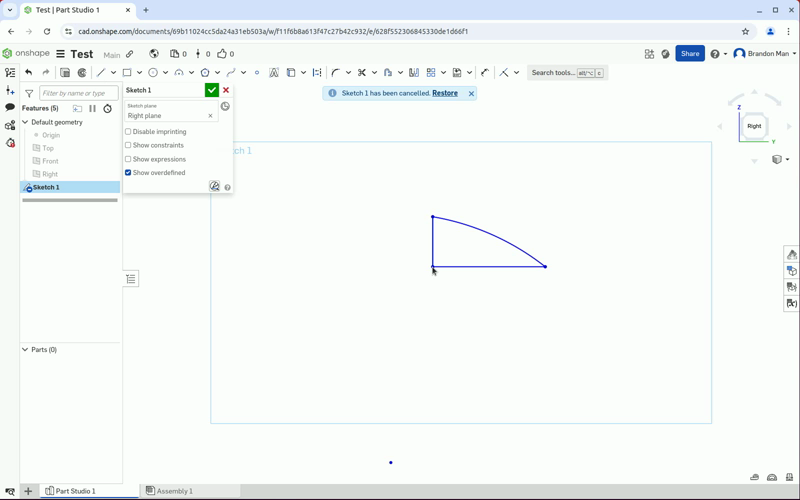
mouse_move(521, 259)
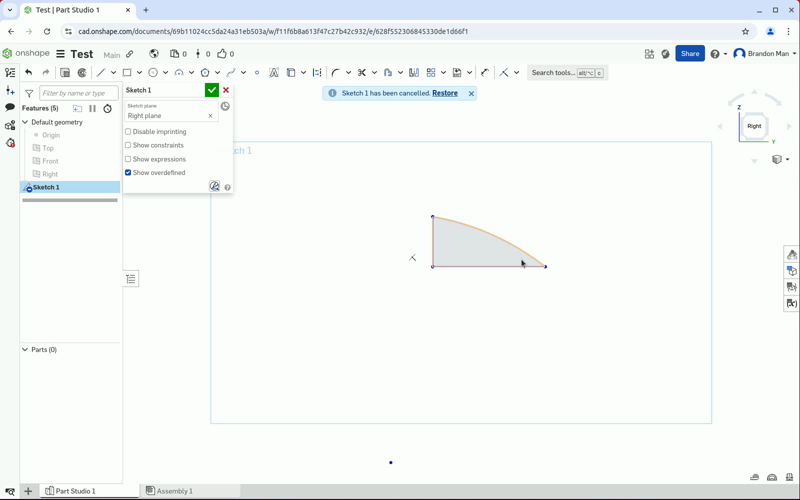
click(521, 259)
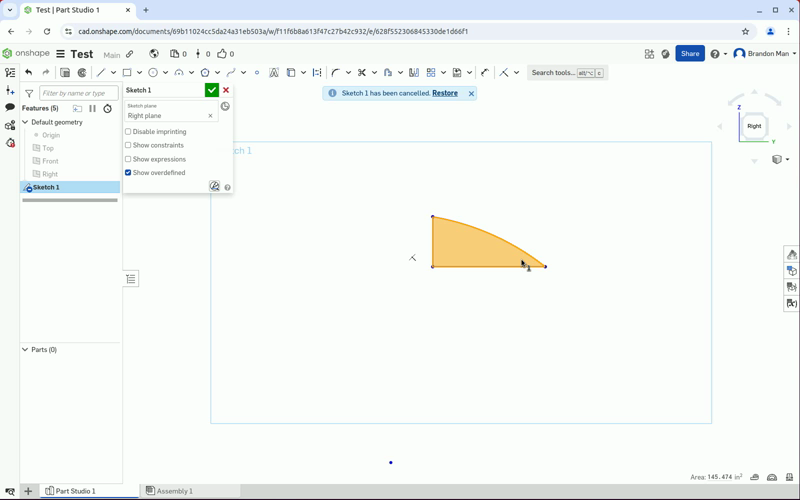
mouse_move(73, 352)
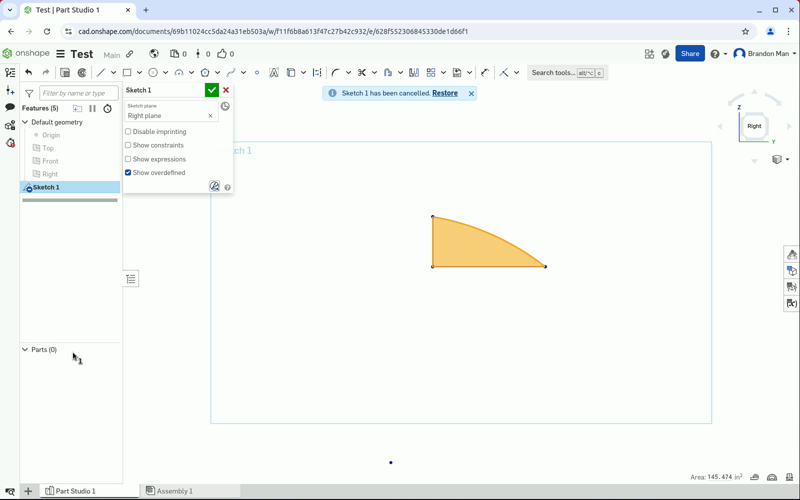
key(shift+y)
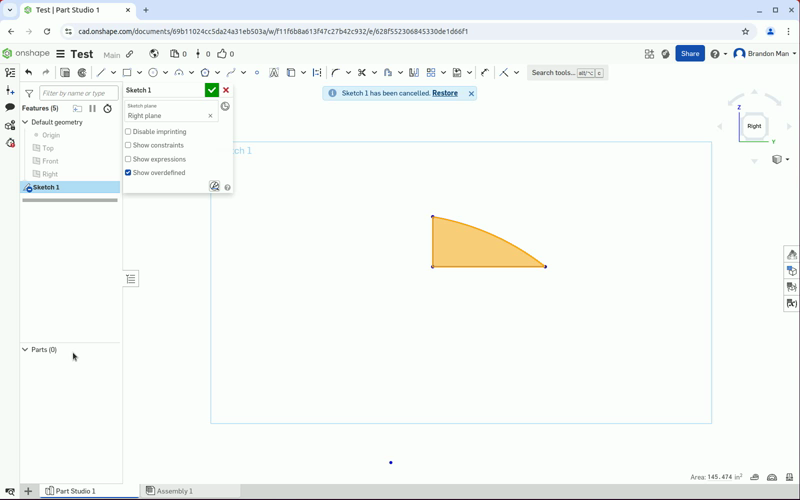
key(shift+e)
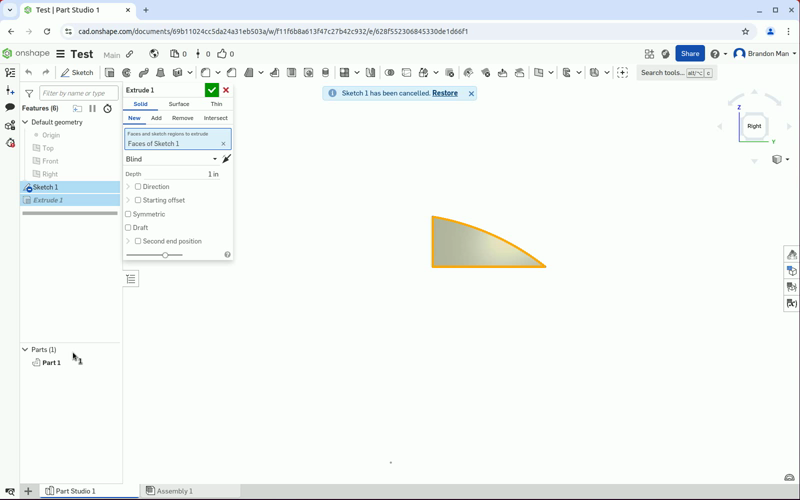
mouse_move(143, 106)
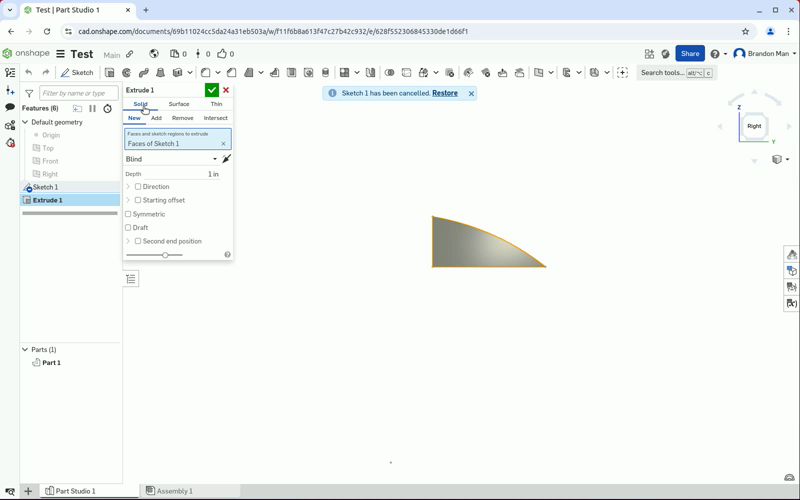
click(143, 106)
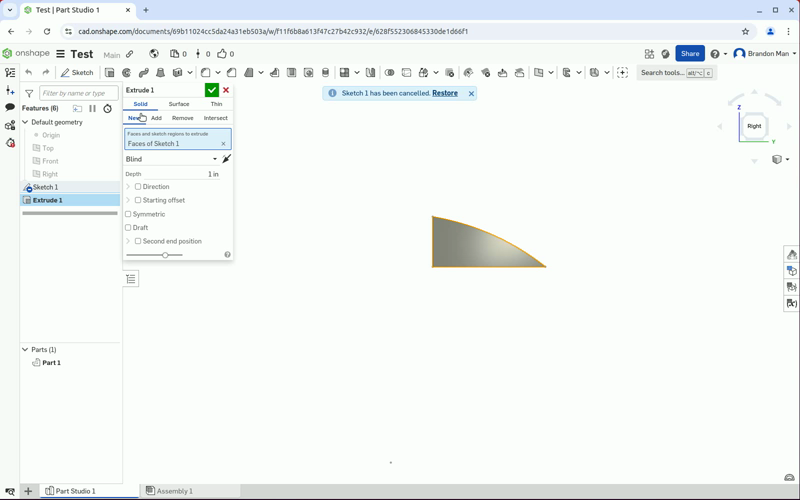
mouse_move(137, 120)
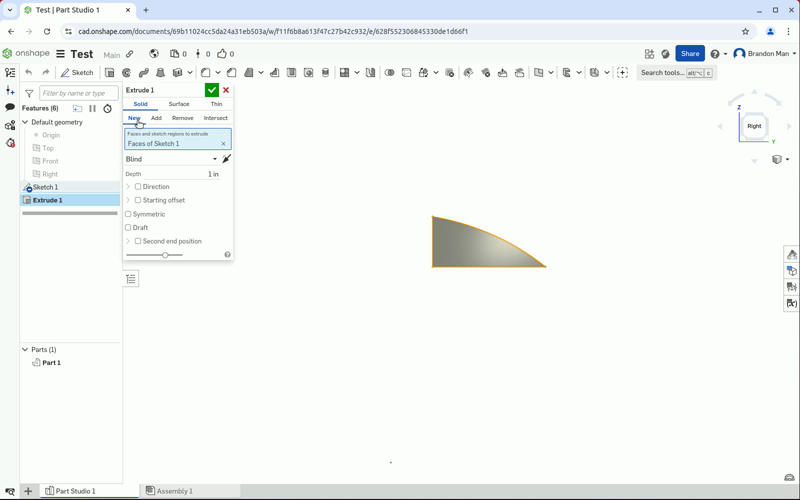
click(137, 120)
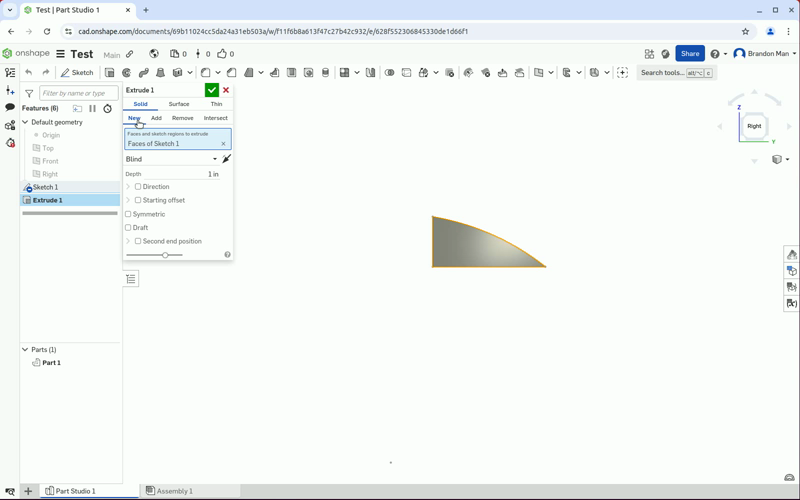
key(tab, 4)
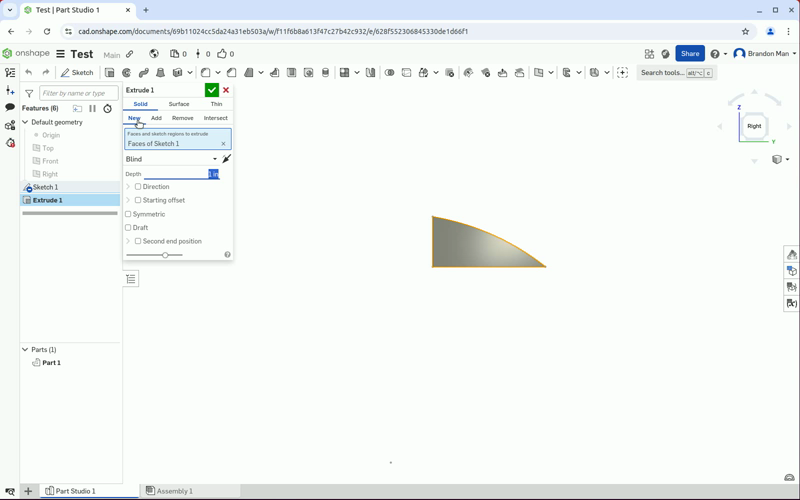
text(14.443)
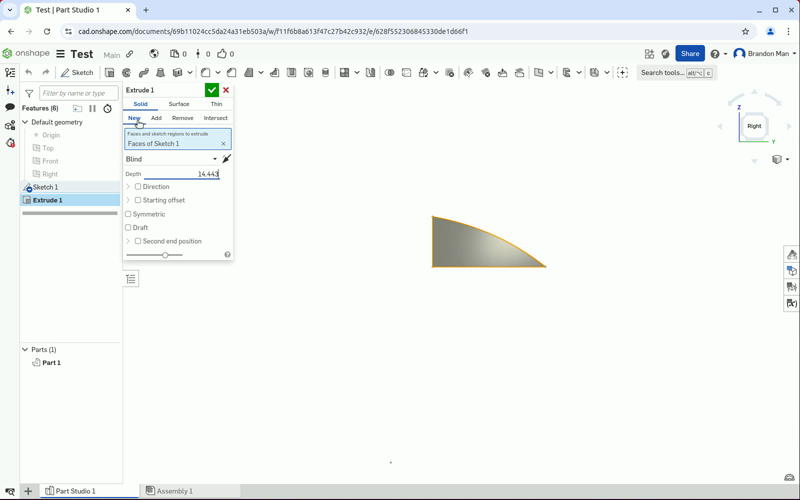
key(enter)
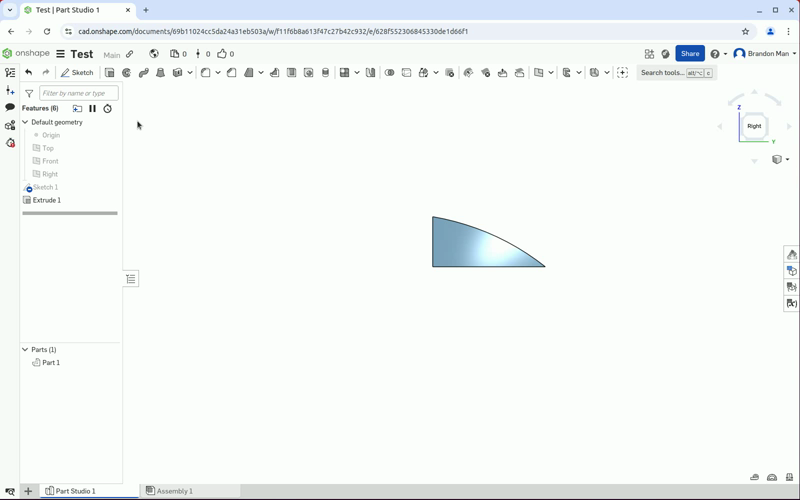
key(shift+h)
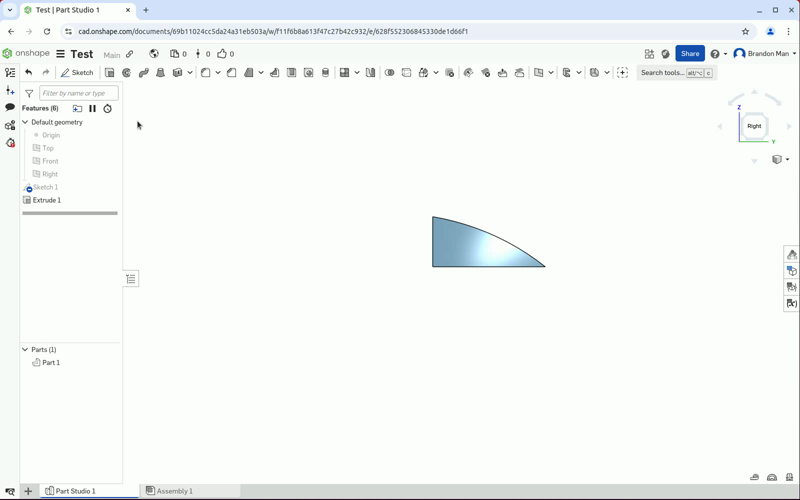
key(shift+h)
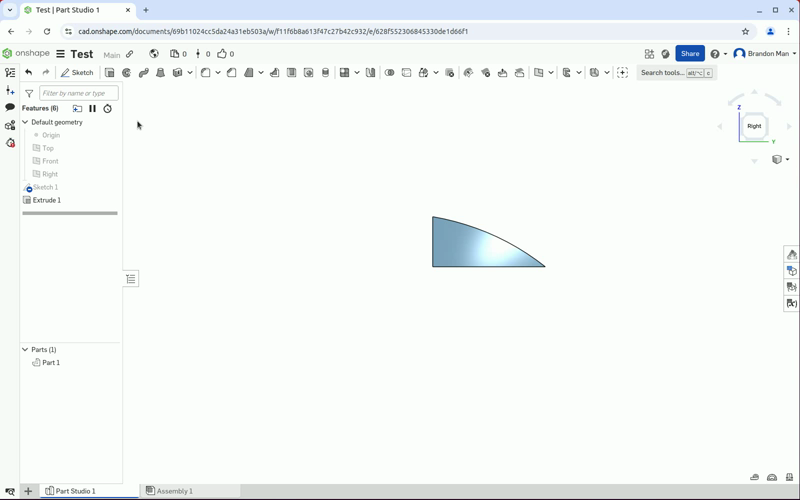
mouse_move(73, 189)
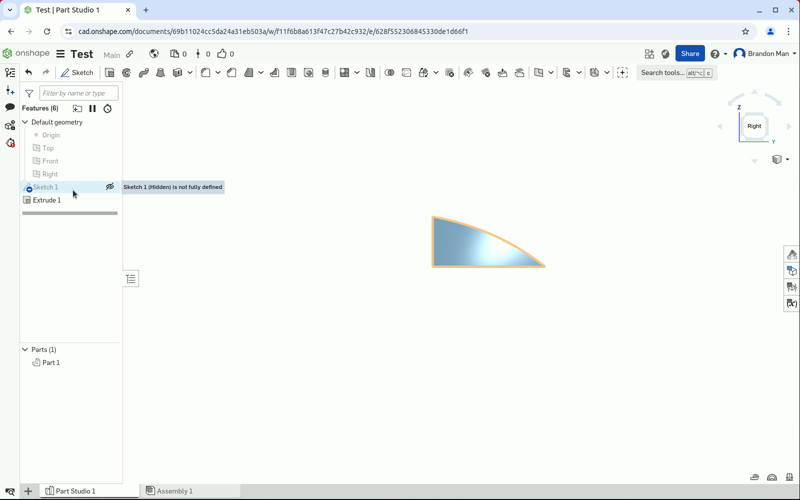
click(73, 189)
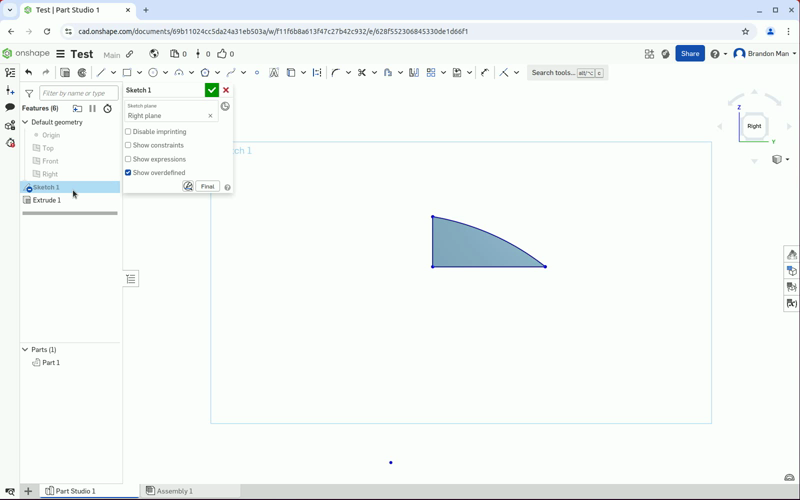
mouse_move(229, 92)
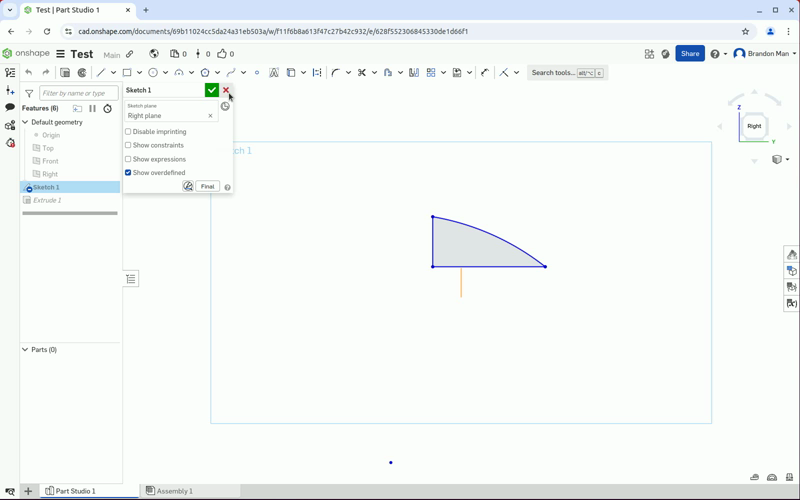
click(229, 92)
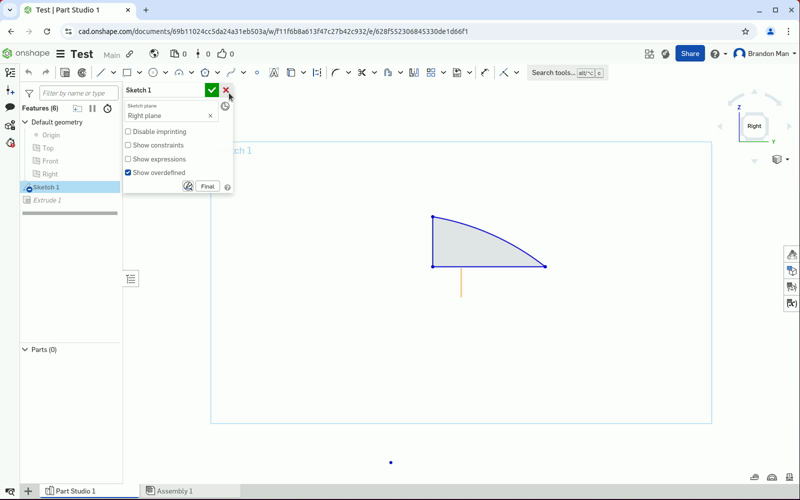
key(shift+s)
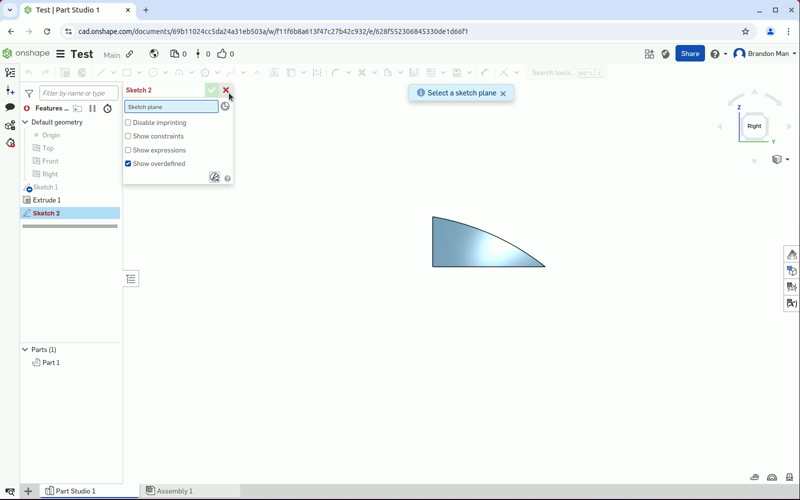
mouse_move(73, 176)
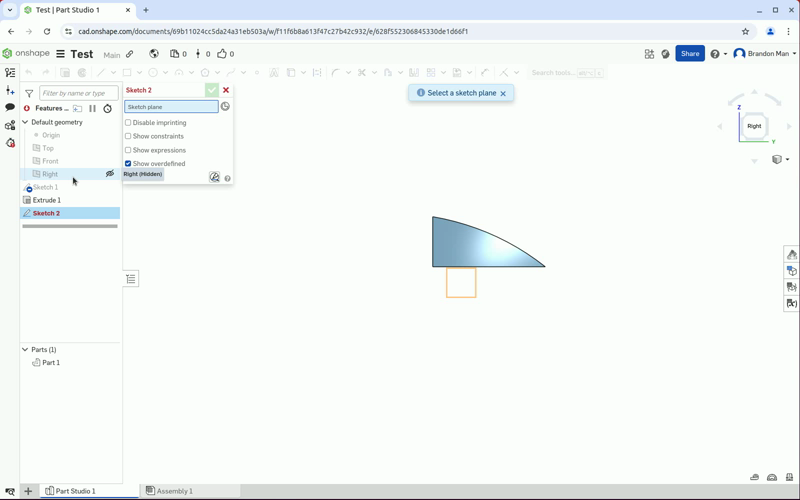
click(73, 176)
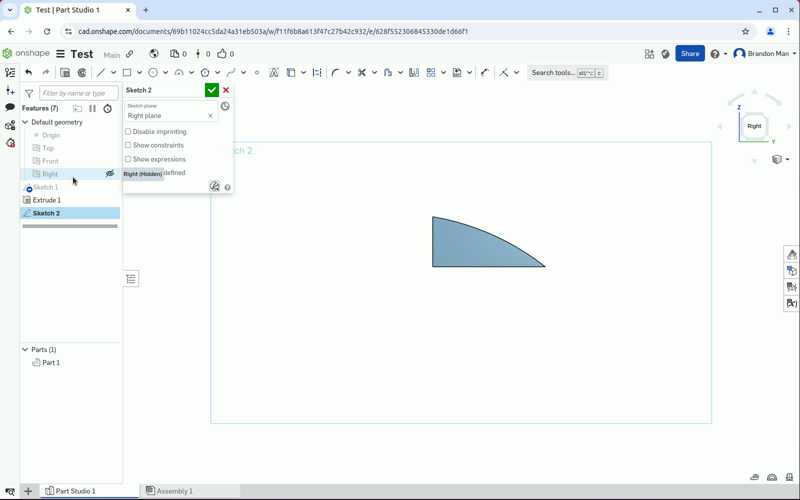
mouse_move(73, 352)
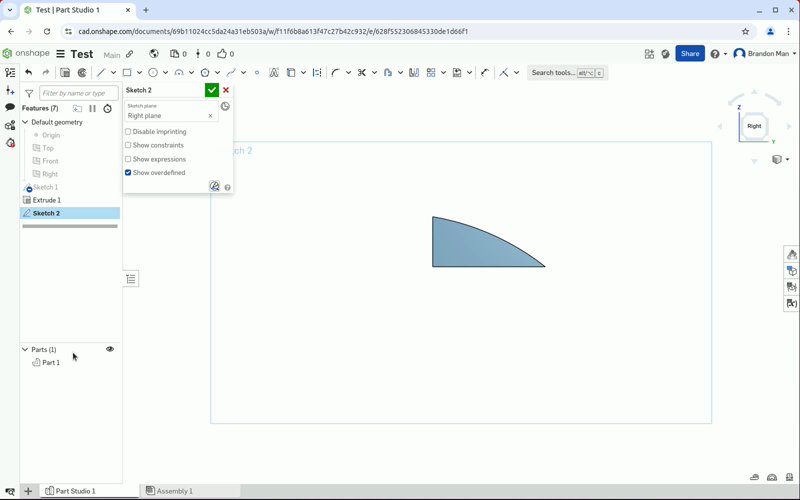
key(y)
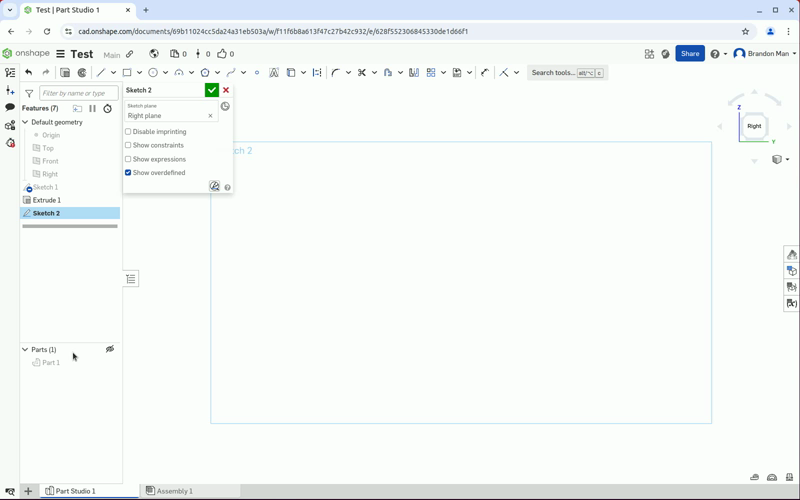
key(a)
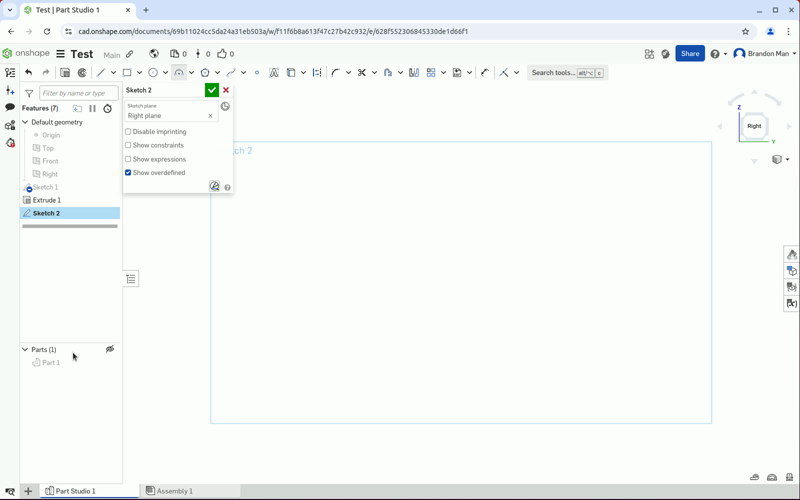
key_down(shift)
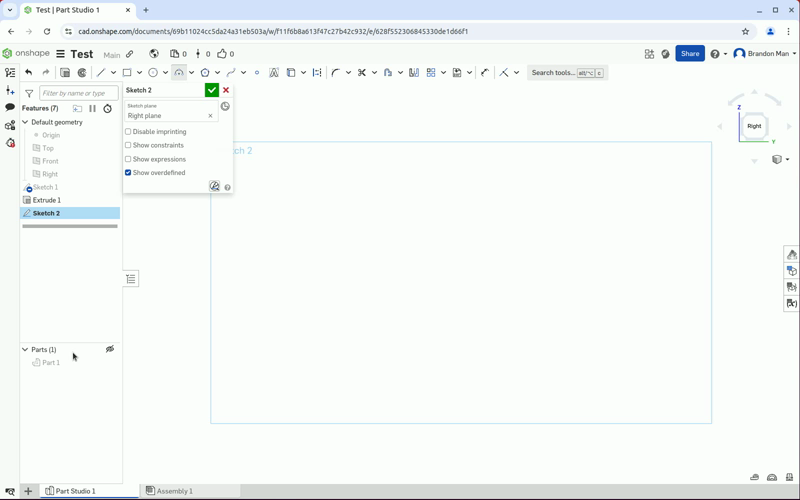
mouse_move(376, 308)
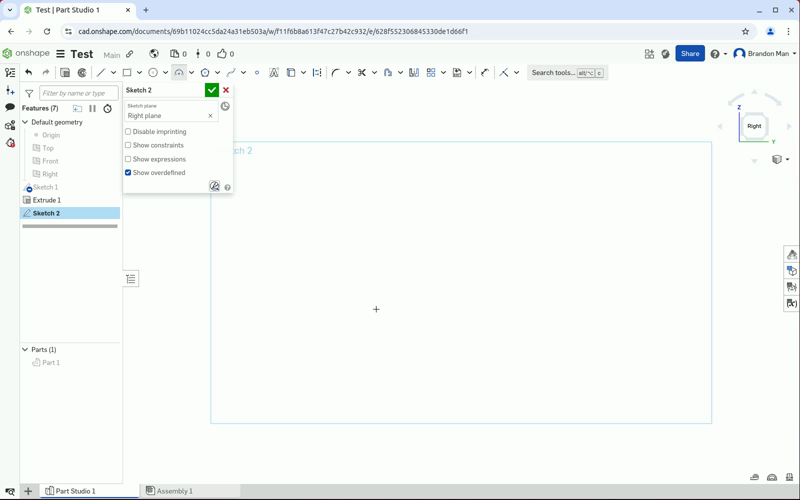
click(376, 308)
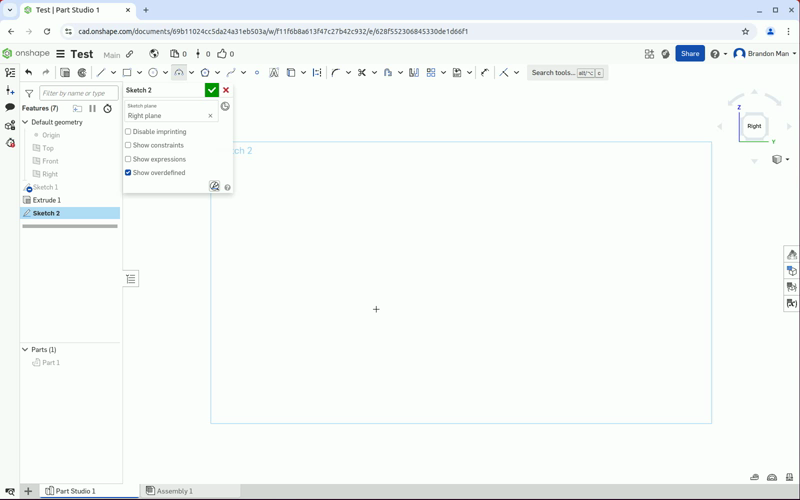
key_up(shift)
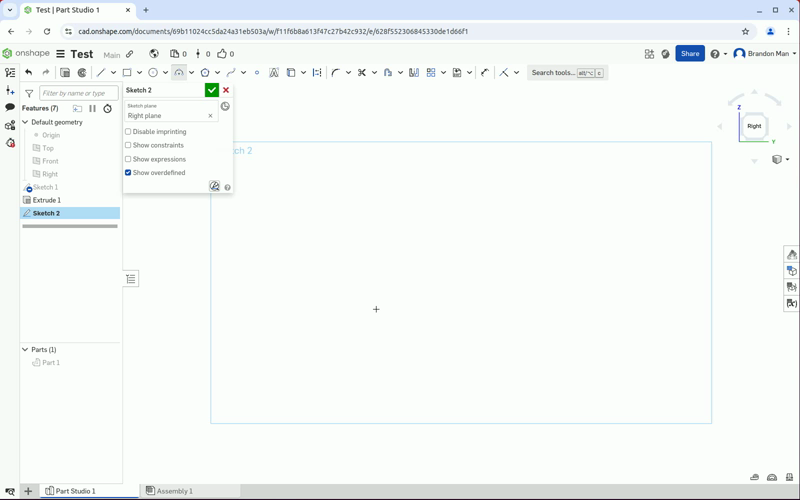
key_down(shift)
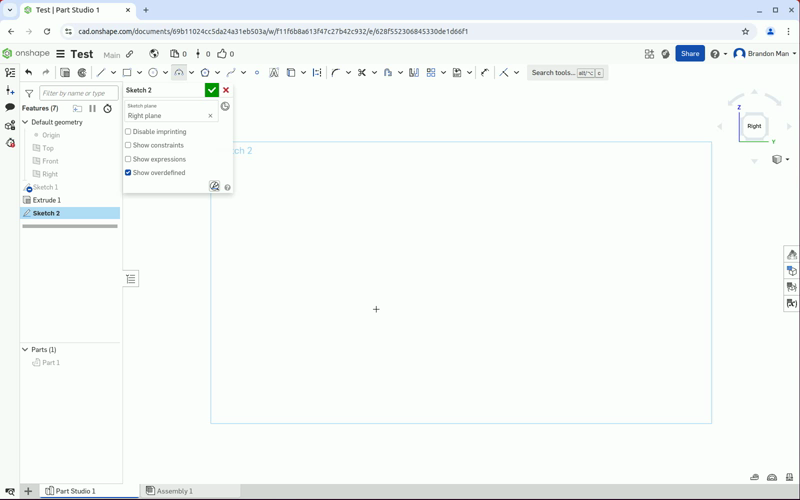
mouse_move(545, 265)
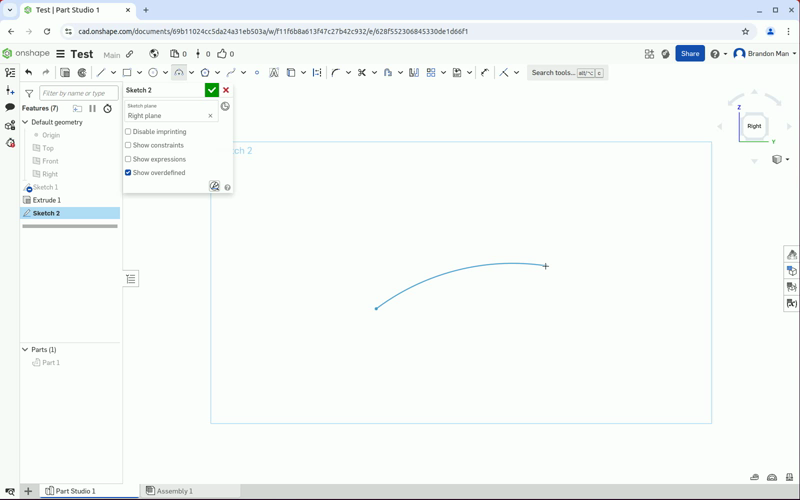
click(545, 265)
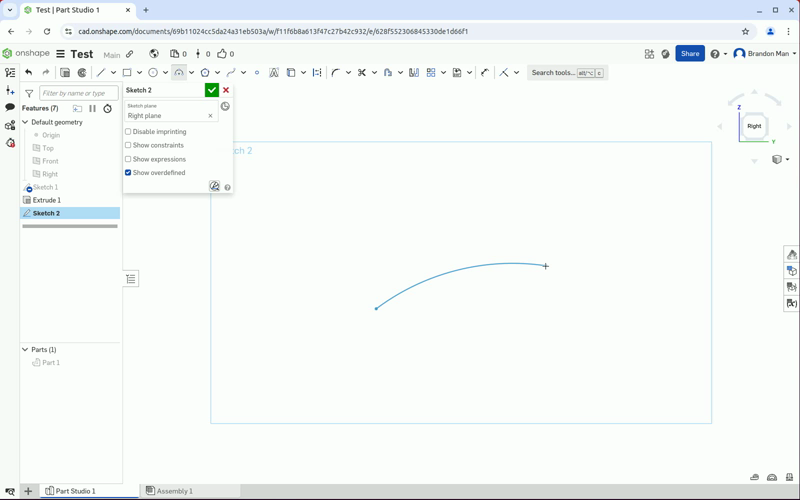
mouse_move(464, 300)
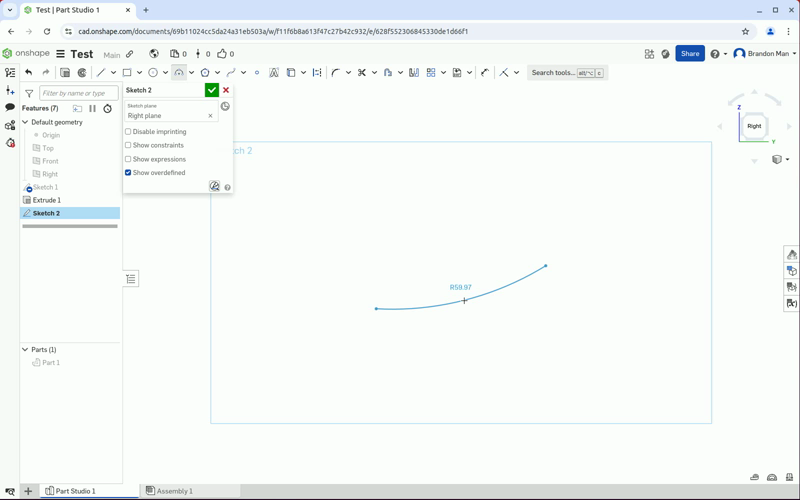
click(464, 300)
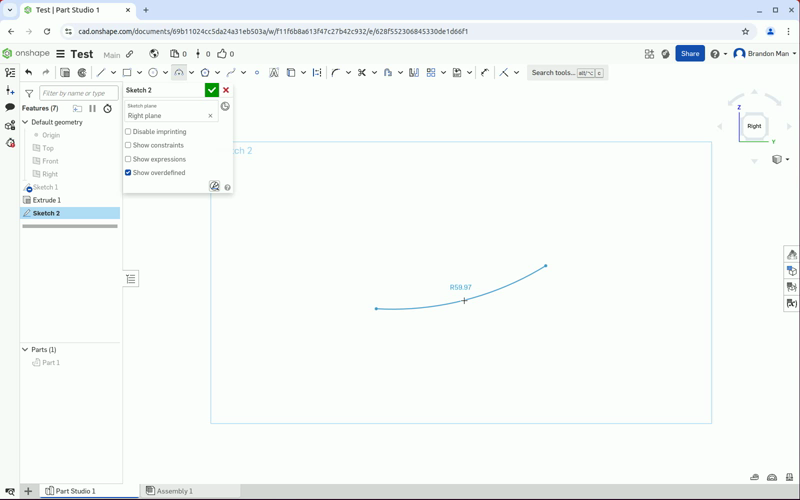
key_up(shift)
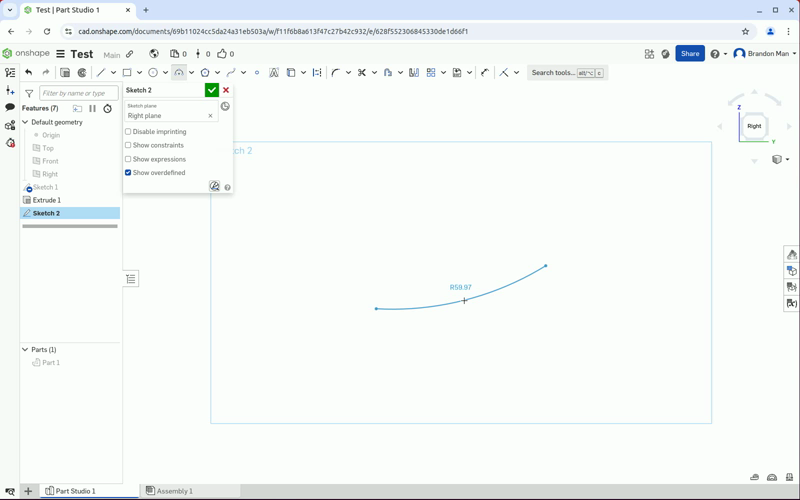
key(esc)
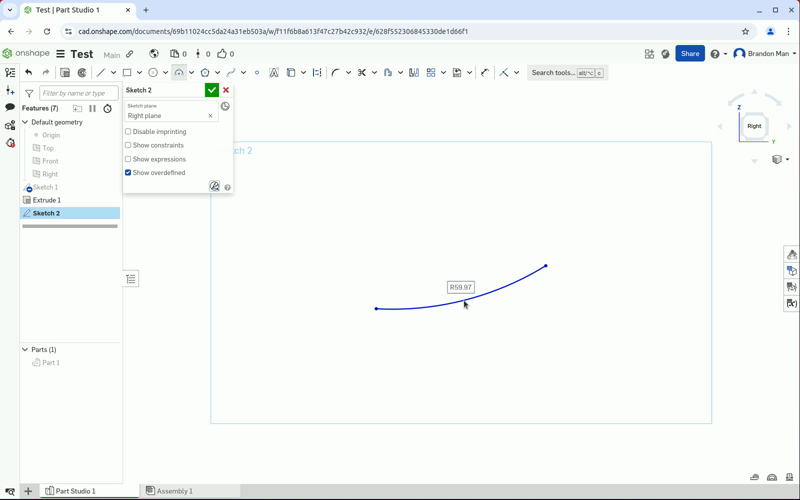
key(l)
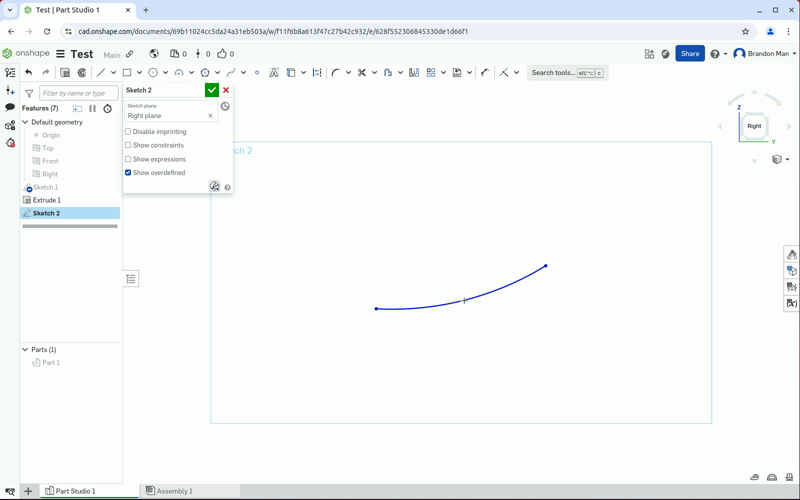
mouse_move(545, 265)
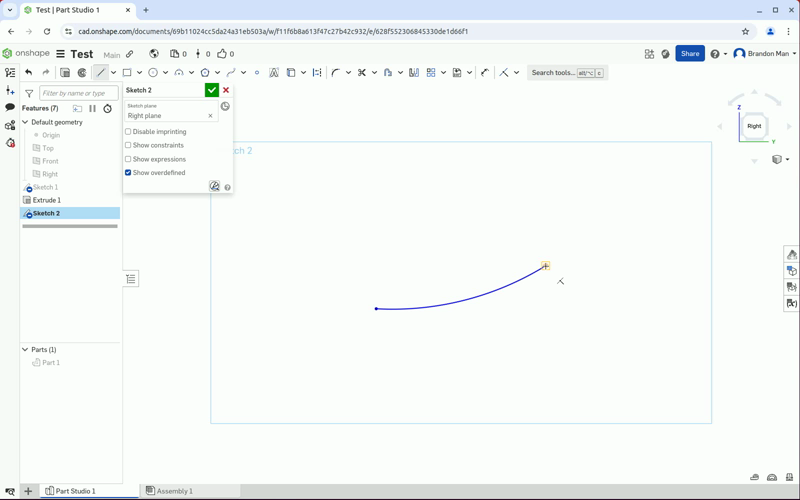
click(545, 265)
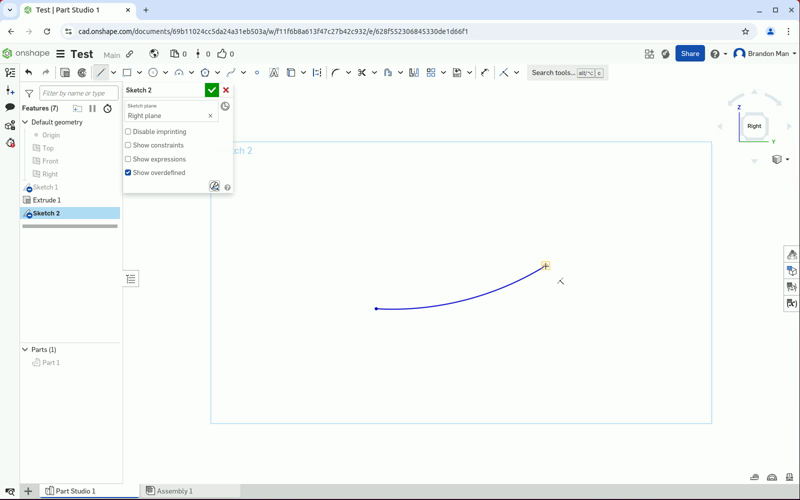
key_down(shift)
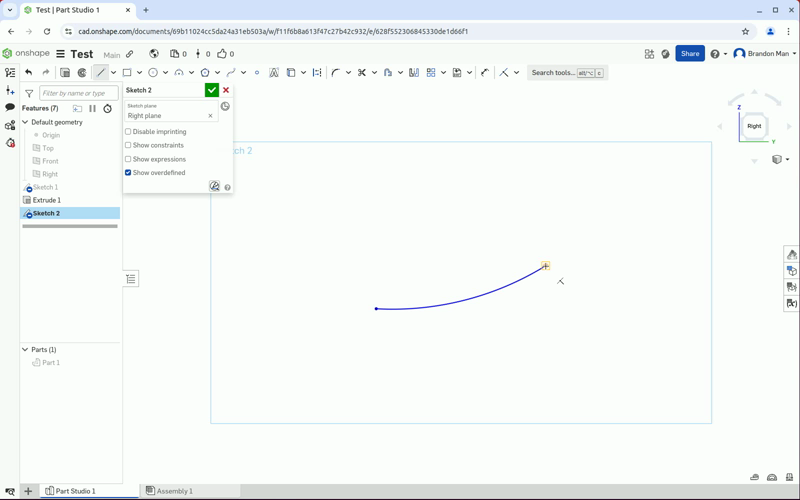
mouse_move(433, 265)
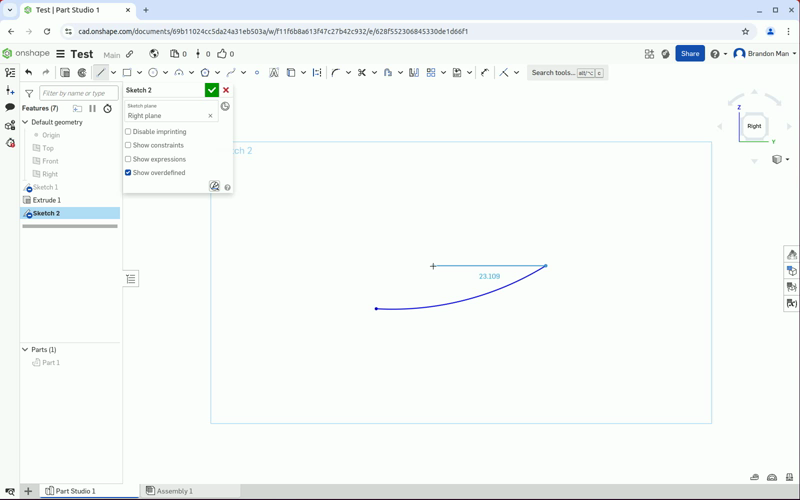
click(433, 265)
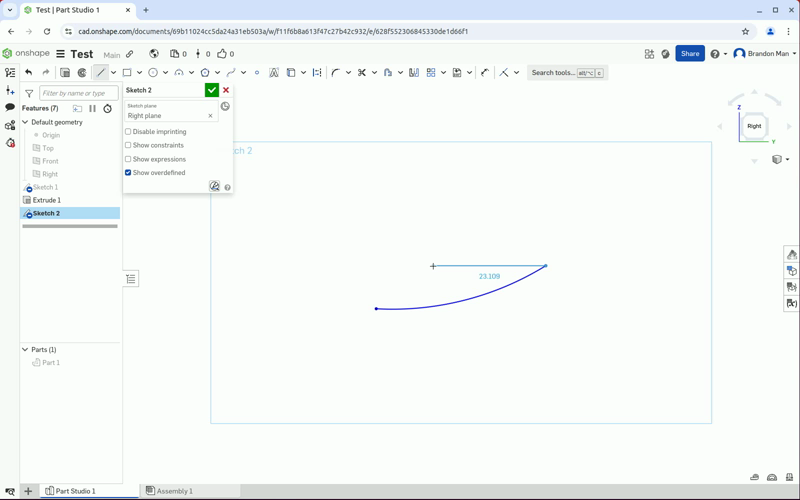
key_up(shift)
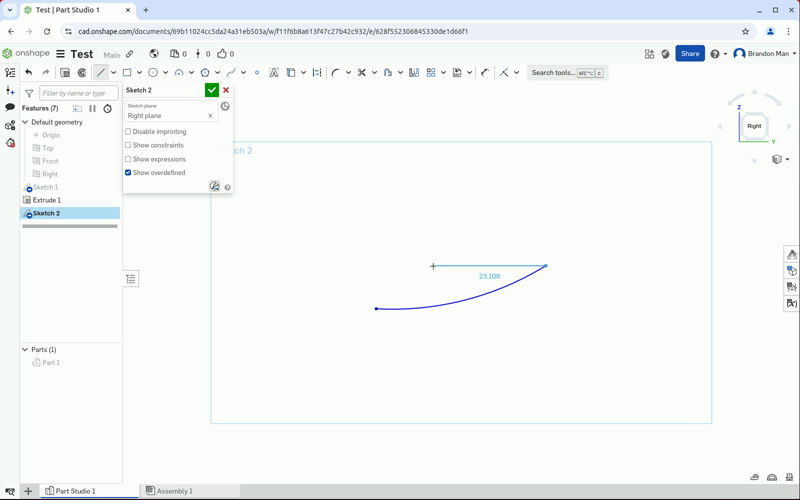
key_down(shift)
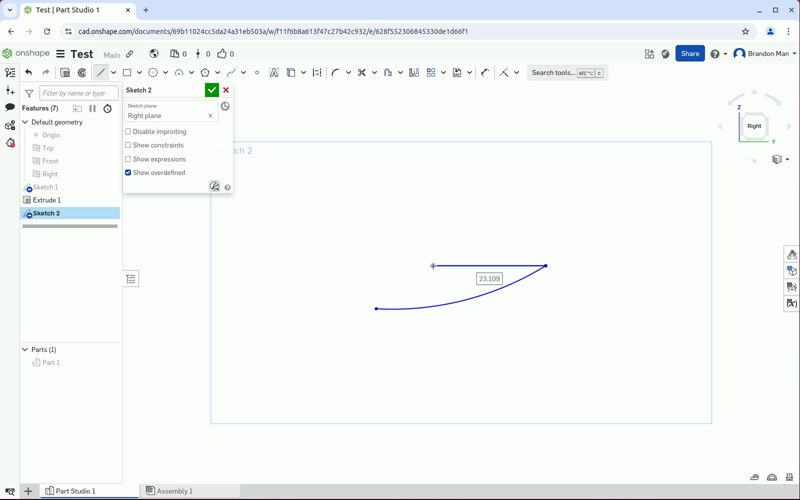
mouse_move(463, 265)
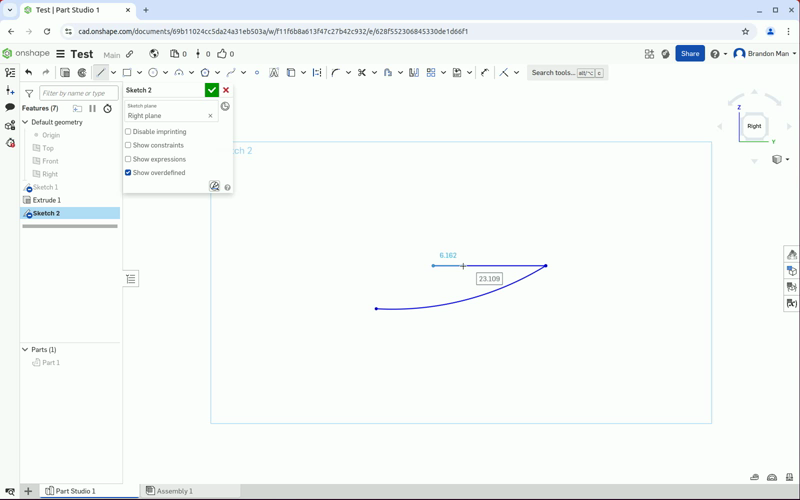
mouse_move(433, 301)
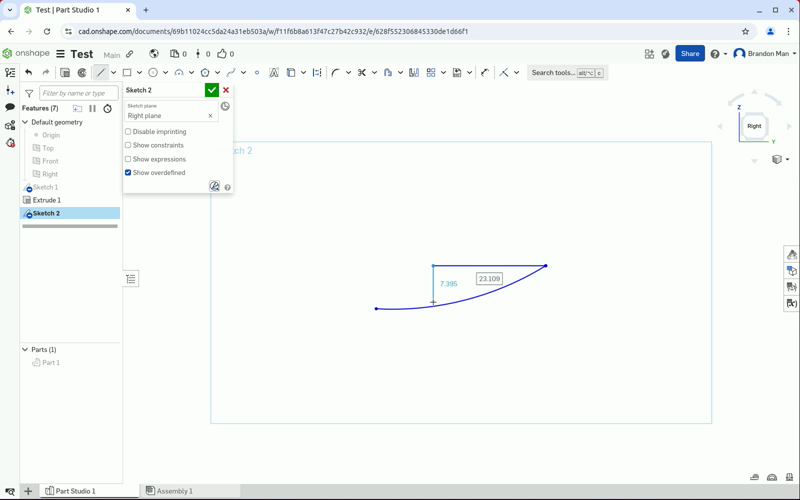
click(433, 301)
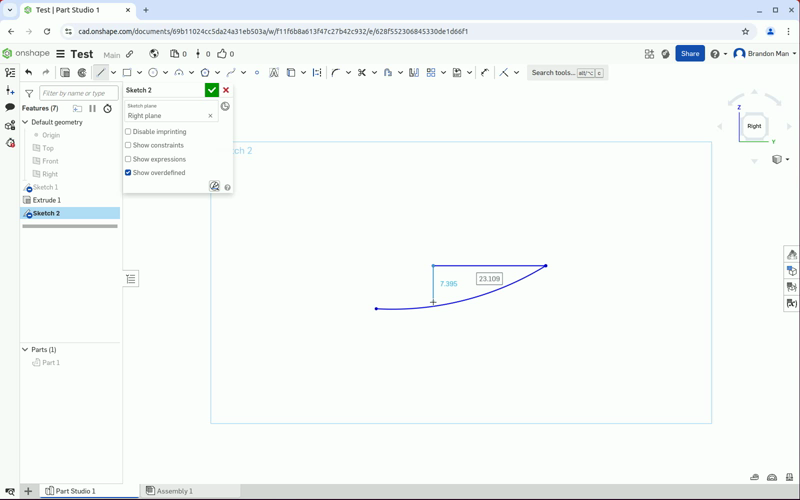
key_up(shift)
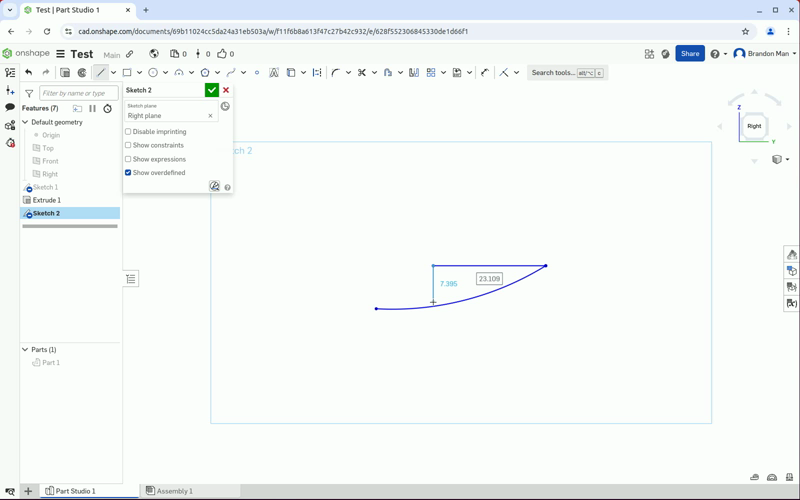
key_down(shift)
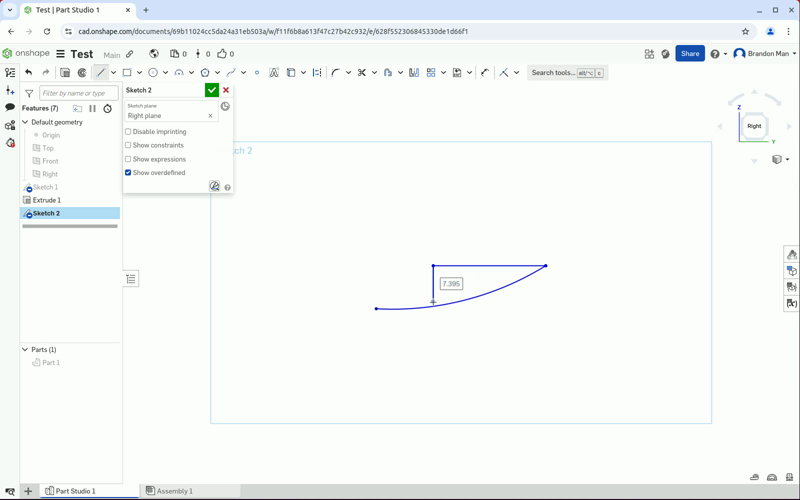
mouse_move(463, 301)
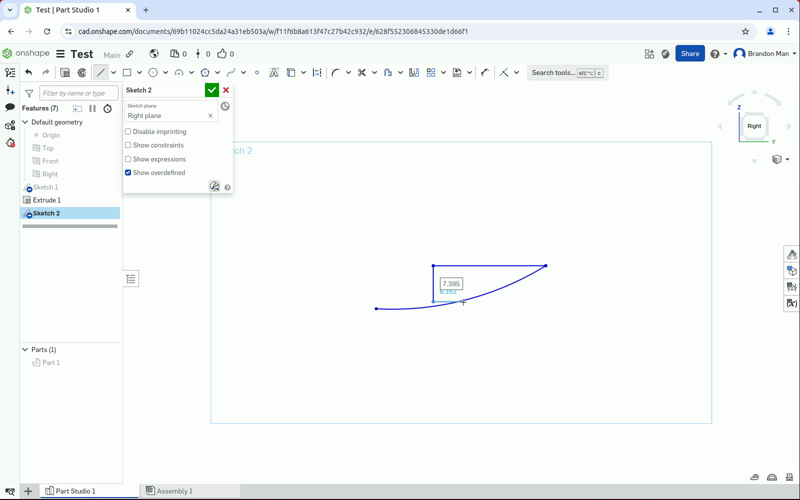
mouse_move(376, 301)
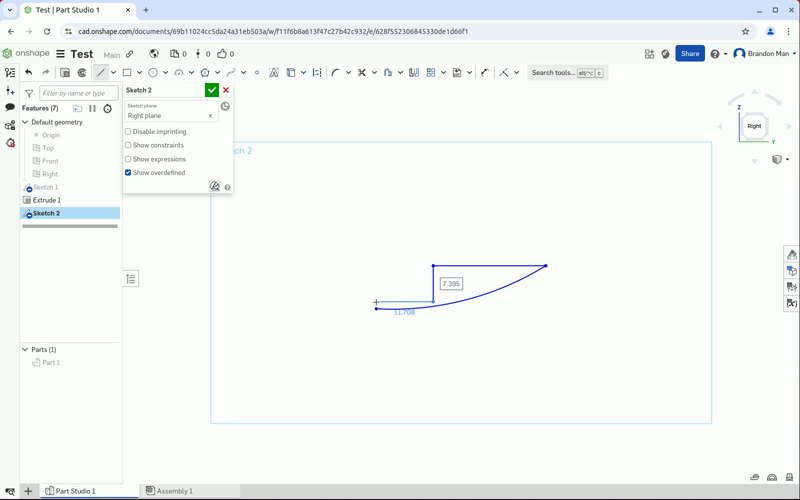
click(376, 301)
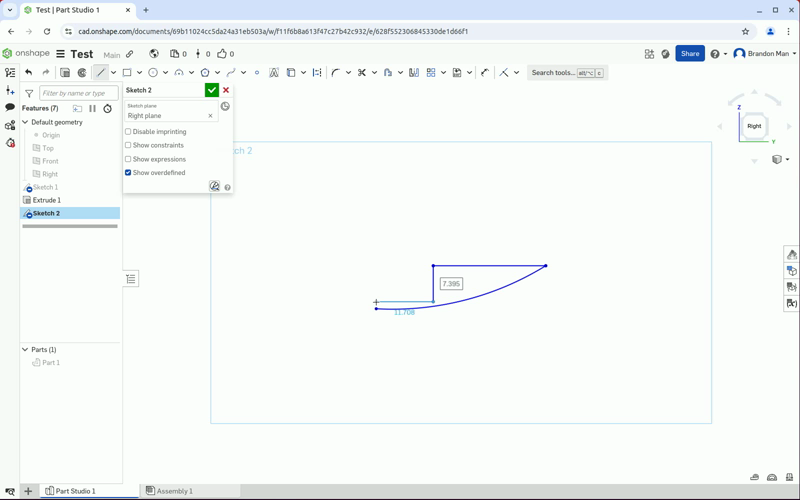
key_up(shift)
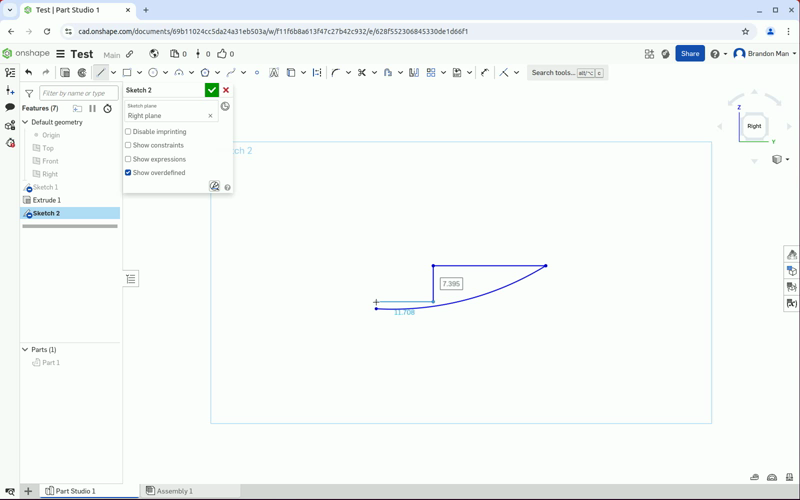
mouse_move(406, 301)
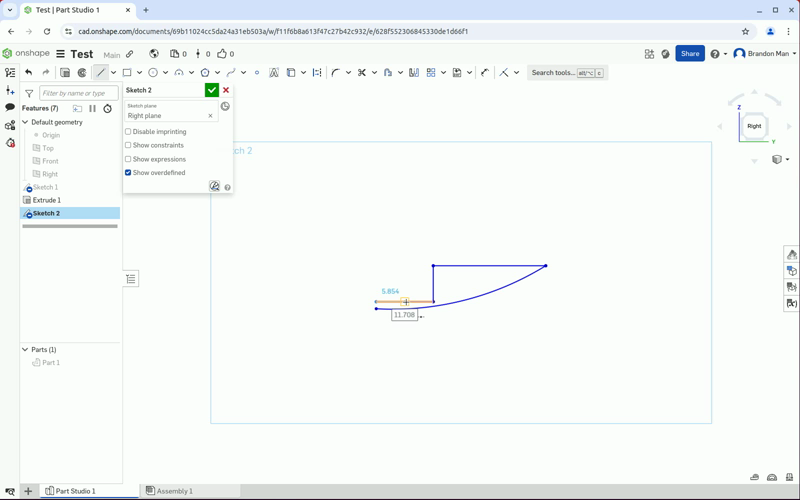
key_down(shift)
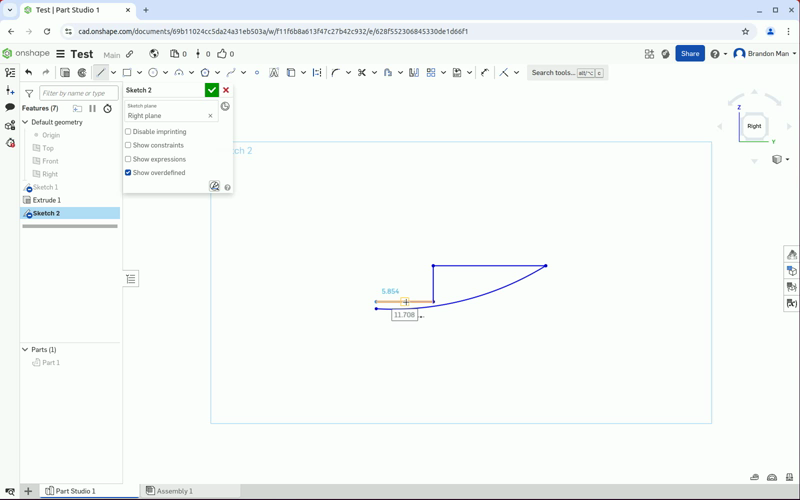
mouse_move(376, 308)
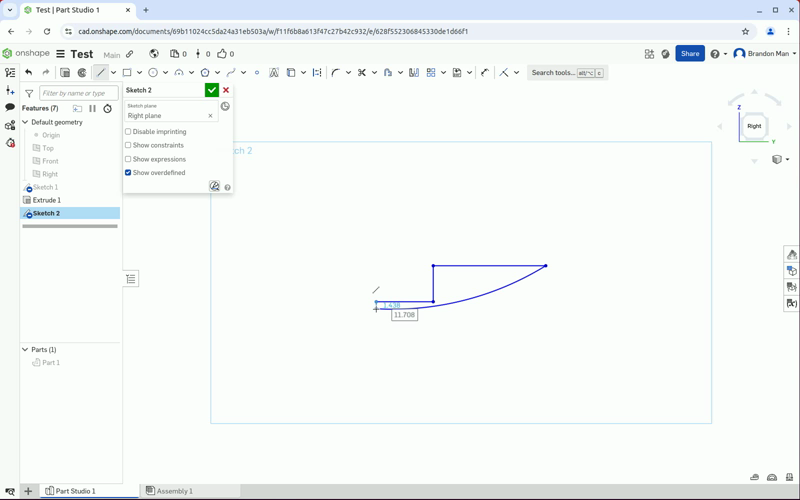
scroll(6)
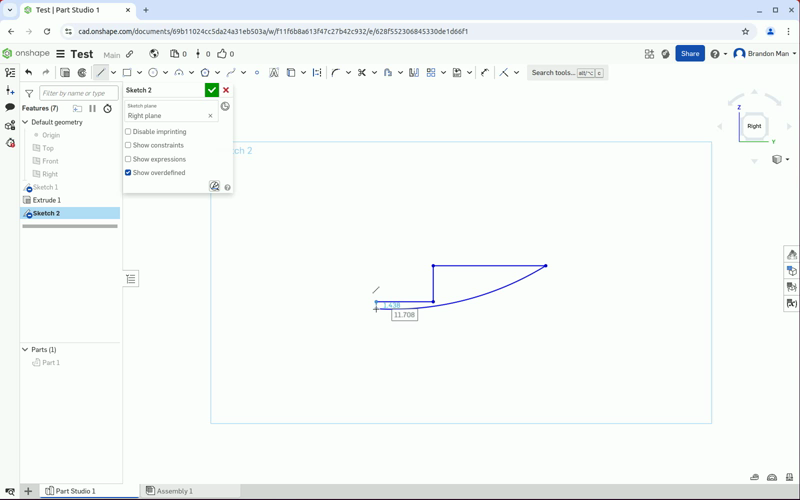
scroll(6)
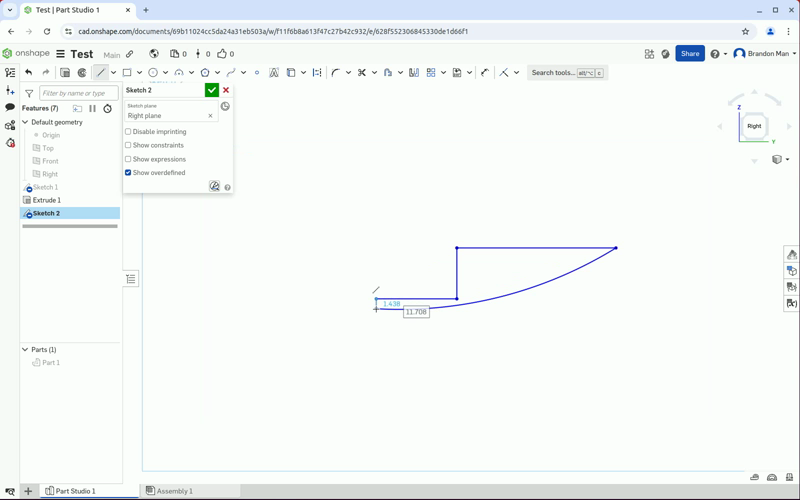
scroll(6)
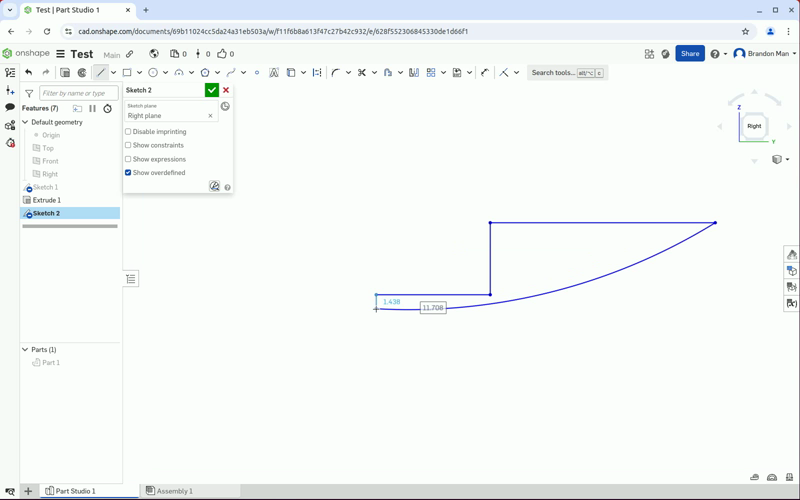
scroll(6)
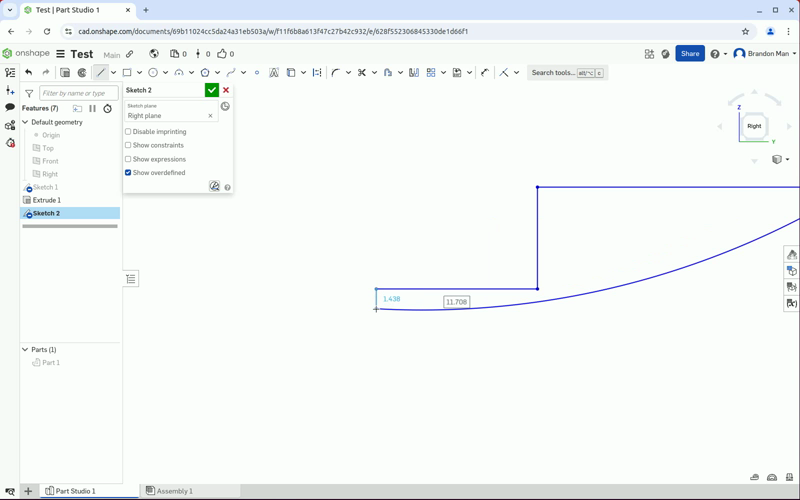
scroll(6)
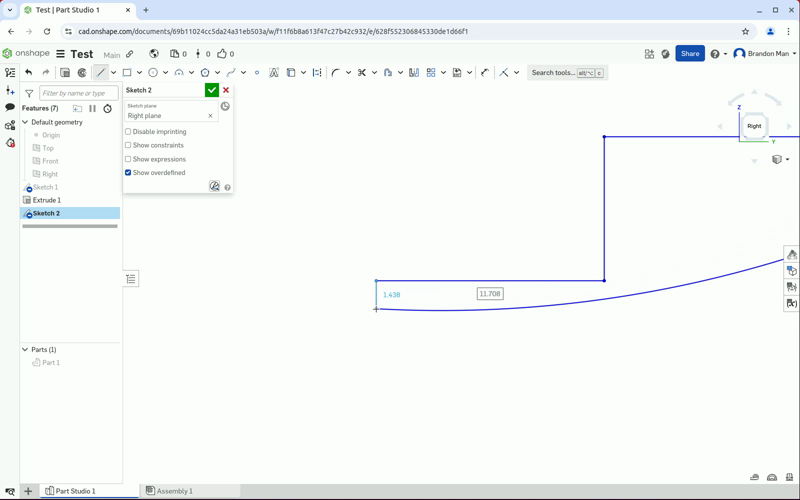
scroll(6)
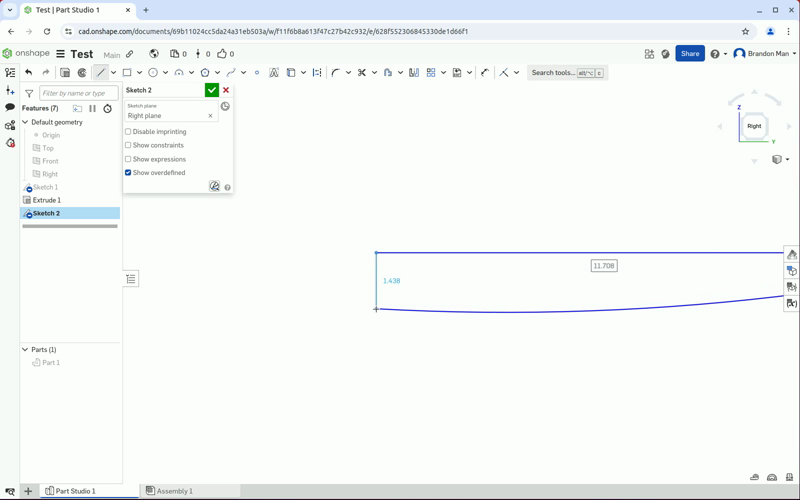
scroll(6)
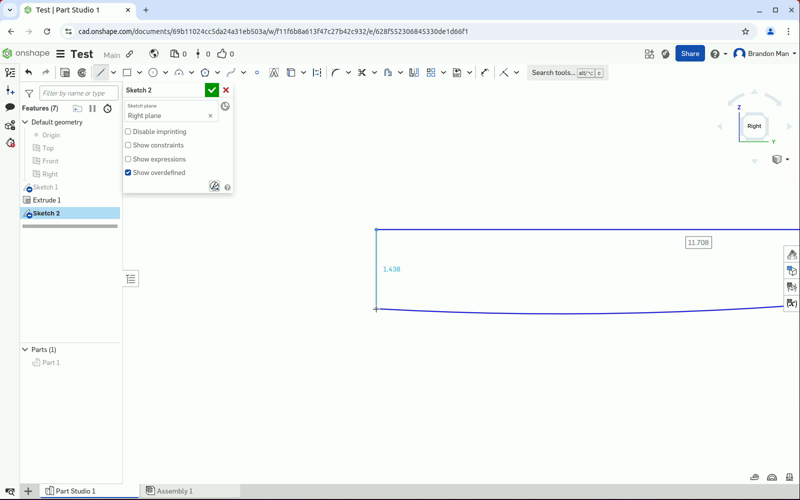
key_up(shift)
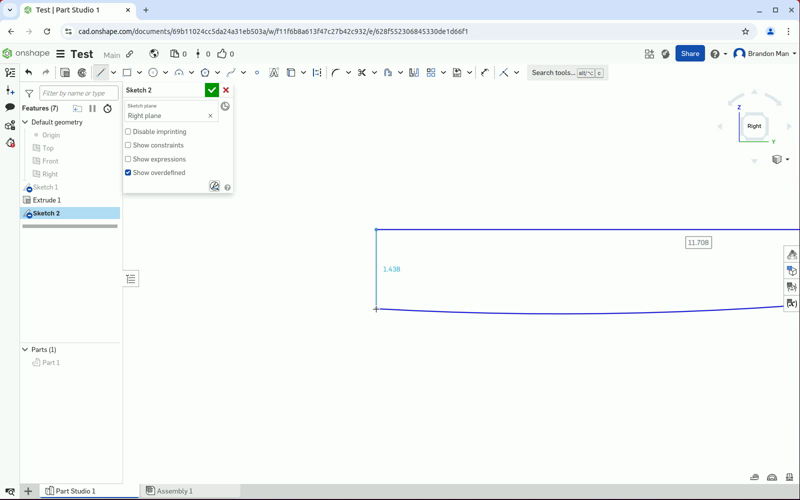
click(376, 308)
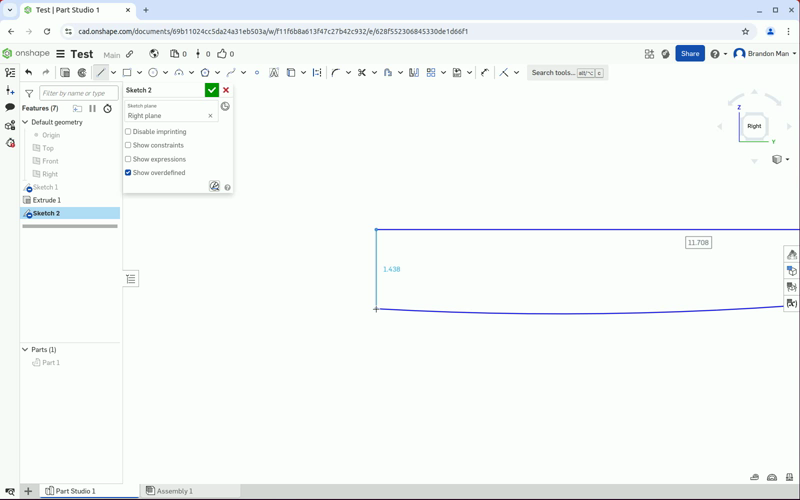
scroll(-6)
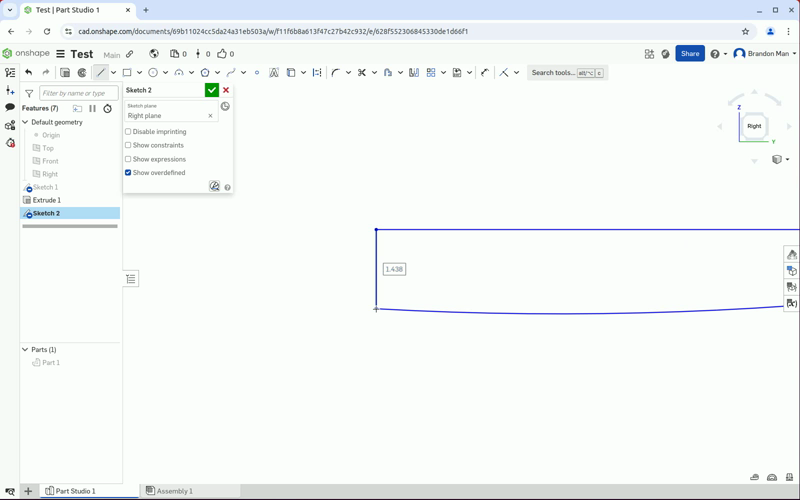
scroll(-6)
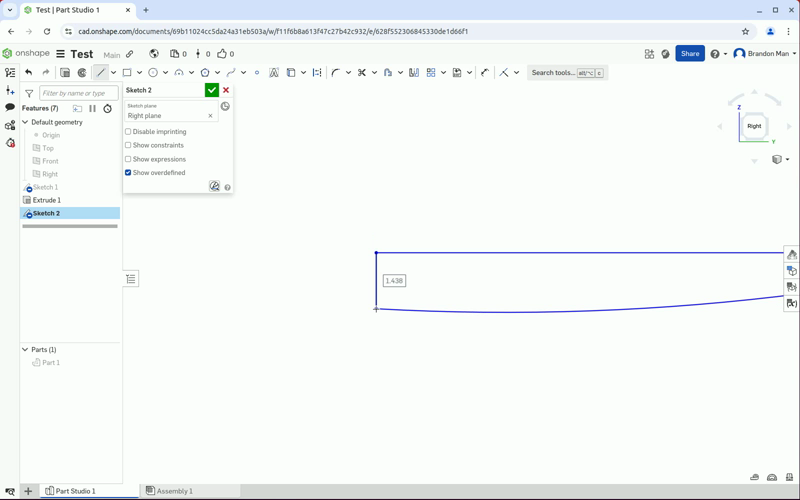
scroll(-6)
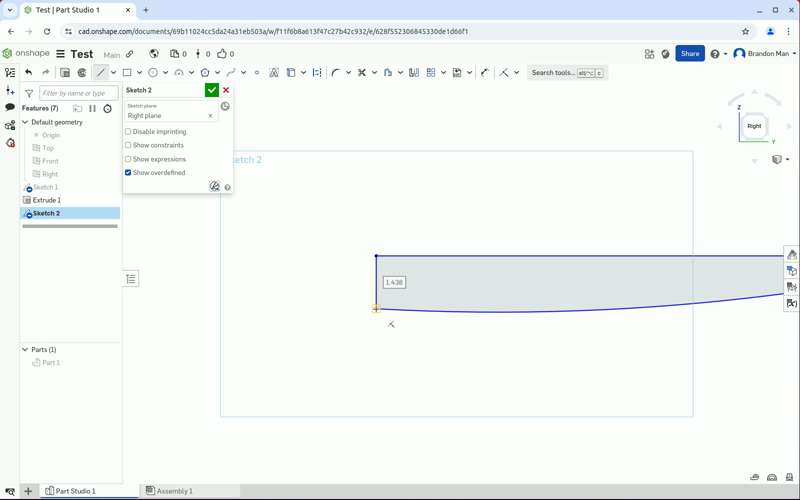
scroll(-6)
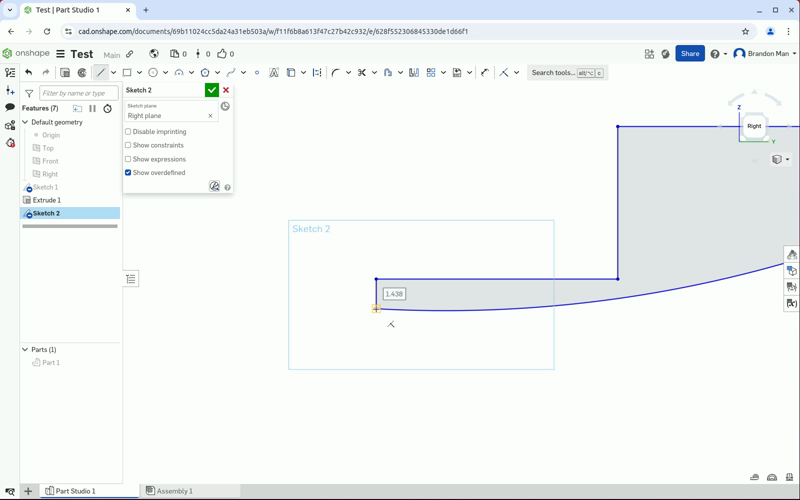
scroll(-6)
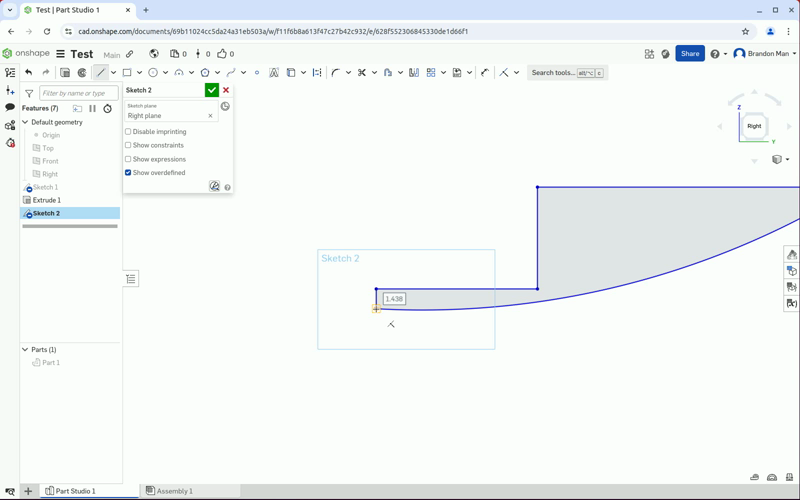
scroll(-6)
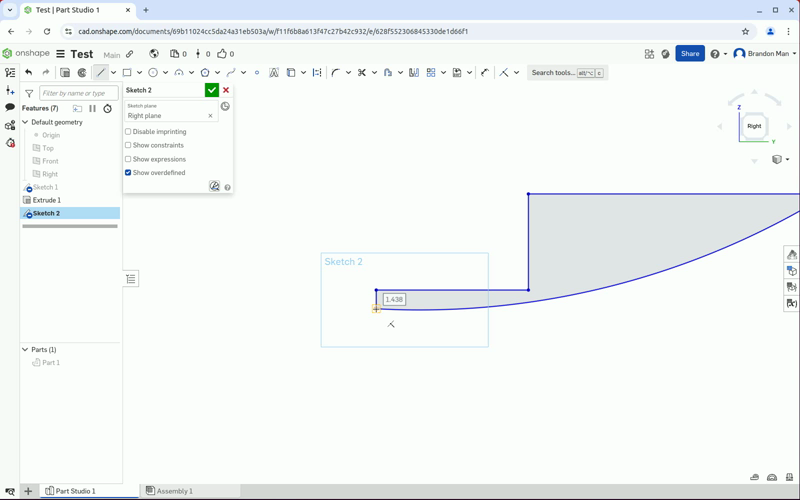
scroll(-6)
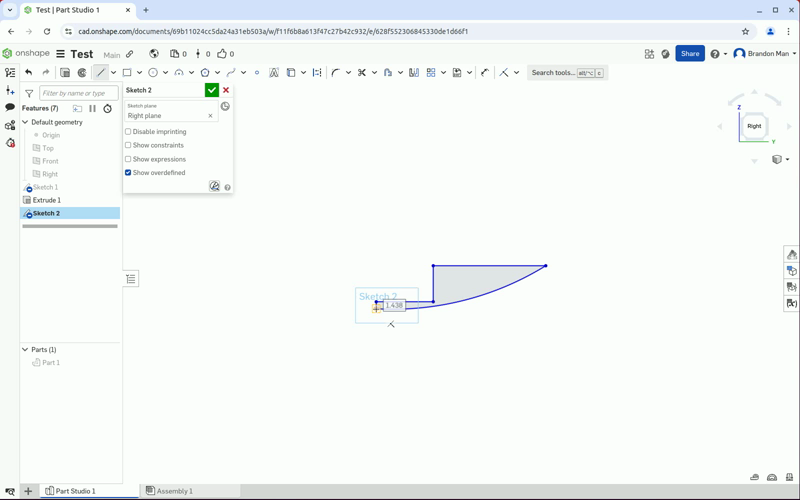
key(esc)
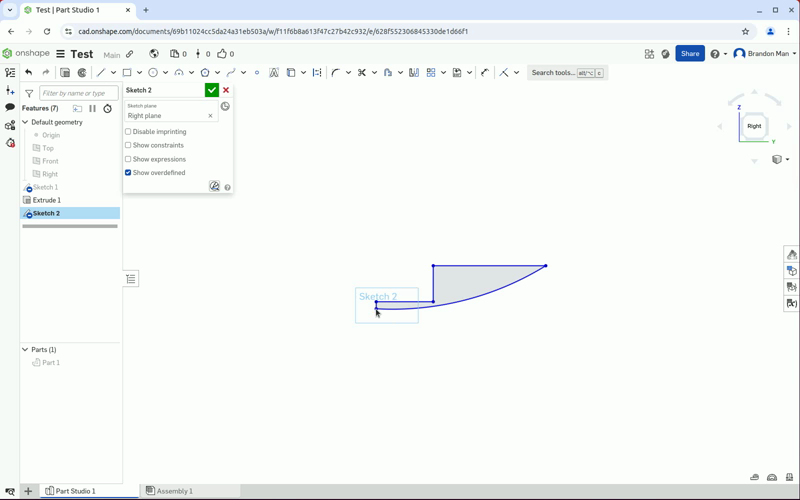
mouse_move(493, 274)
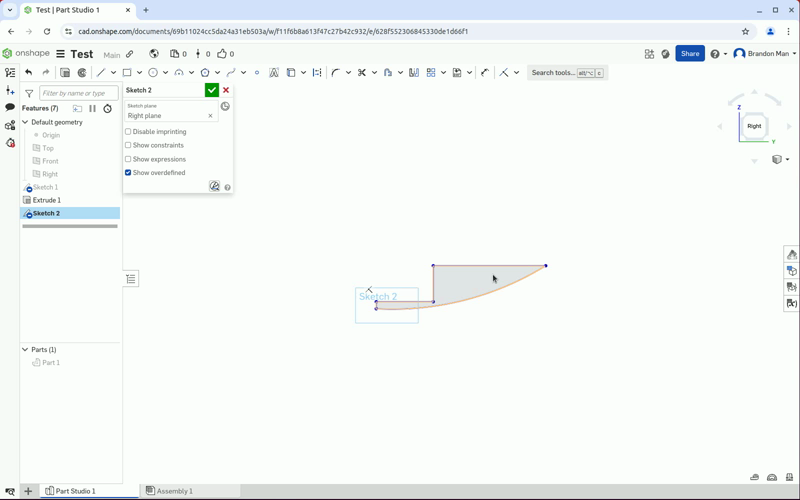
click(493, 274)
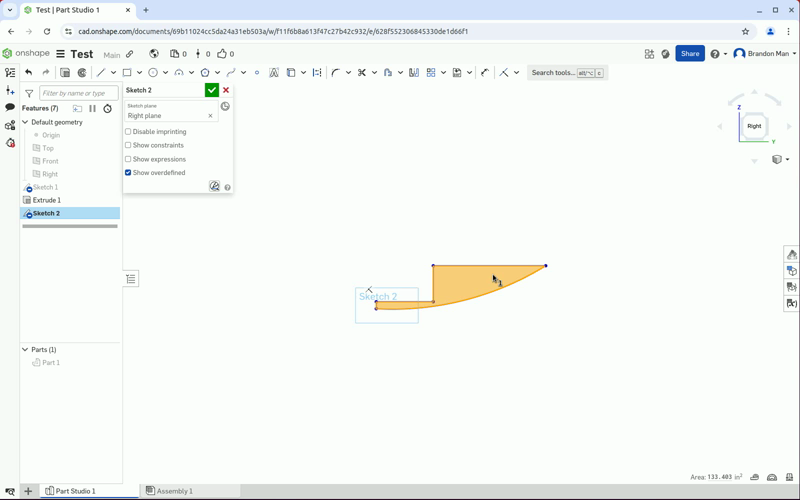
mouse_move(73, 352)
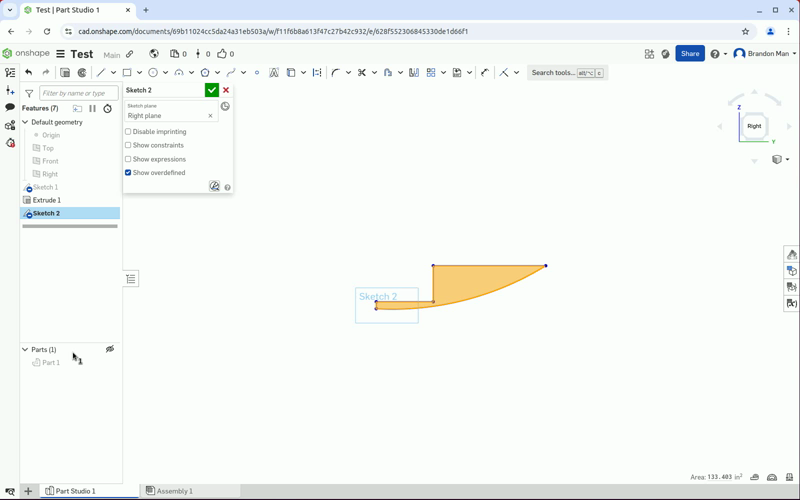
key(shift+y)
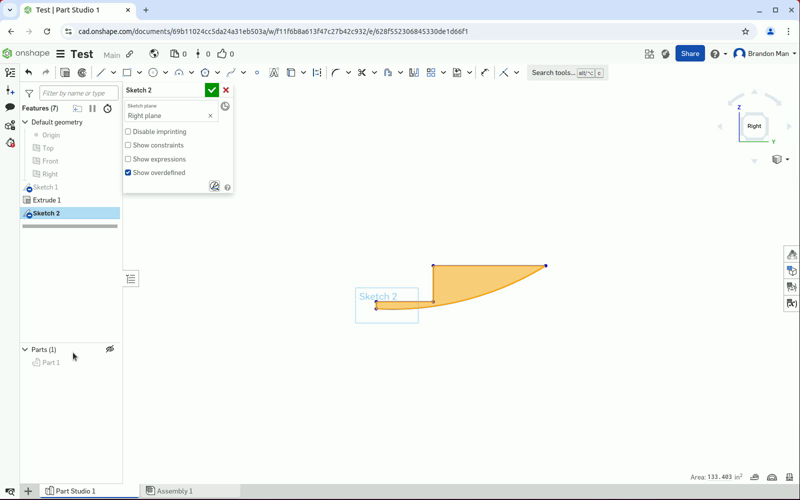
key(shift+e)
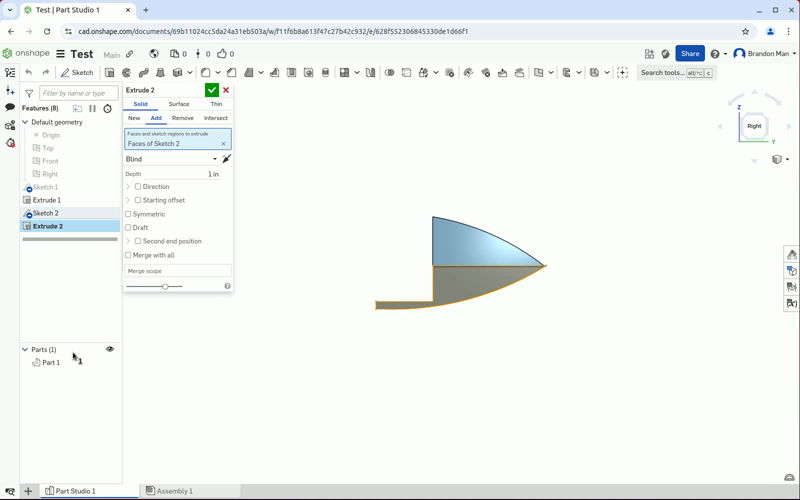
mouse_move(143, 106)
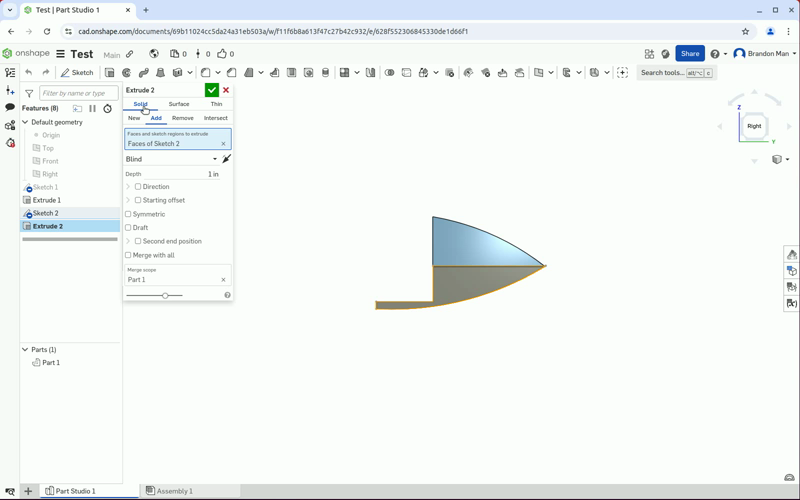
click(143, 106)
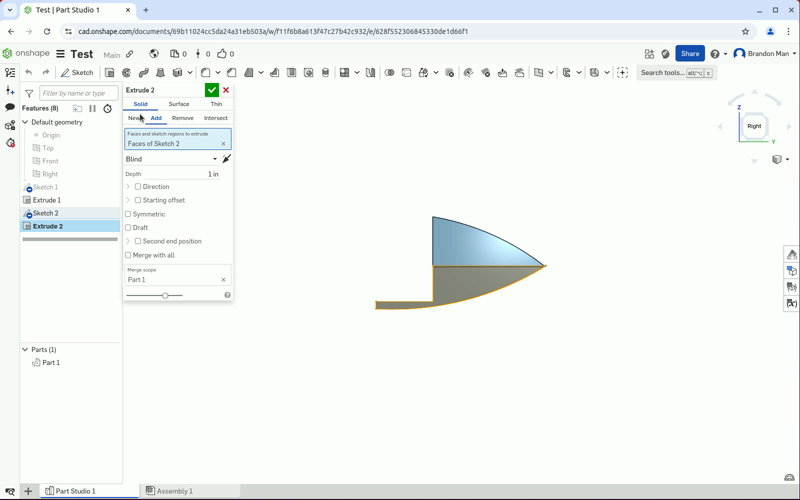
mouse_move(137, 120)
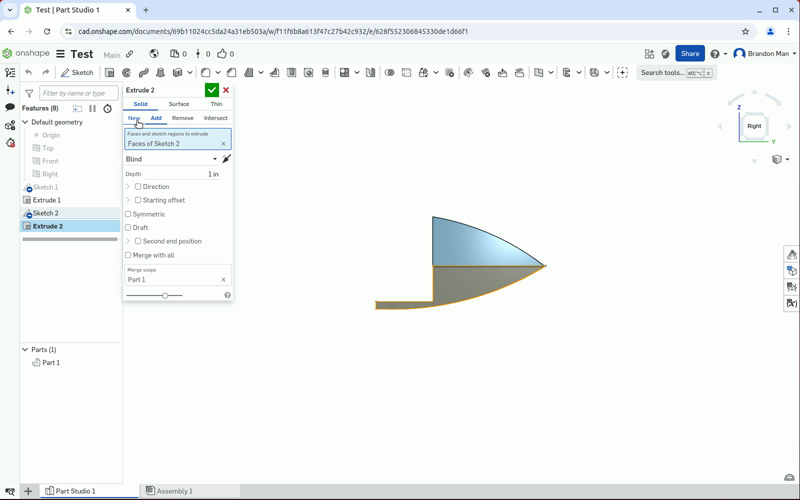
click(137, 120)
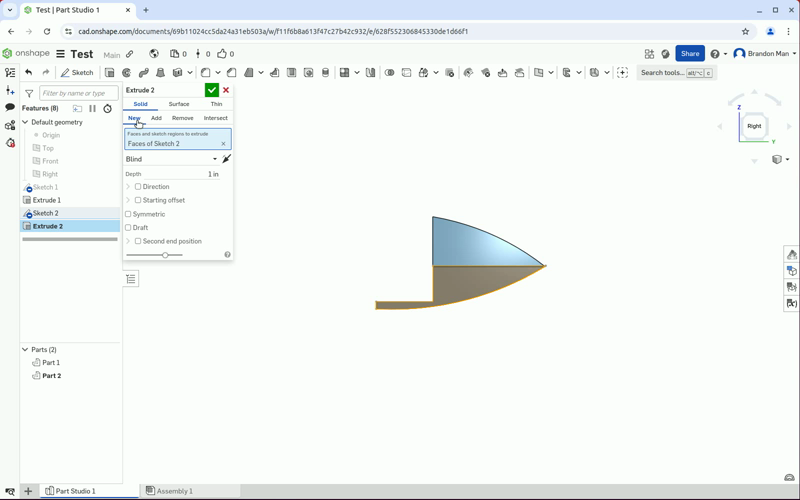
key(tab, 4)
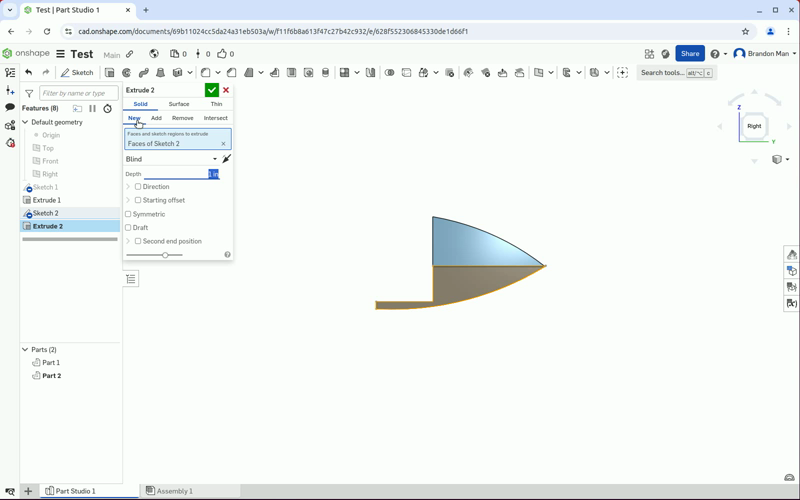
text(14.443)
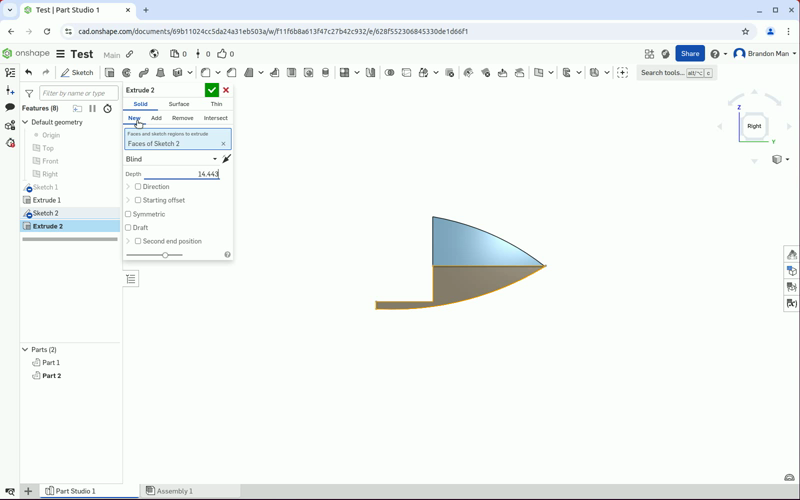
key(enter)
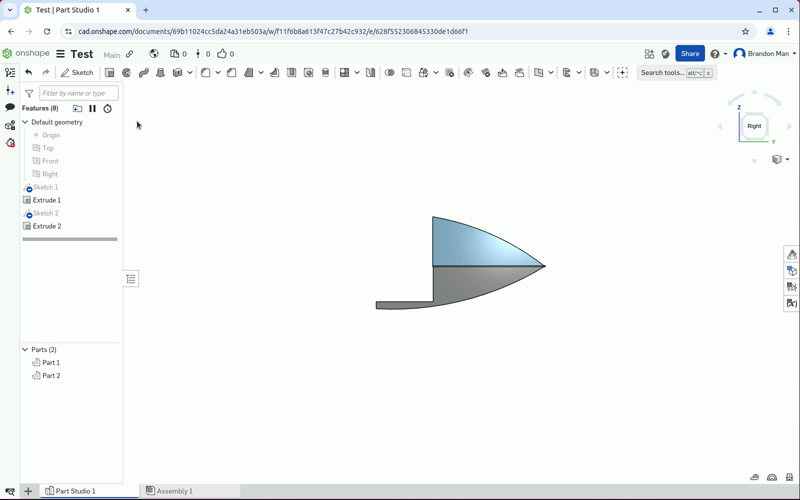
key(shift+h)
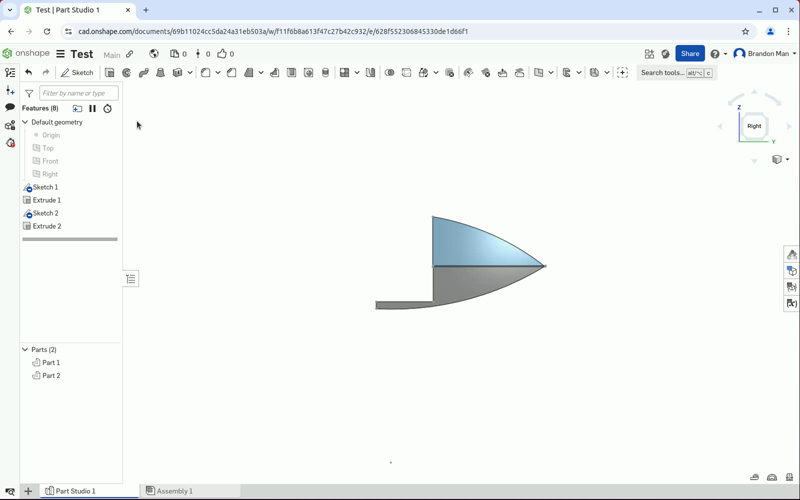
key(shift+h)
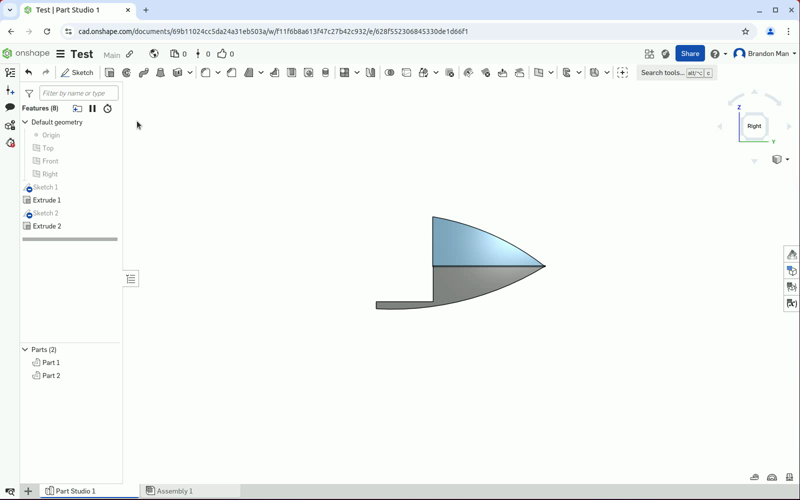
mouse_move(73, 189)
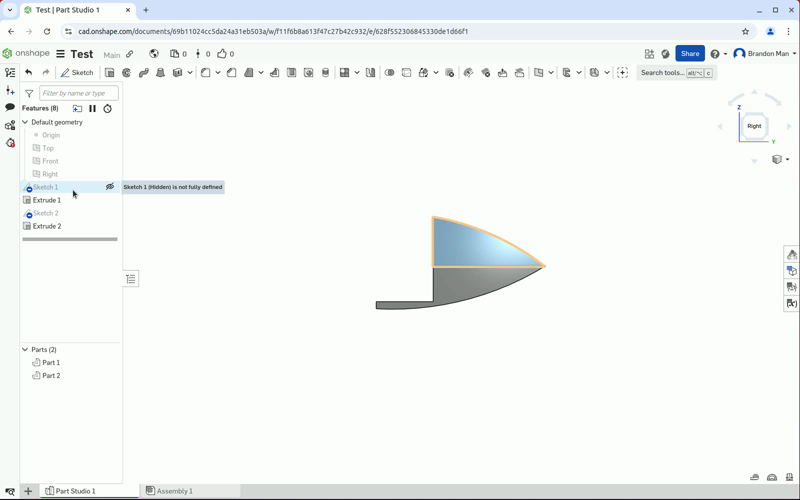
click(73, 189)
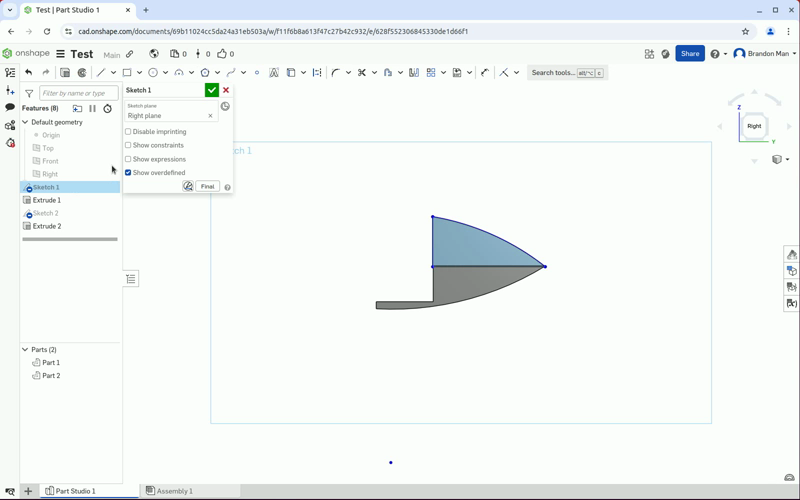
mouse_move(229, 92)
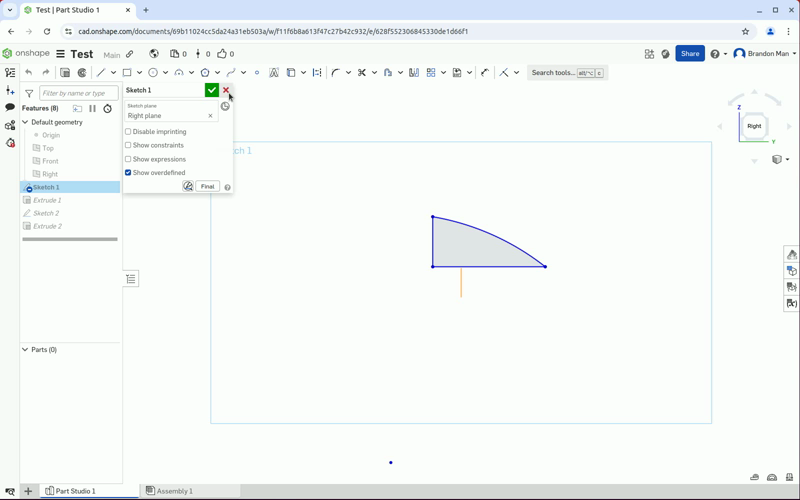
click(229, 92)
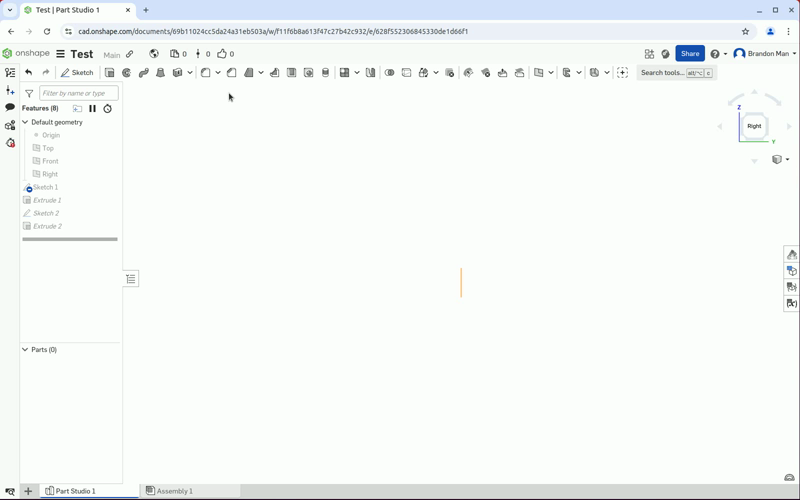
mouse_move(73, 352)
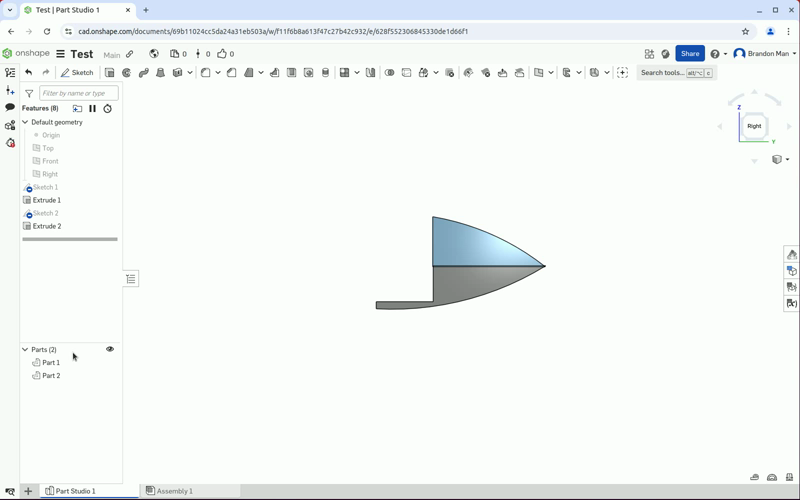
key(y)
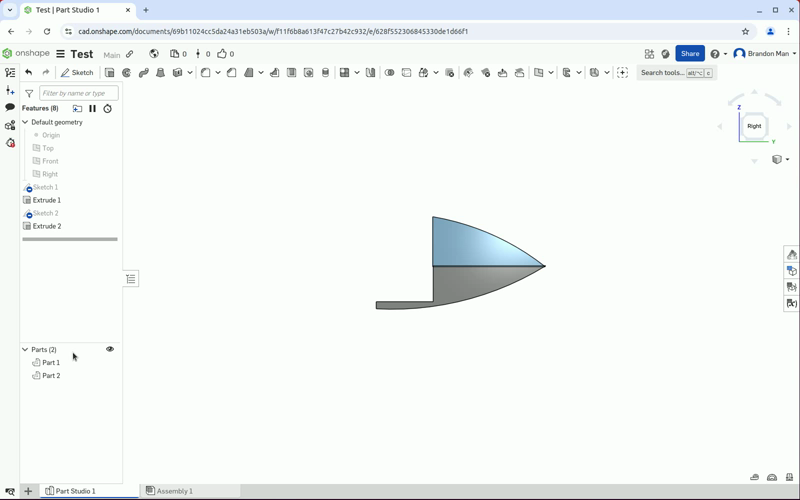
key(shift+p)
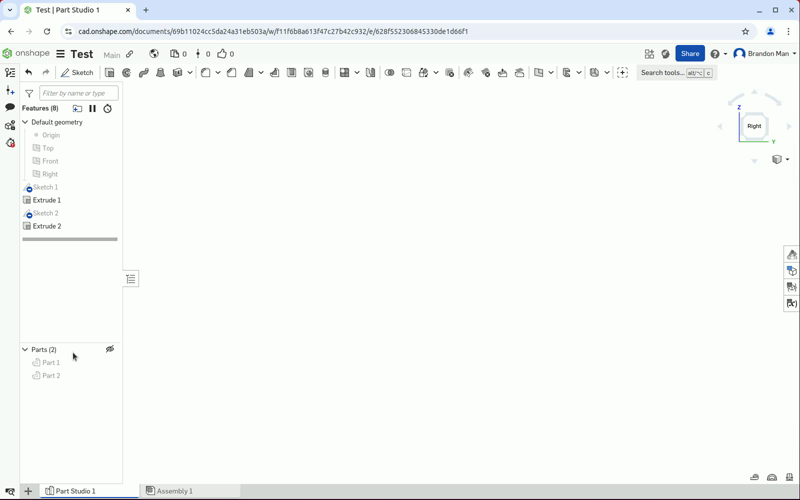
key(space)
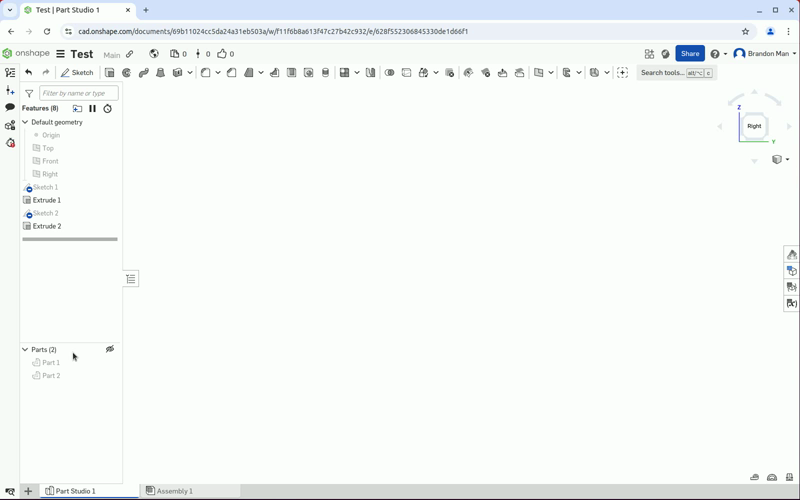
key_down(shift)
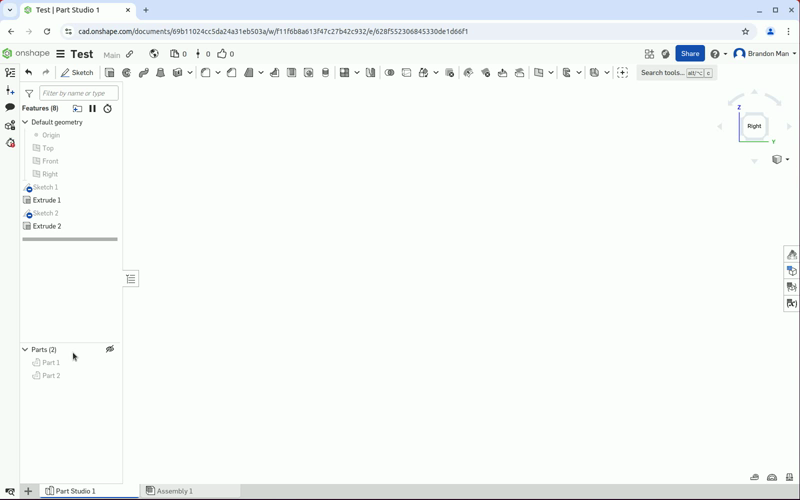
key(right)
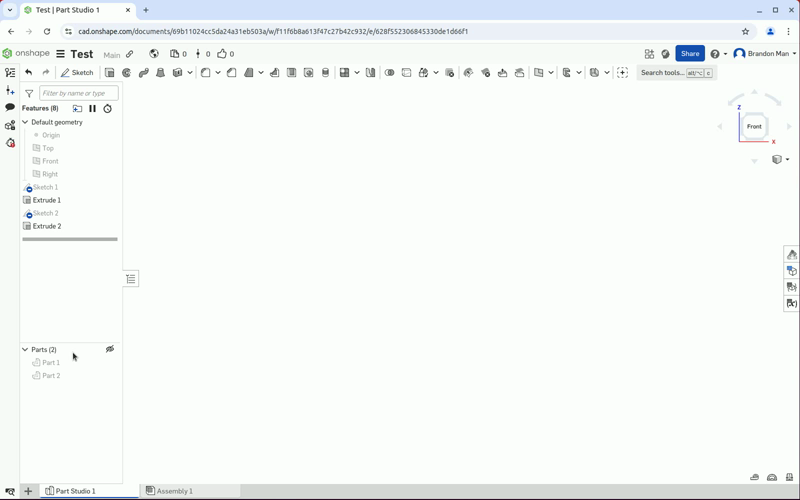
key_up(shift)
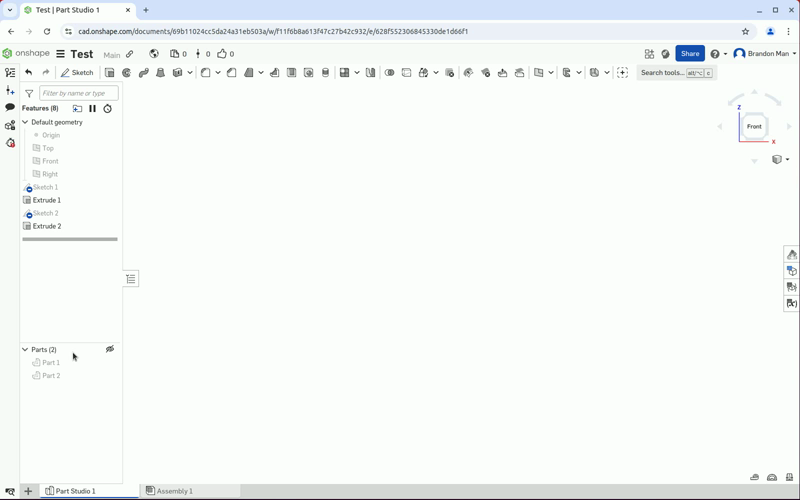
key(space)
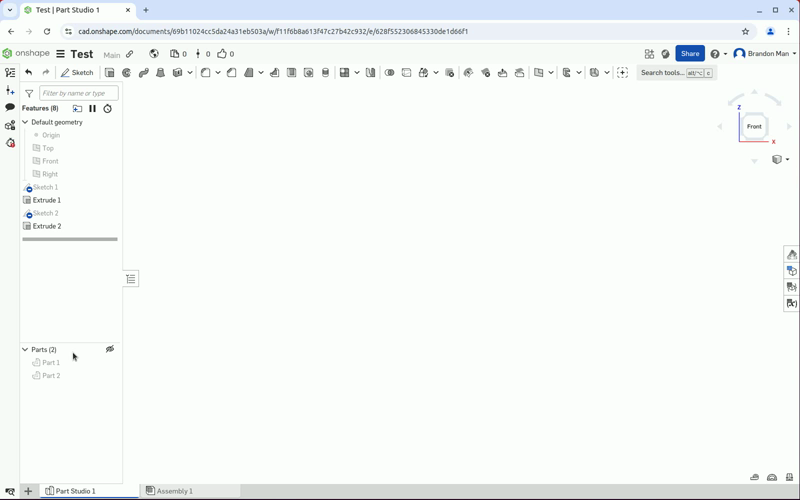
key_down(shift)
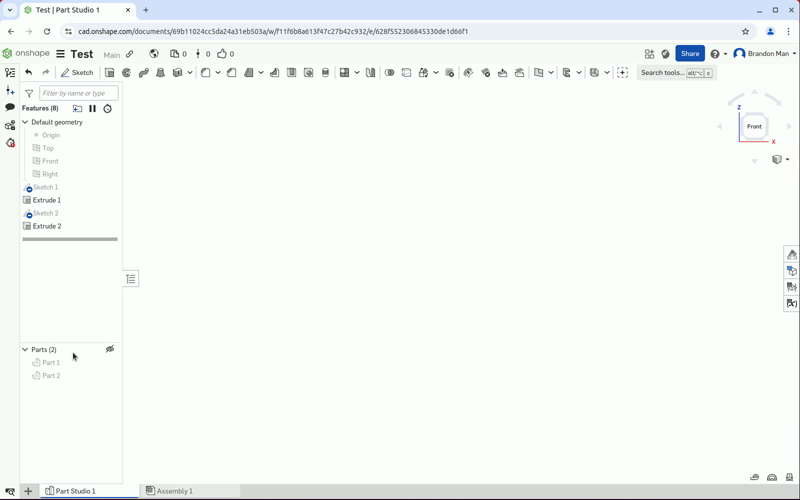
key(down)
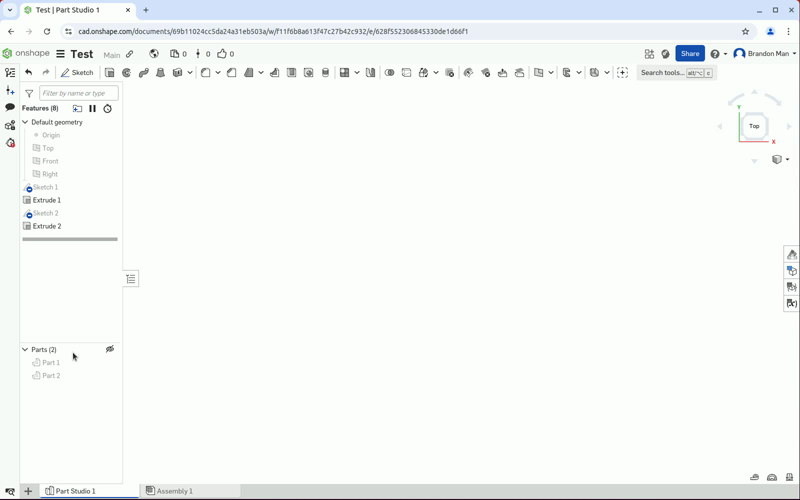
key_up(shift)
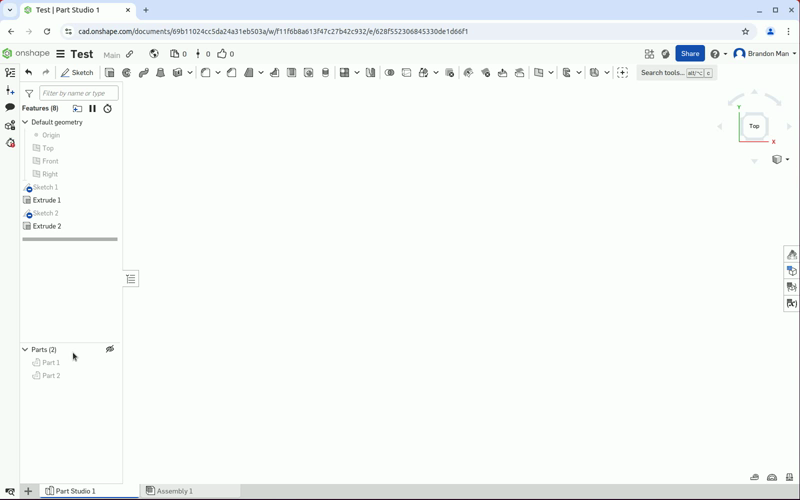
mouse_move(73, 352)
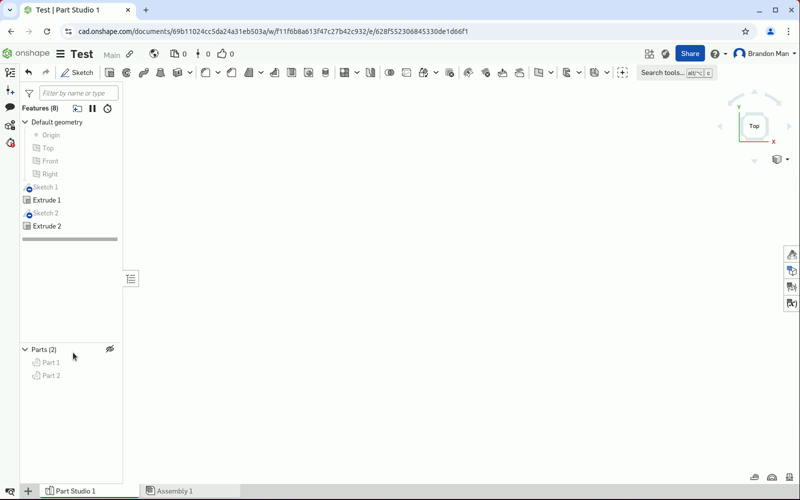
key(shift+y)
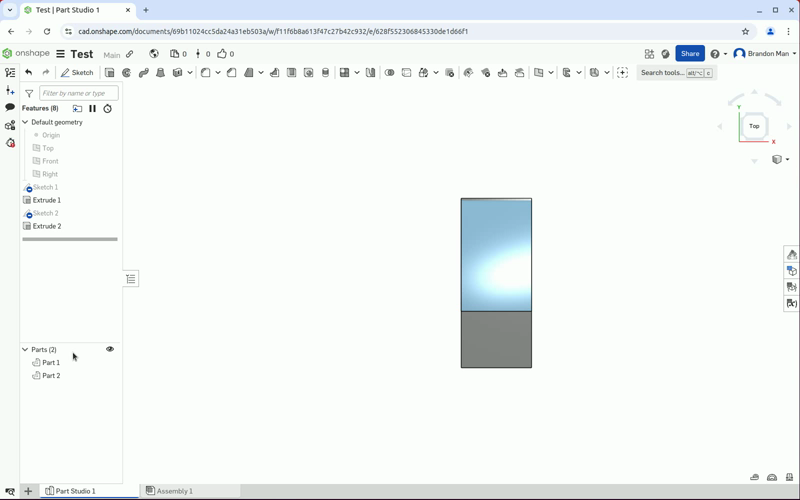
mouse_move(541, 75)
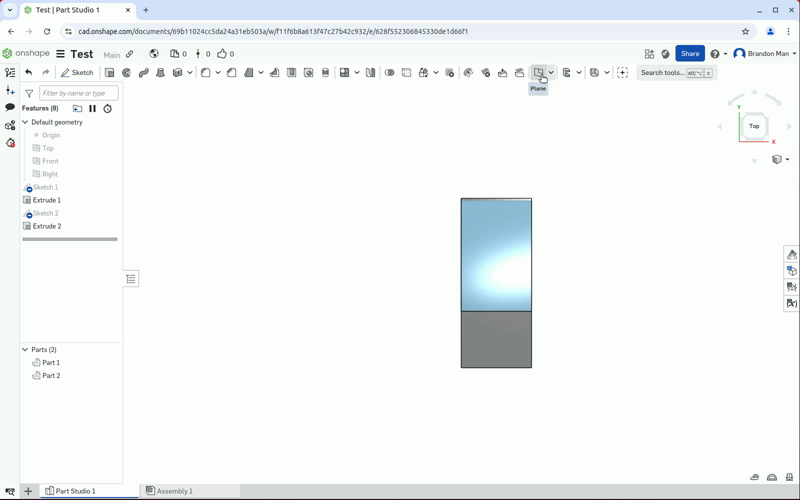
click(541, 75)
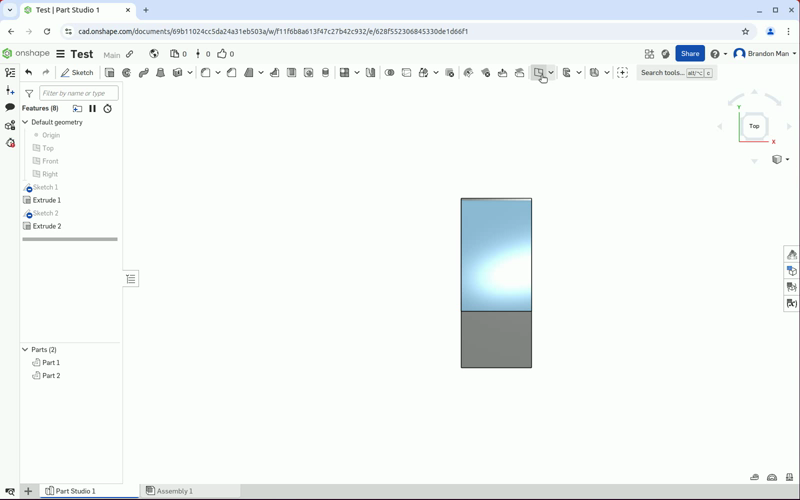
mouse_move(73, 150)
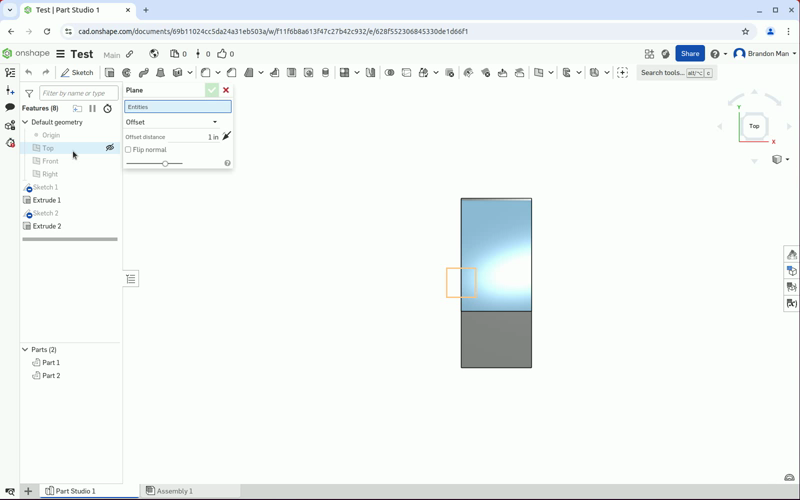
click(73, 150)
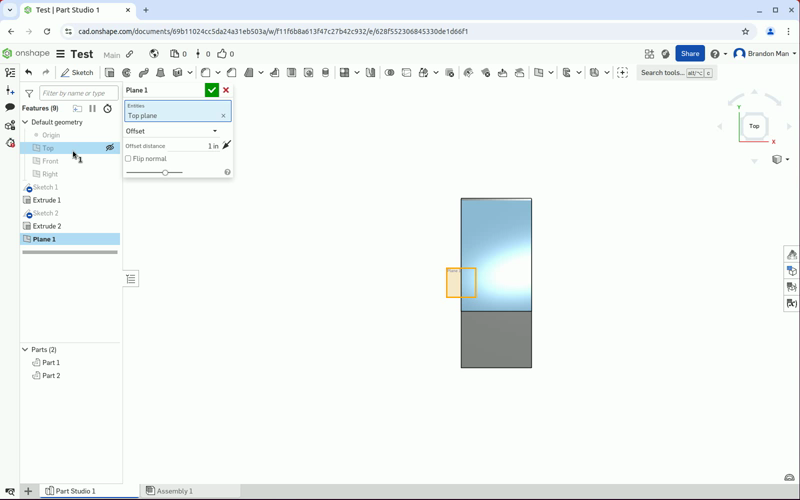
key(tab, 2)
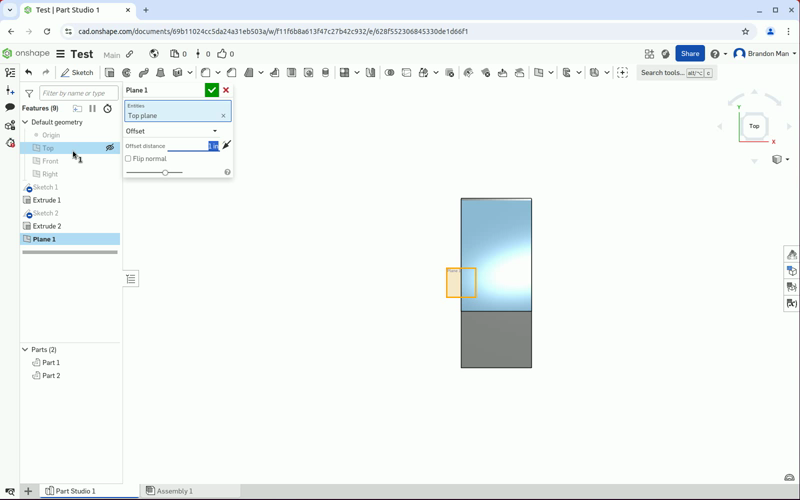
text(3.851)
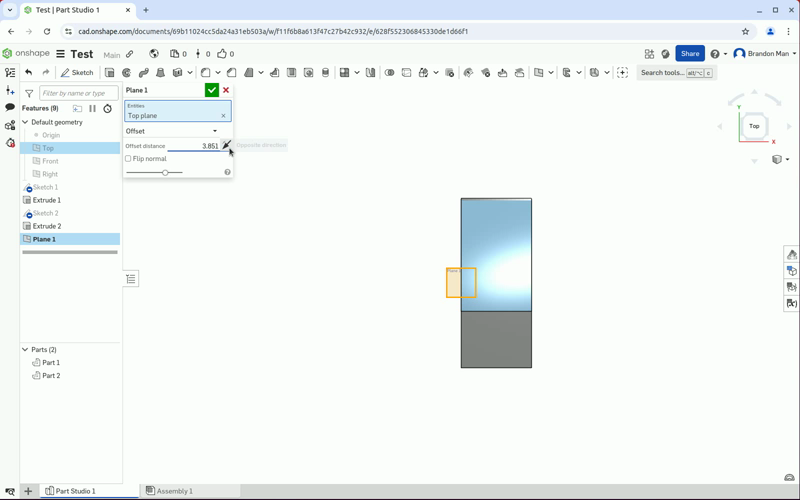
mouse_move(229, 147)
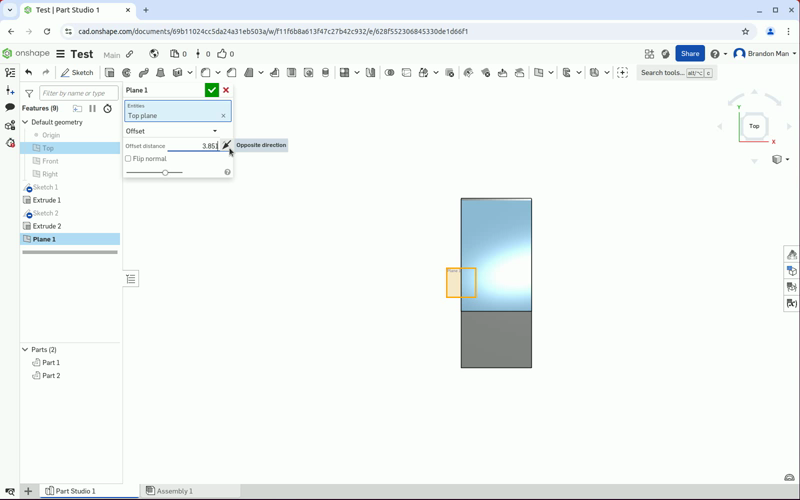
click(229, 147)
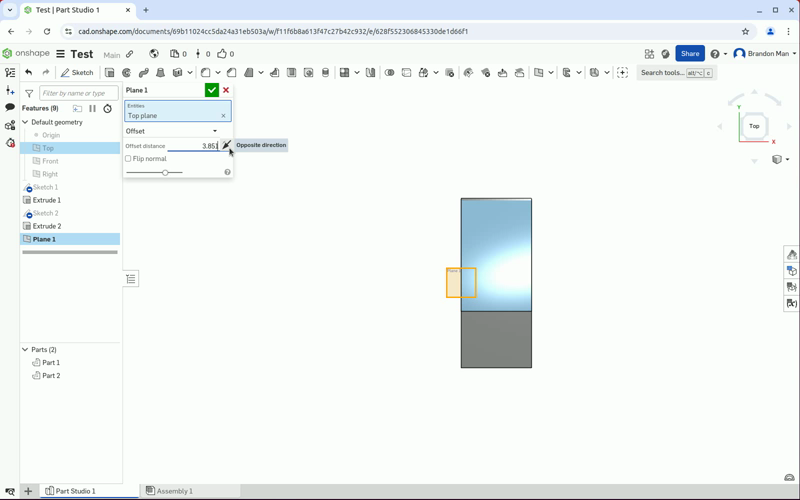
key(enter, 2)
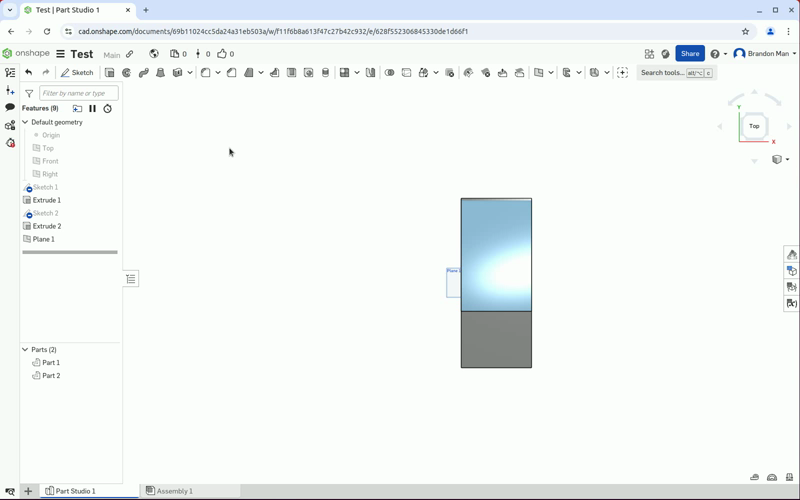
key(shift+s)
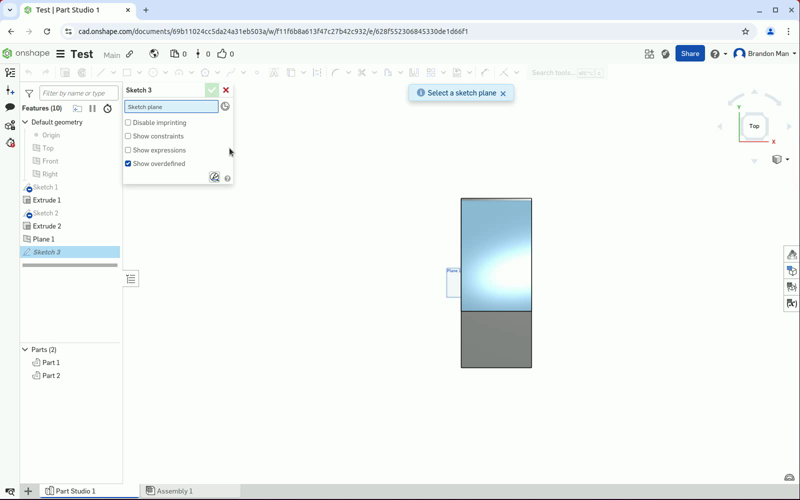
mouse_move(73, 241)
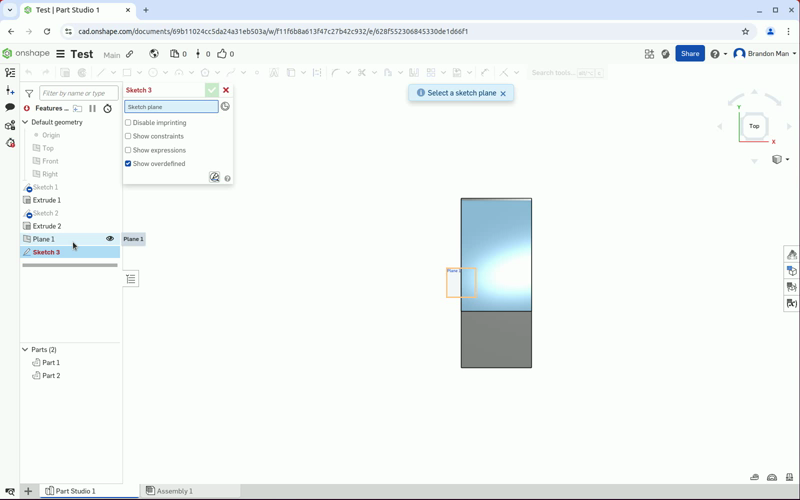
click(73, 241)
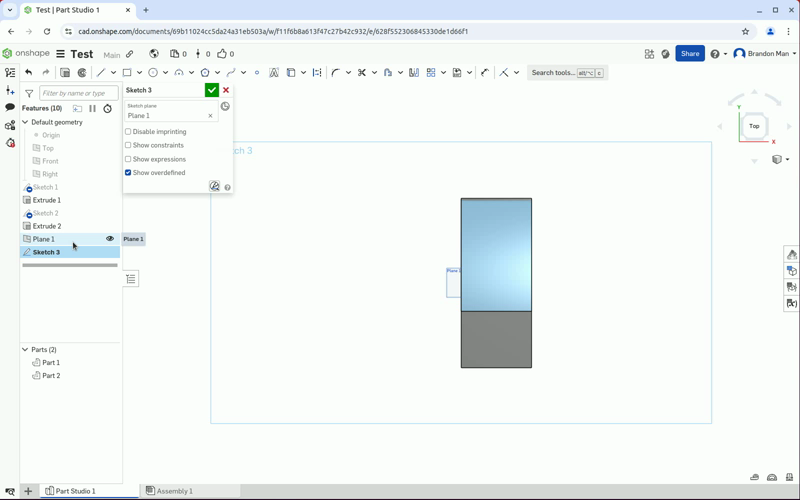
mouse_move(73, 352)
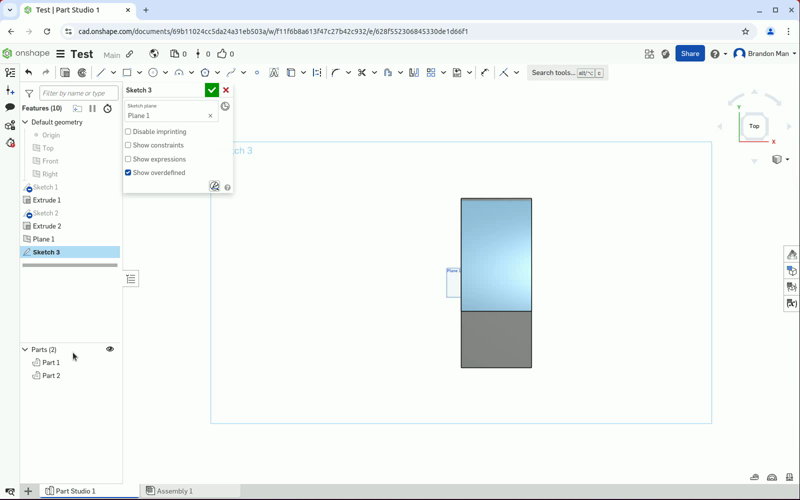
key(y)
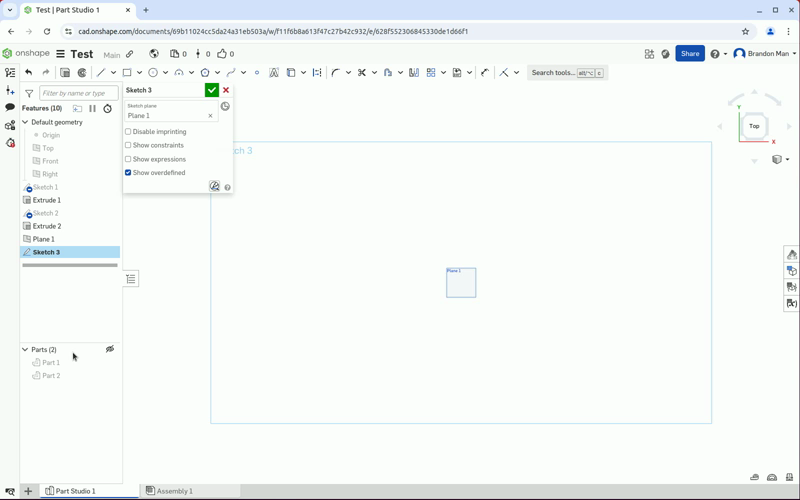
key(l)
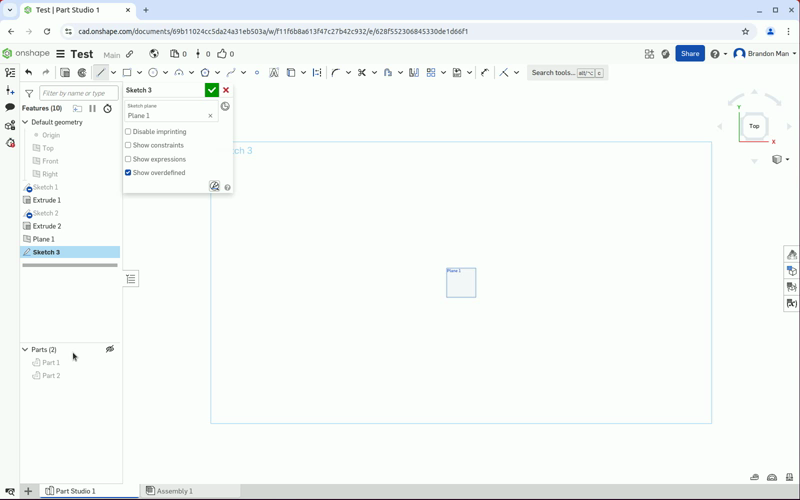
key_down(shift)
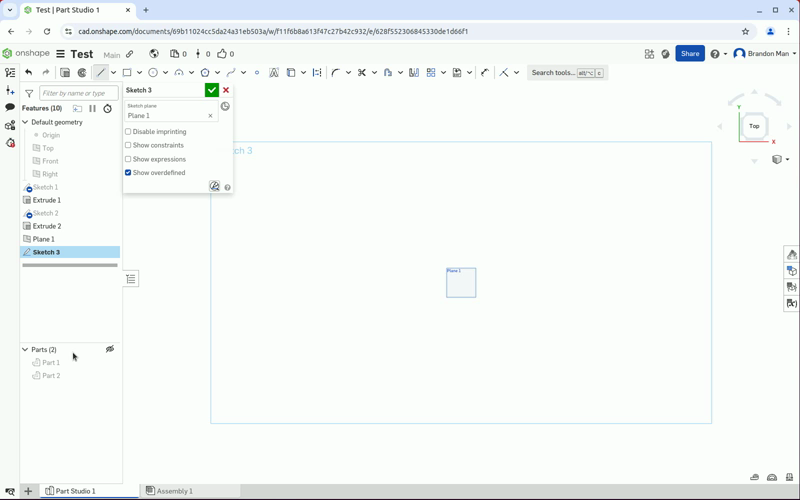
mouse_move(481, 367)
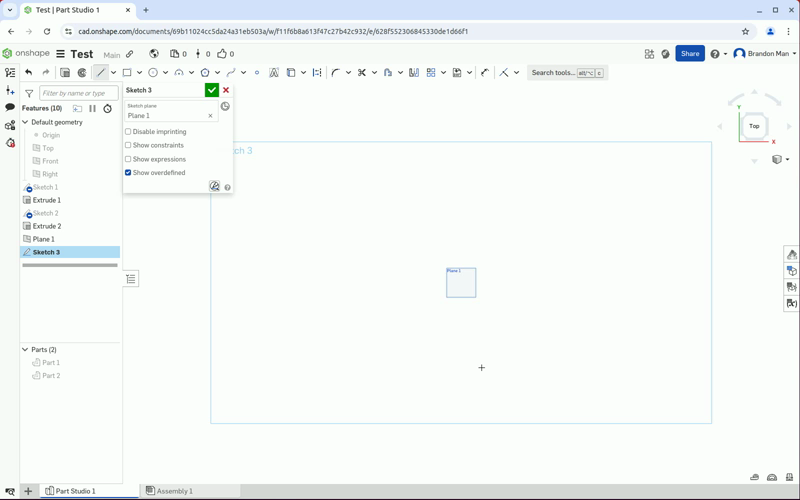
click(481, 367)
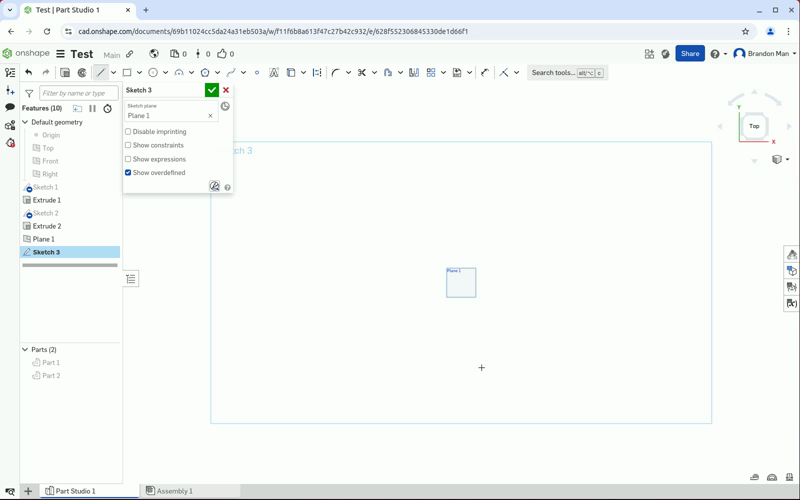
key_up(shift)
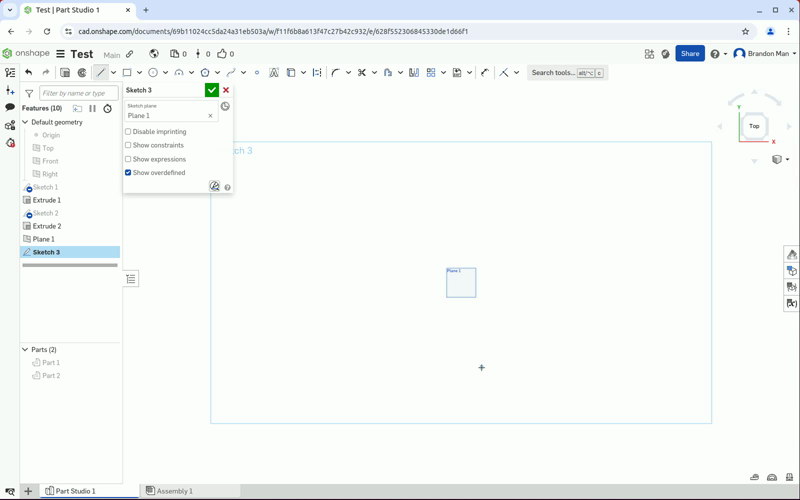
key_down(shift)
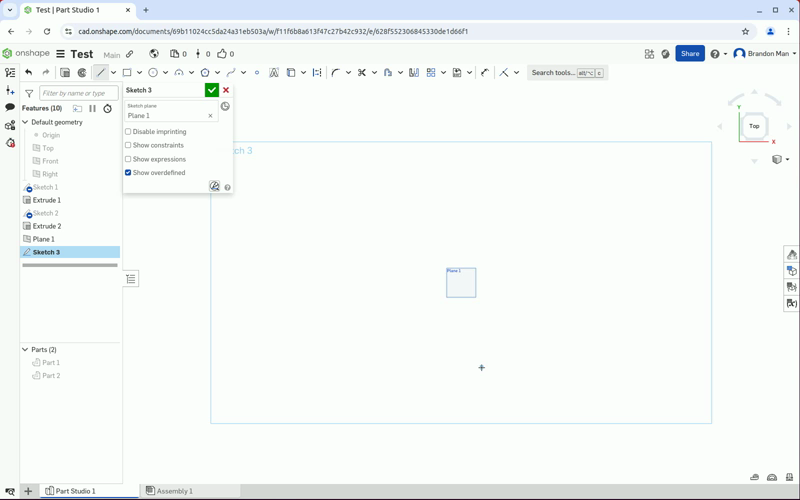
mouse_move(511, 367)
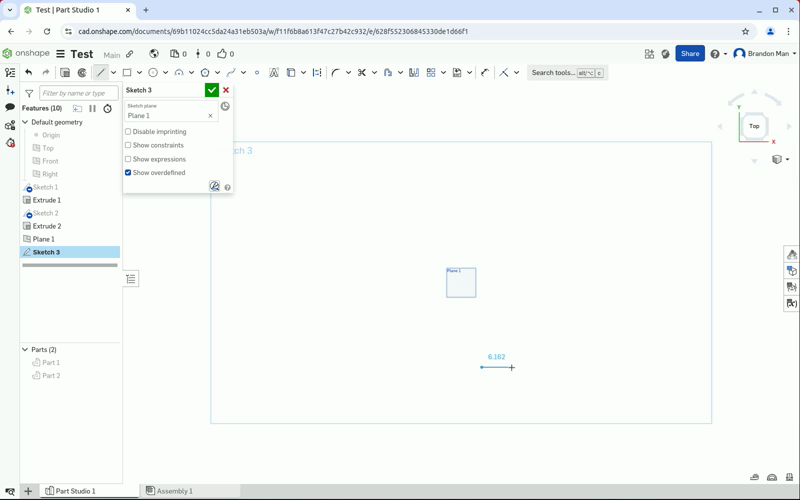
mouse_move(496, 367)
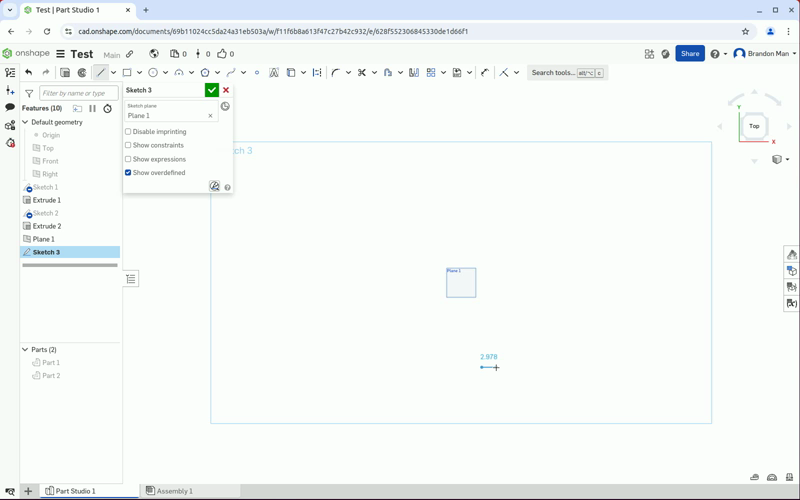
click(496, 367)
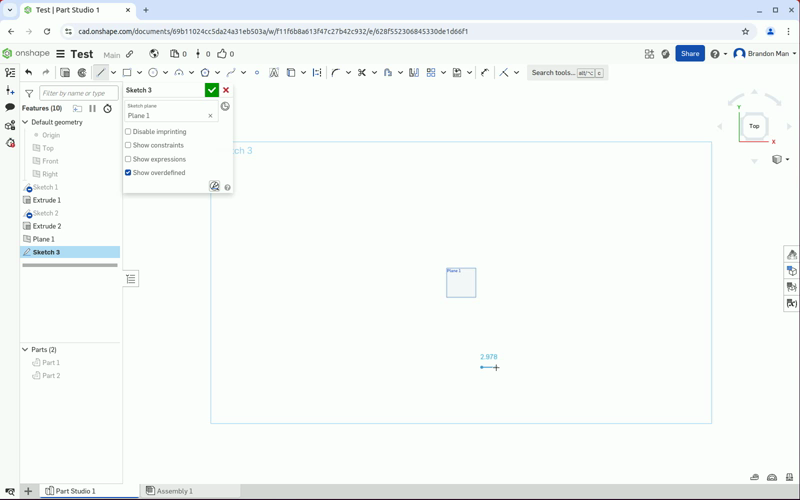
key_up(shift)
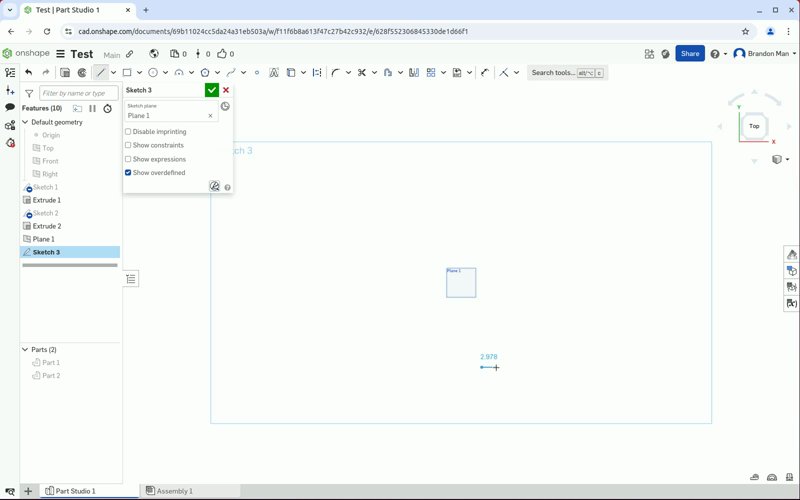
key_down(shift)
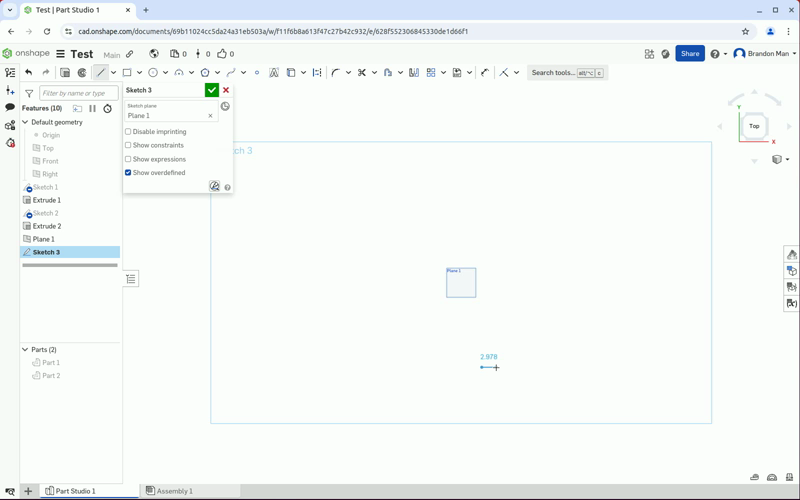
mouse_move(526, 367)
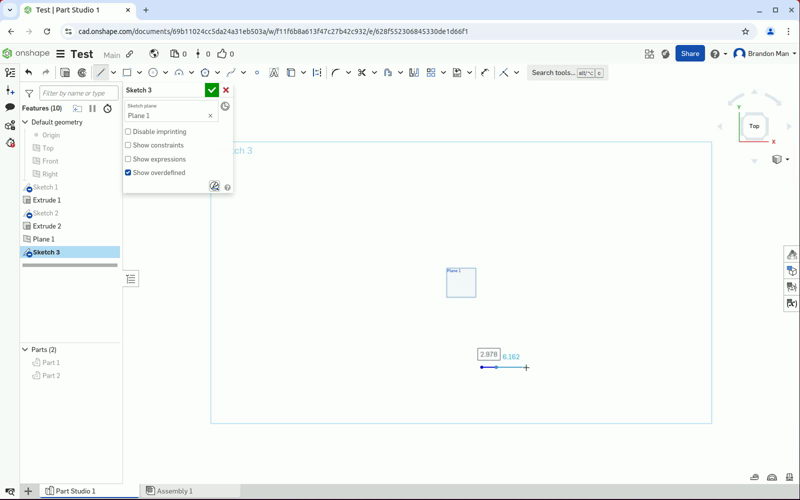
mouse_move(496, 310)
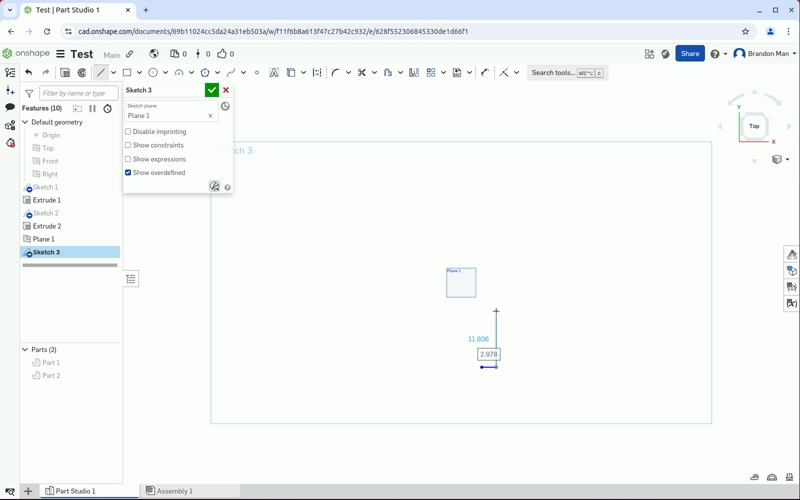
click(496, 310)
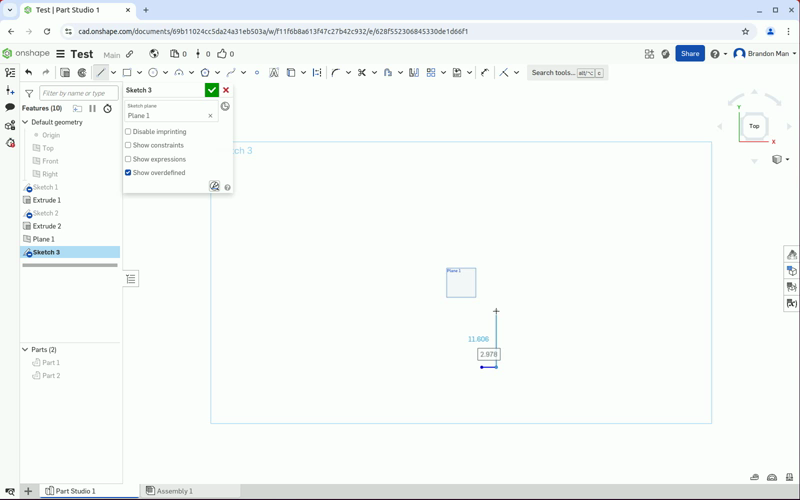
key_up(shift)
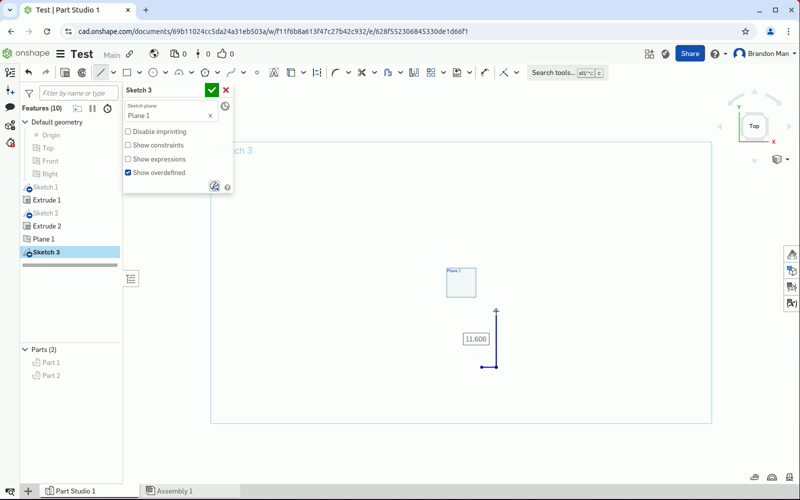
key_down(shift)
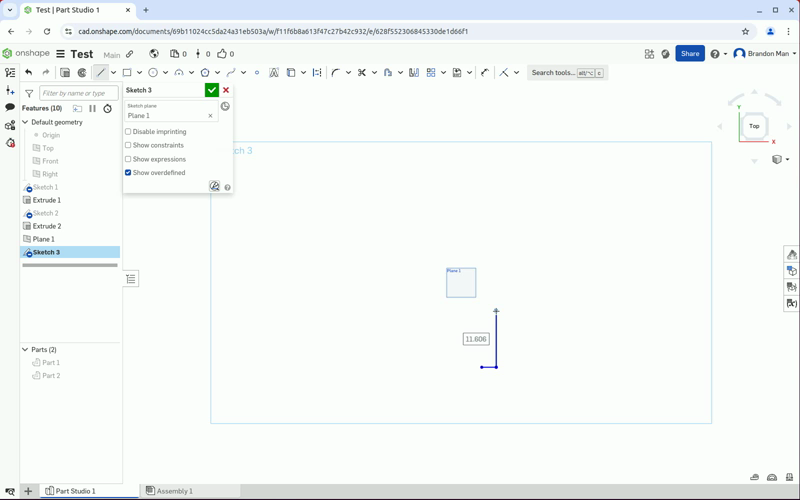
mouse_move(526, 310)
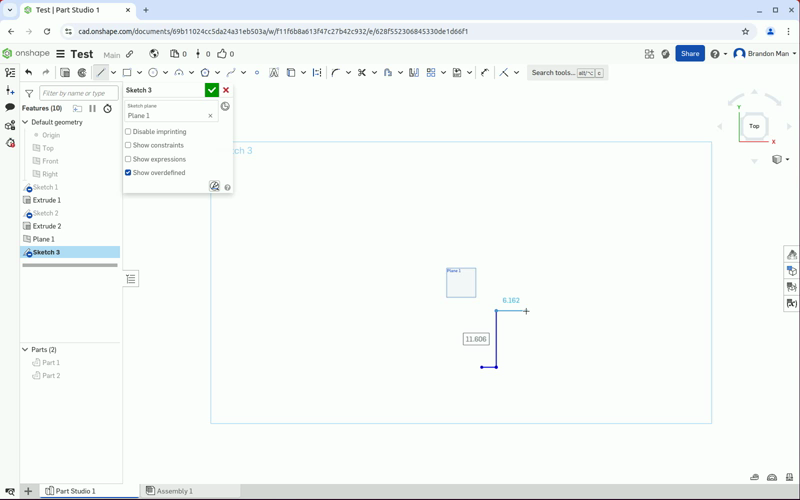
mouse_move(481, 310)
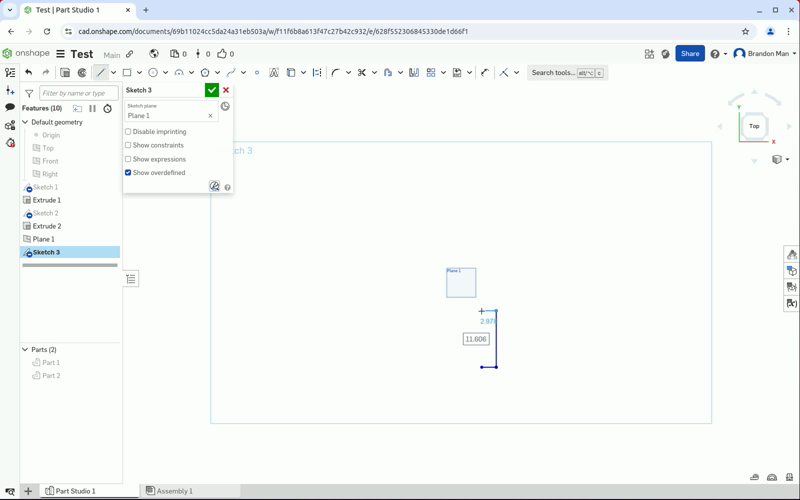
click(481, 310)
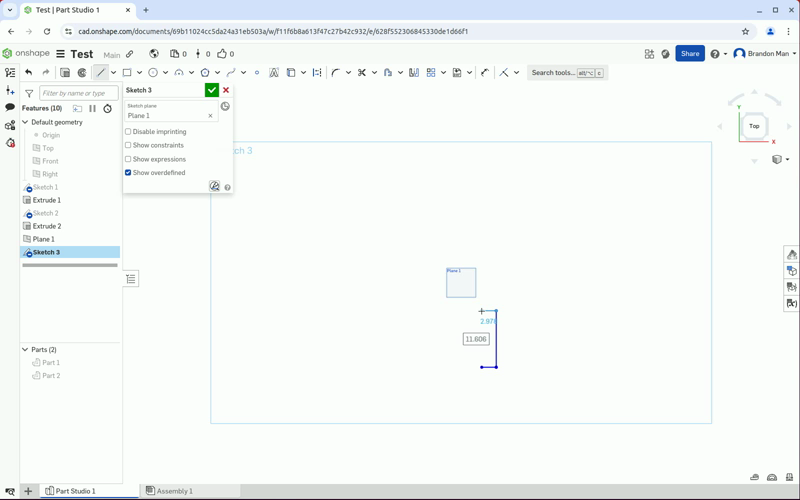
key_up(shift)
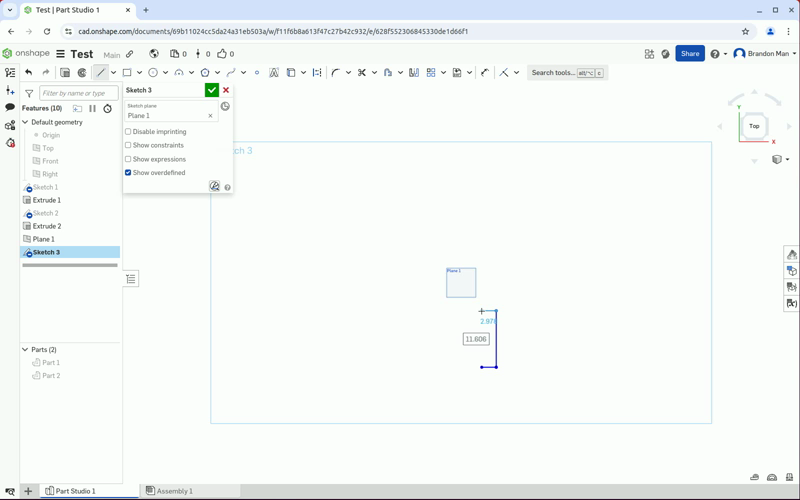
mouse_move(511, 310)
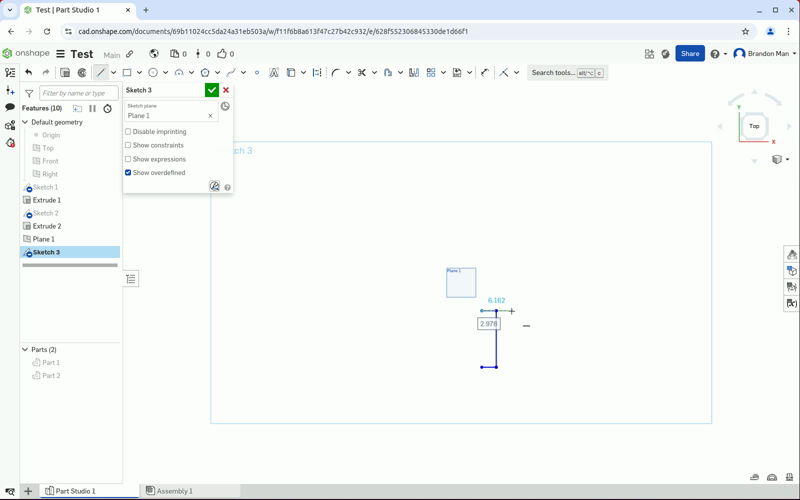
key_down(shift)
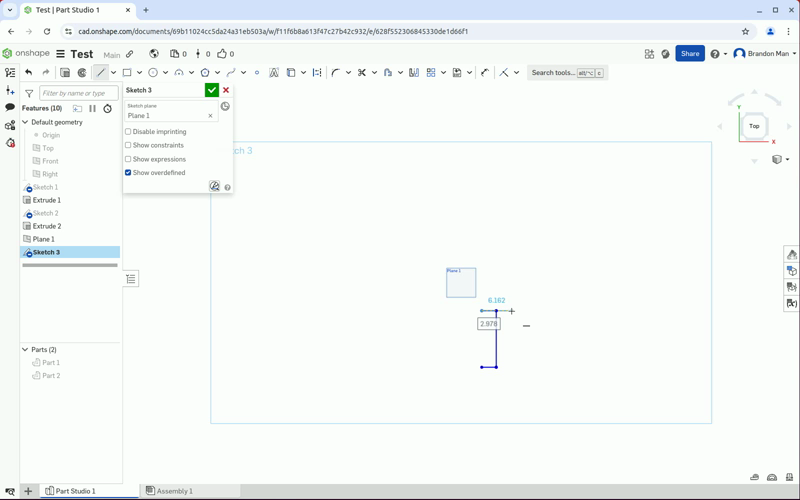
mouse_move(481, 367)
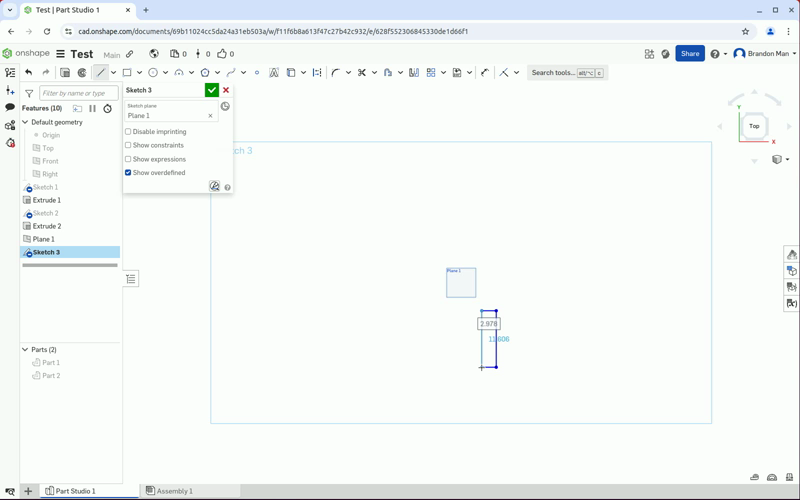
key_up(shift)
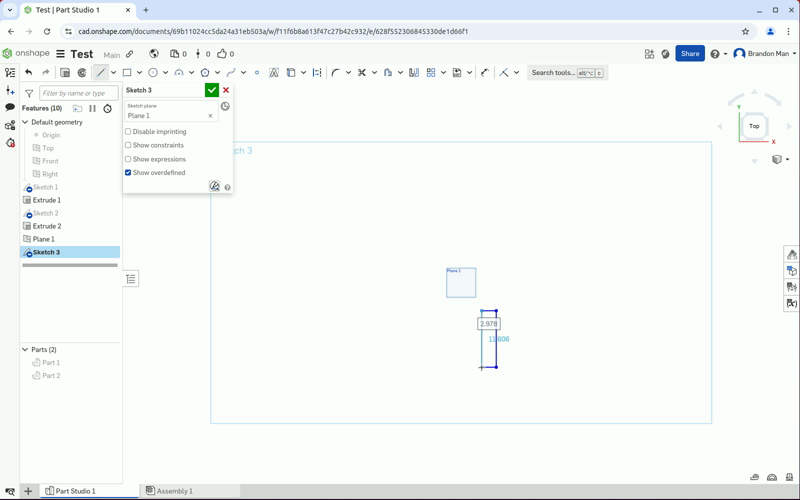
click(481, 367)
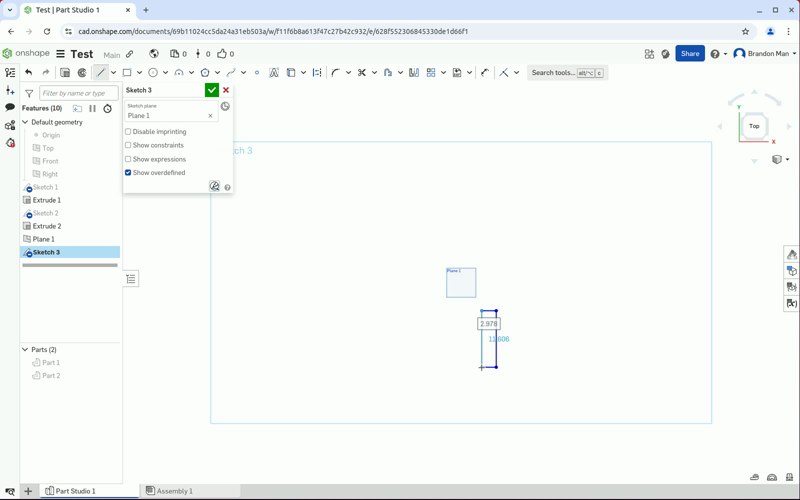
key(esc)
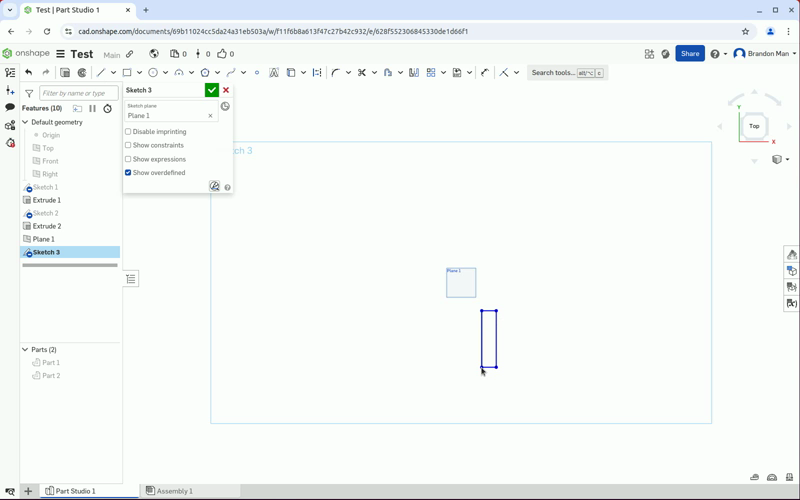
mouse_move(490, 355)
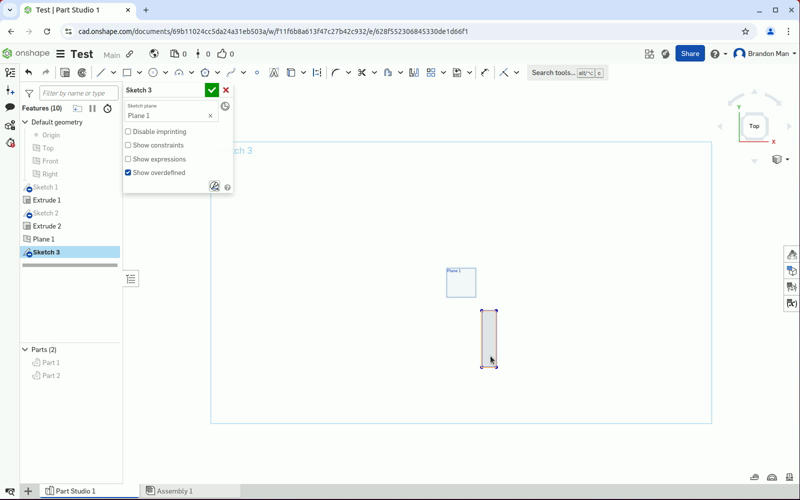
scroll(6)
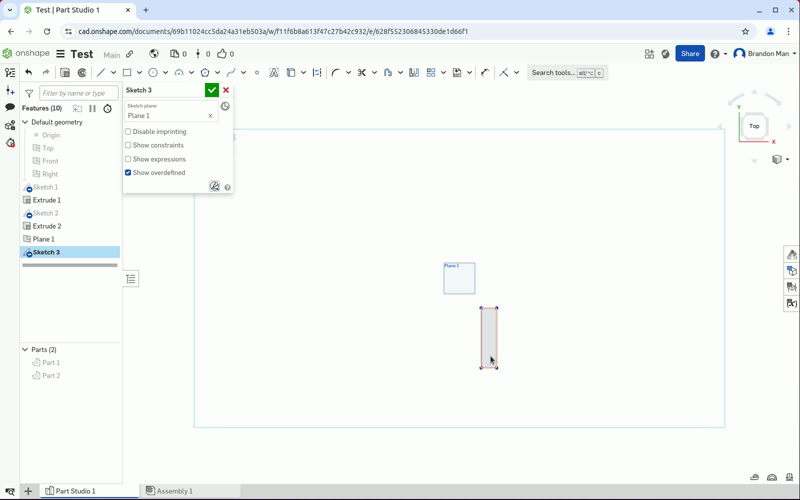
scroll(6)
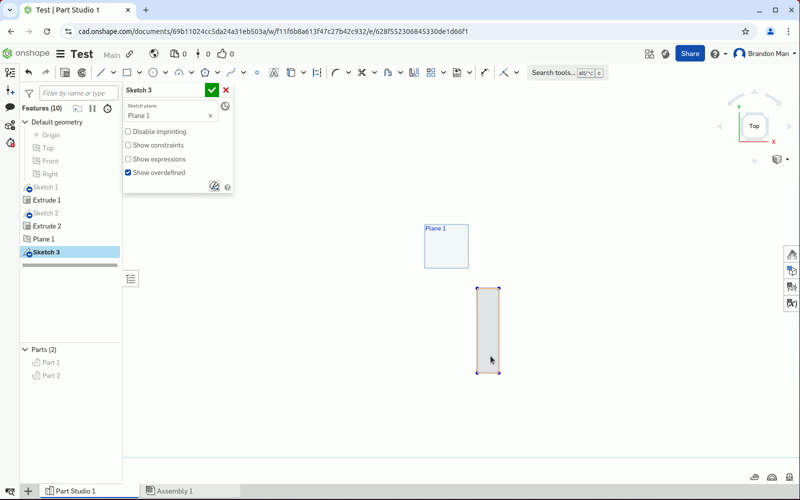
scroll(6)
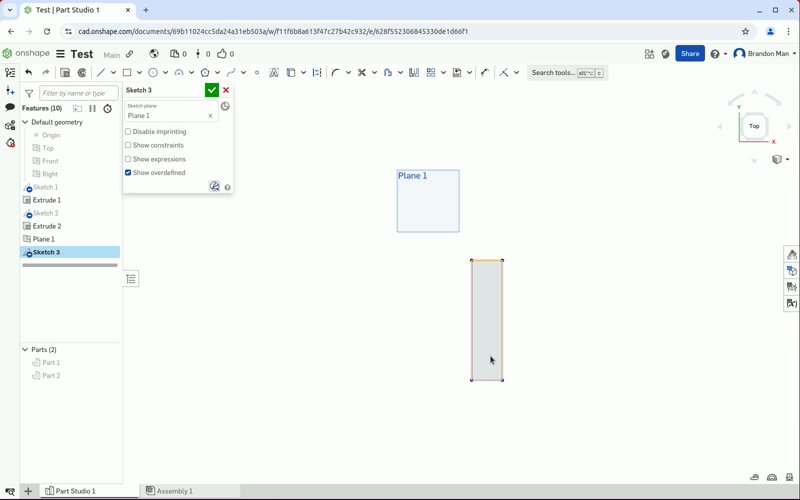
scroll(6)
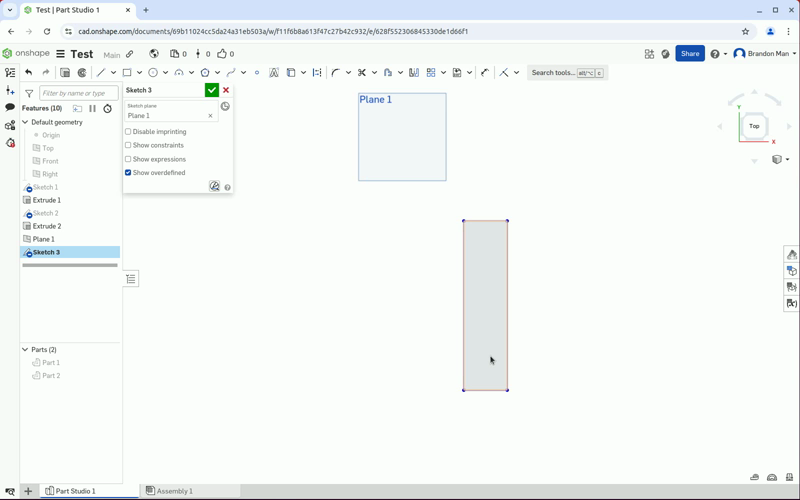
scroll(6)
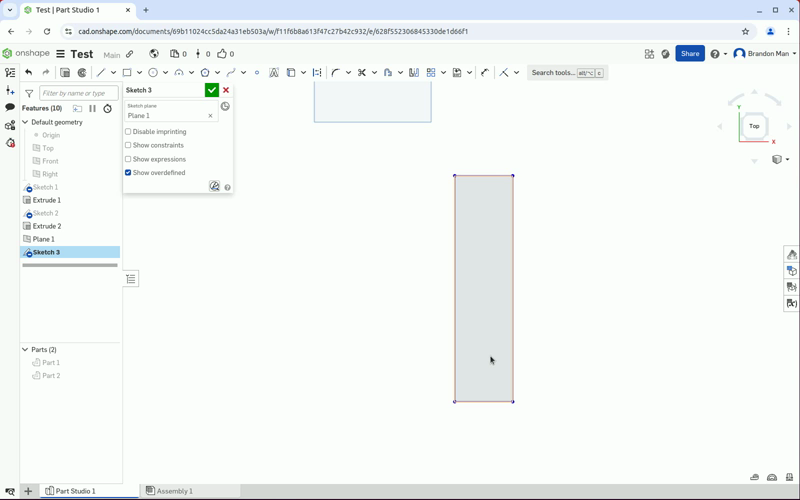
scroll(6)
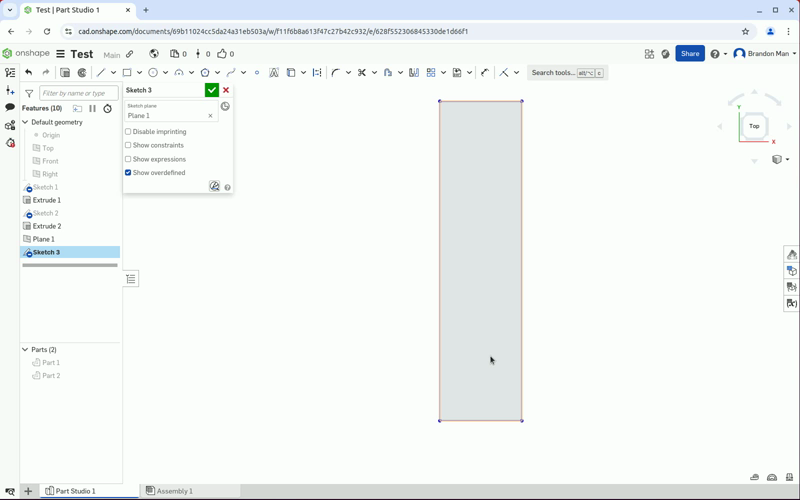
scroll(6)
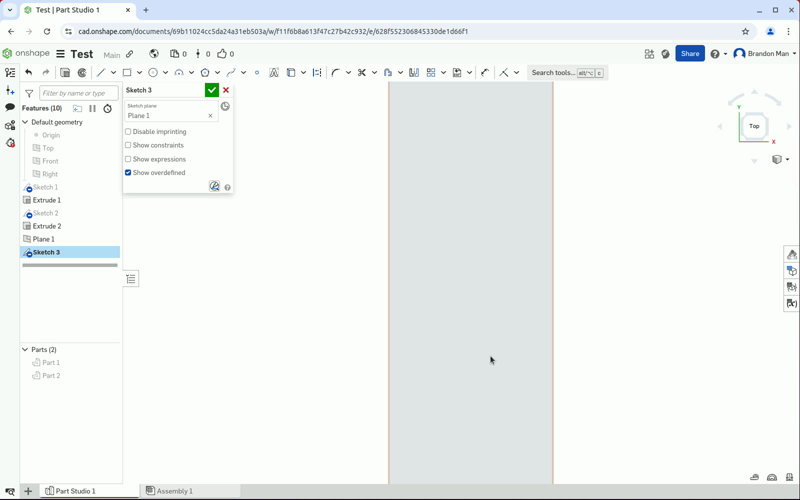
click(490, 355)
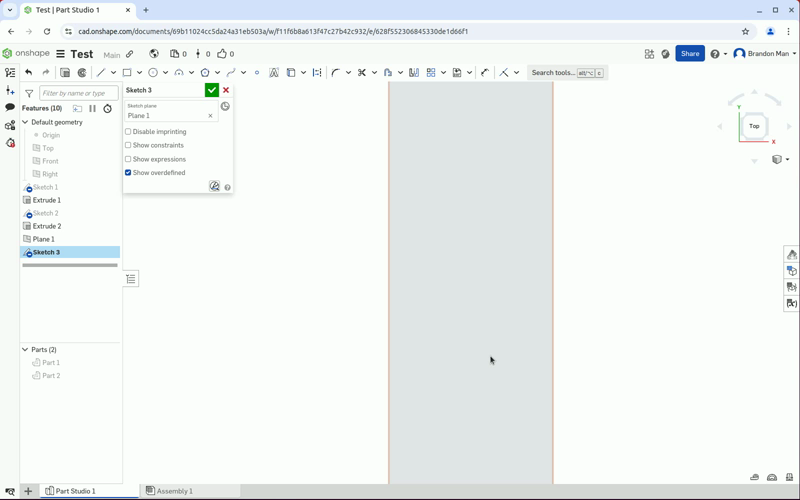
scroll(-6)
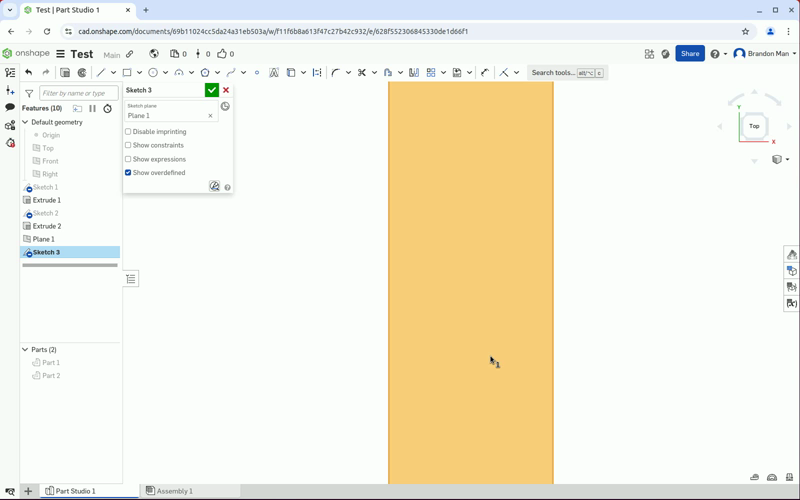
scroll(-6)
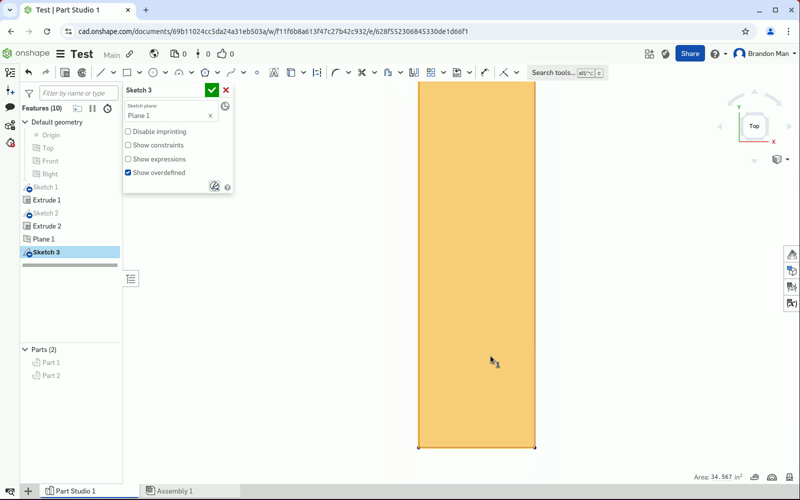
scroll(-6)
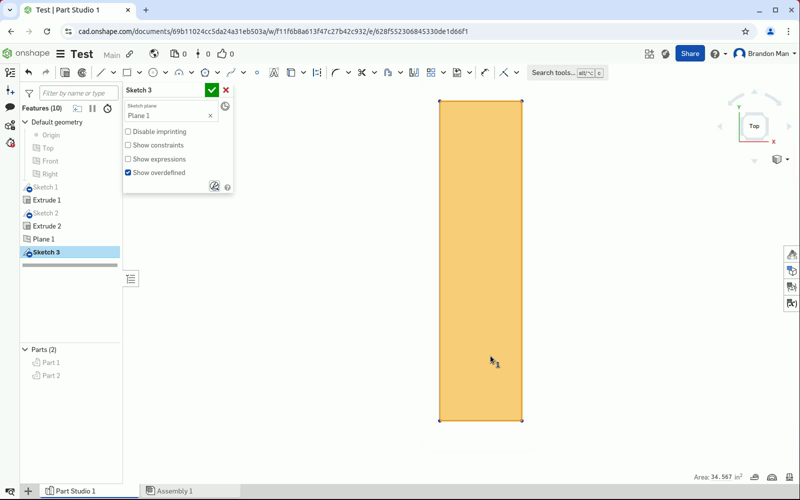
scroll(-6)
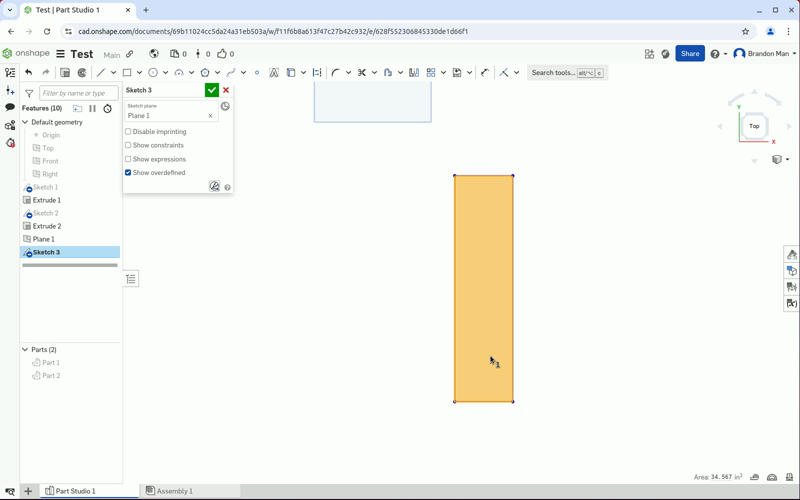
scroll(-6)
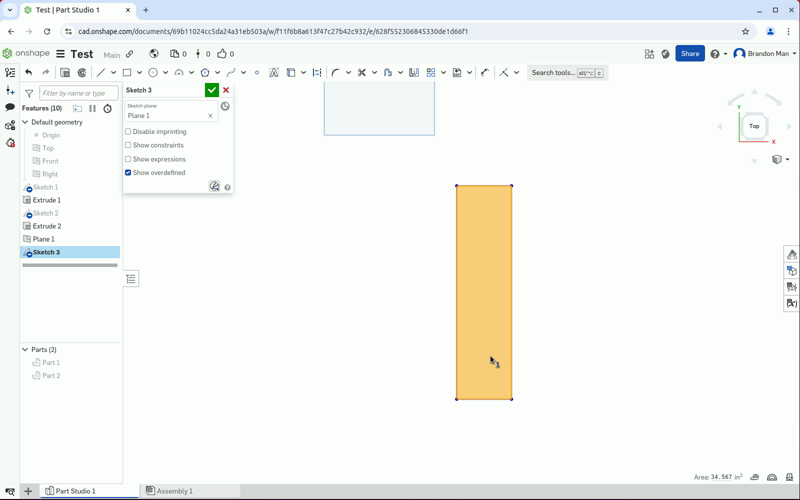
scroll(-6)
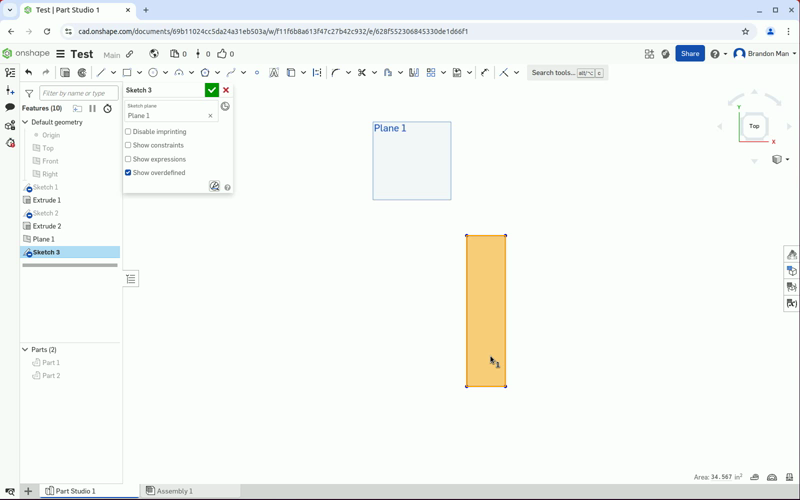
scroll(-6)
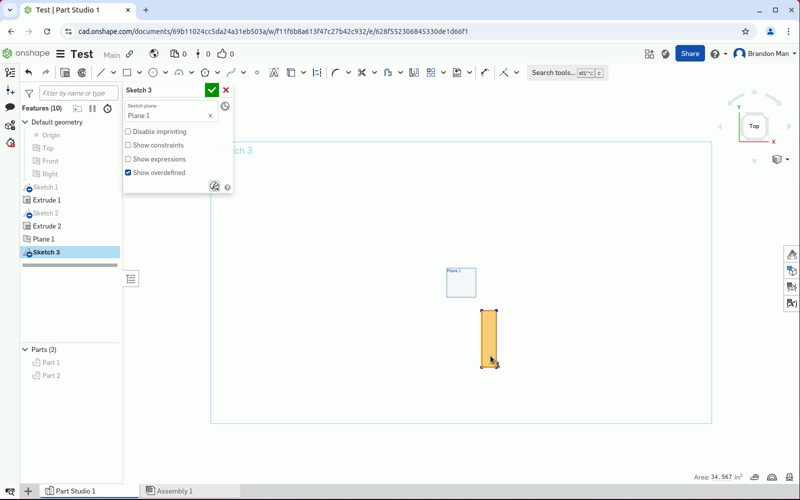
mouse_move(73, 352)
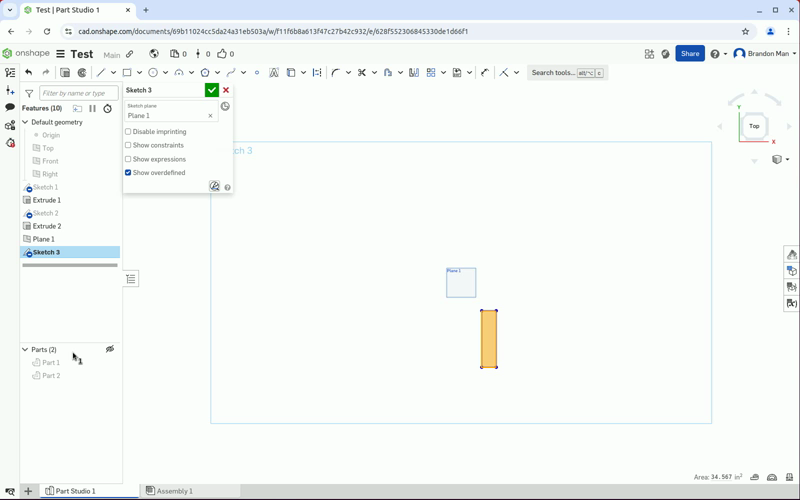
key(shift+y)
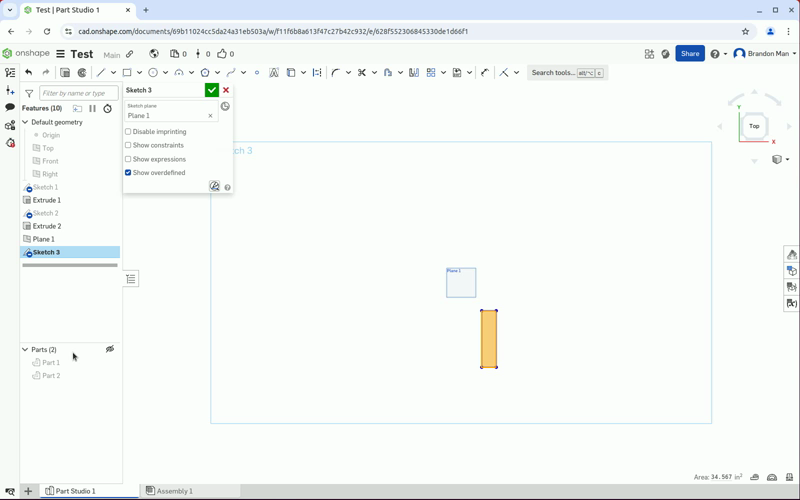
key(shift+e)
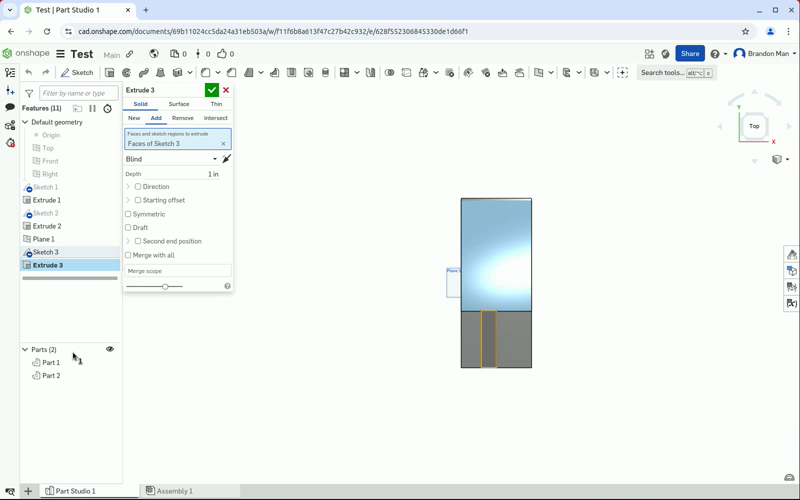
mouse_move(143, 106)
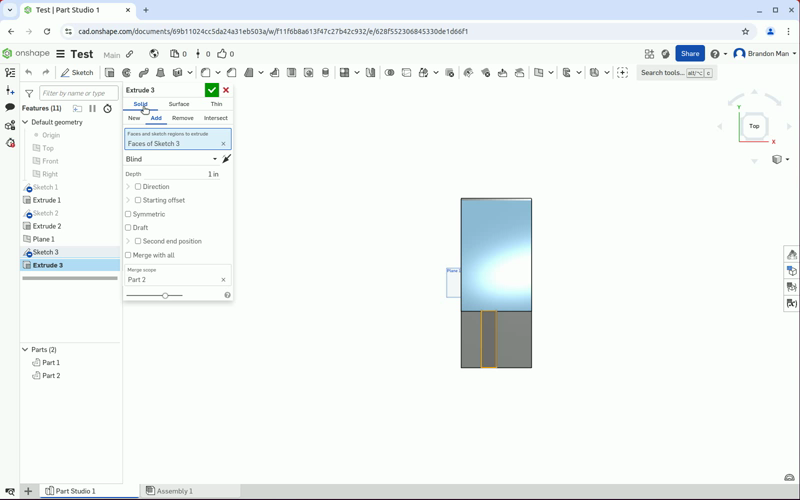
click(143, 106)
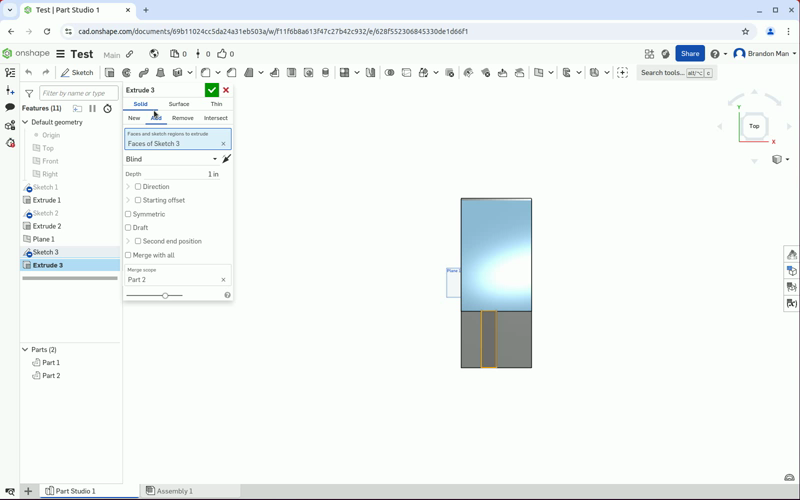
mouse_move(186, 120)
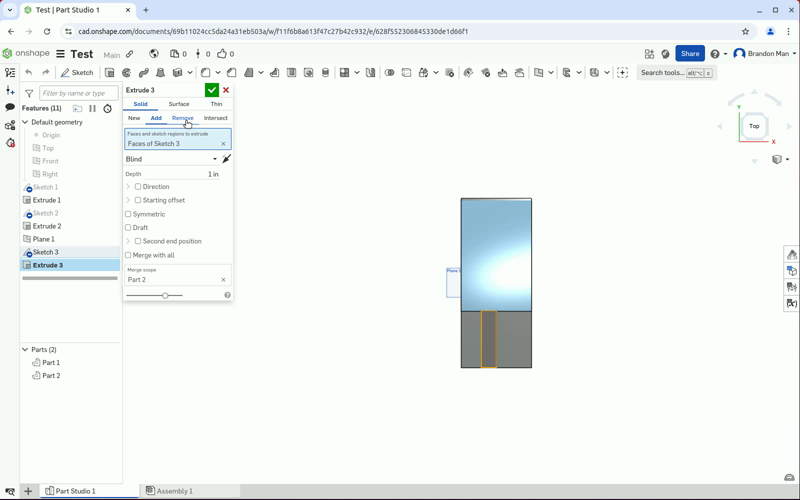
click(186, 120)
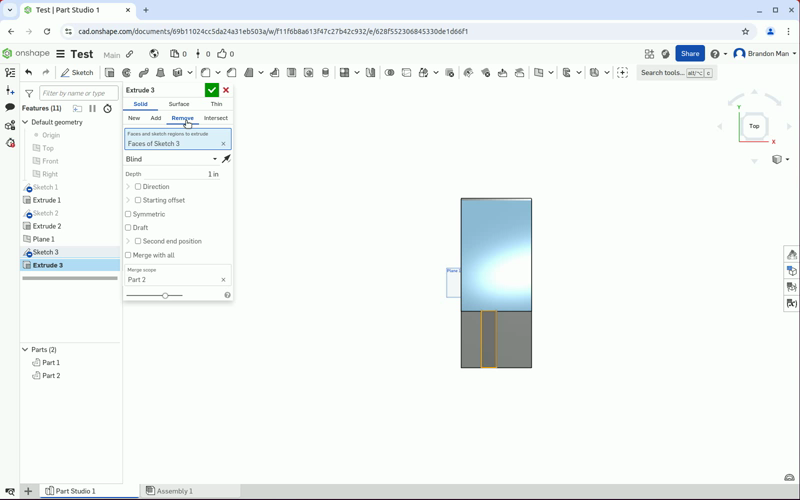
key(tab, 4)
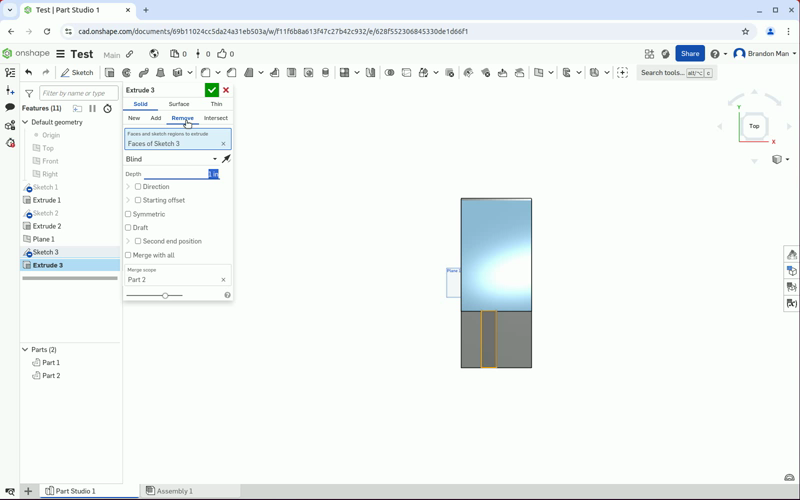
text(2.889)
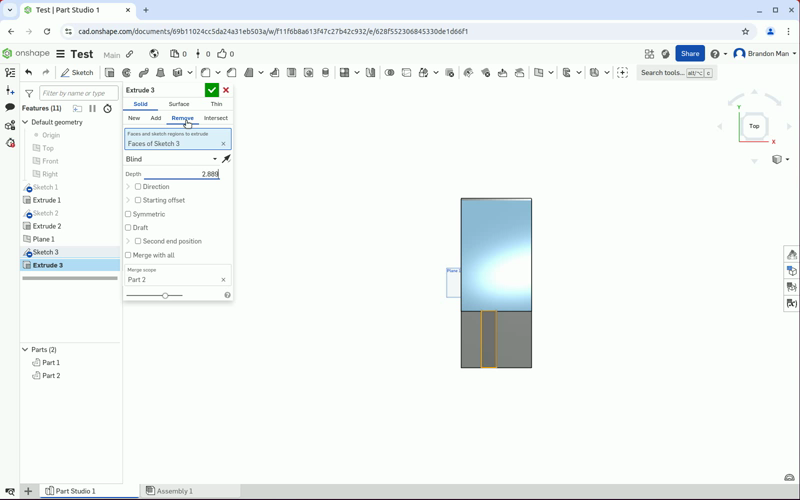
key(tab, 6)
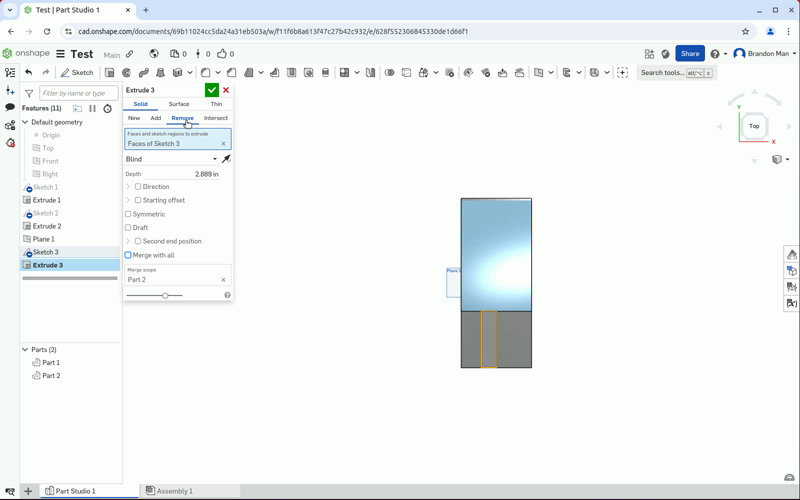
key(space)
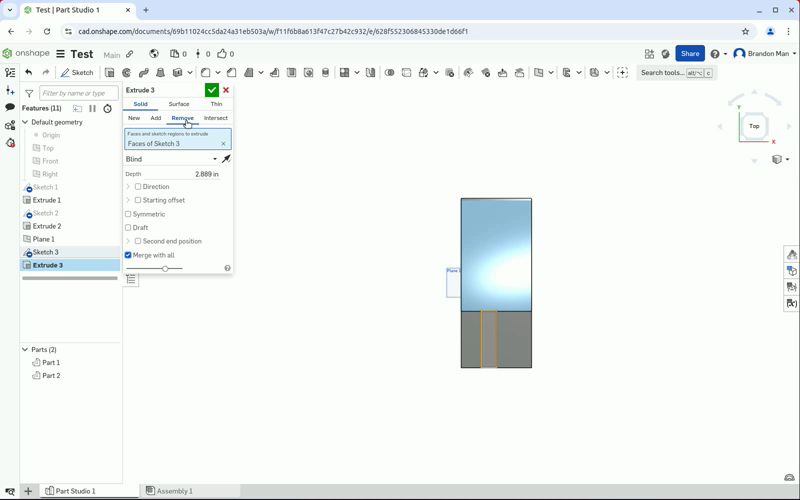
key(enter)
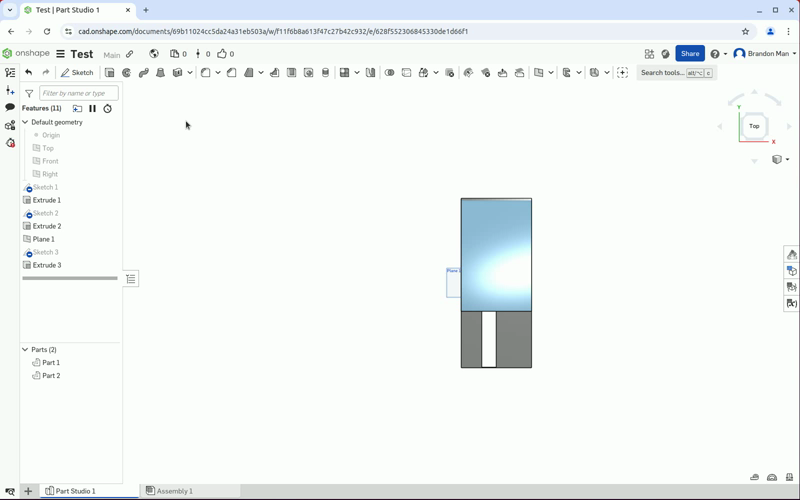
key(shift+h)
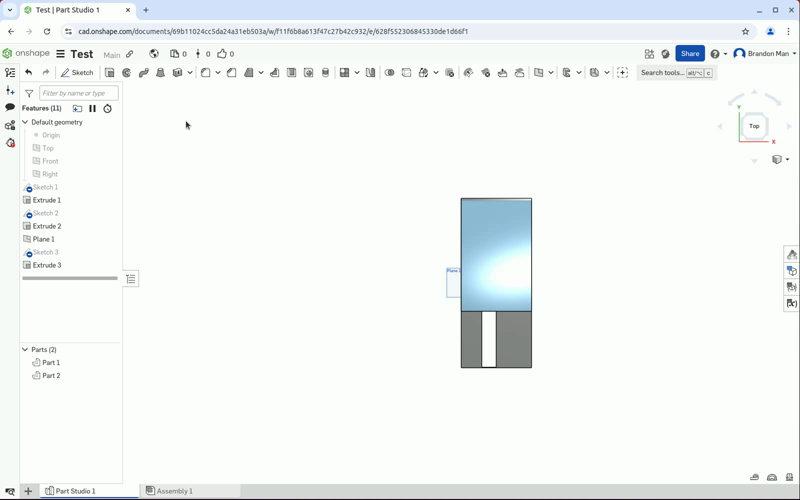
key(shift+h)
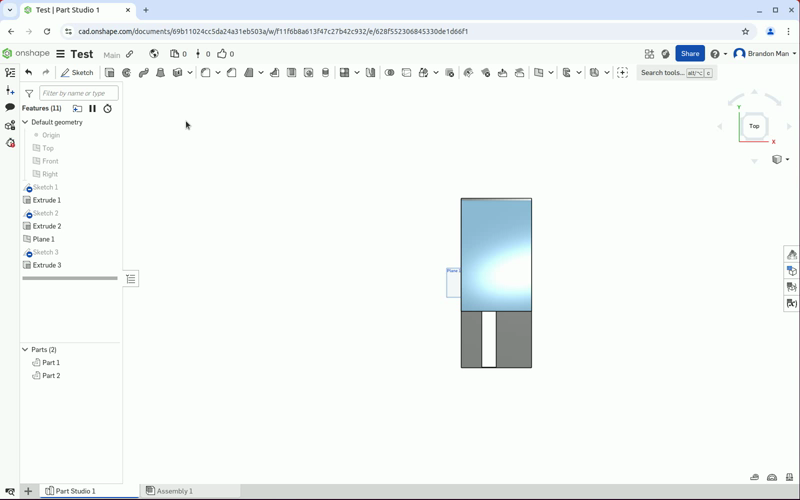
mouse_move(73, 189)
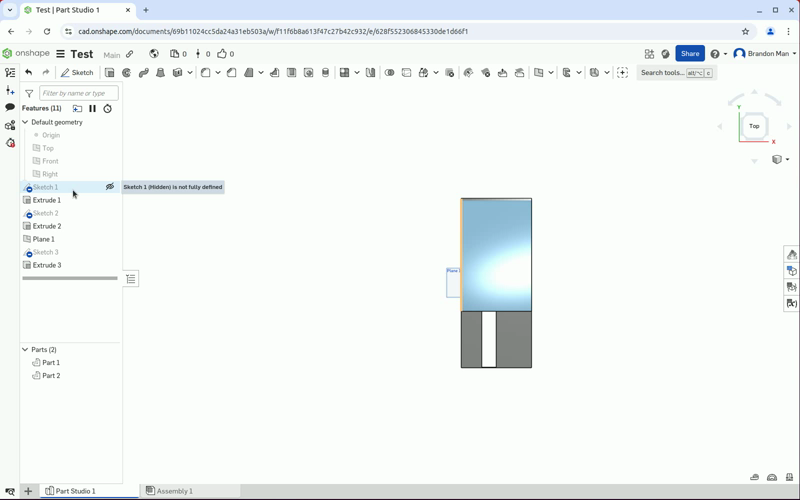
click(73, 189)
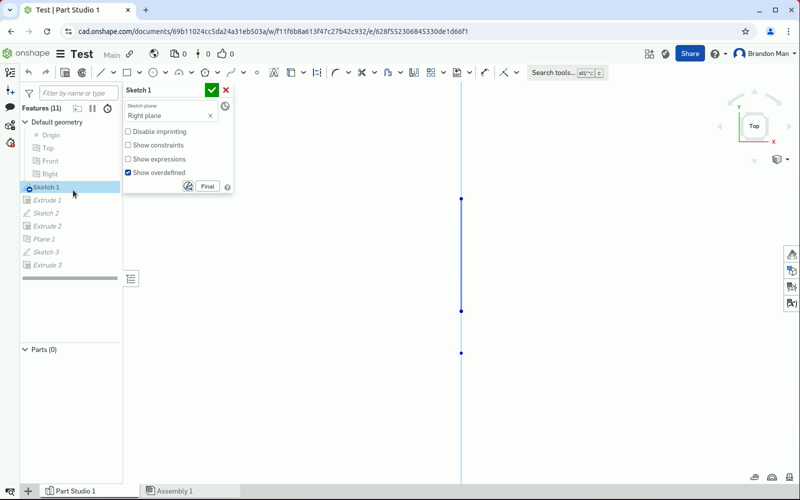
mouse_move(229, 92)
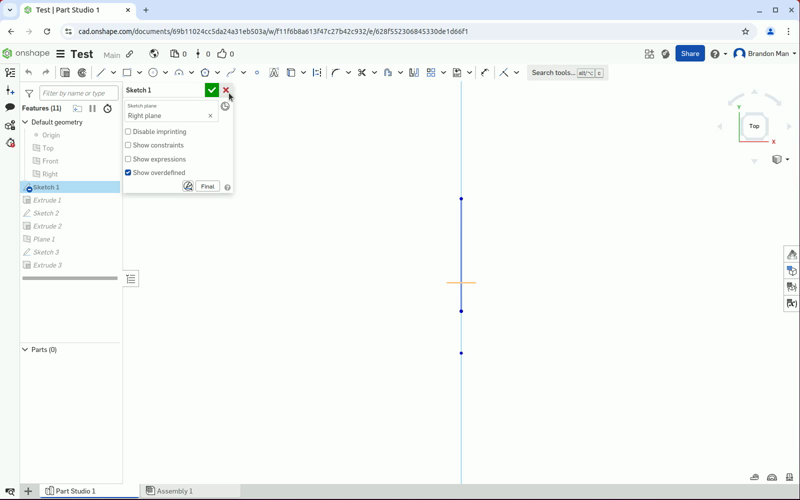
click(229, 92)
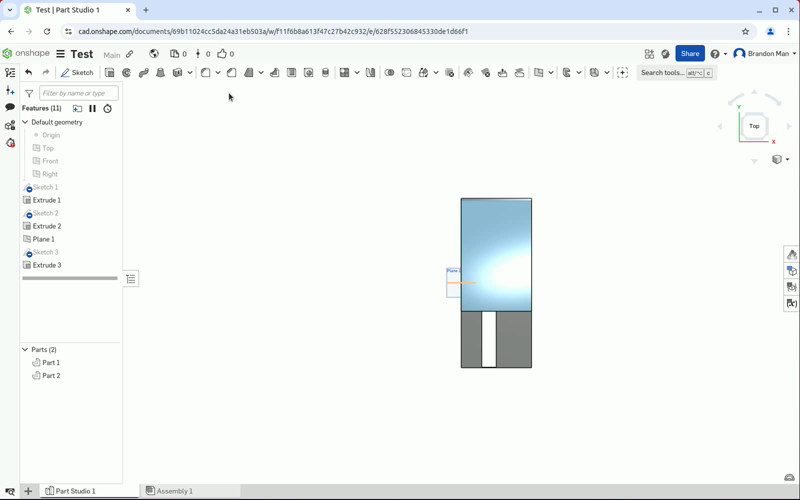
mouse_move(73, 352)
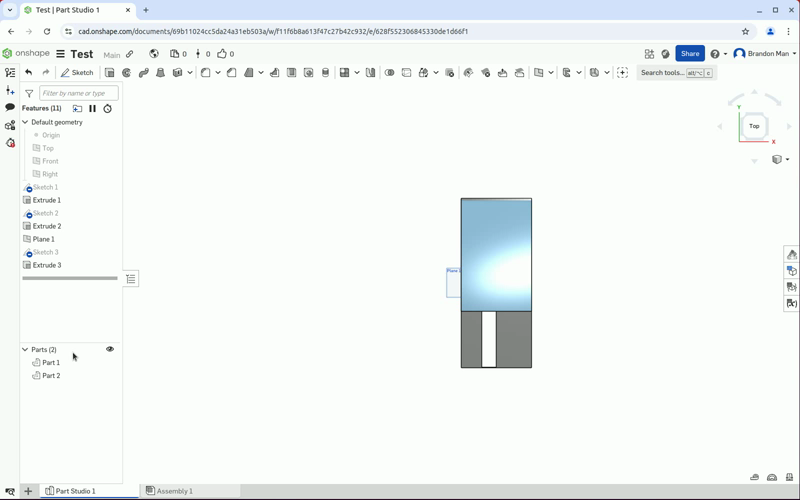
key(y)
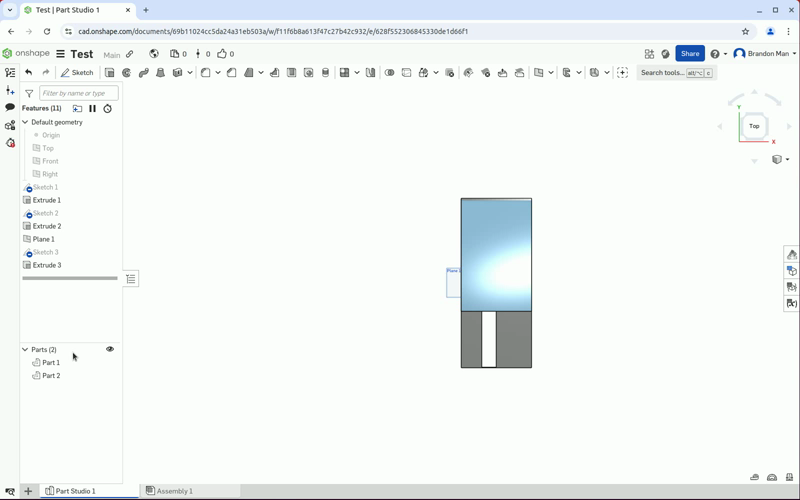
key(shift+p)
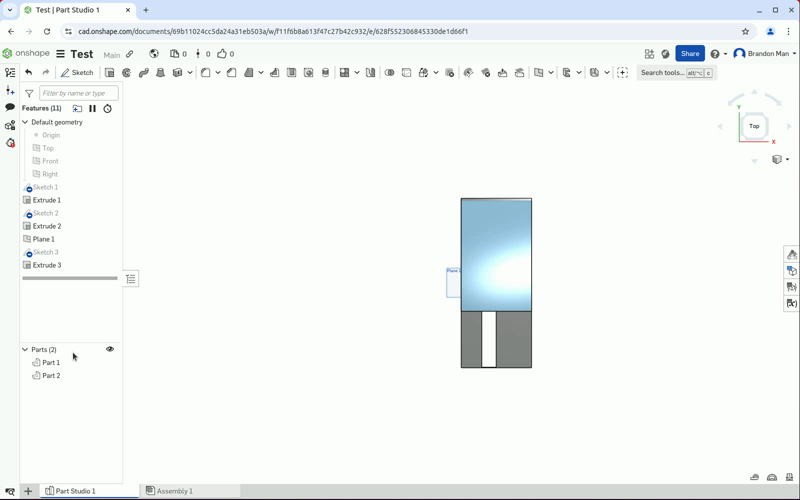
key(space)
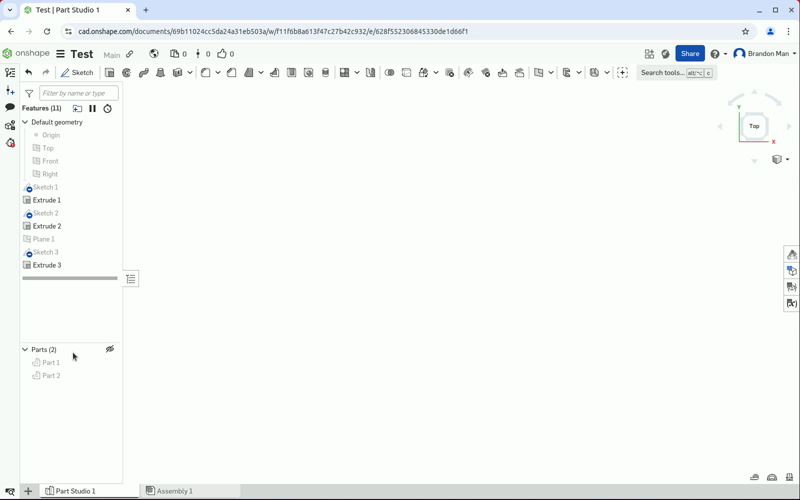
key_down(shift)
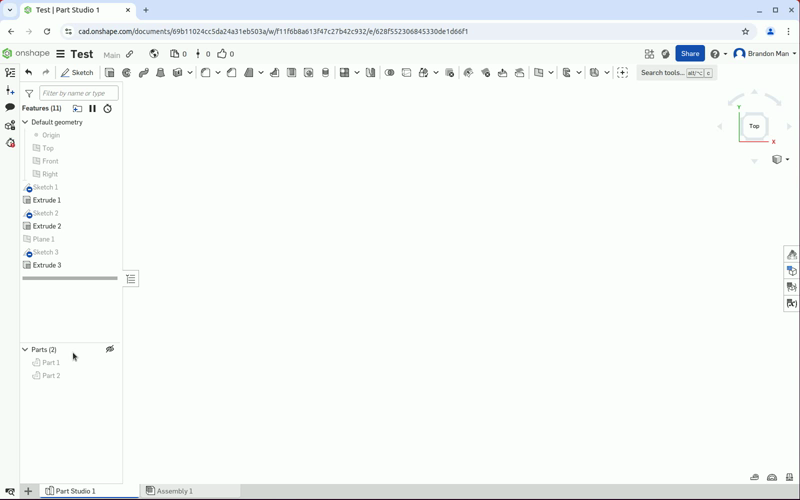
key(up)
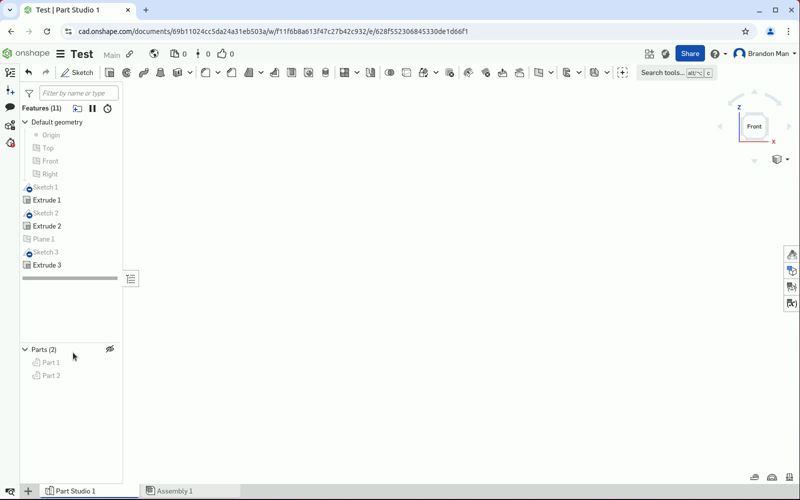
key_up(shift)
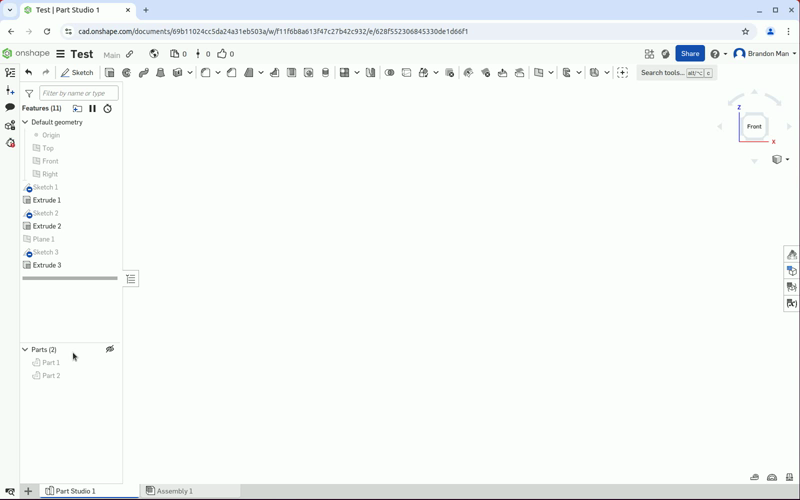
mouse_move(73, 352)
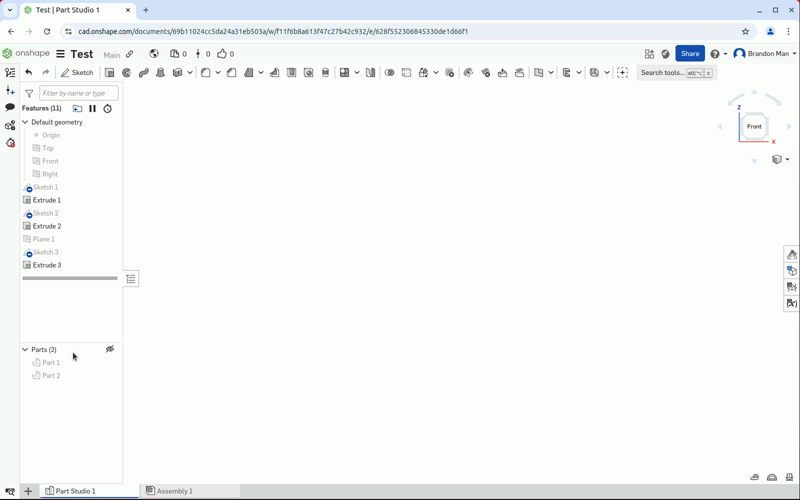
key(shift+y)
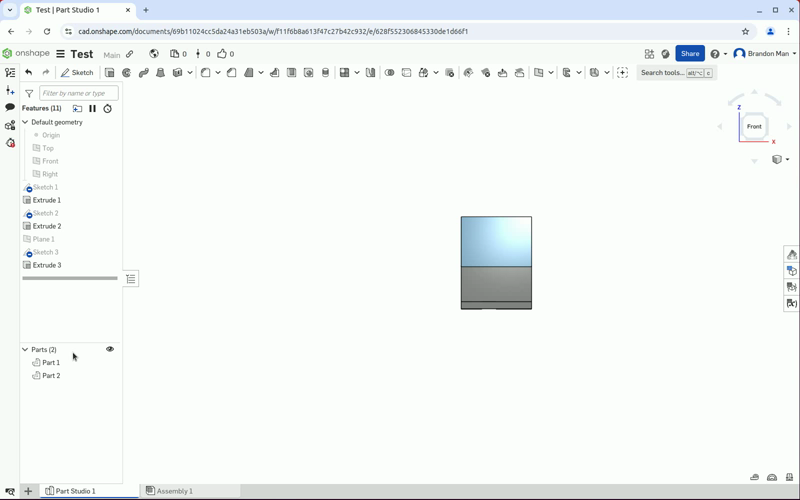
mouse_move(541, 75)
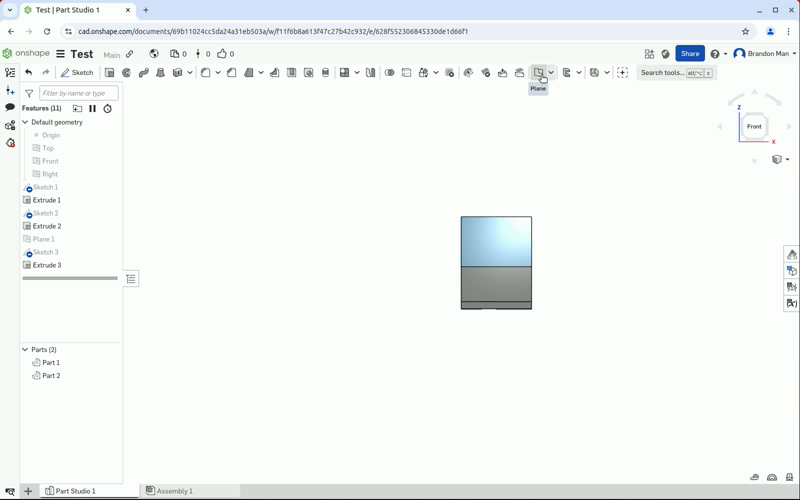
click(541, 75)
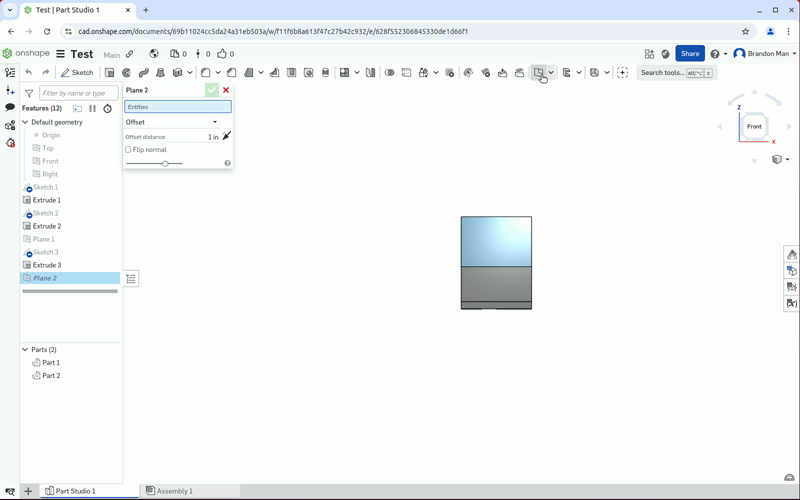
mouse_move(73, 163)
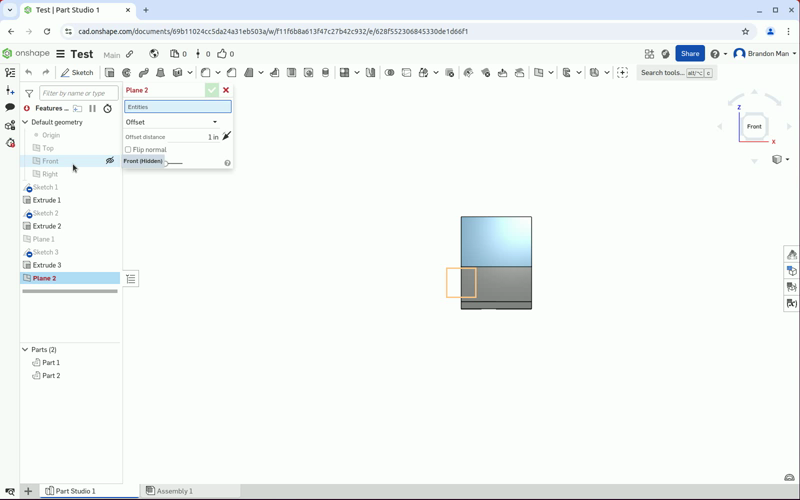
click(73, 163)
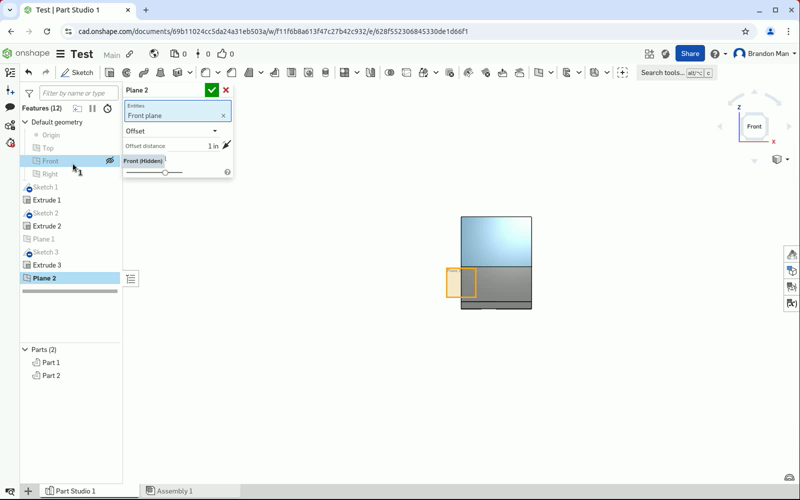
key(tab, 2)
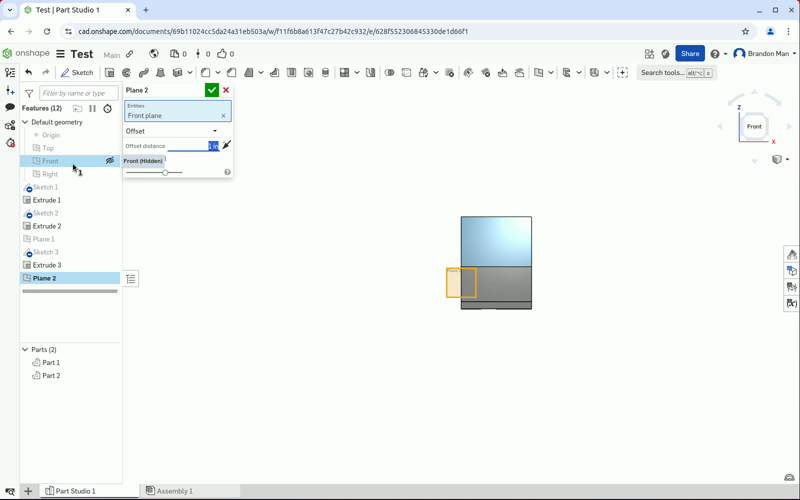
text(5.792)
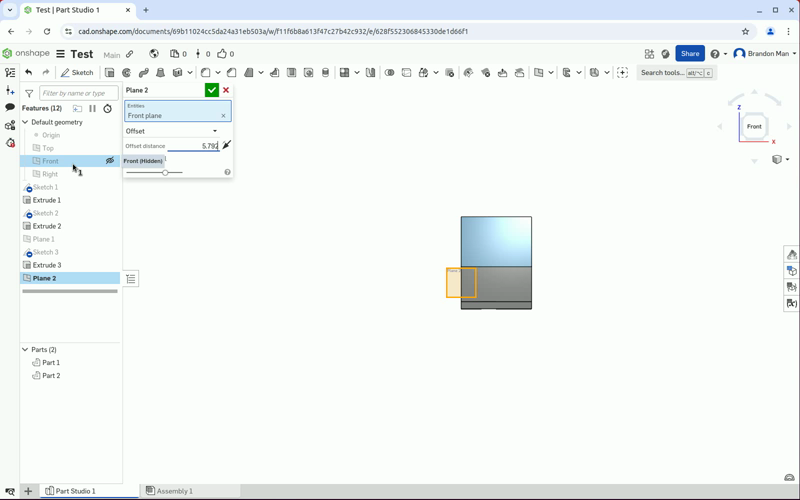
key(enter, 2)
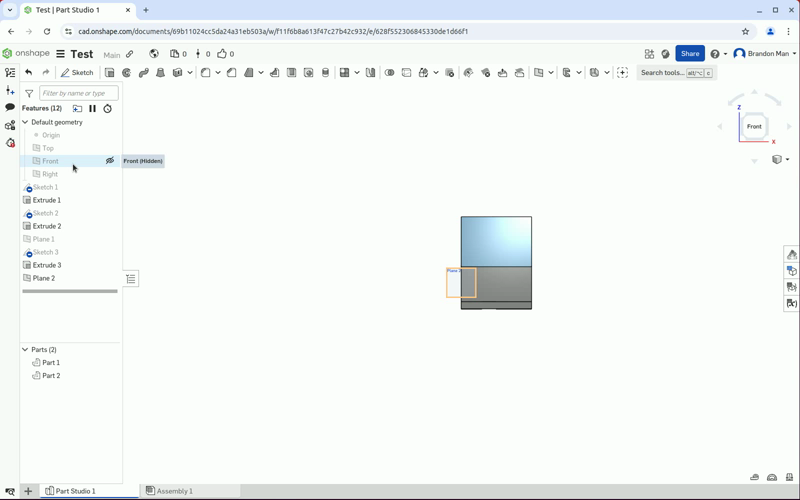
key(shift+s)
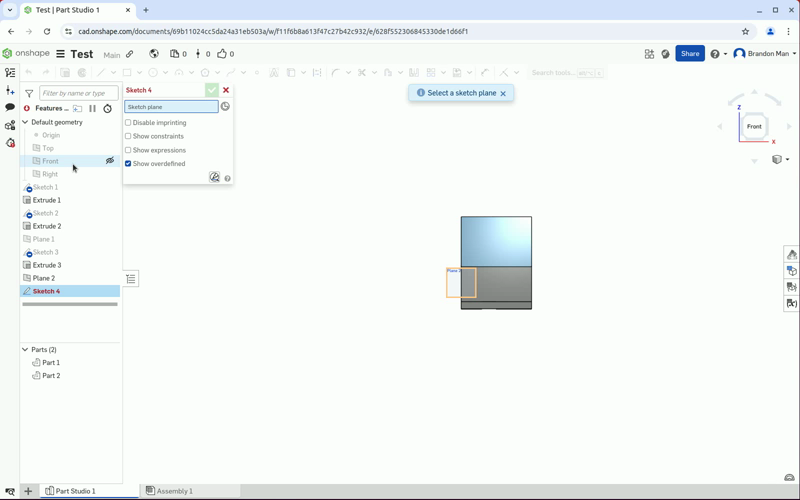
mouse_move(73, 280)
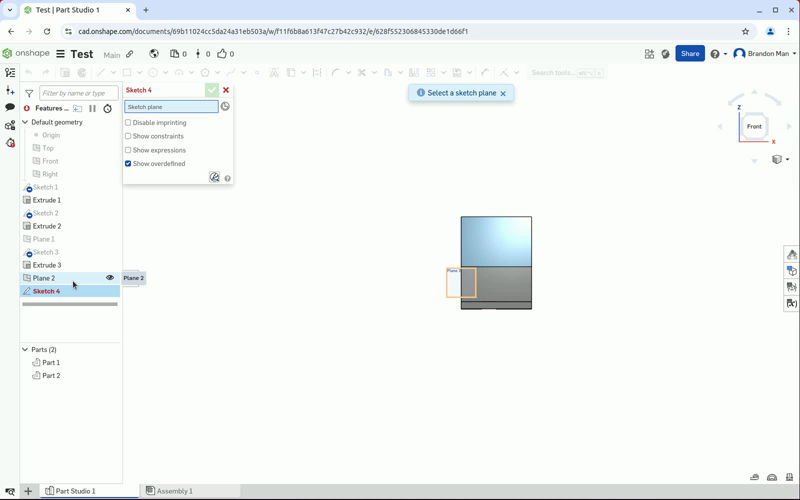
click(73, 280)
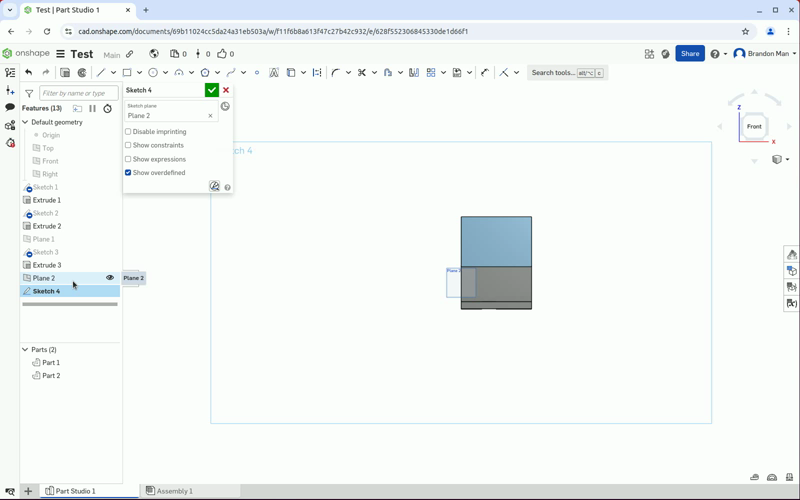
mouse_move(73, 352)
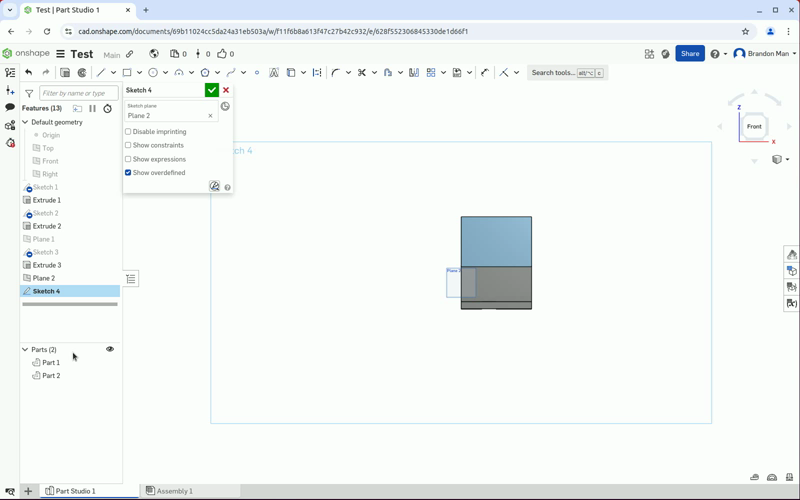
key(y)
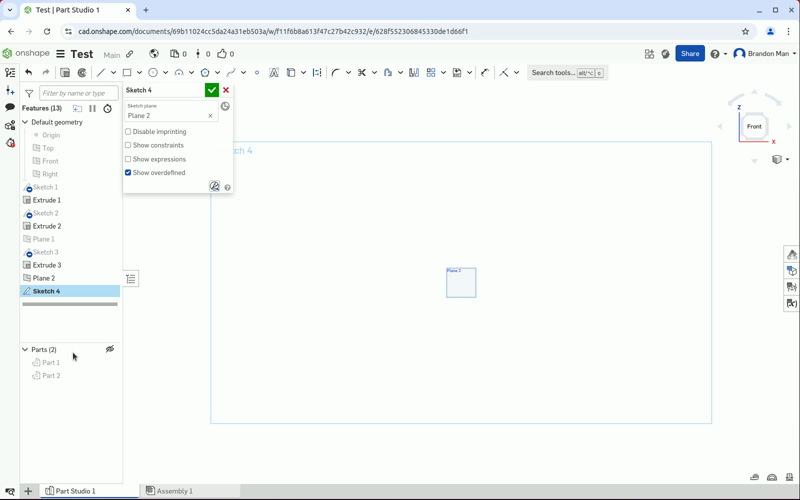
key(l)
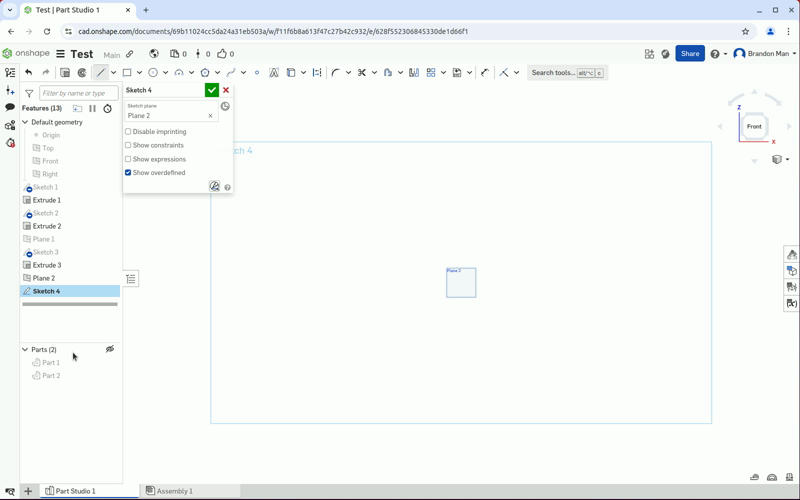
key_down(shift)
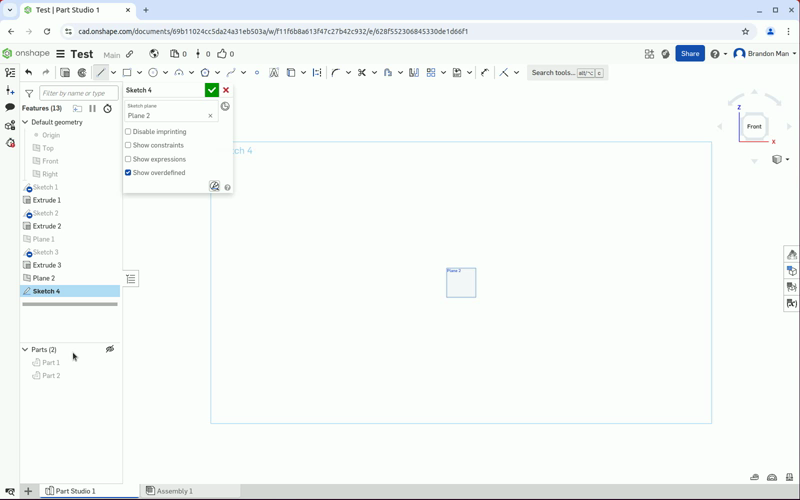
mouse_move(481, 245)
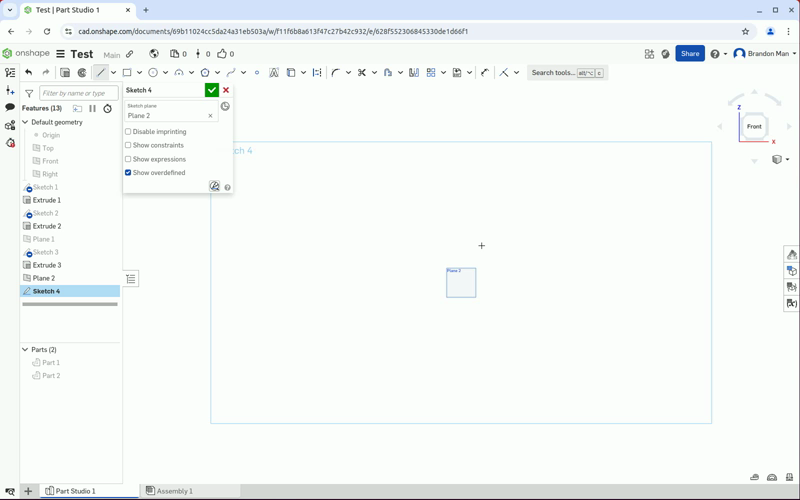
click(481, 245)
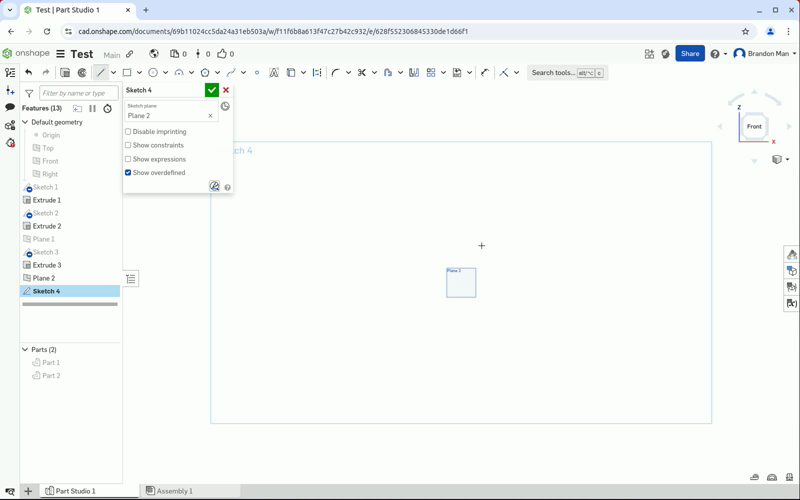
key_up(shift)
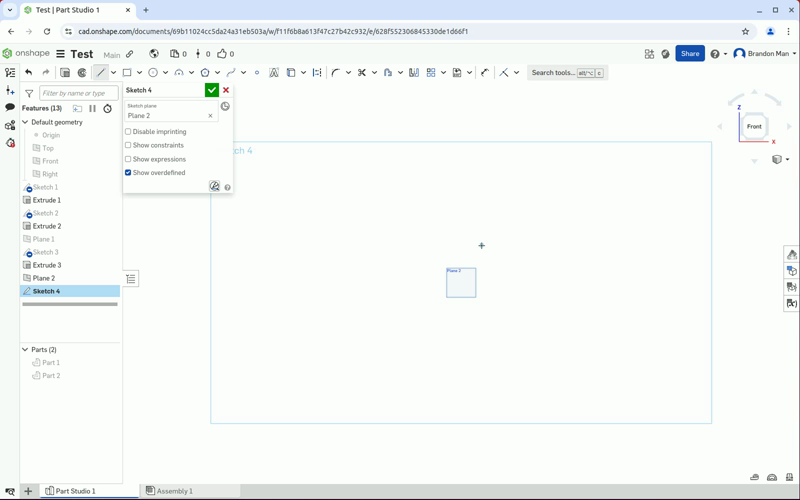
key_down(shift)
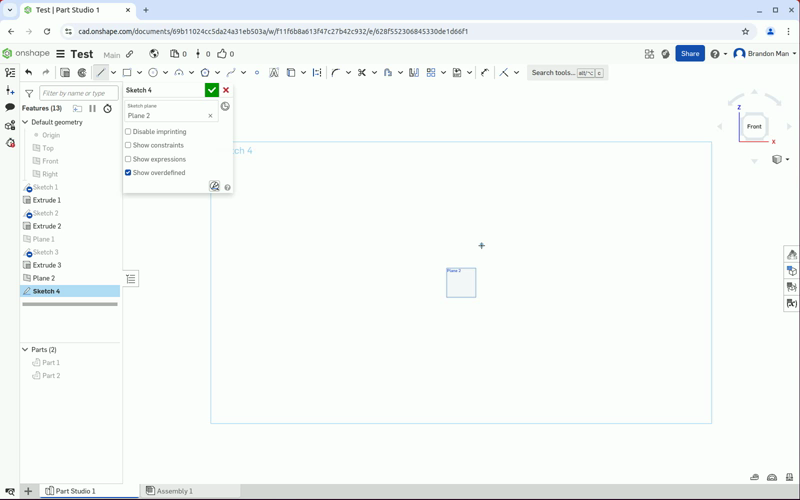
mouse_move(511, 245)
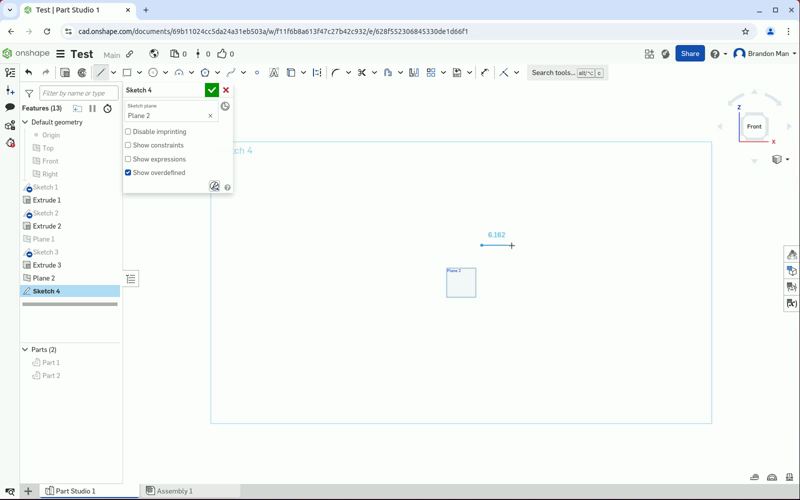
mouse_move(510, 245)
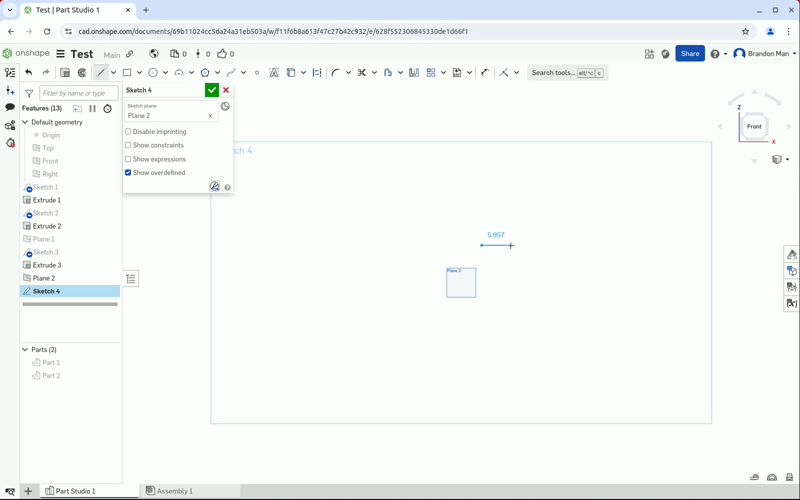
click(510, 245)
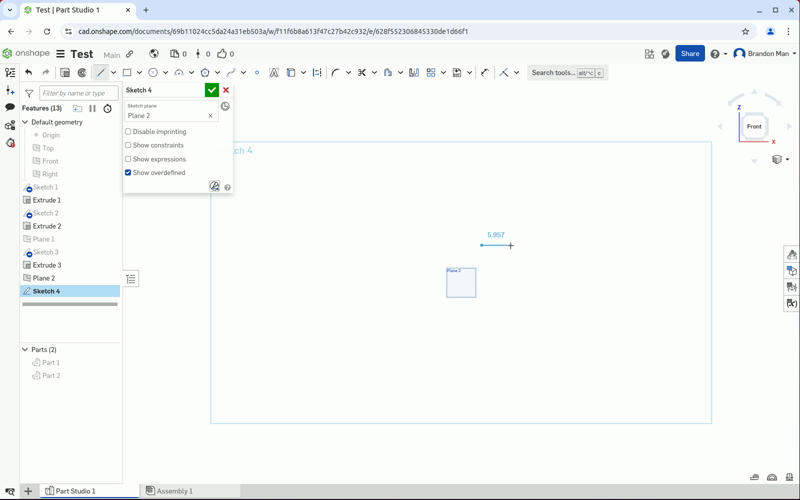
key_up(shift)
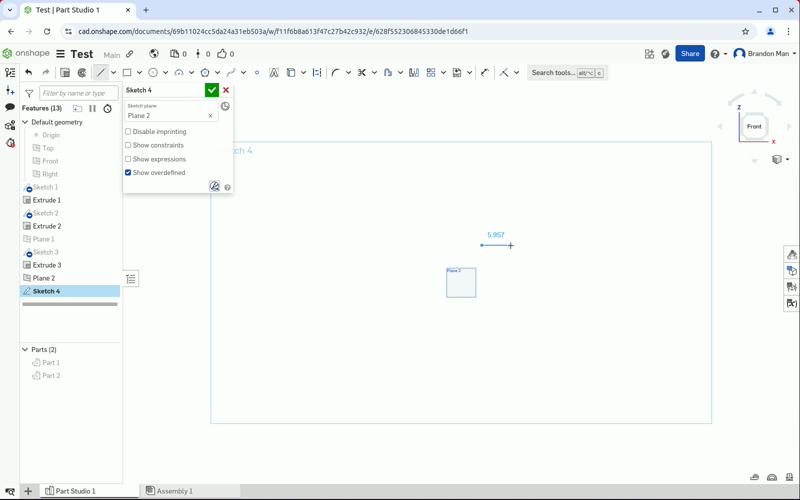
key_down(shift)
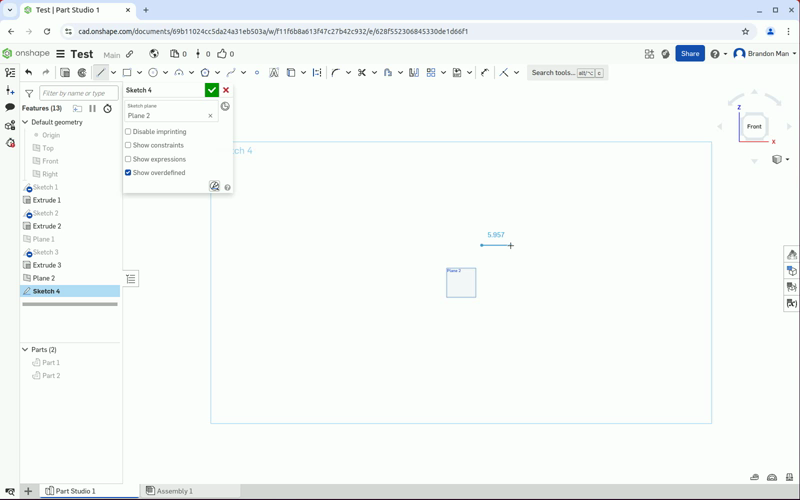
mouse_move(540, 245)
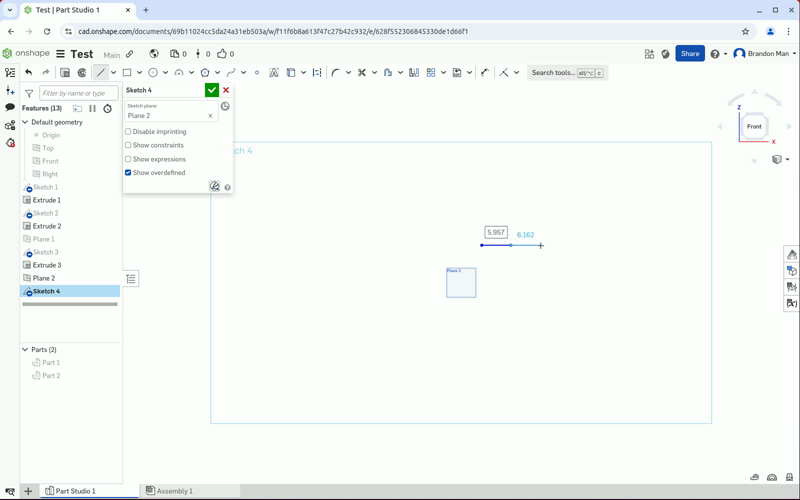
mouse_move(510, 231)
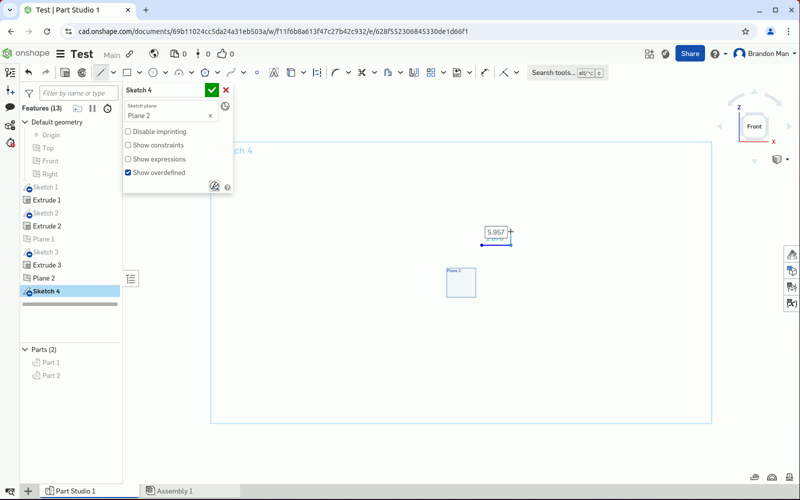
click(510, 231)
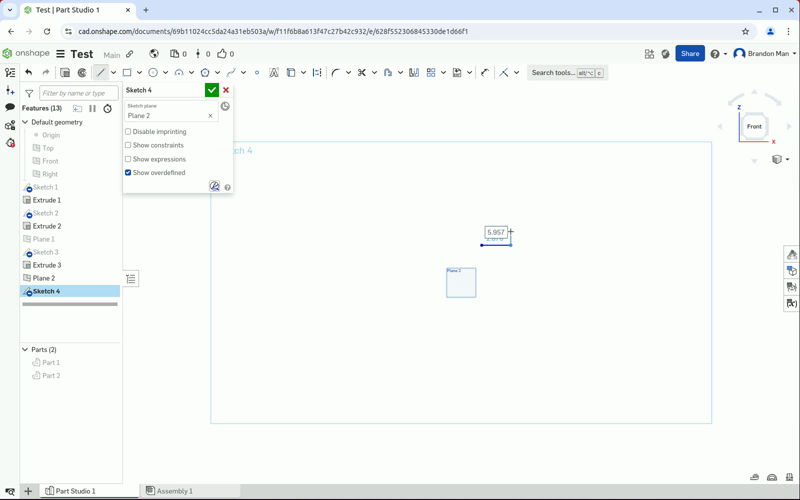
key_up(shift)
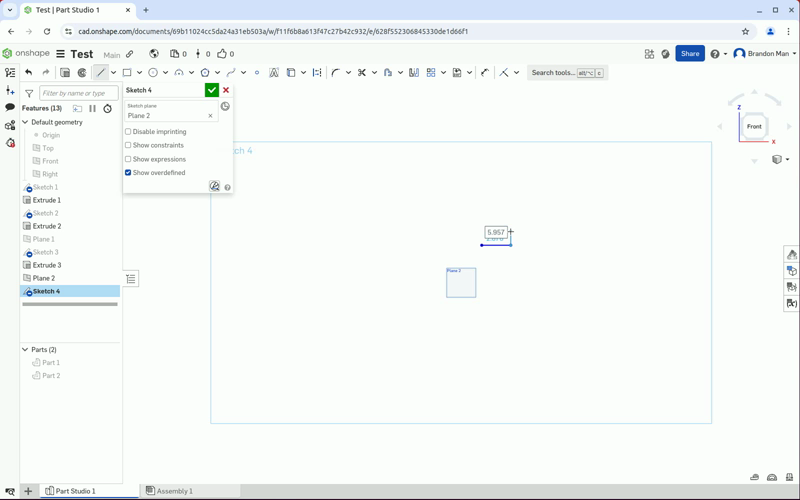
key_down(shift)
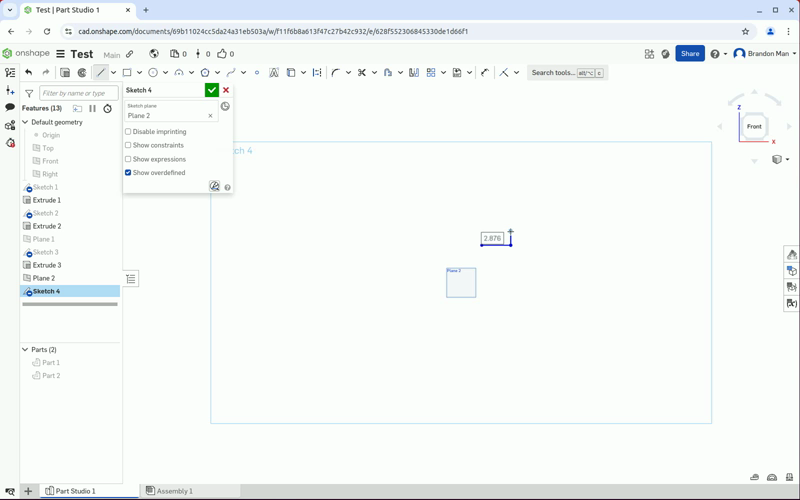
mouse_move(540, 231)
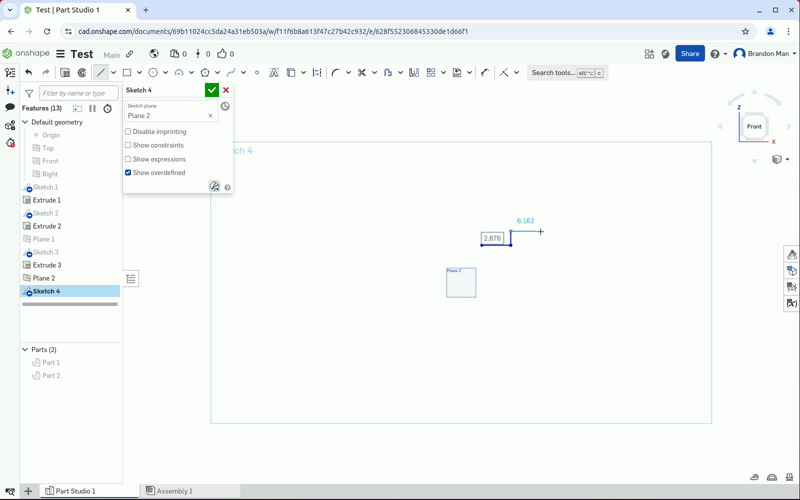
mouse_move(481, 231)
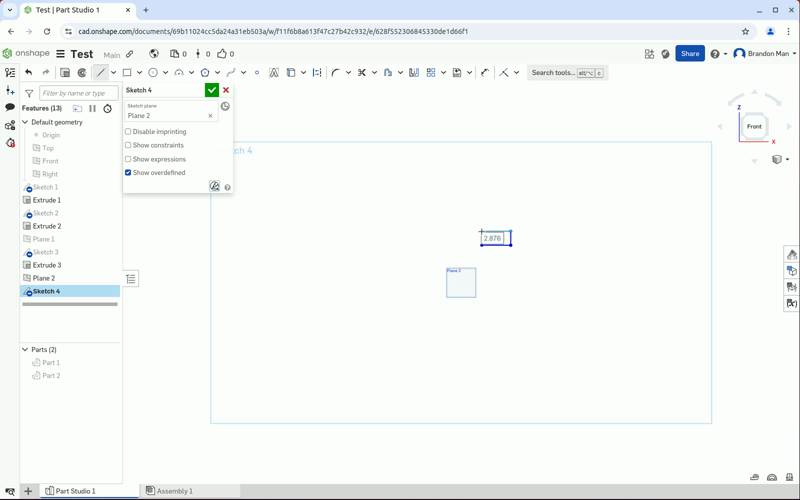
click(481, 231)
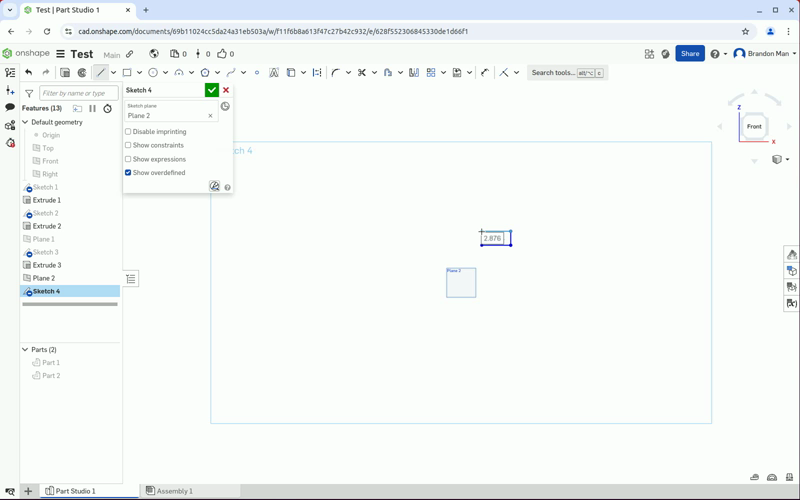
key_up(shift)
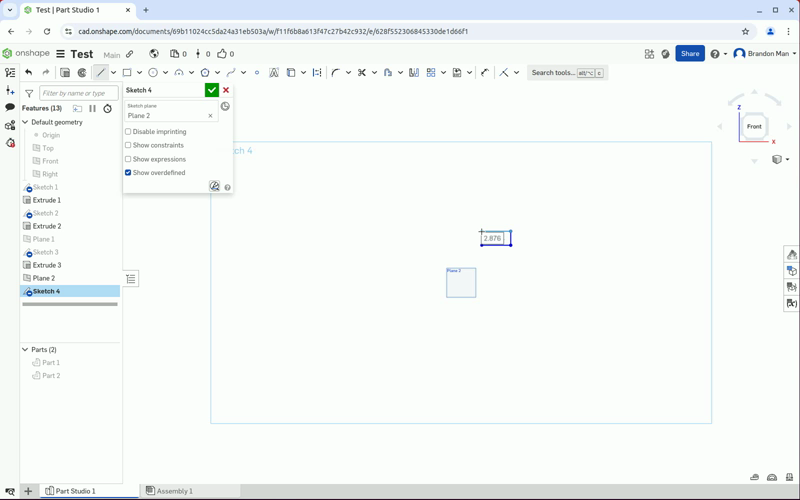
mouse_move(511, 231)
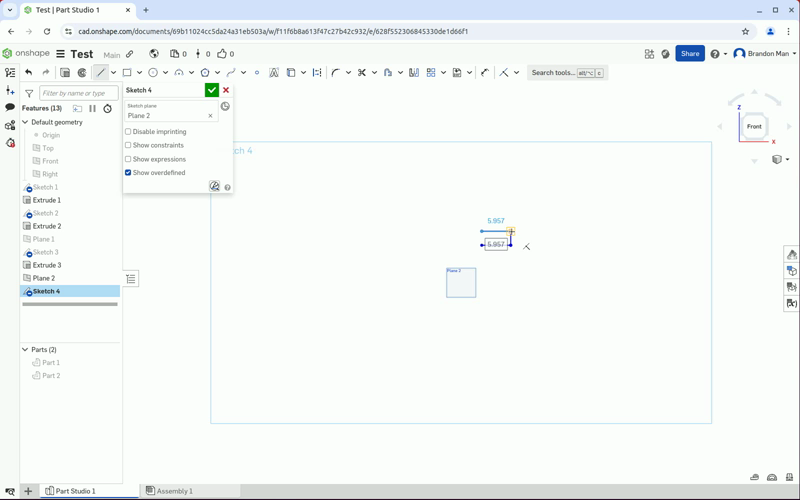
key_down(shift)
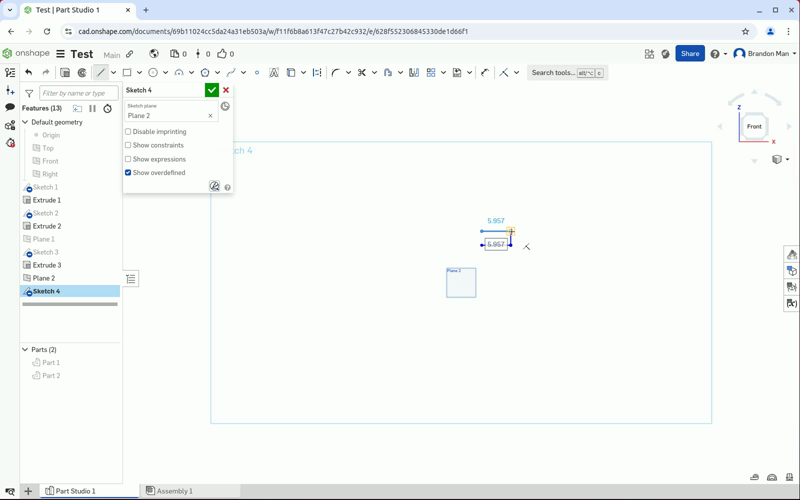
mouse_move(481, 245)
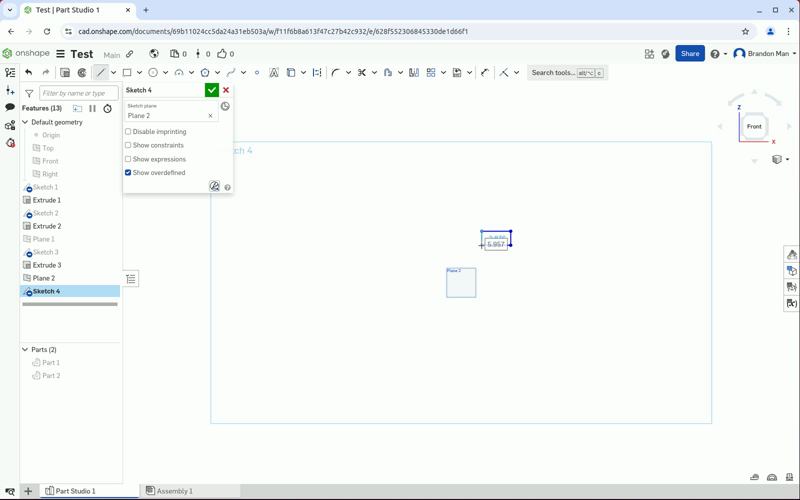
key_up(shift)
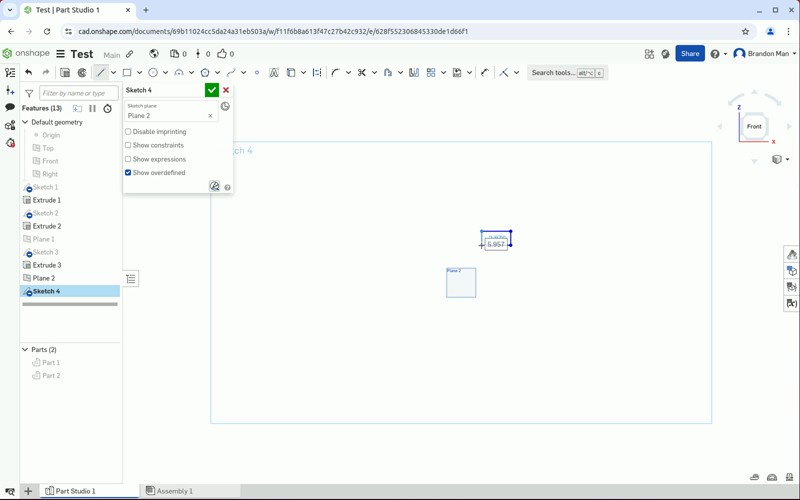
click(481, 245)
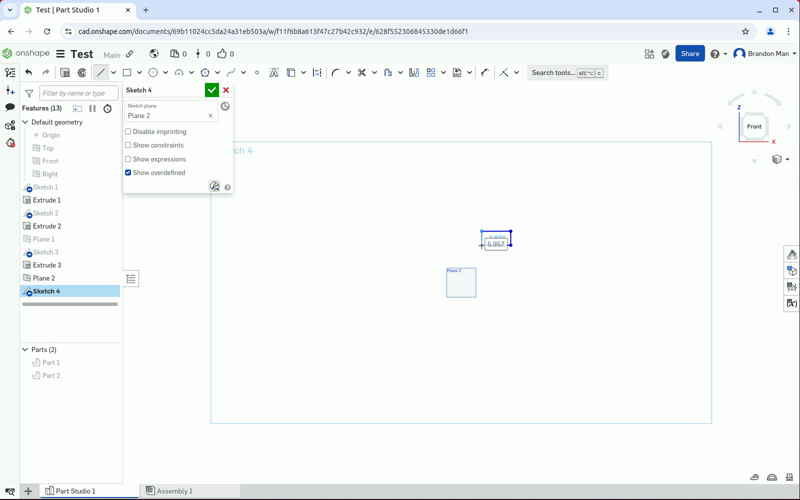
key(esc)
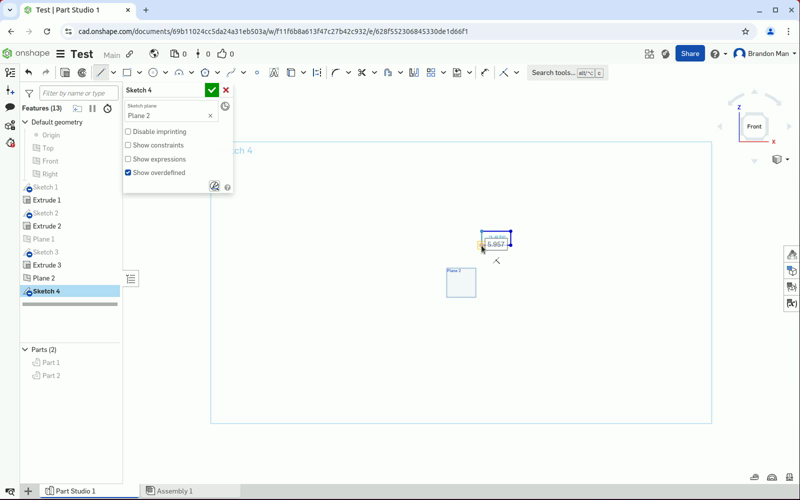
mouse_move(488, 241)
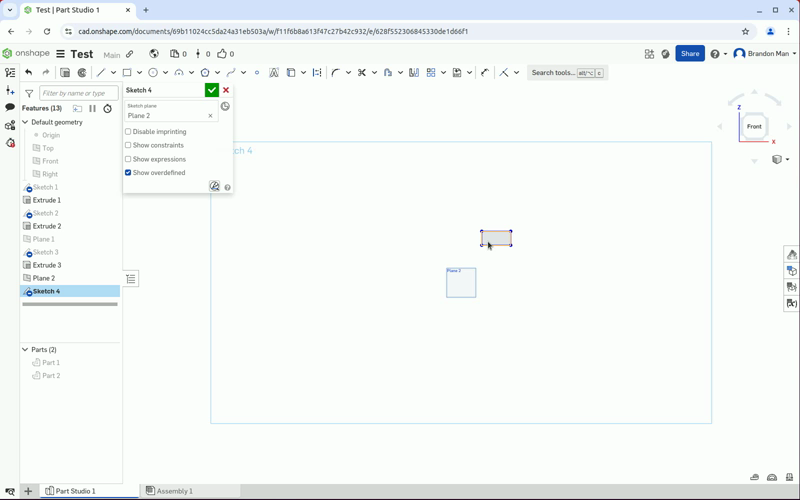
scroll(6)
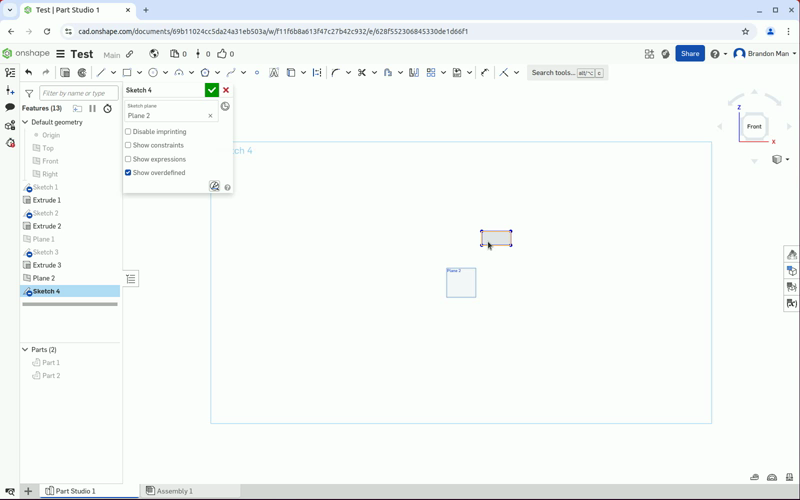
scroll(6)
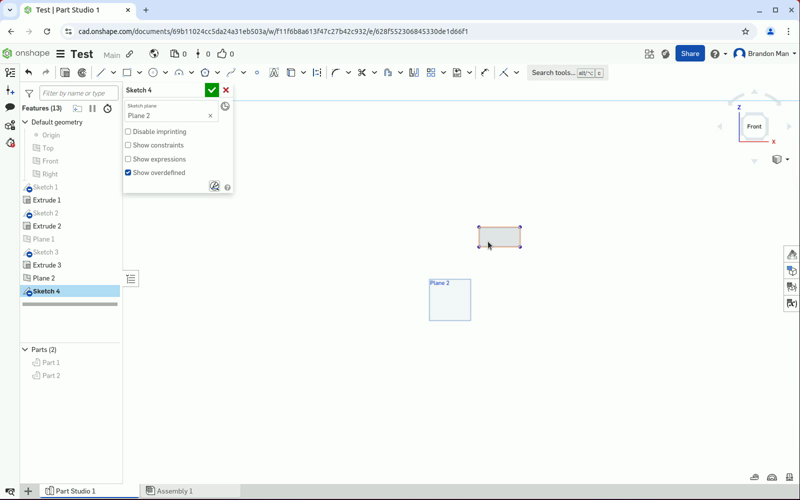
scroll(6)
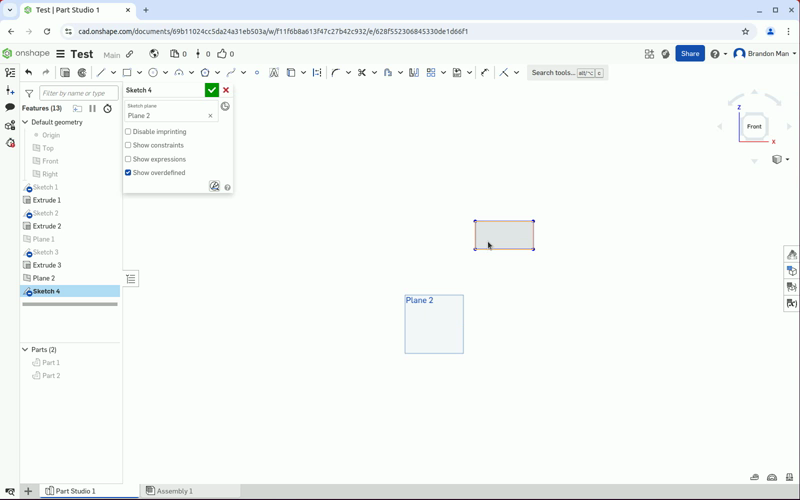
scroll(6)
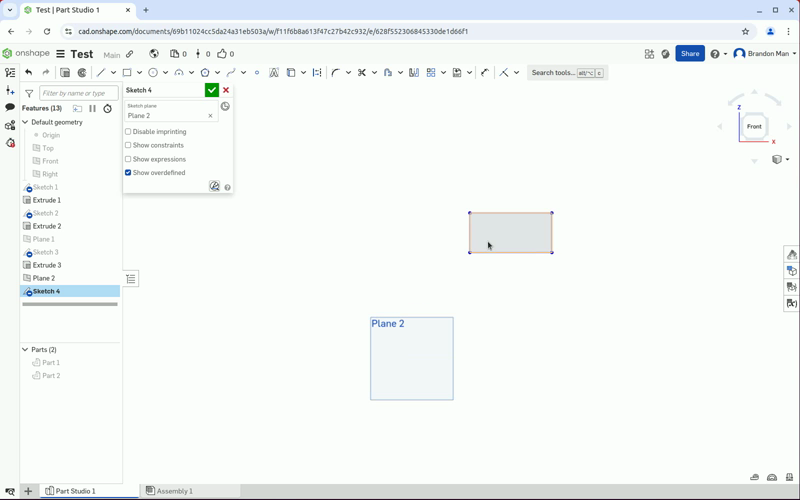
scroll(6)
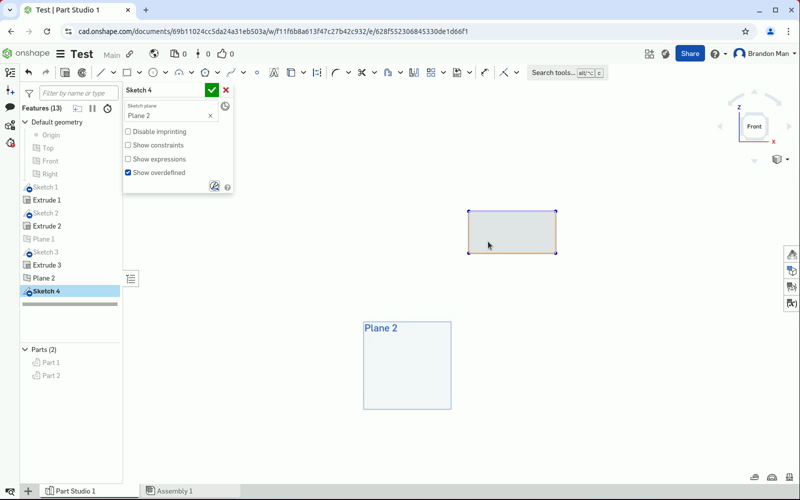
scroll(6)
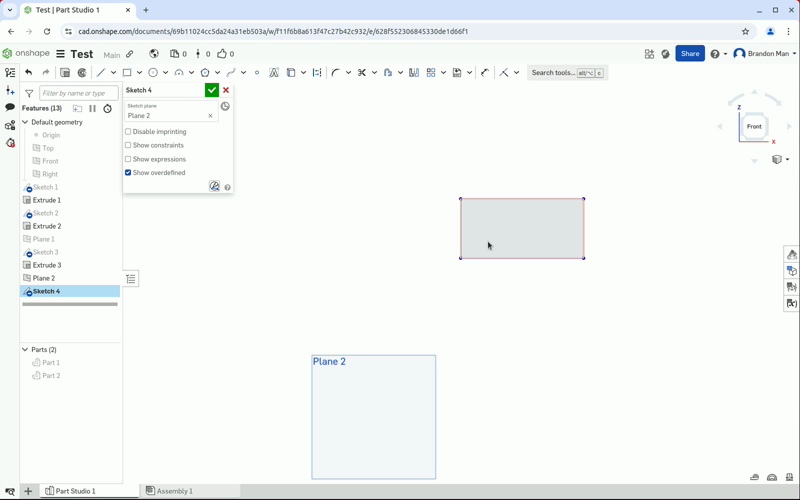
scroll(6)
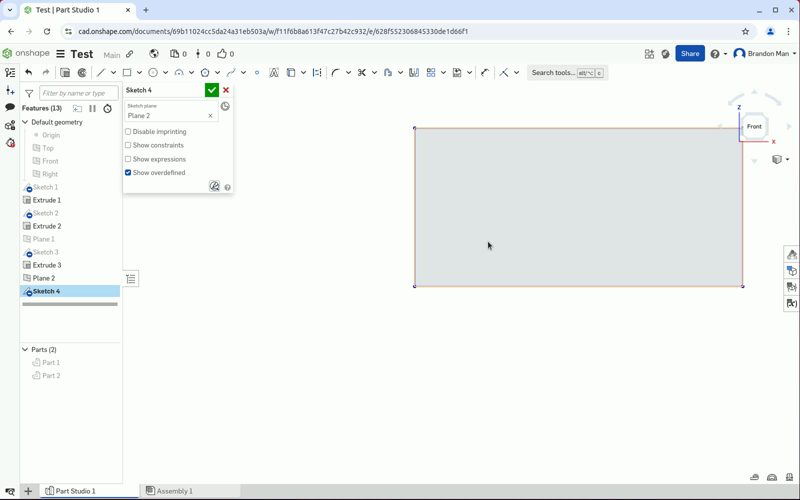
click(488, 241)
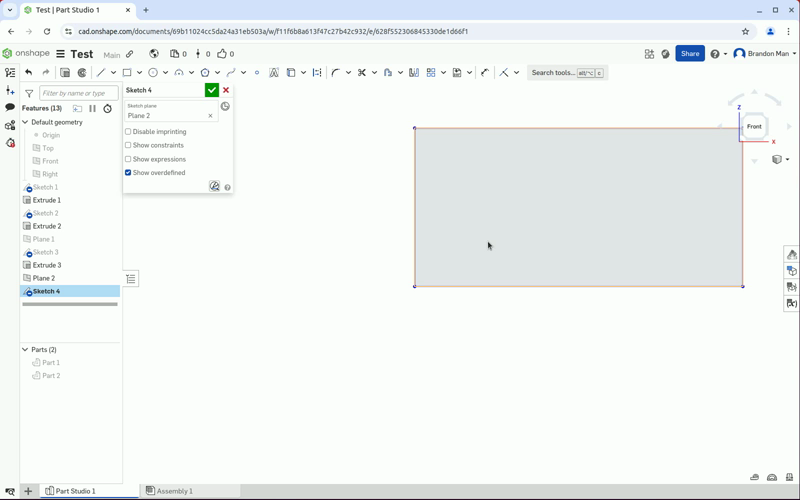
scroll(-6)
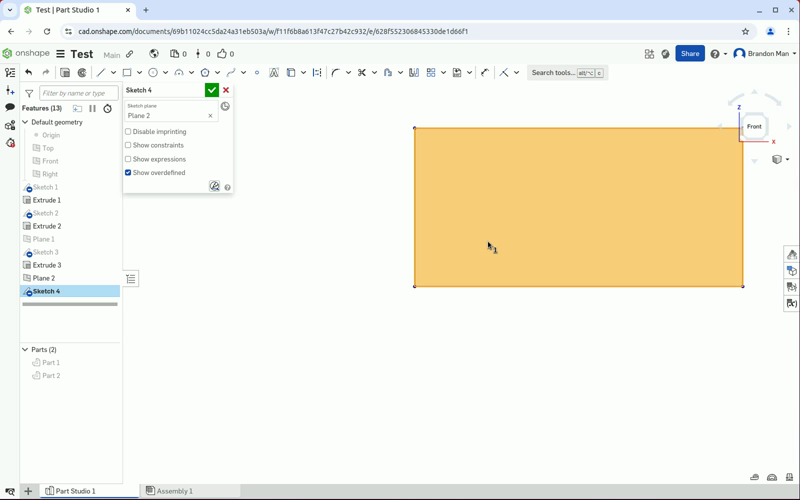
scroll(-6)
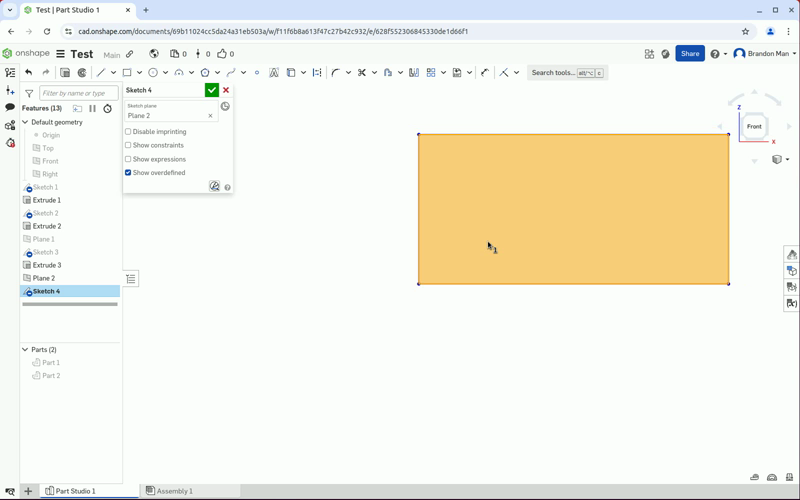
scroll(-6)
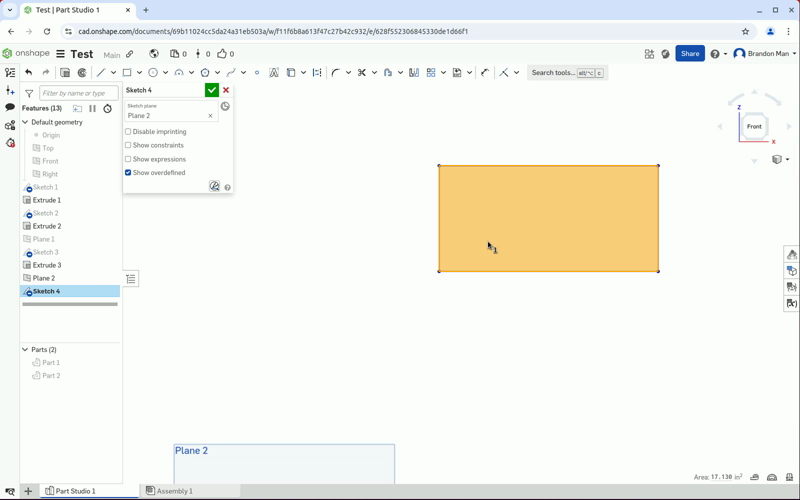
scroll(-6)
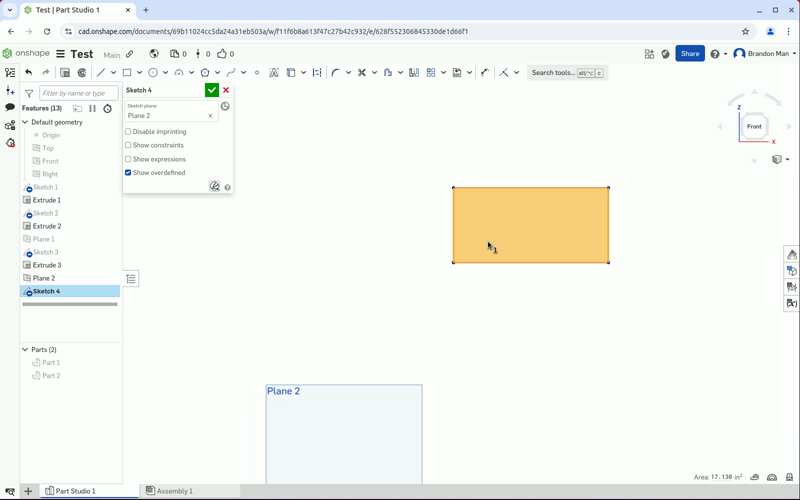
scroll(-6)
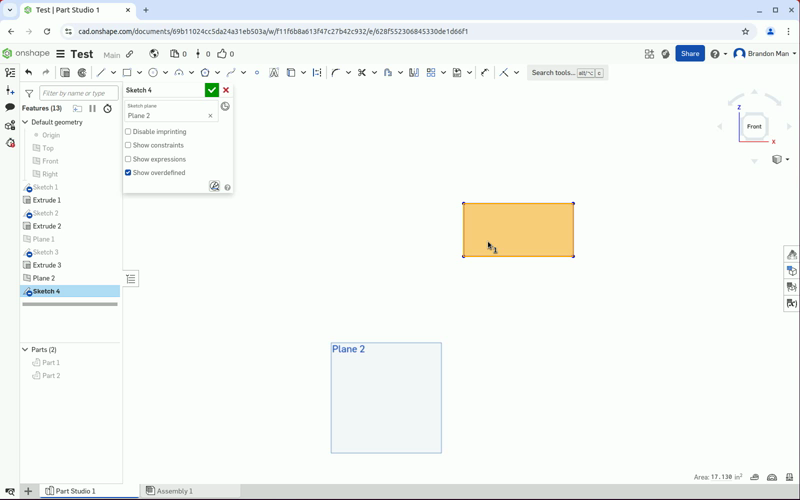
scroll(-6)
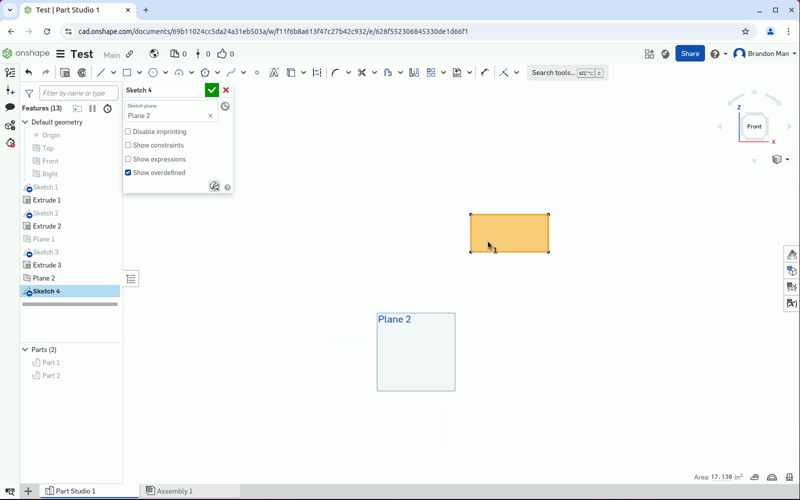
scroll(-6)
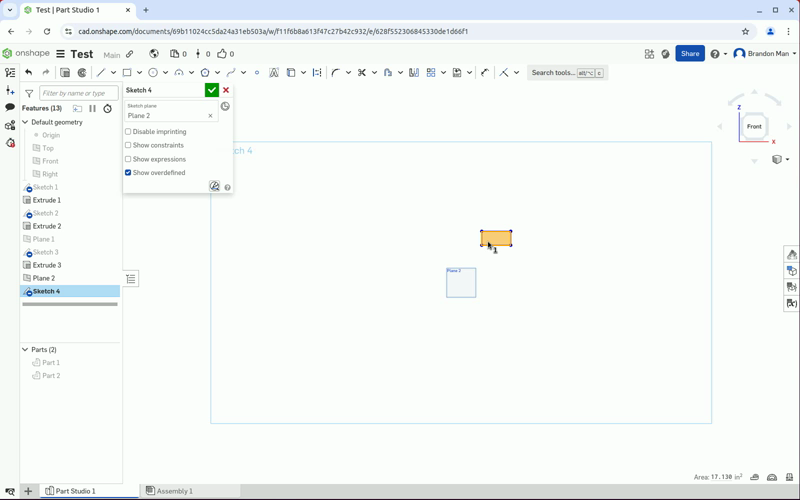
mouse_move(73, 352)
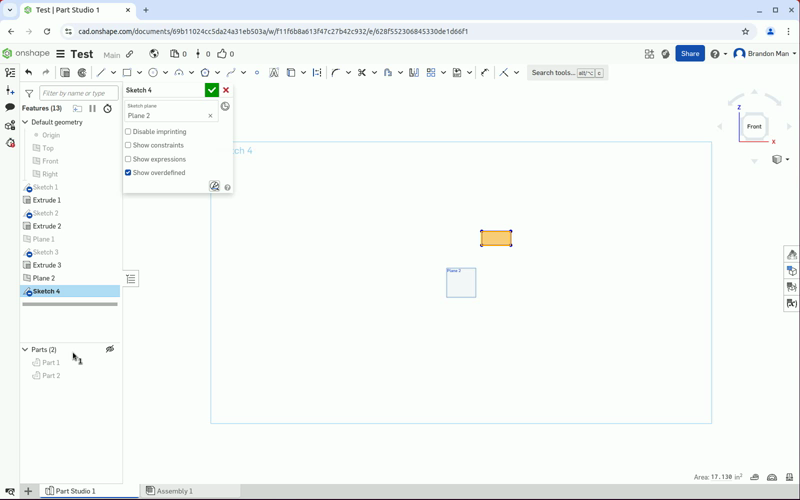
key(shift+y)
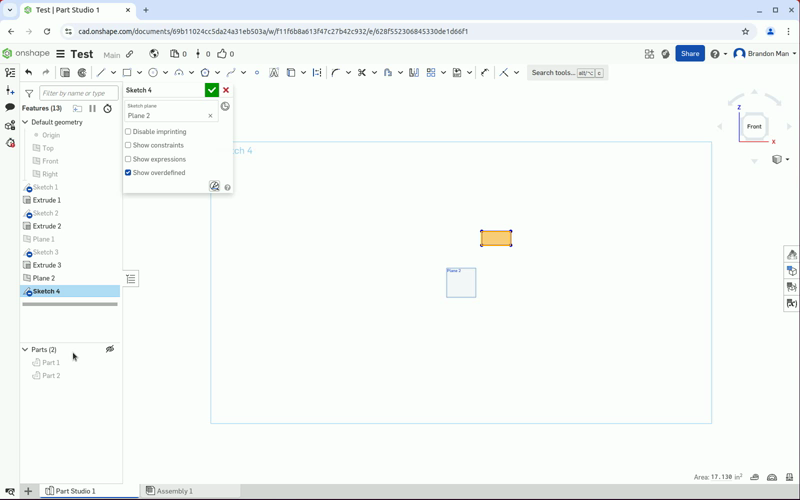
key(shift+e)
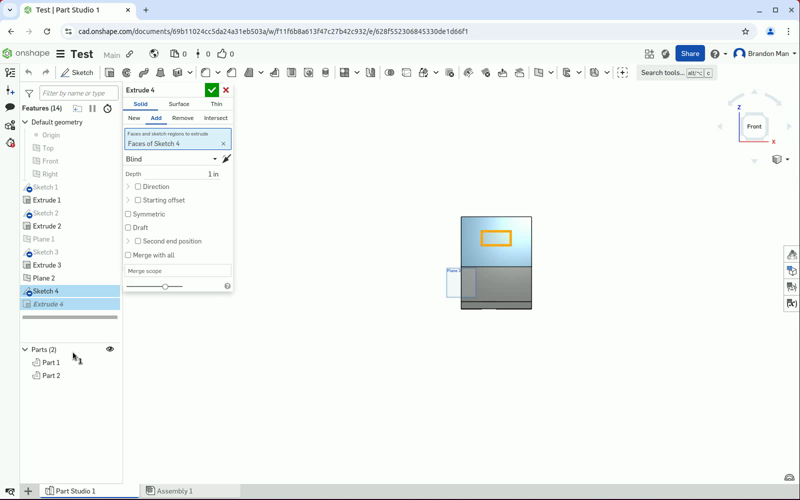
mouse_move(143, 106)
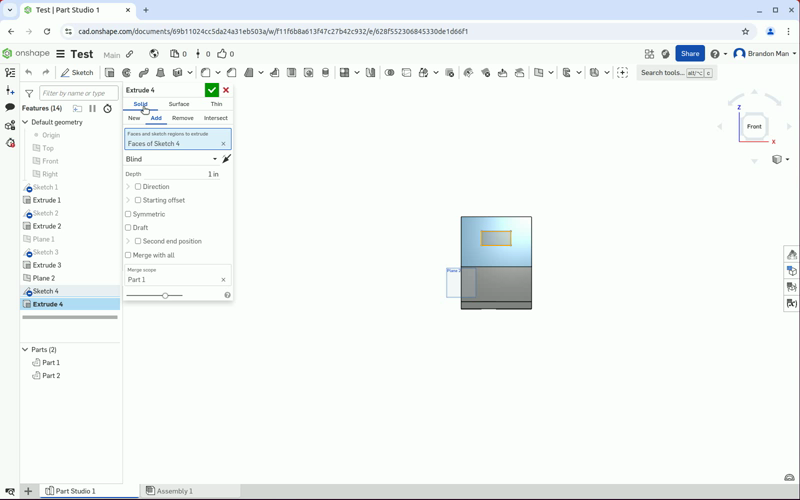
click(143, 106)
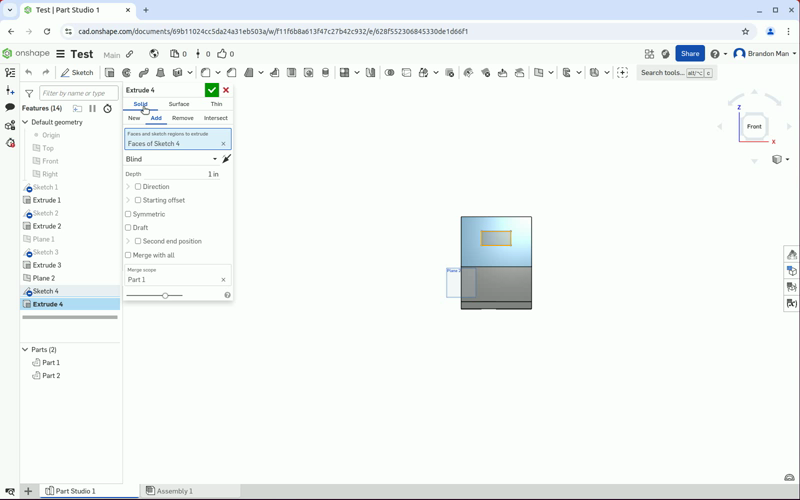
mouse_move(186, 120)
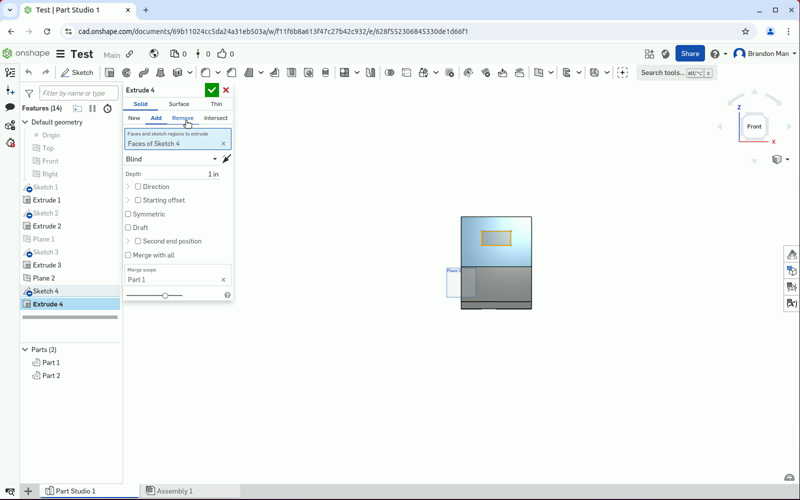
click(186, 120)
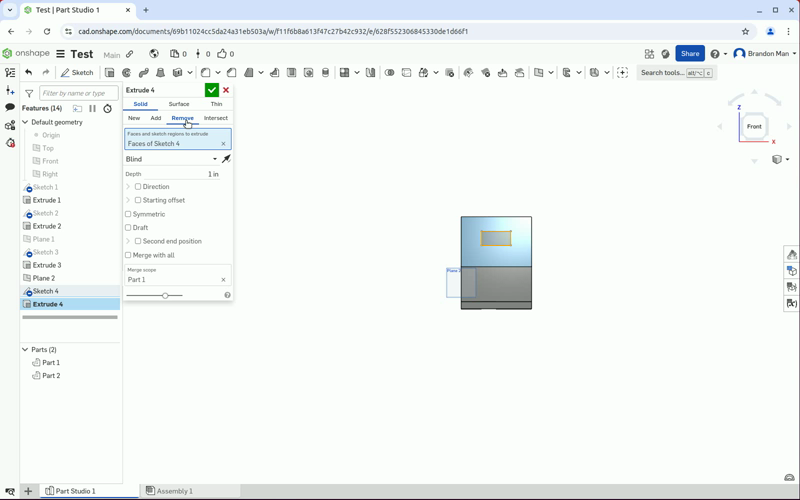
key(tab, 4)
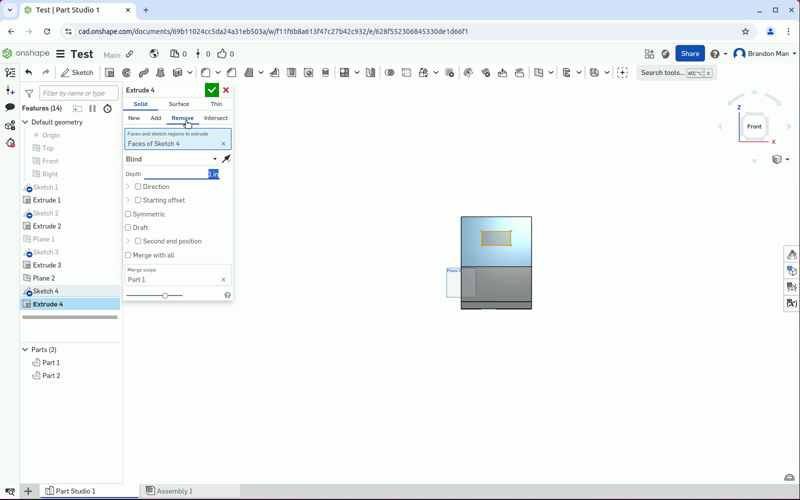
text(23.108)
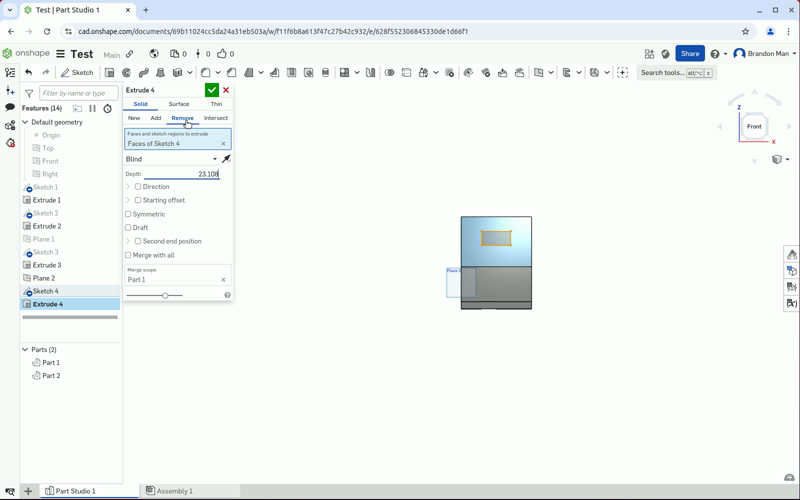
key(tab, 6)
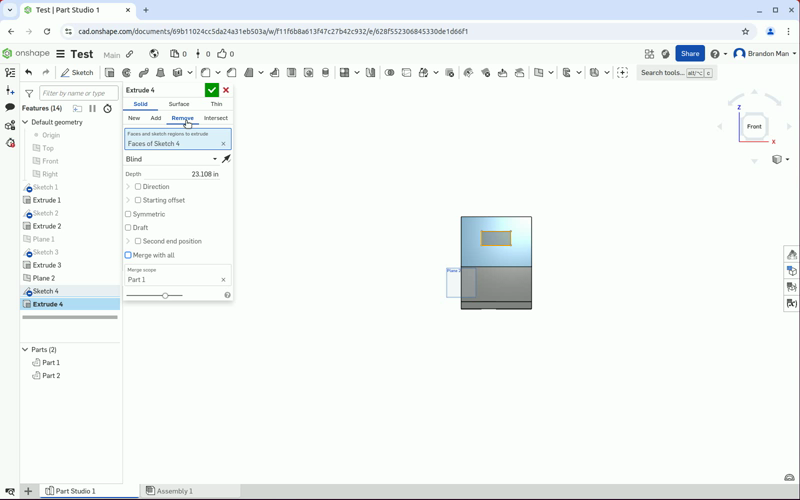
key(space)
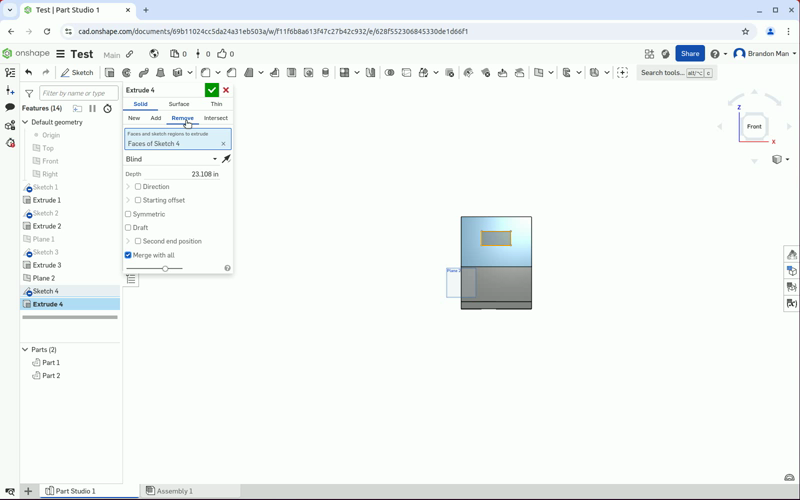
key(enter)
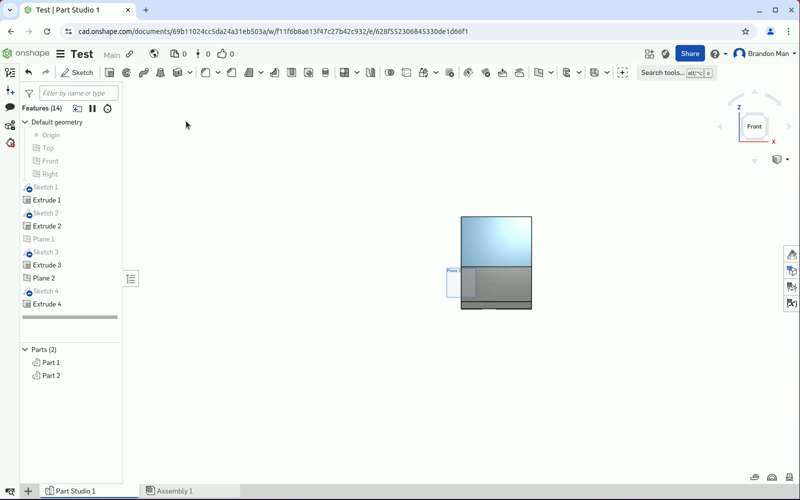
key(shift+h)
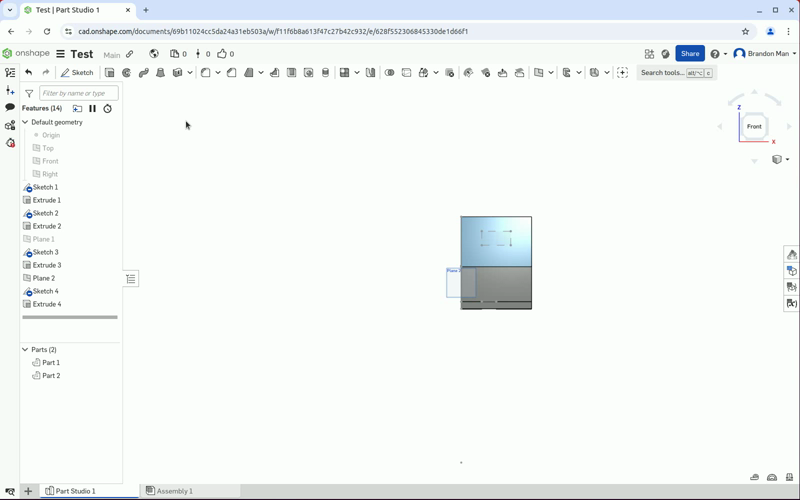
key(shift+h)
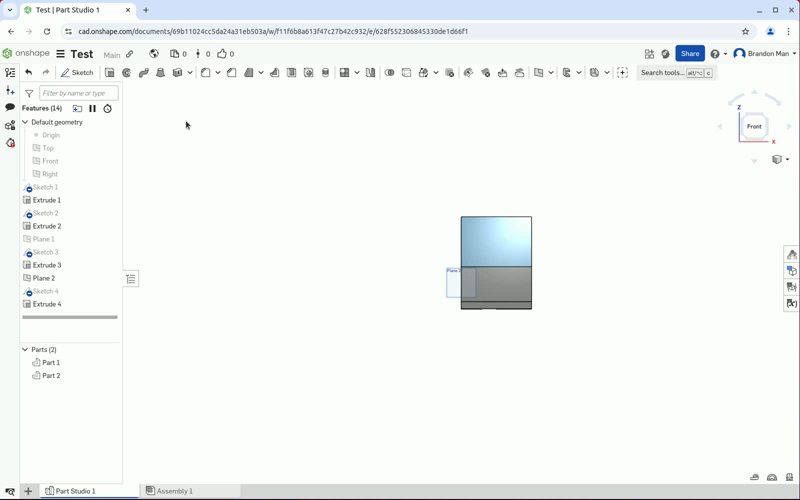
mouse_move(73, 189)
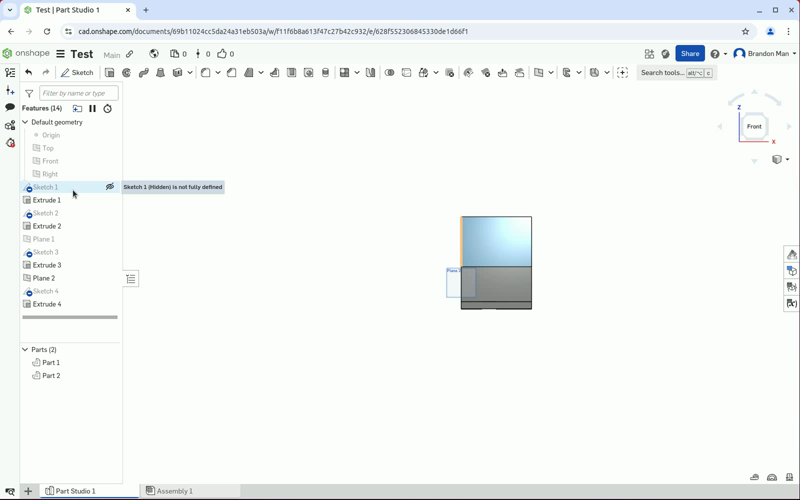
click(73, 189)
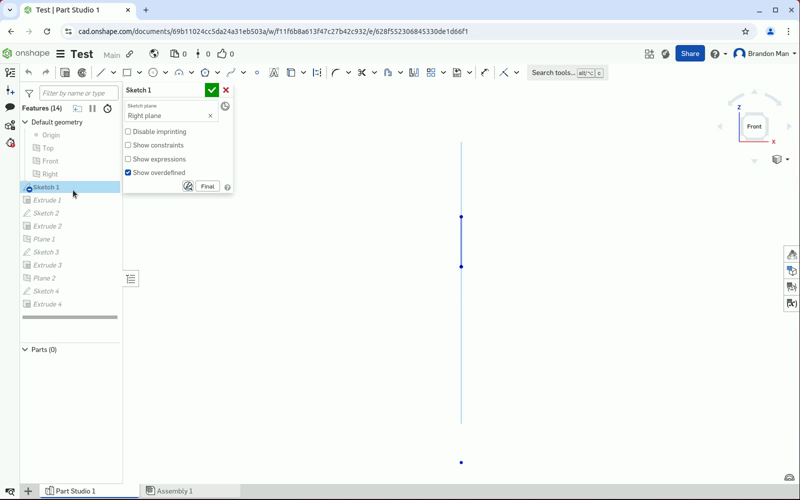
mouse_move(229, 92)
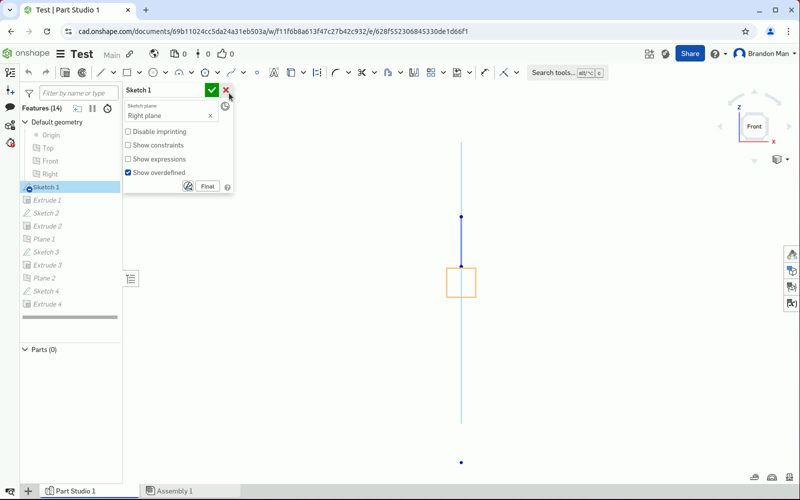
click(229, 92)
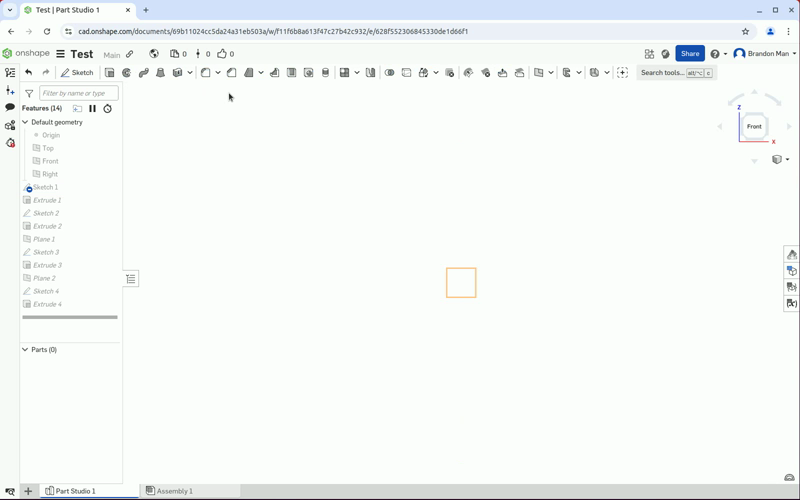
key(shift+s)
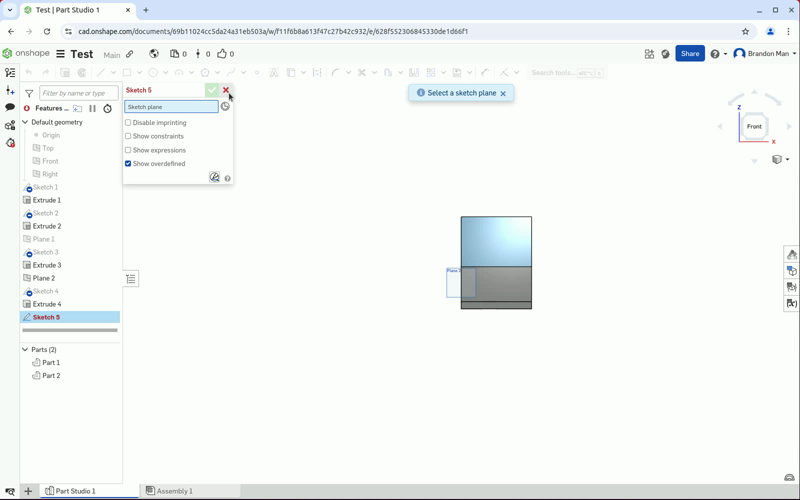
mouse_move(73, 280)
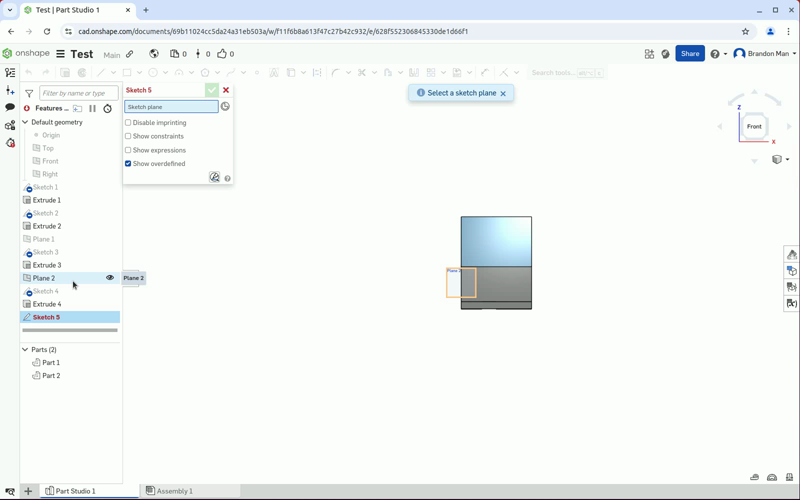
click(73, 280)
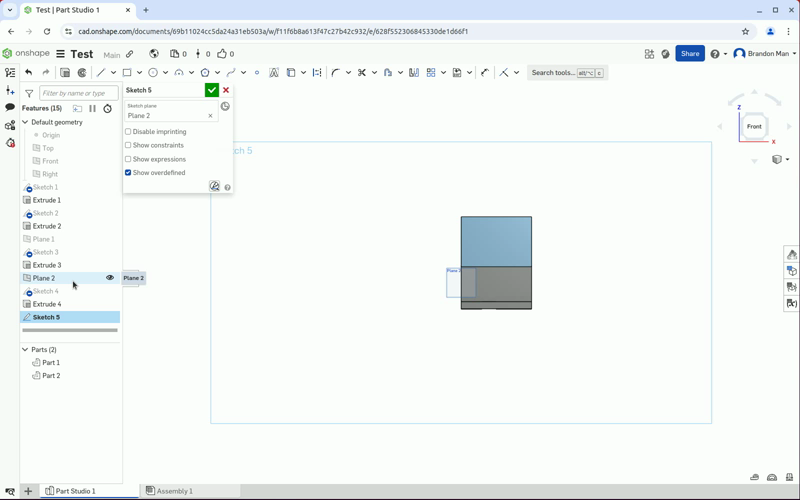
mouse_move(73, 352)
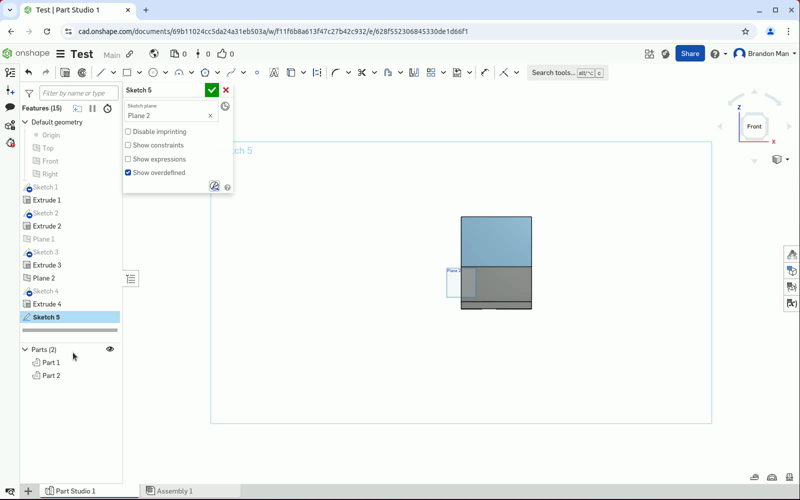
key(y)
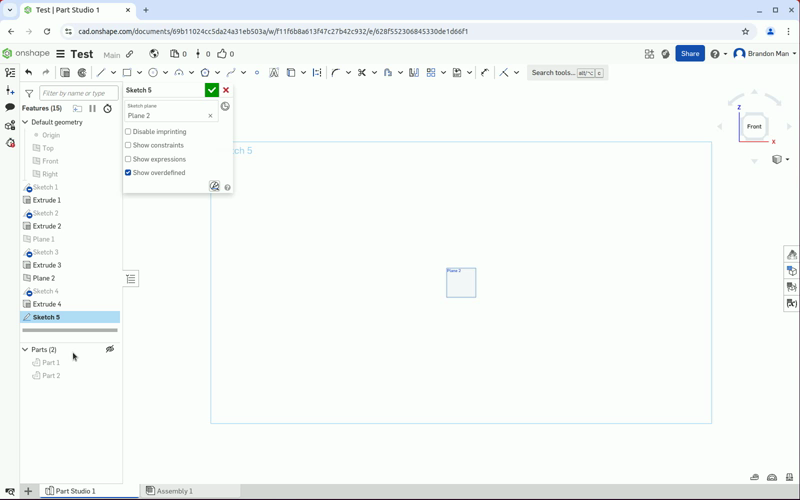
key(l)
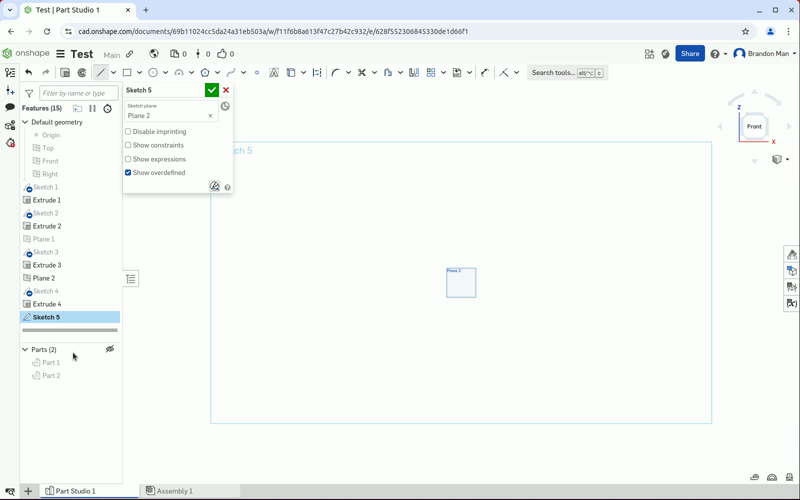
key_down(shift)
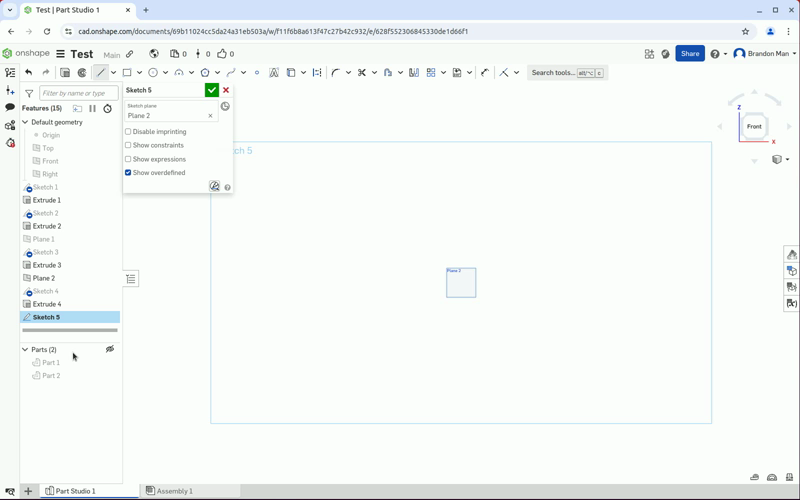
mouse_move(481, 294)
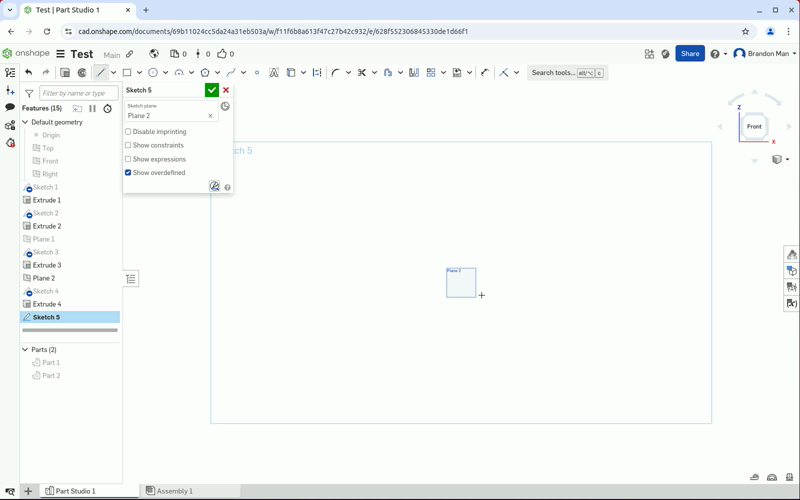
click(481, 294)
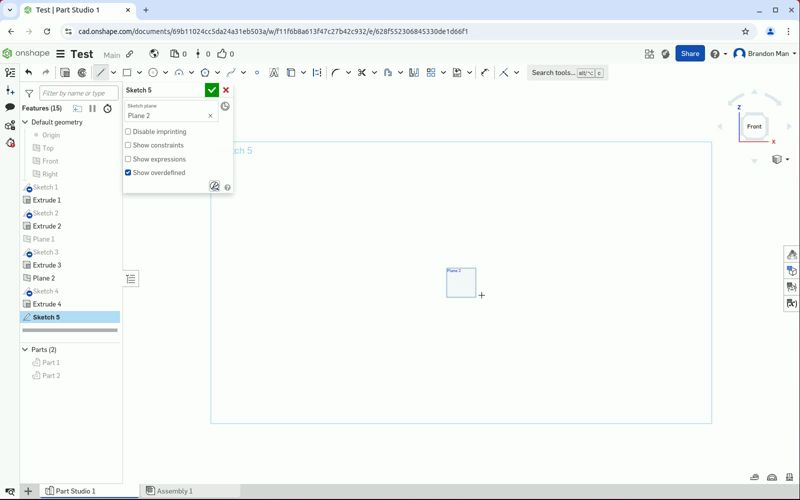
key_up(shift)
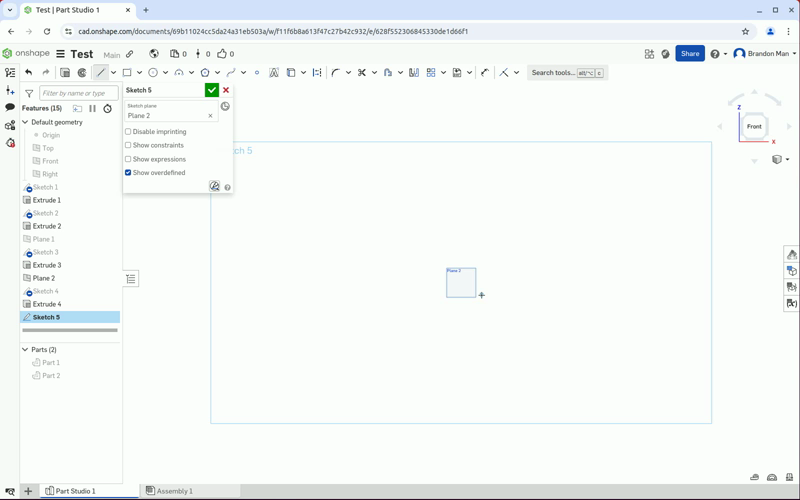
key_down(shift)
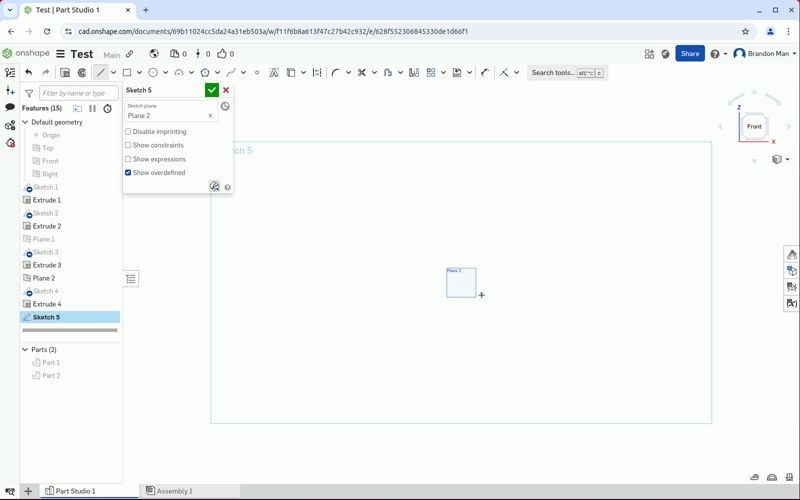
mouse_move(511, 294)
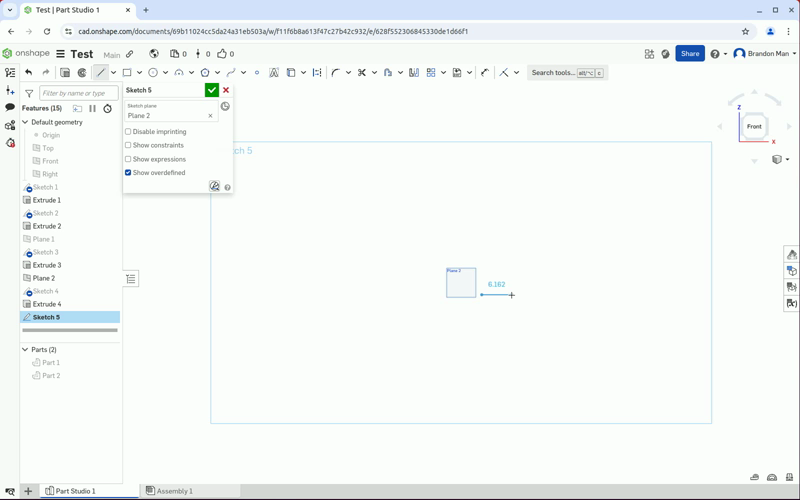
mouse_move(510, 294)
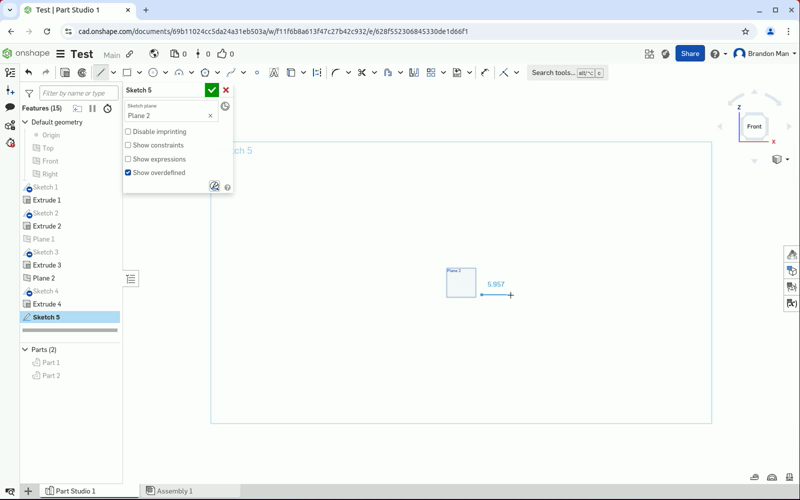
click(510, 294)
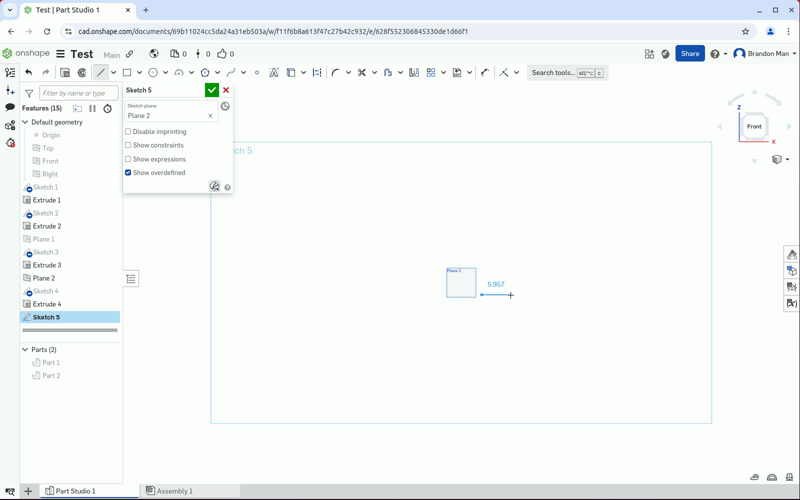
key_up(shift)
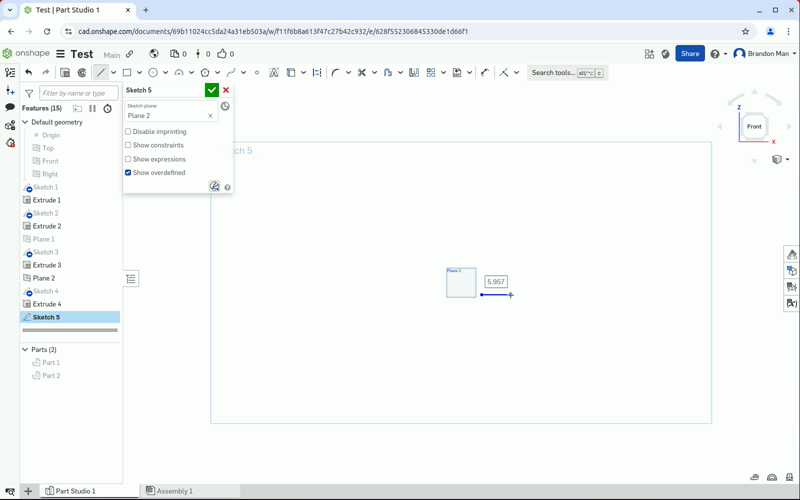
key_down(shift)
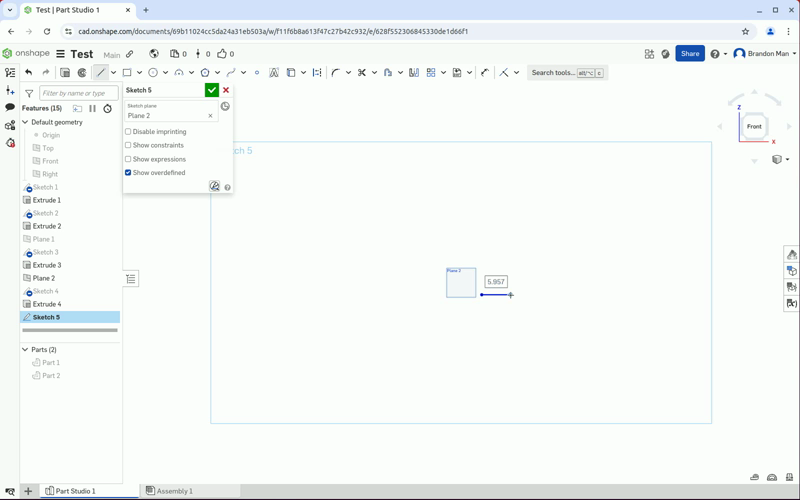
mouse_move(540, 294)
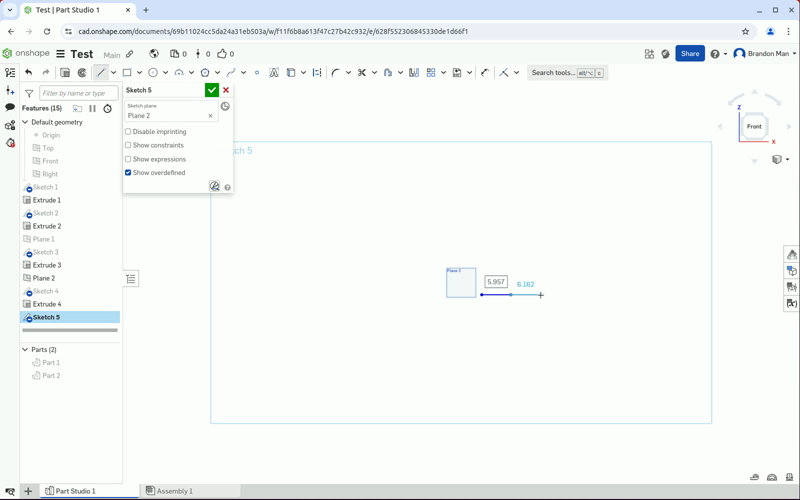
mouse_move(510, 279)
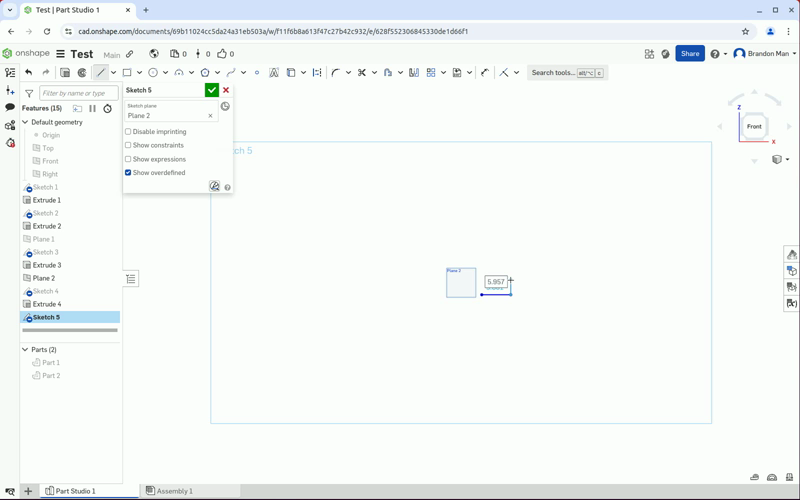
click(510, 279)
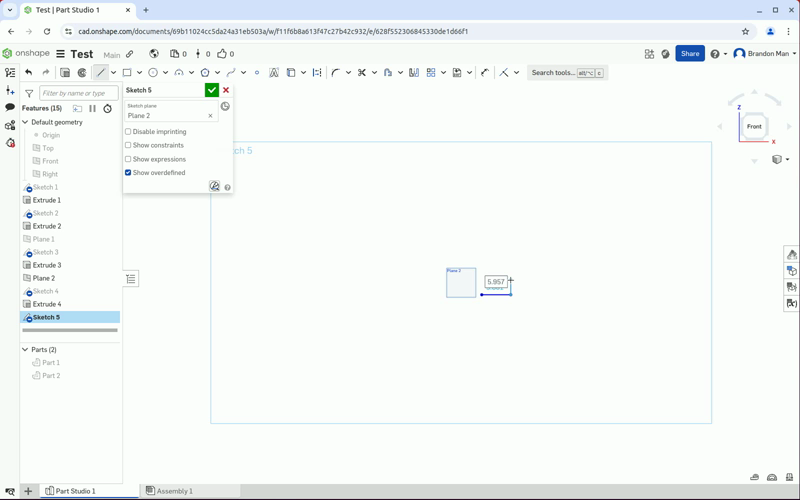
key_up(shift)
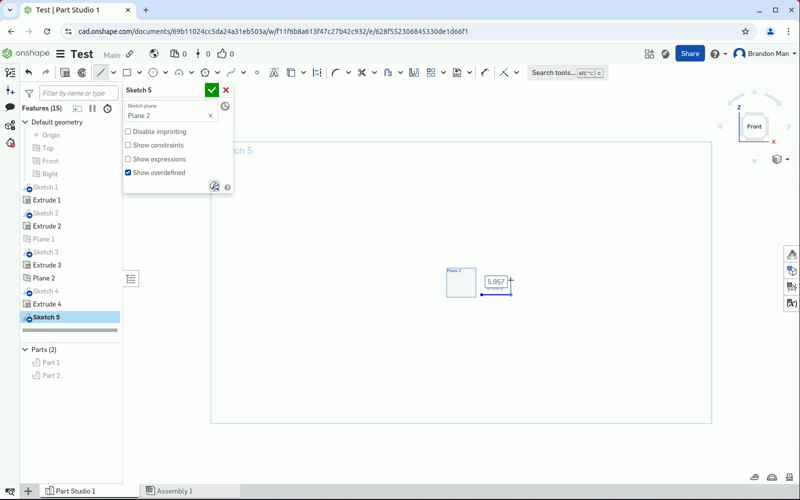
key_down(shift)
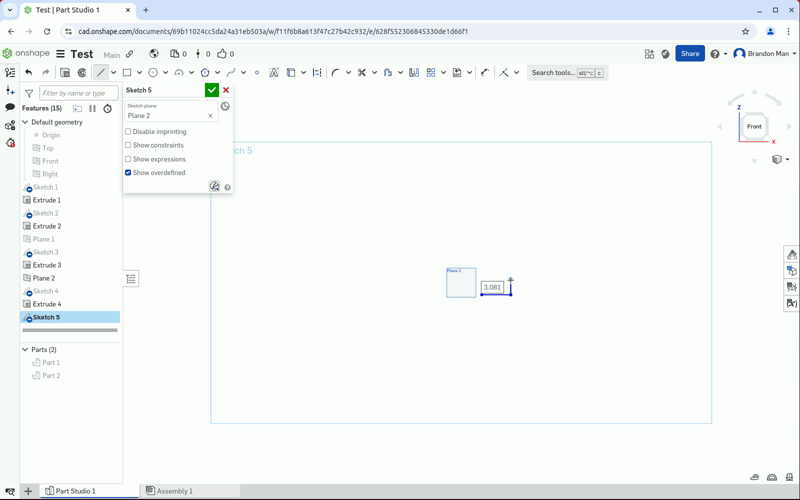
mouse_move(540, 279)
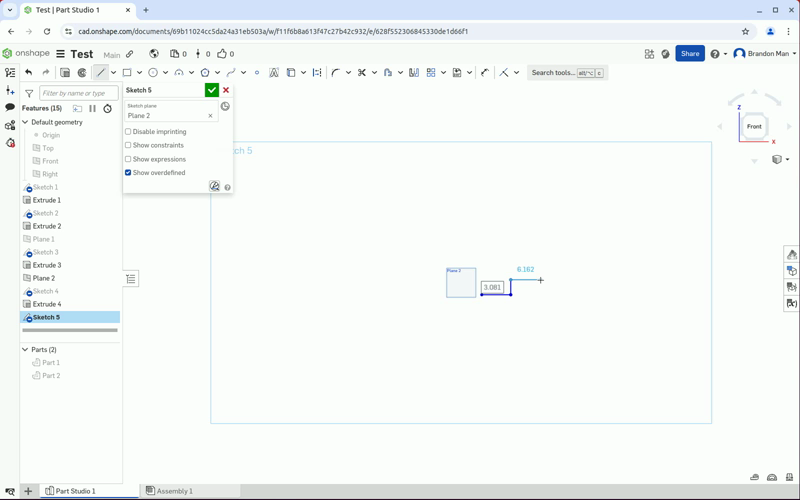
mouse_move(481, 279)
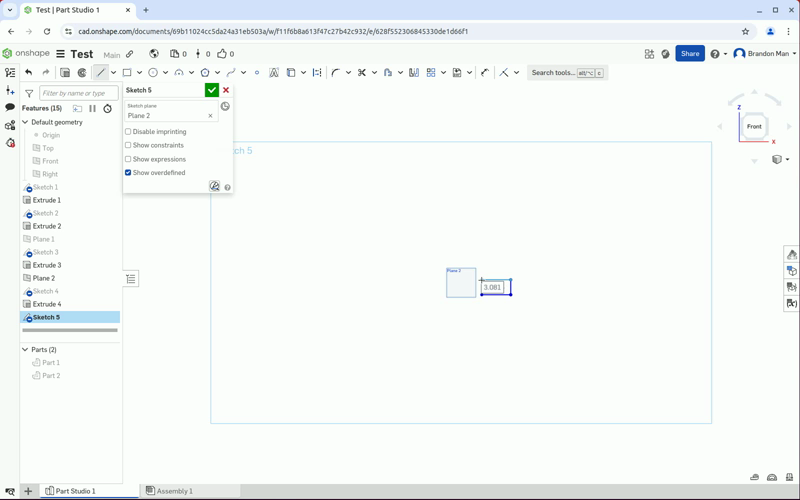
click(481, 279)
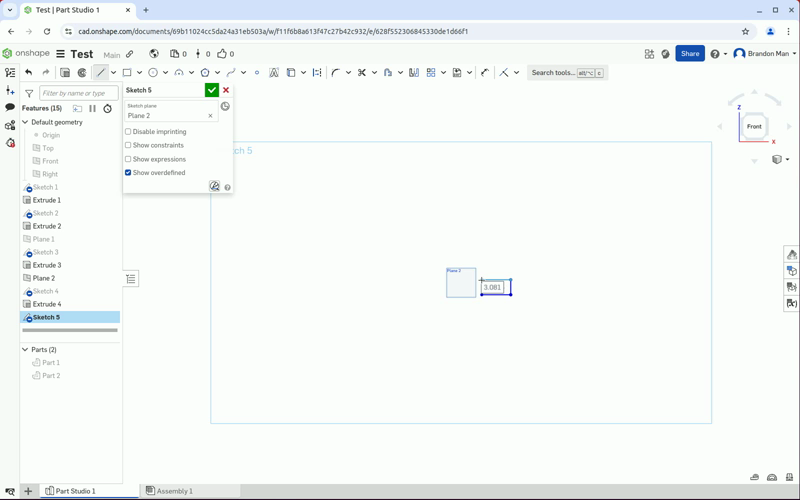
key_up(shift)
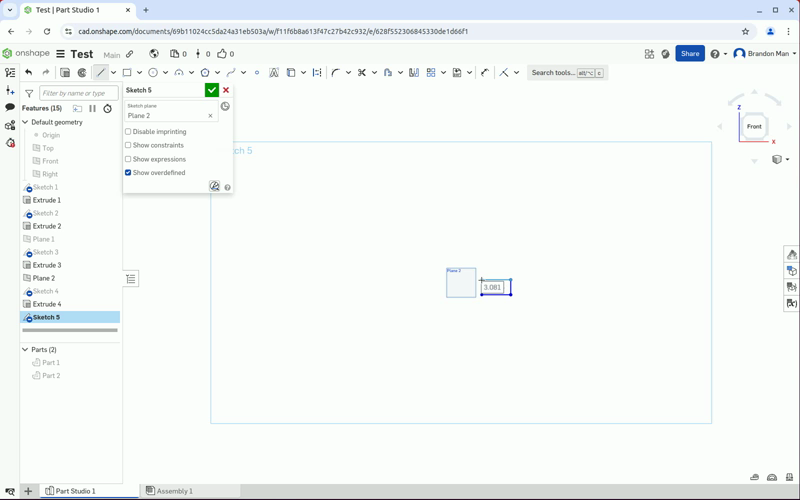
mouse_move(511, 279)
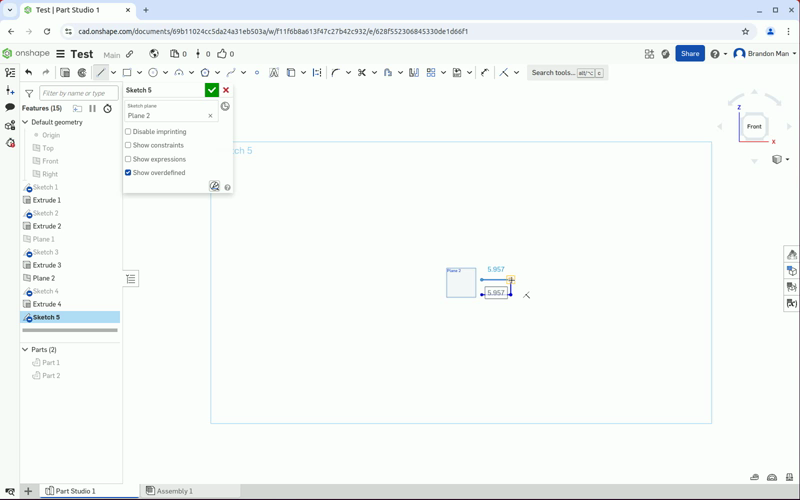
key_down(shift)
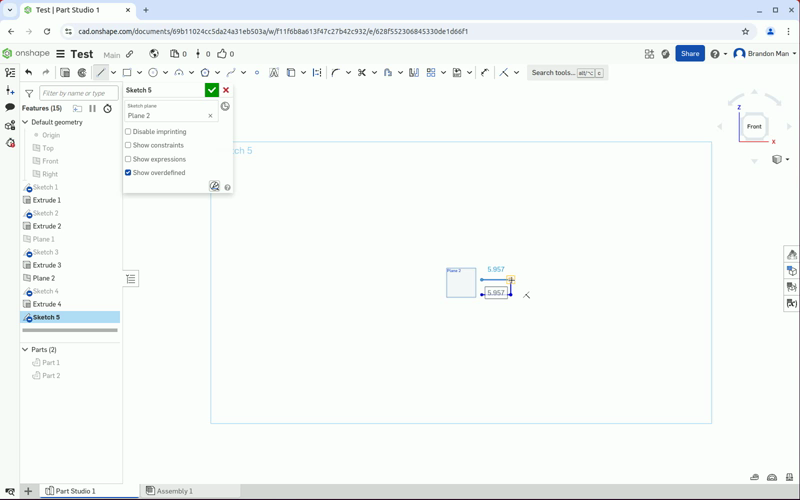
mouse_move(481, 294)
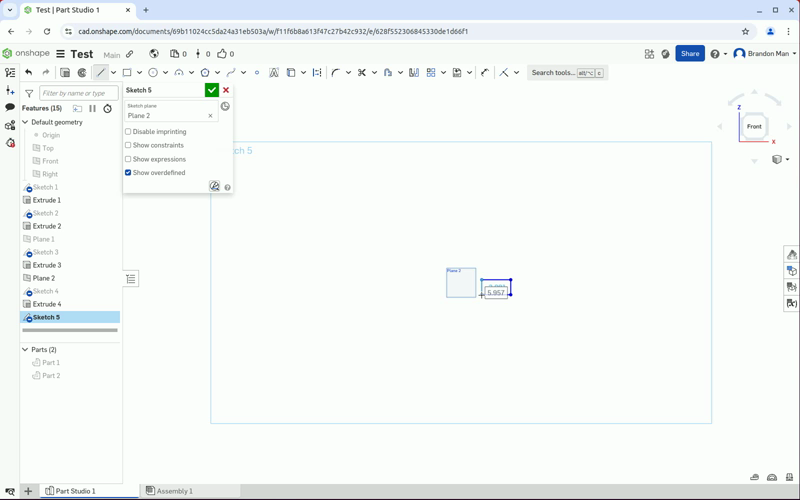
key_up(shift)
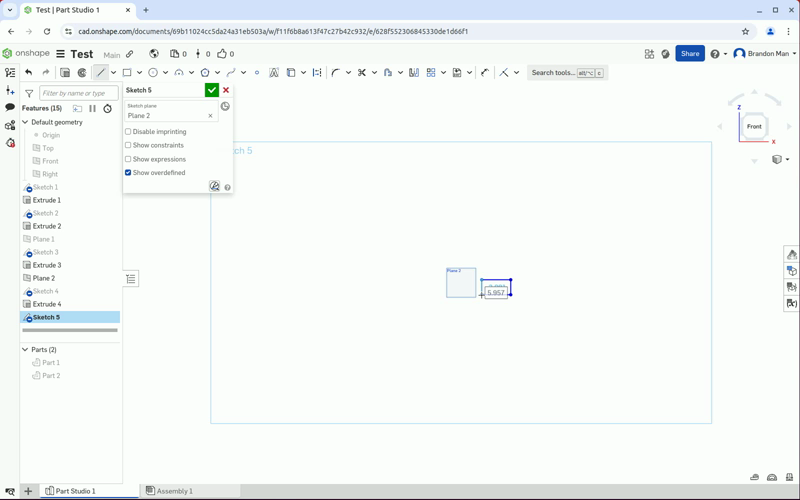
click(481, 294)
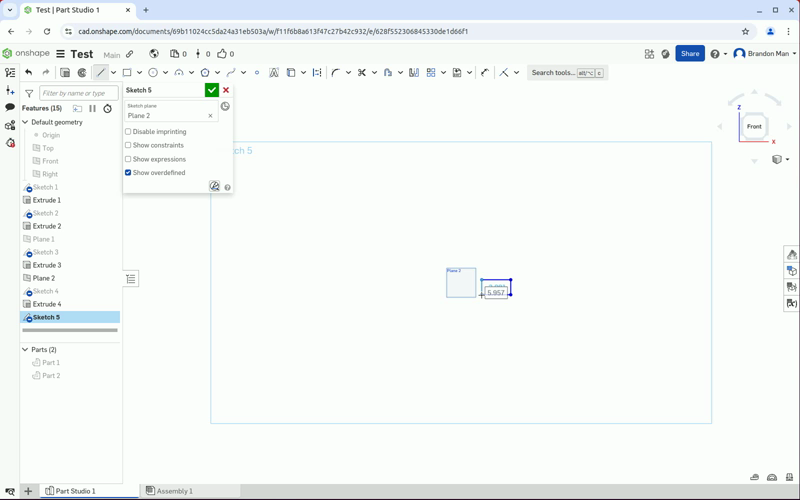
key(esc)
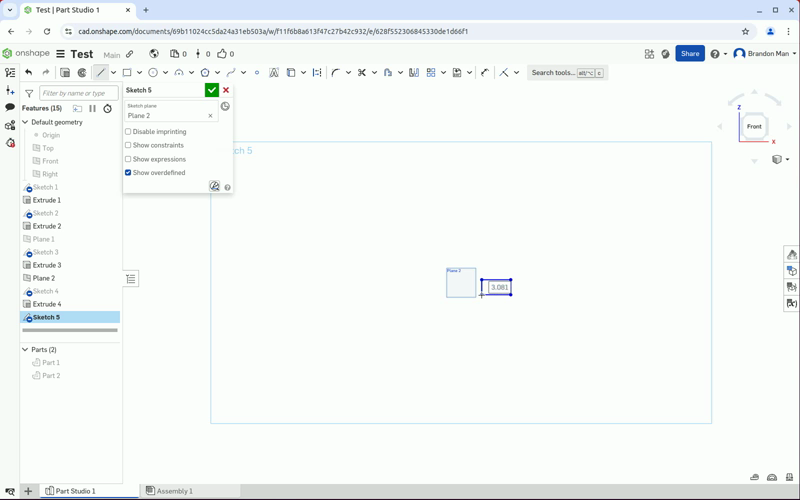
mouse_move(492, 284)
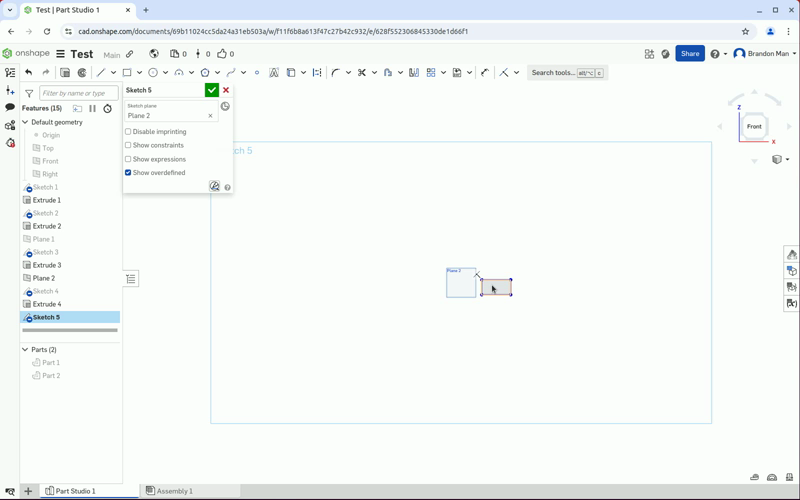
scroll(6)
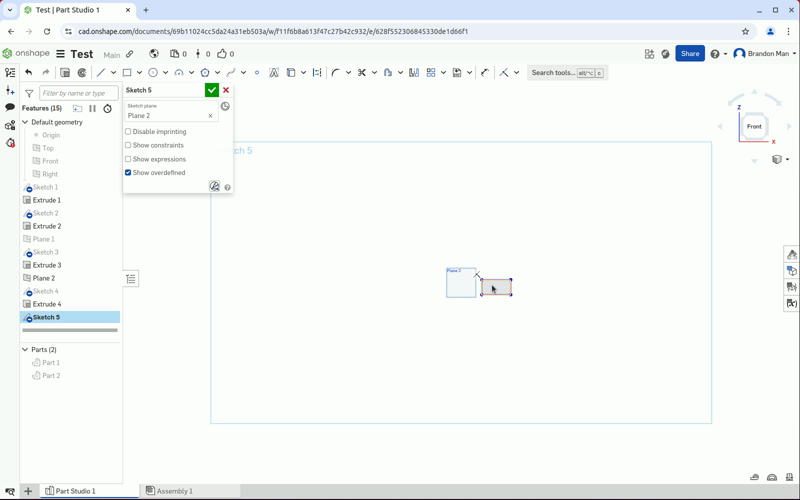
scroll(6)
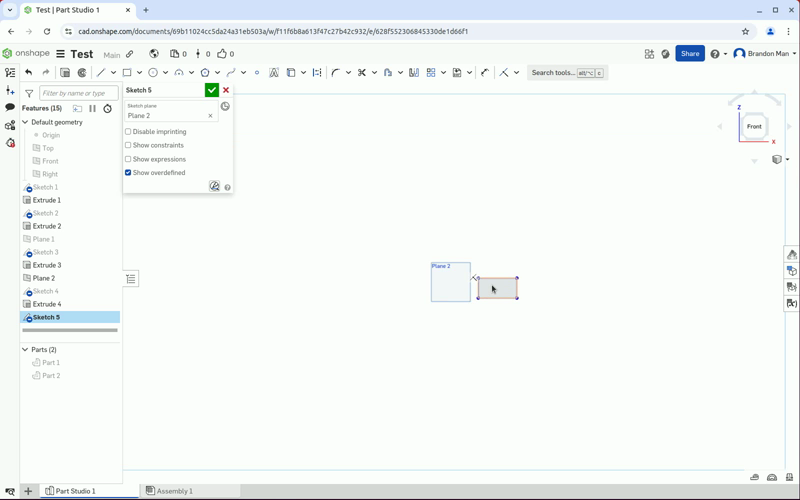
scroll(6)
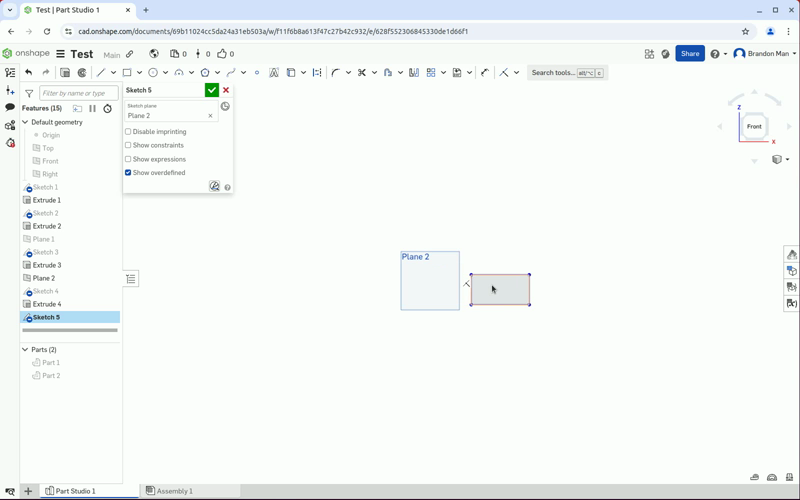
scroll(6)
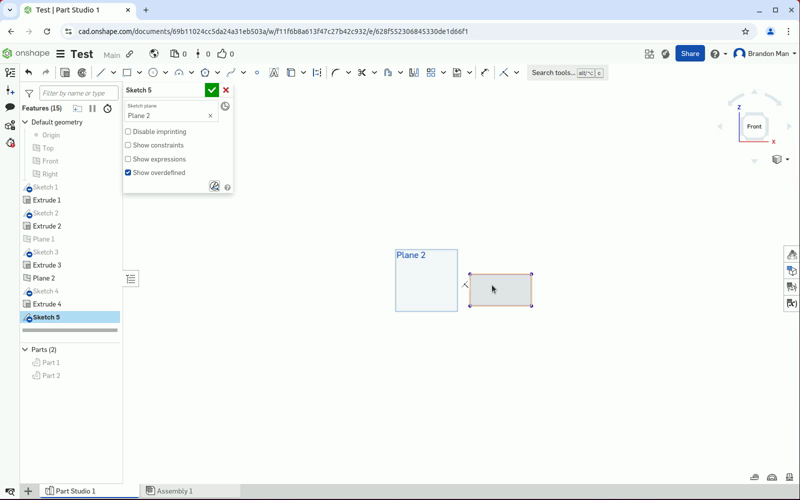
scroll(6)
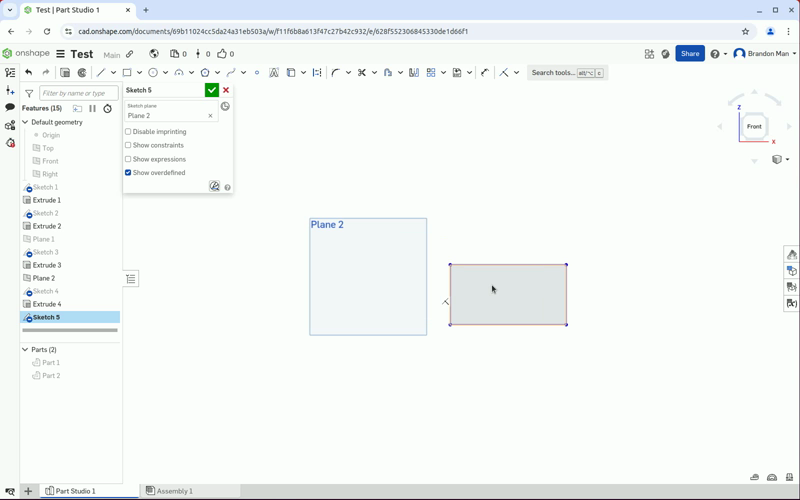
scroll(6)
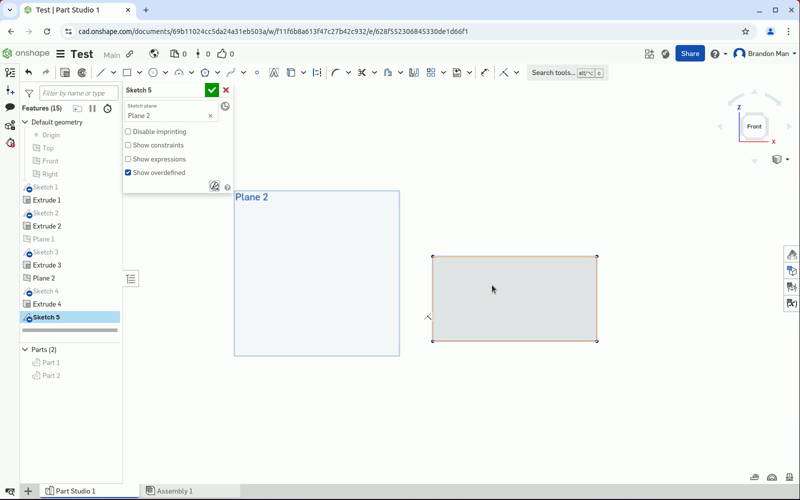
scroll(6)
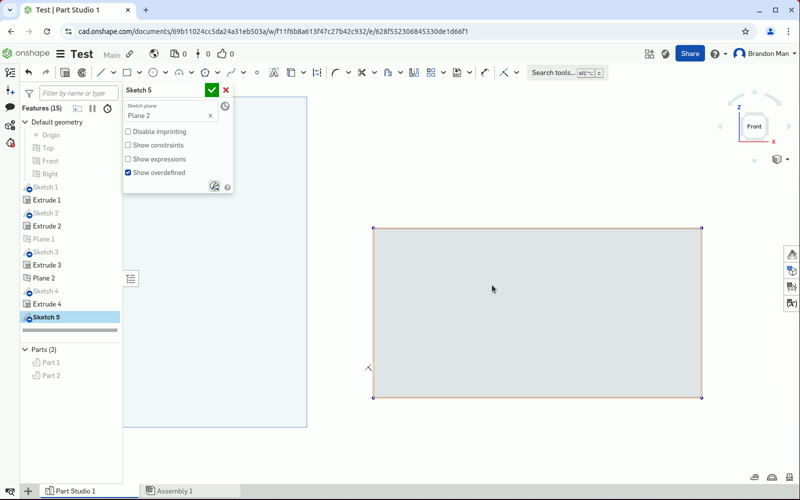
click(492, 284)
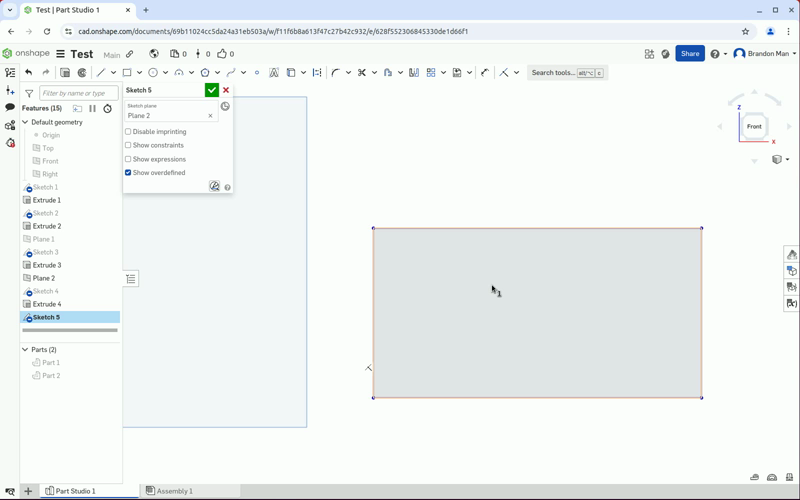
scroll(-6)
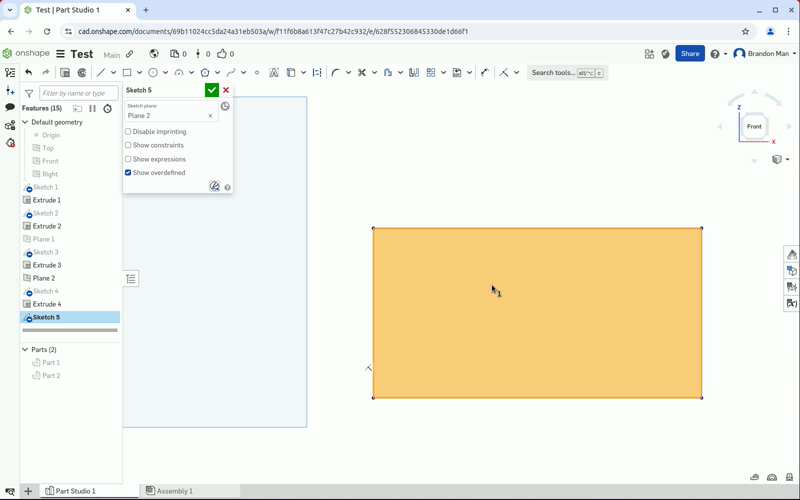
scroll(-6)
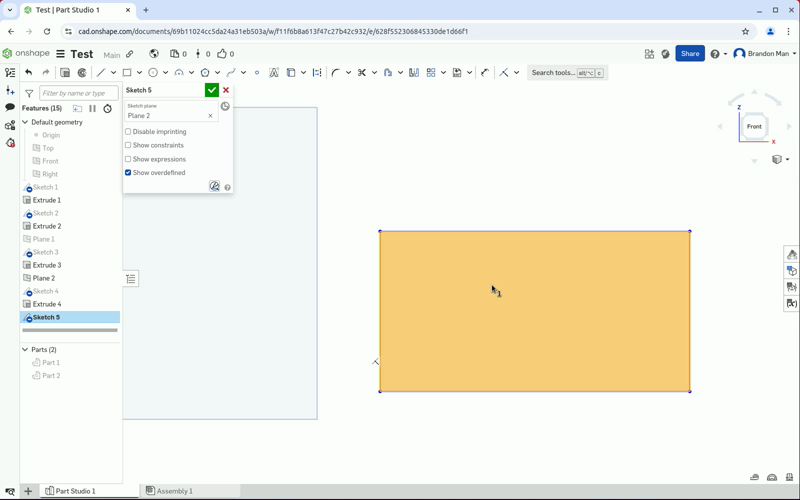
scroll(-6)
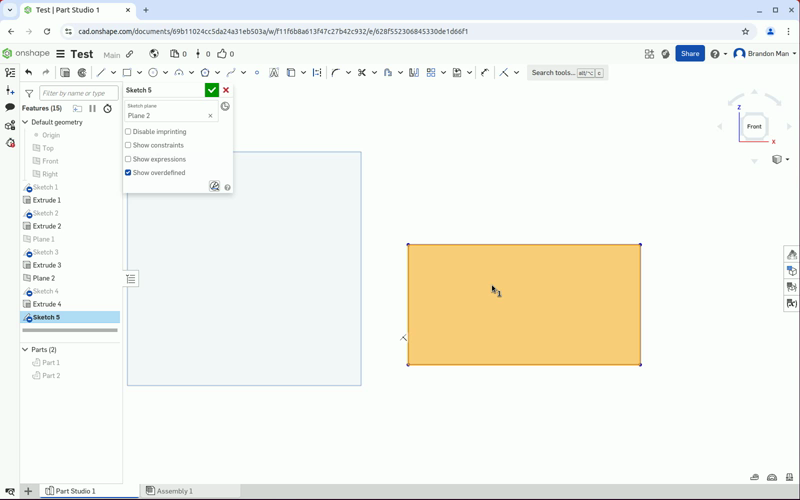
scroll(-6)
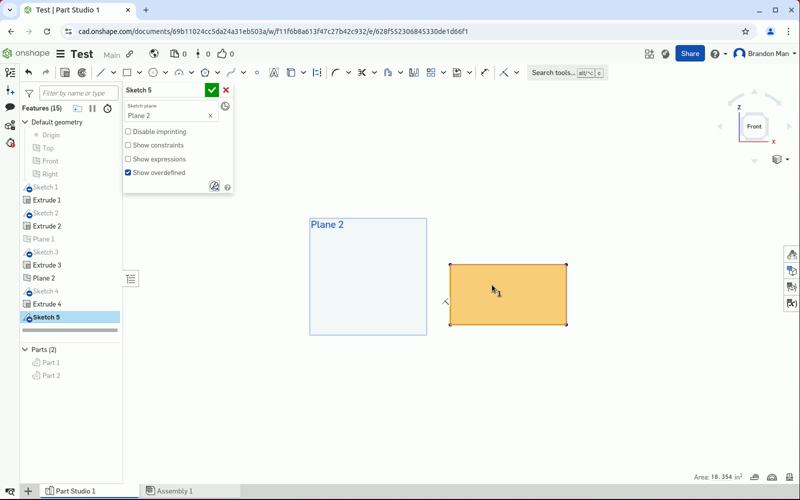
scroll(-6)
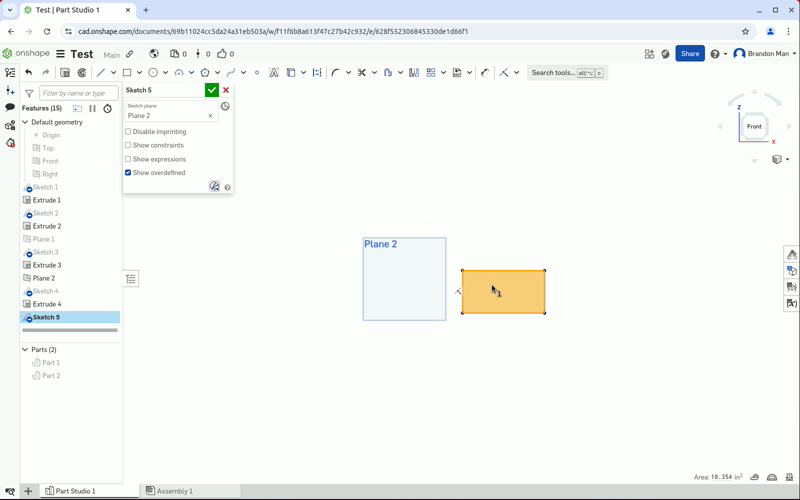
scroll(-6)
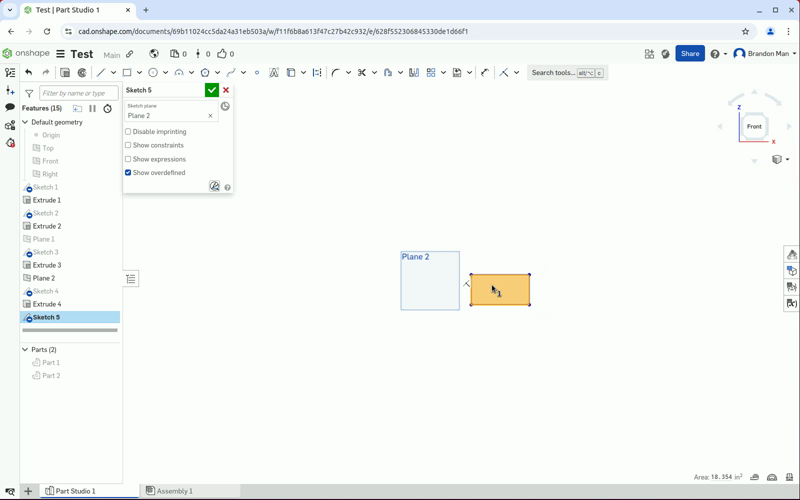
scroll(-6)
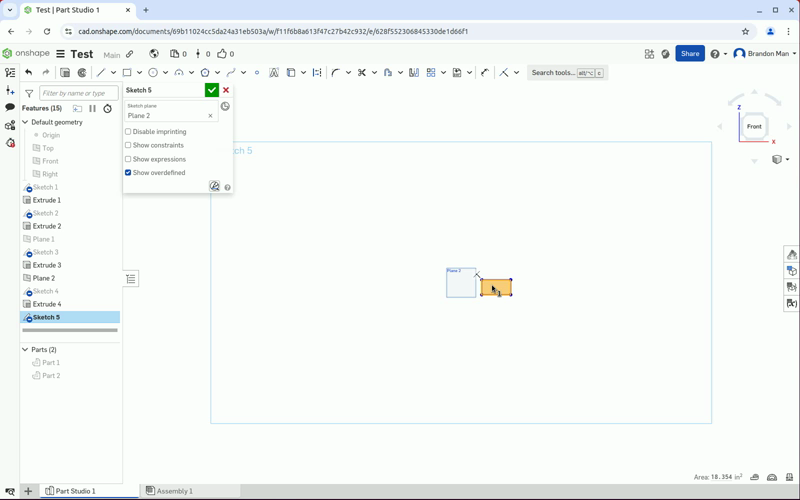
mouse_move(73, 352)
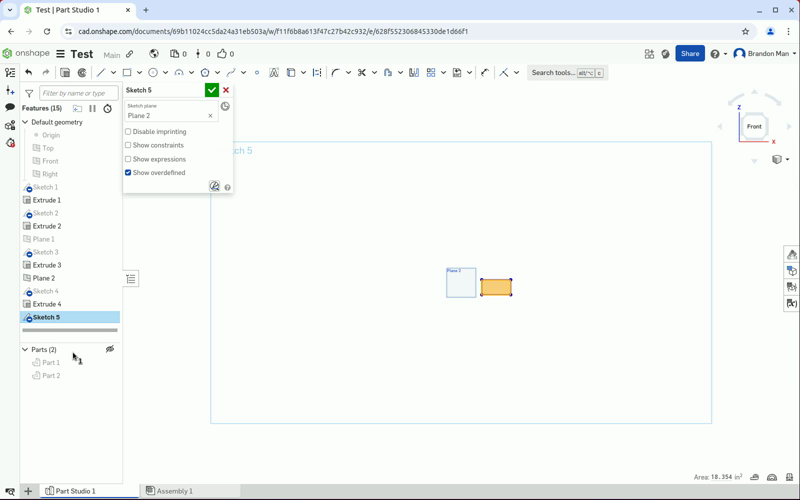
key(shift+y)
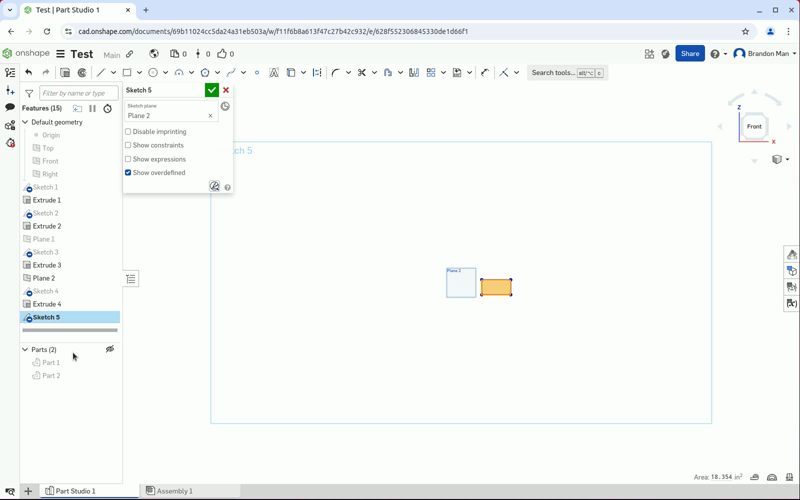
key(shift+e)
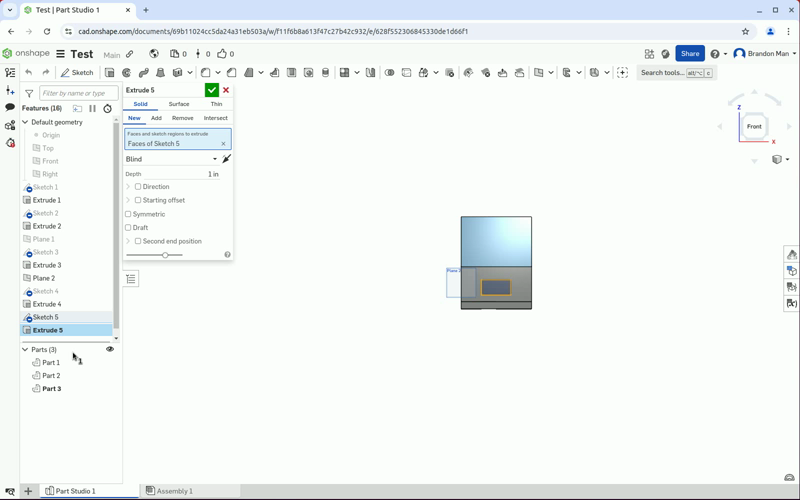
mouse_move(143, 106)
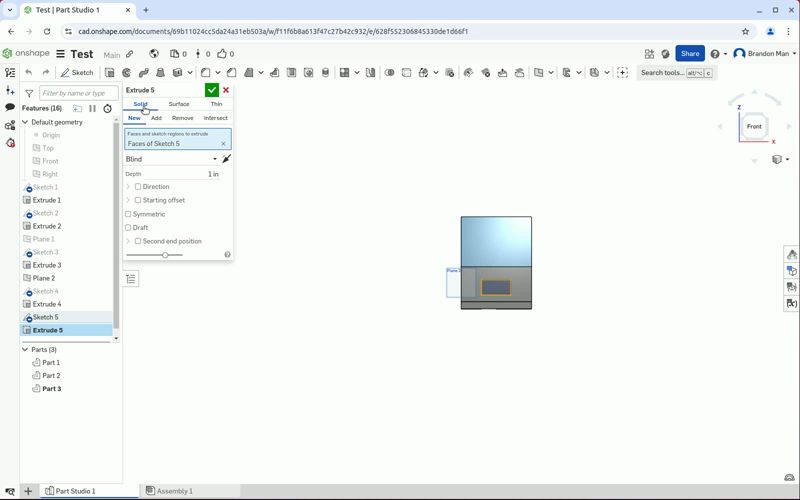
click(143, 106)
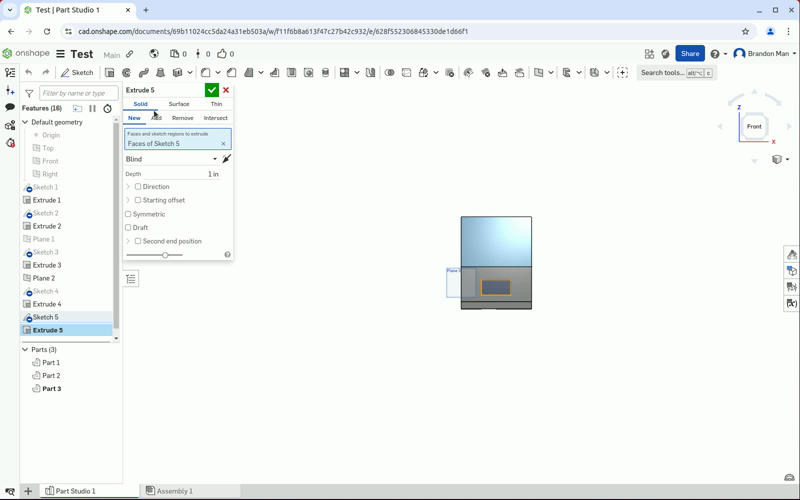
mouse_move(186, 120)
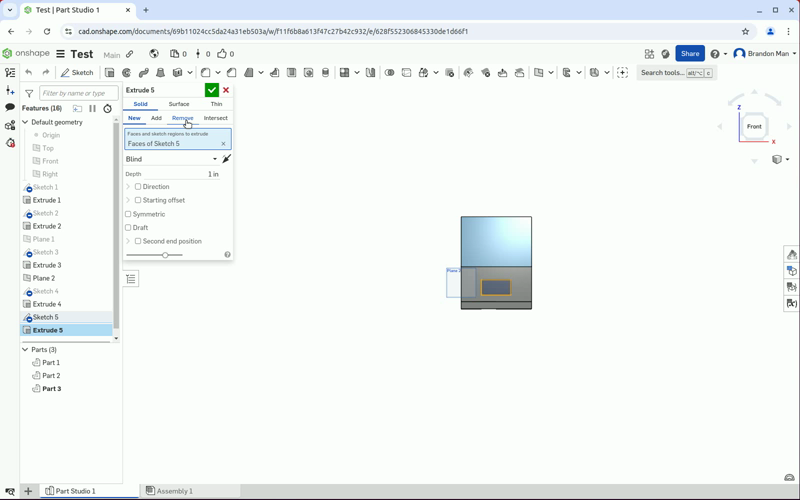
click(186, 120)
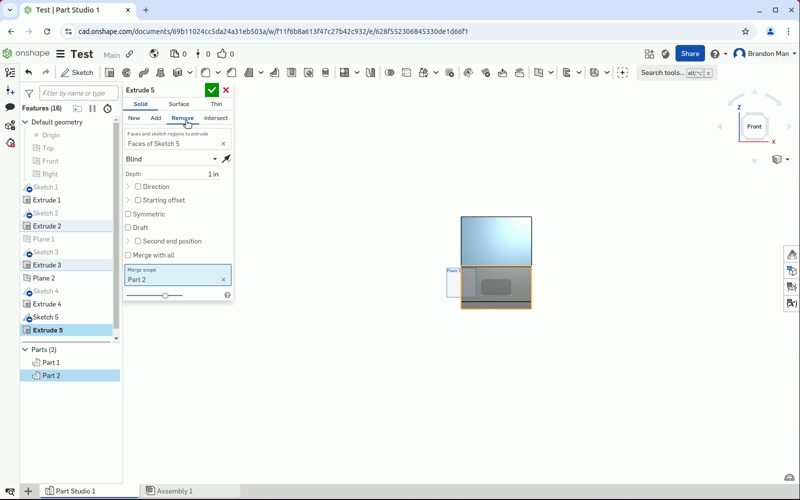
key(tab, 4)
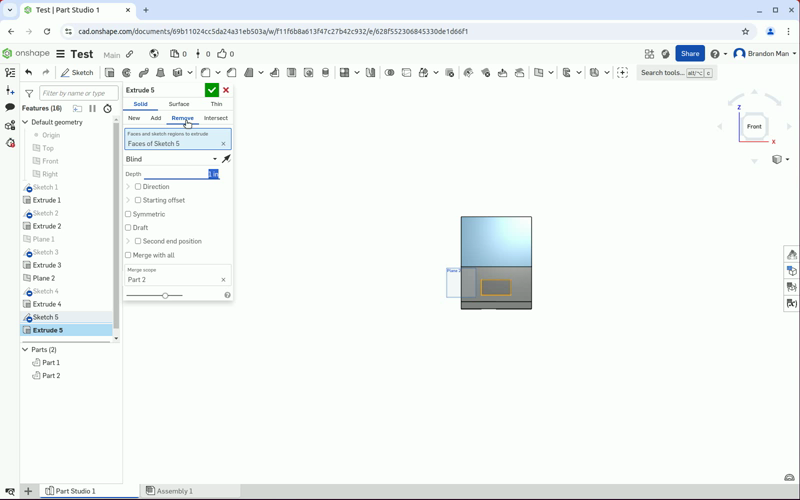
text(23.108)
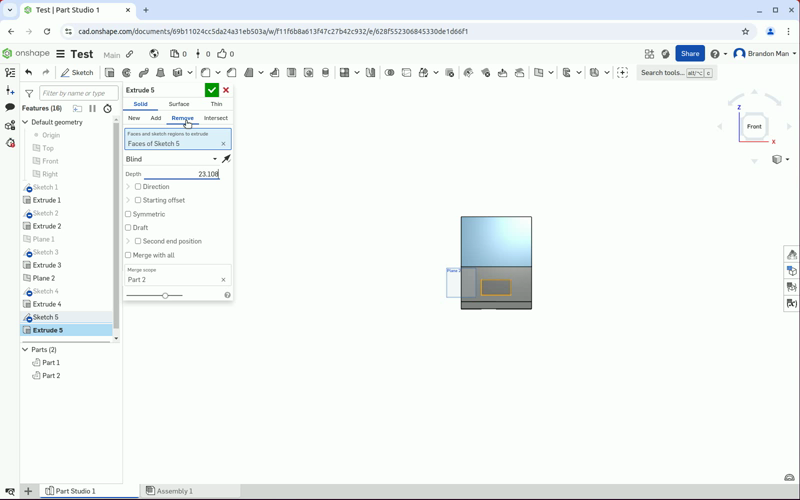
key(tab, 6)
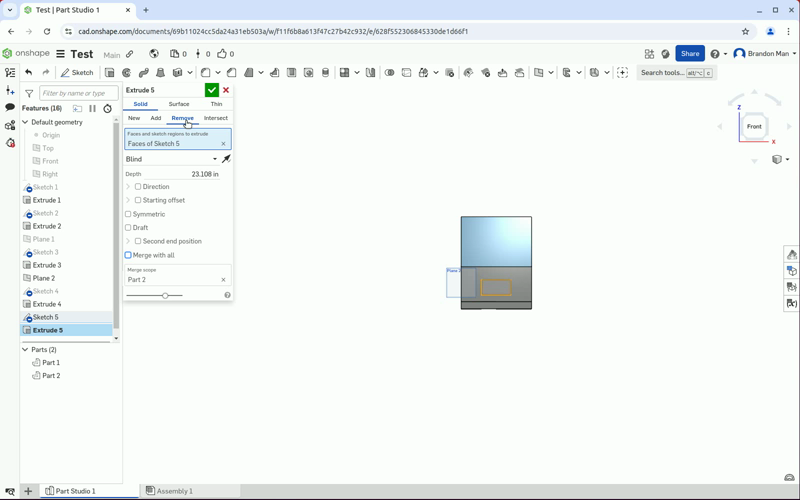
key(space)
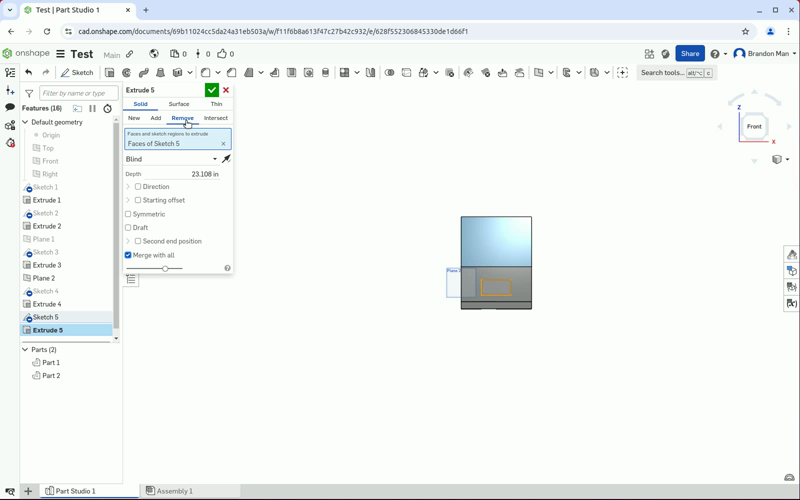
key(enter)
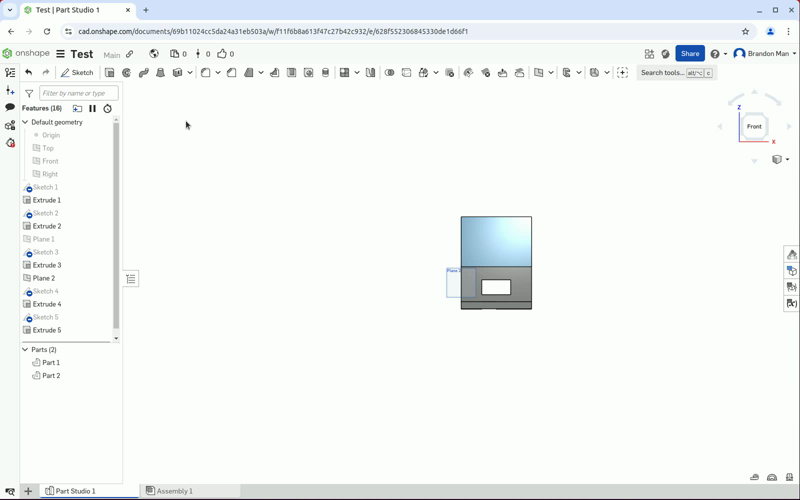
key(shift+h)
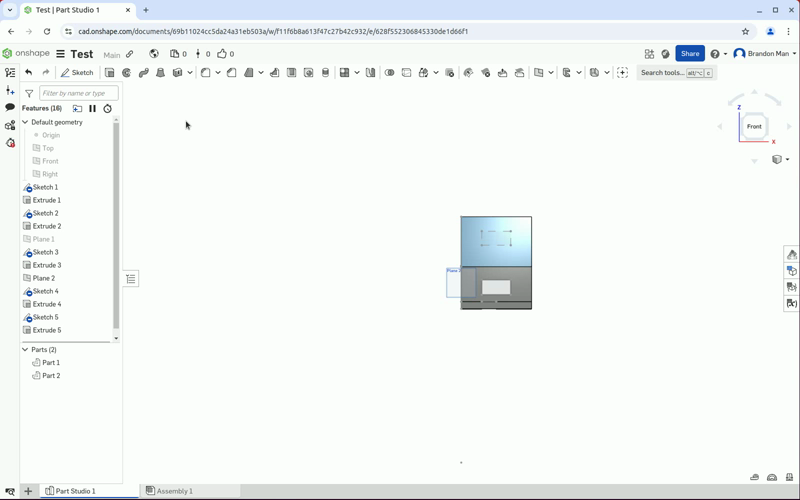
key(shift+h)
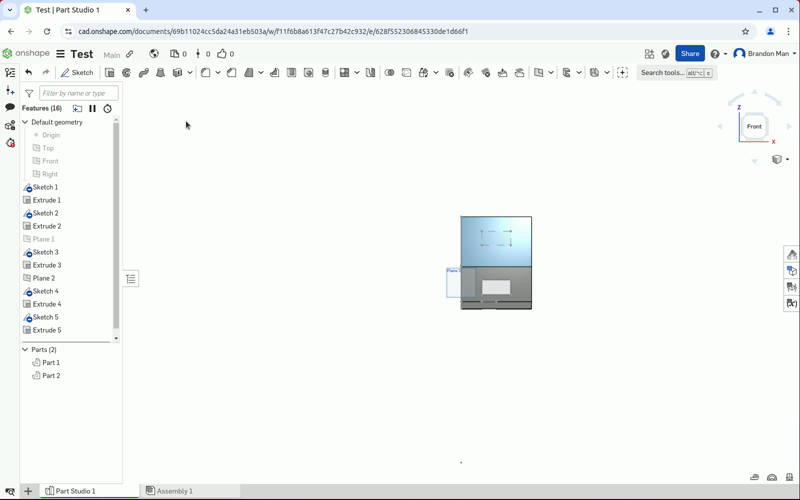
key(shift+7)
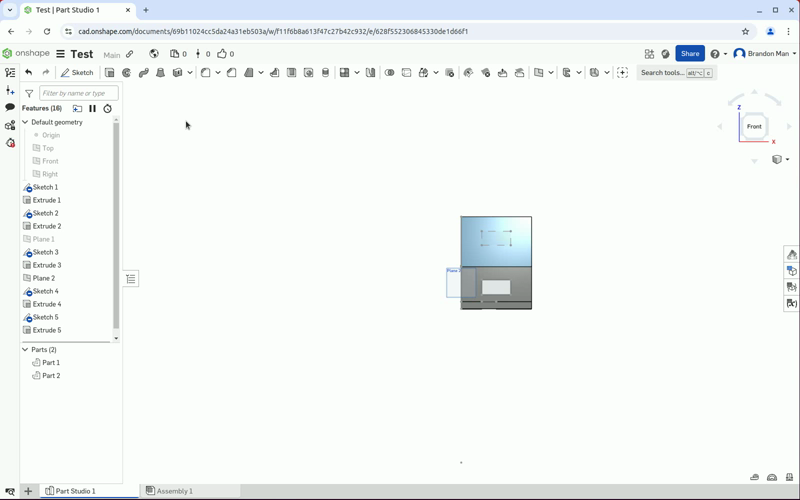
key(left, 2)
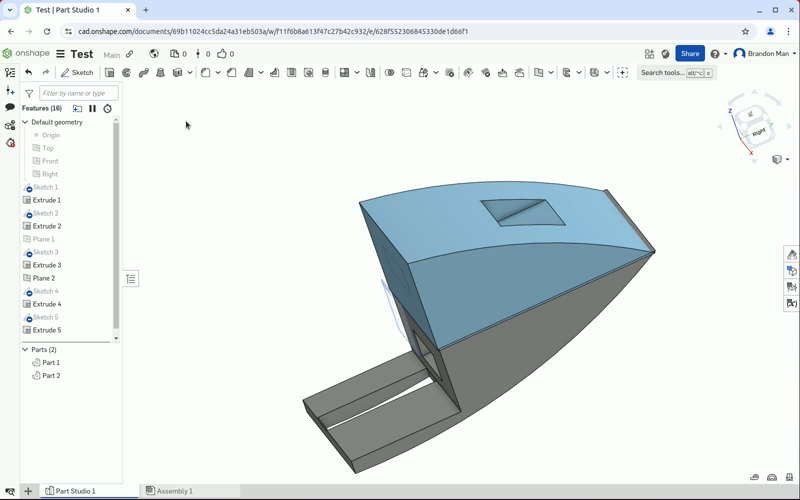
key(down, 2)
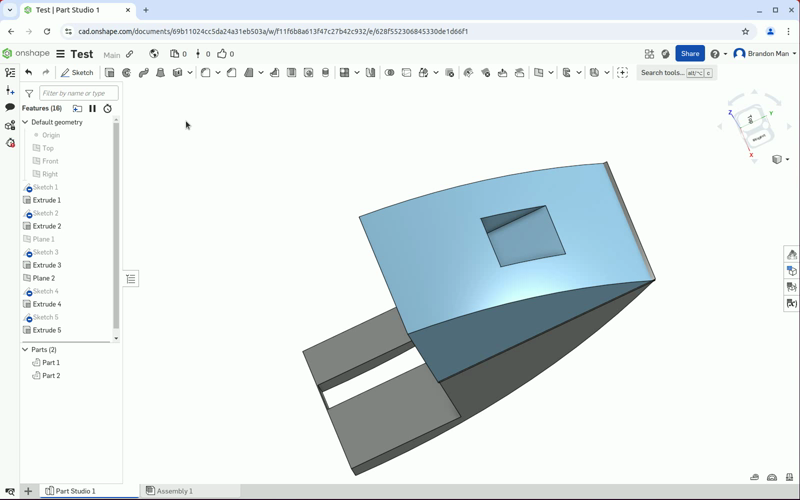
key(up, 2)
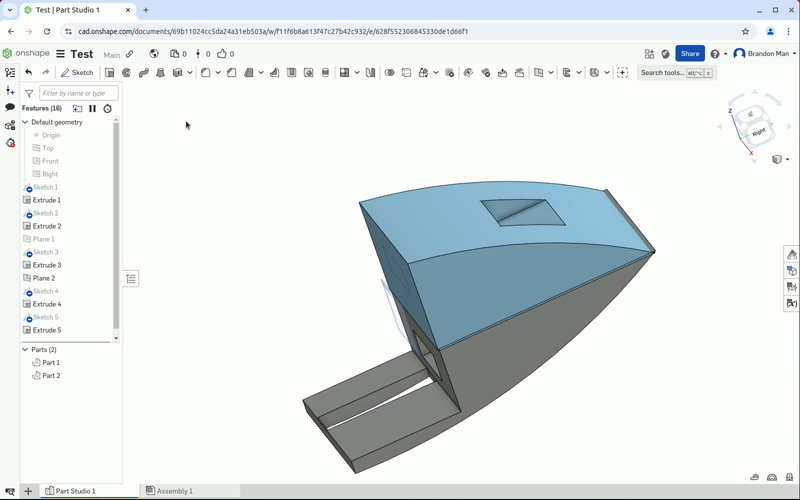
key(right, 2)
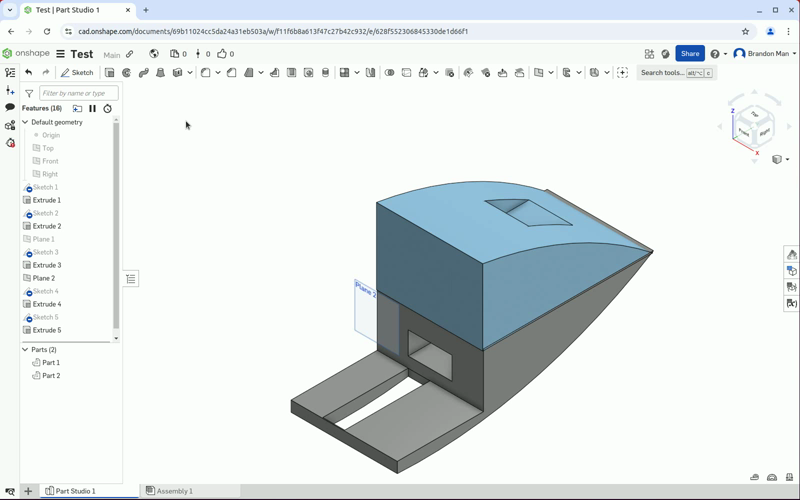
mouse_move(69, 189)
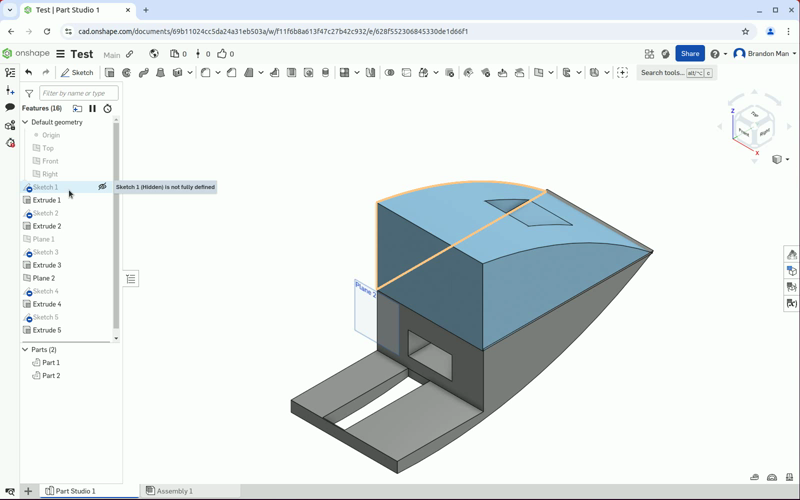
click(69, 189)